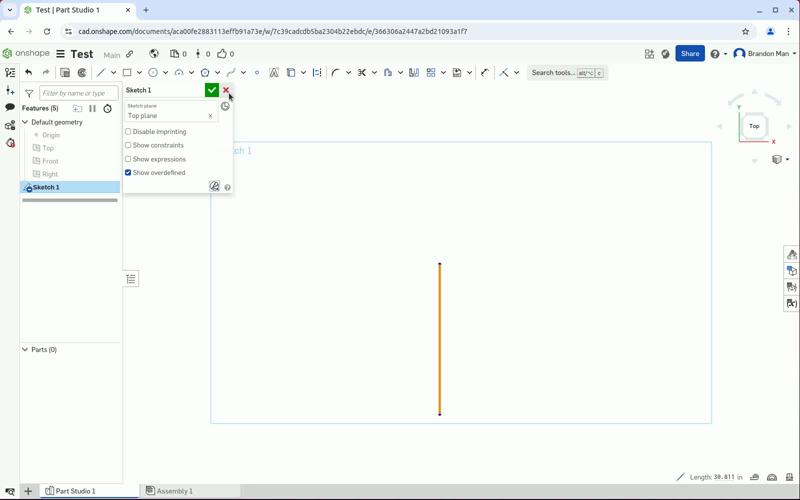
key(shift+h)
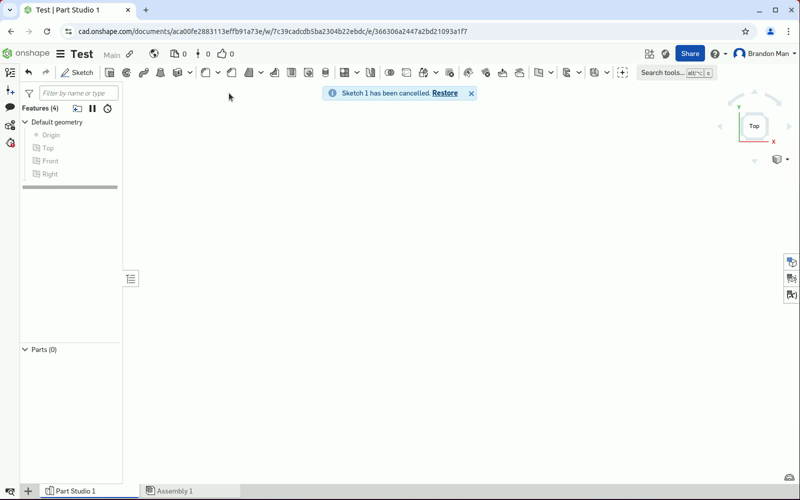
mouse_move(73, 352)
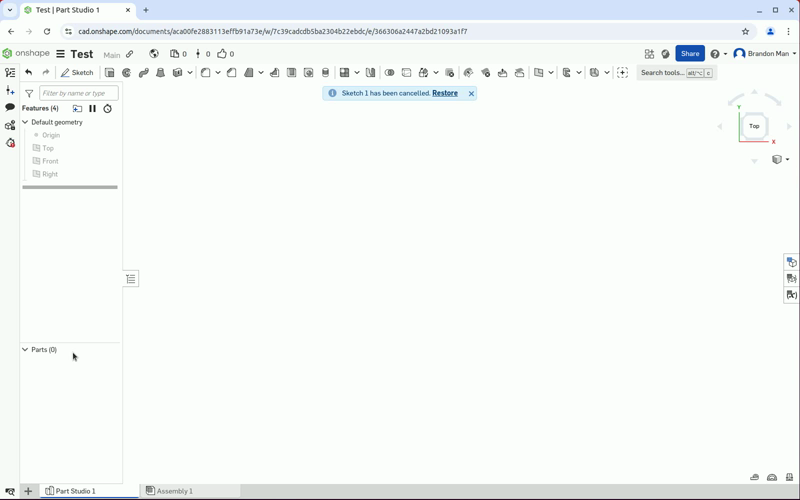
key(y)
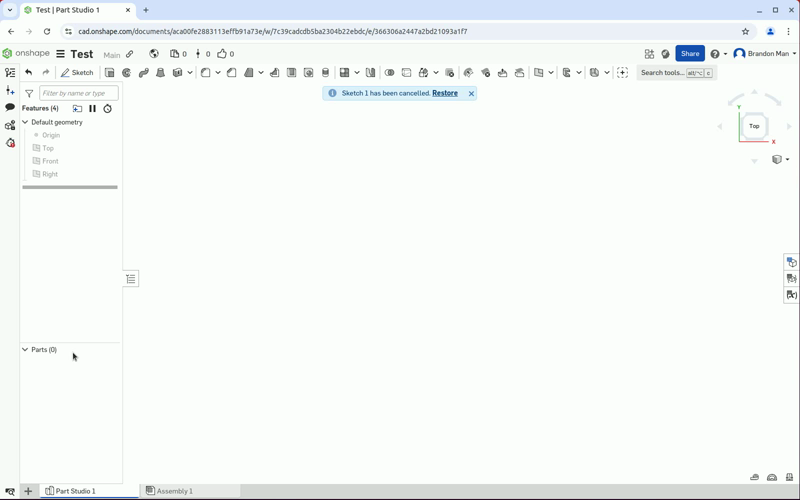
key(shift+p)
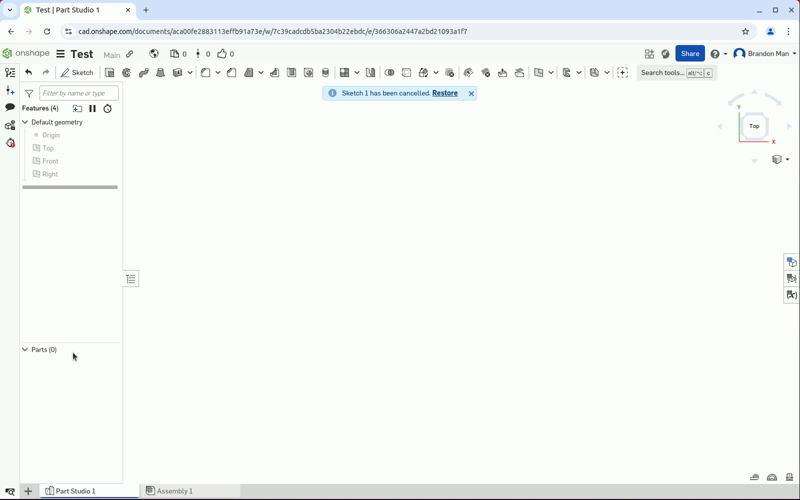
key(space)
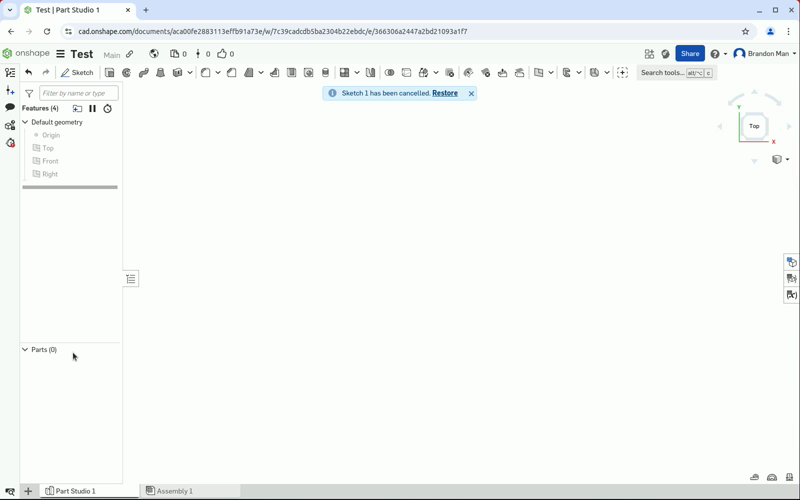
key_down(shift)
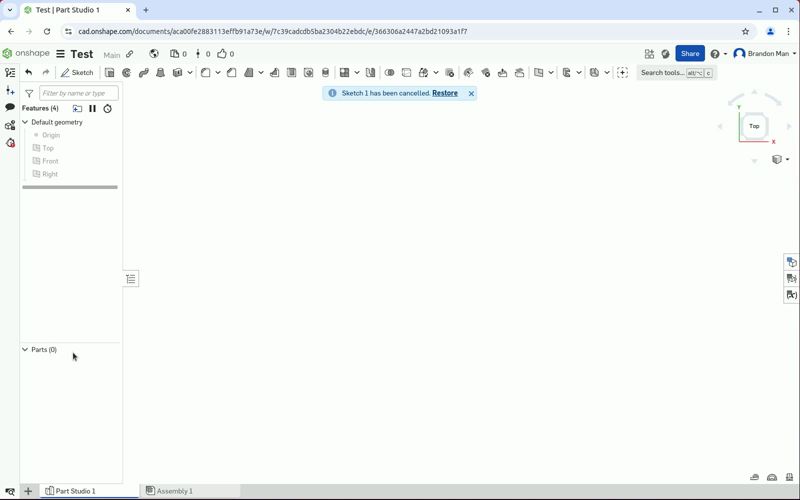
key(up)
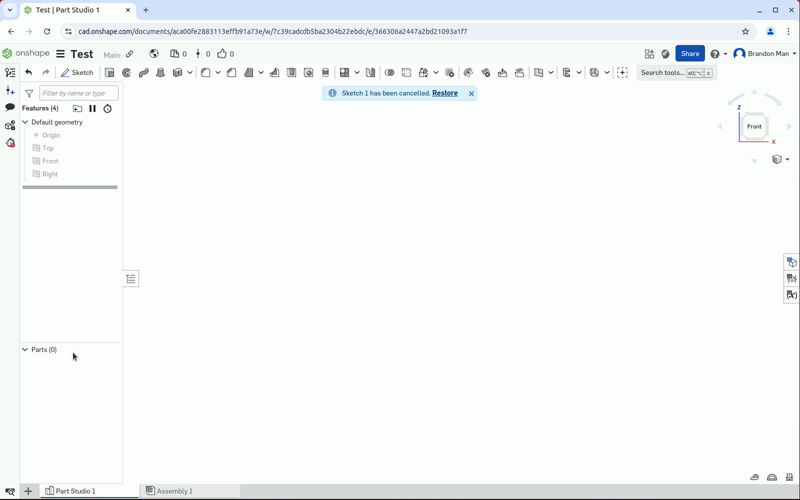
key_up(shift)
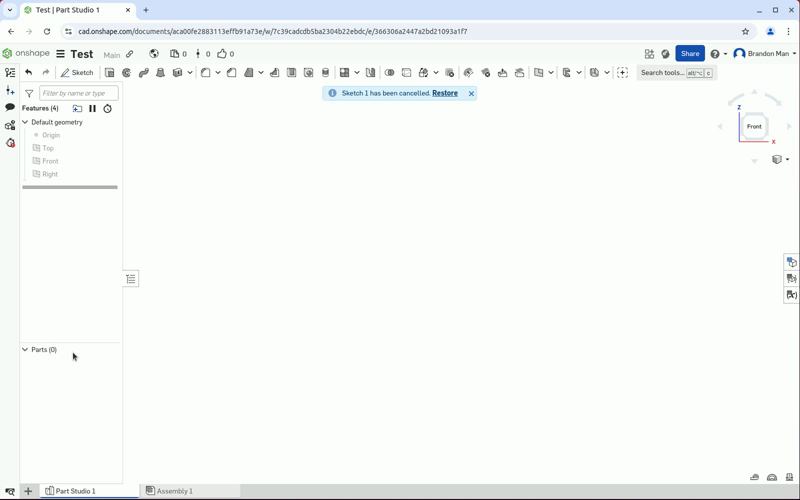
mouse_move(73, 352)
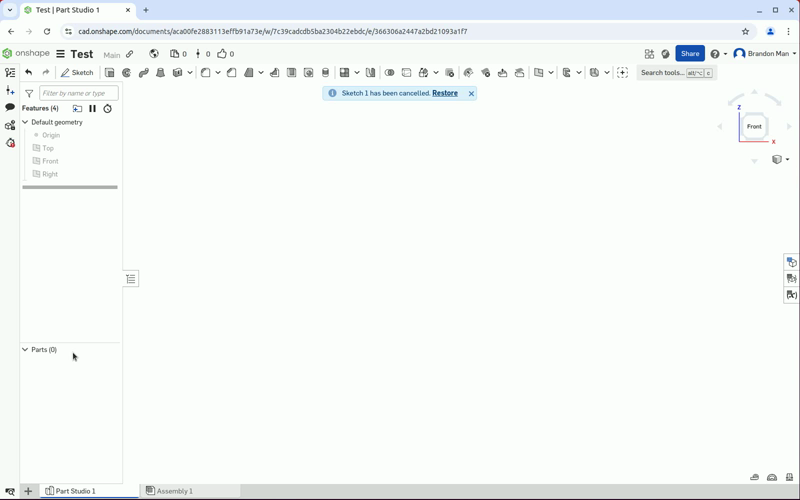
key(shift+y)
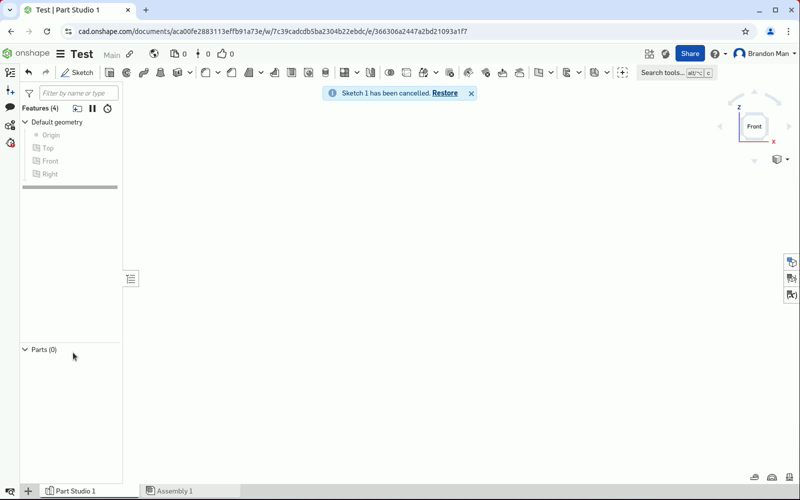
key(shift+s)
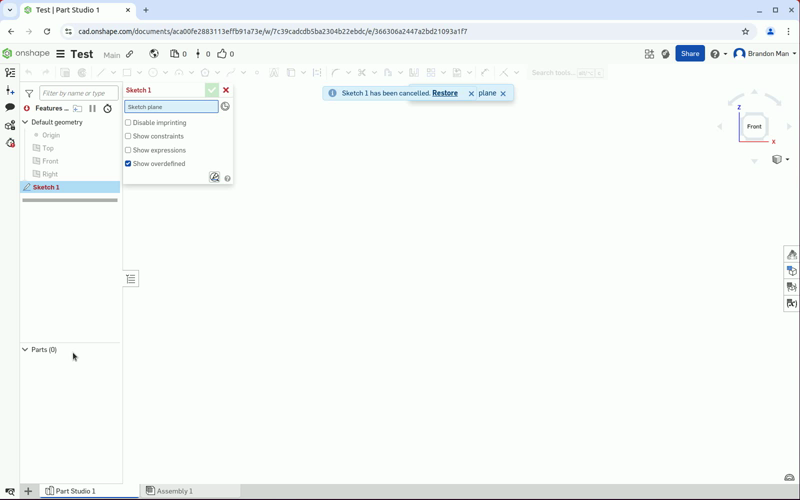
mouse_move(73, 163)
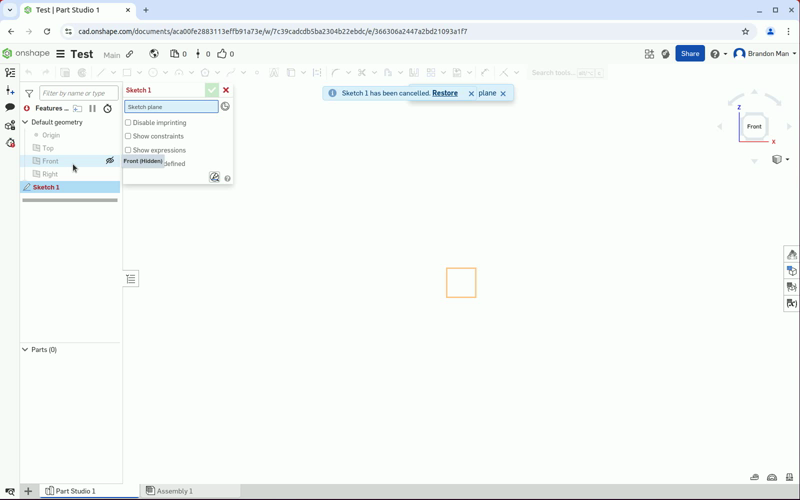
click(73, 163)
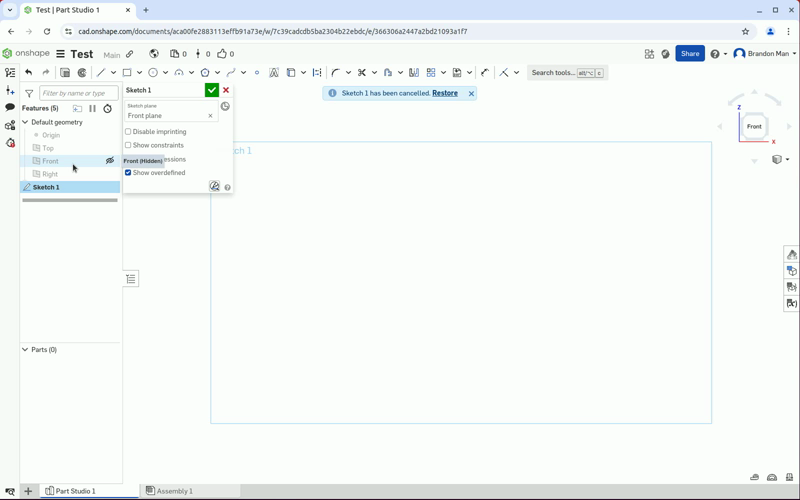
mouse_move(73, 352)
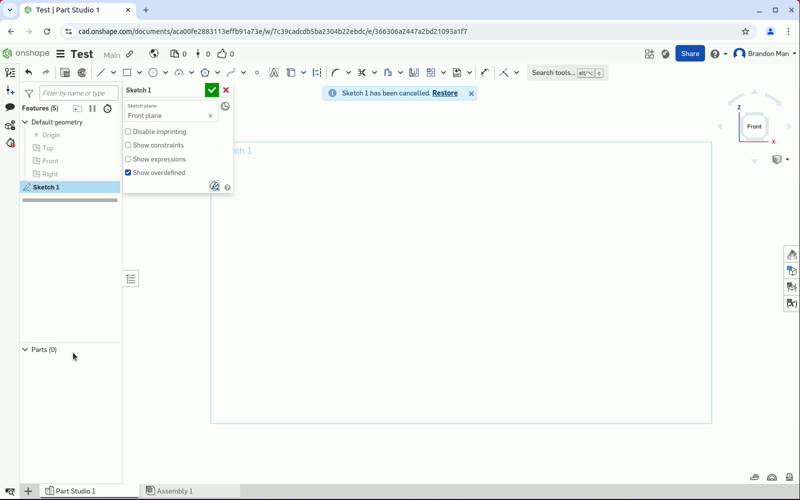
key(y)
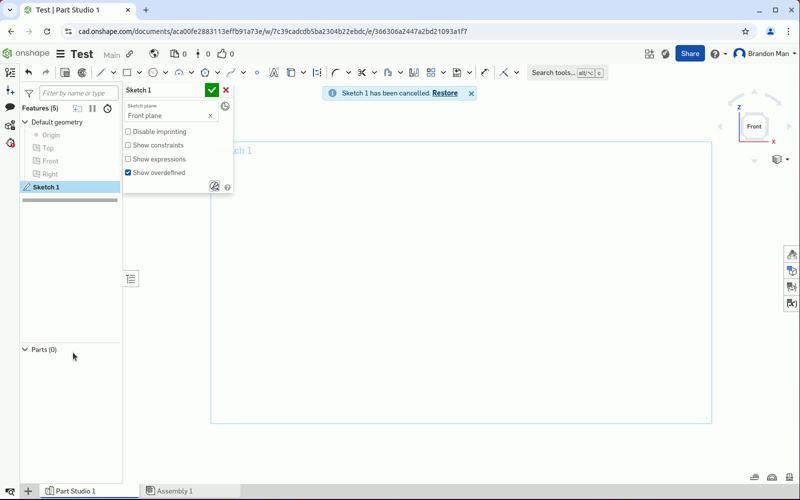
key(a)
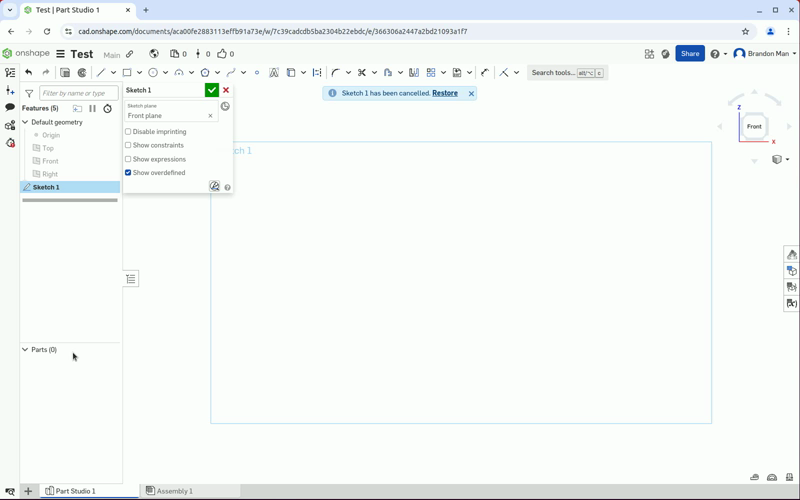
key_down(shift)
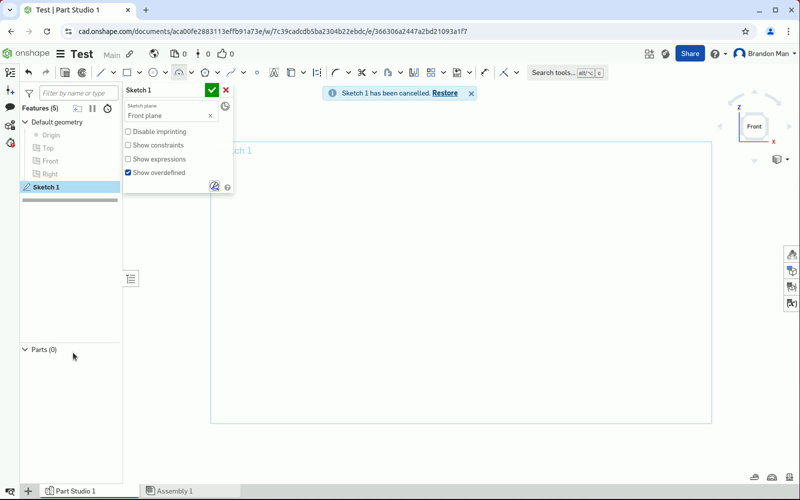
mouse_move(418, 373)
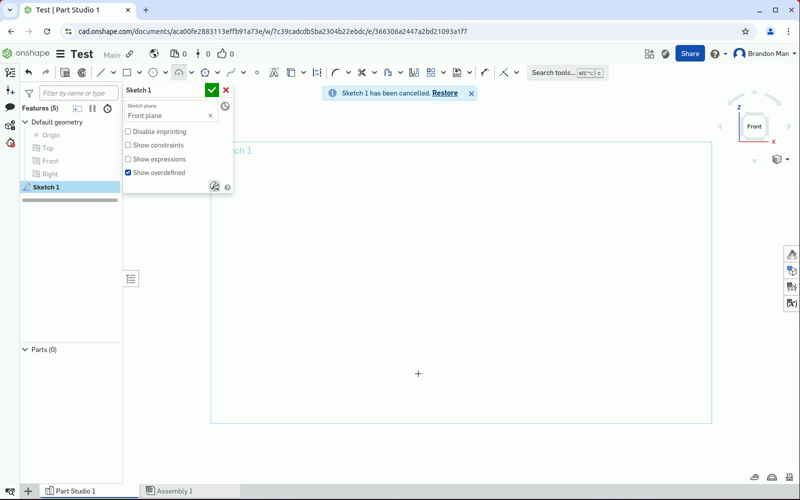
click(418, 373)
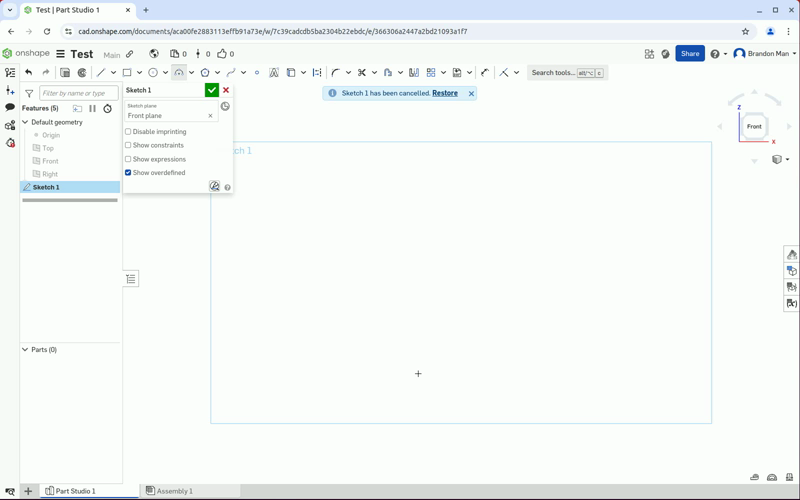
key_up(shift)
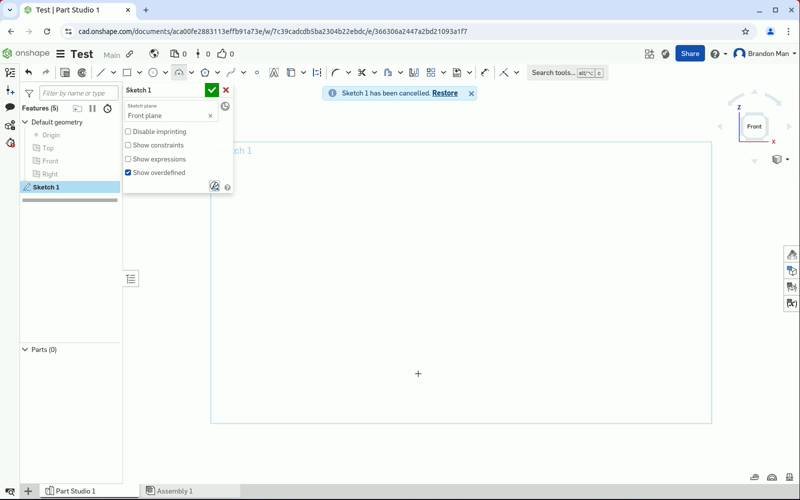
key_down(shift)
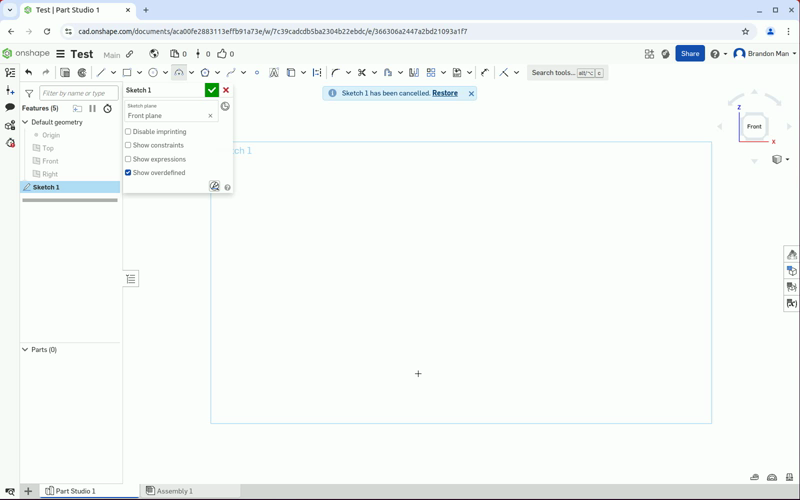
mouse_move(421, 376)
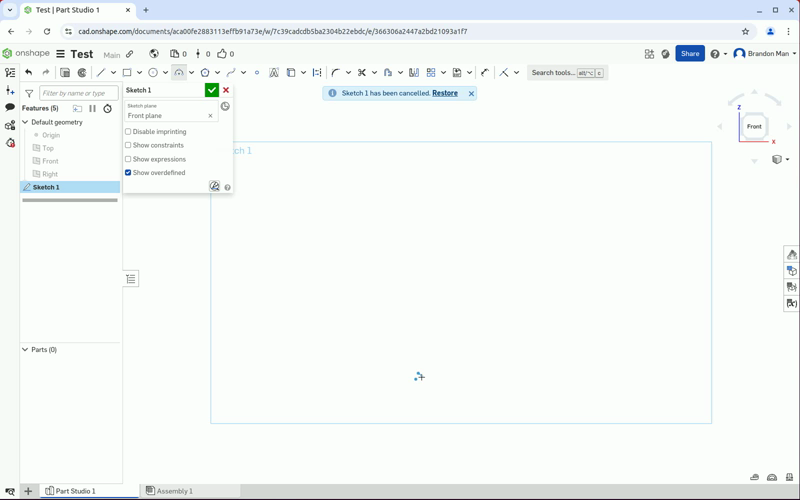
scroll(6)
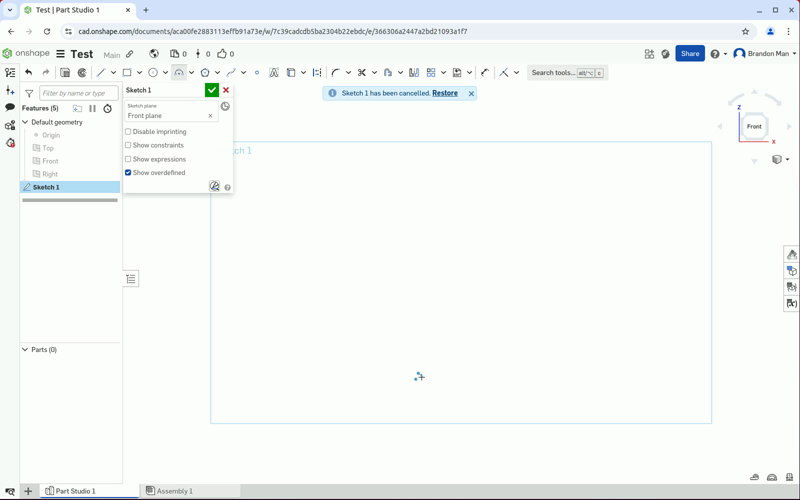
scroll(6)
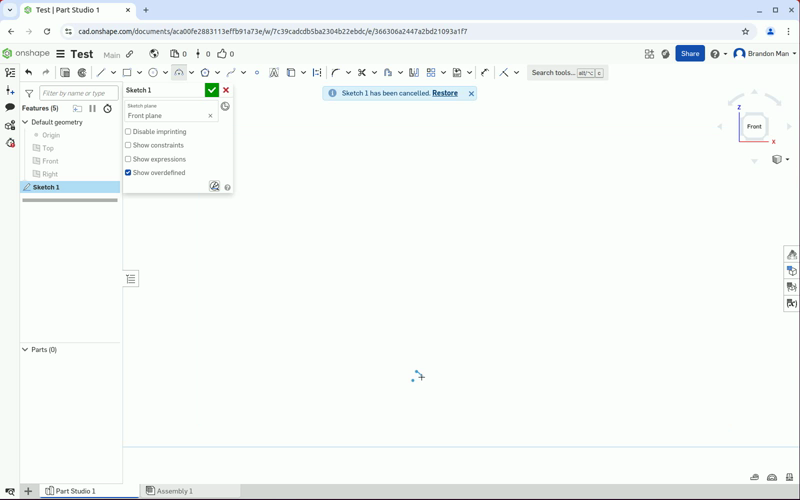
scroll(6)
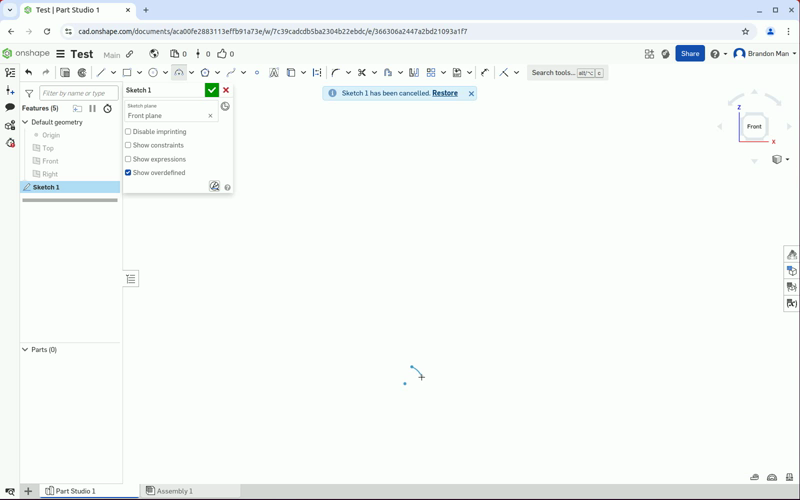
scroll(6)
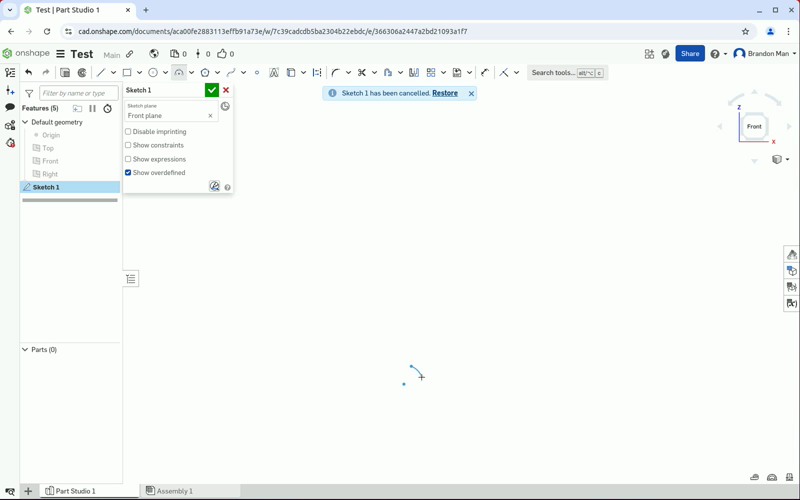
scroll(6)
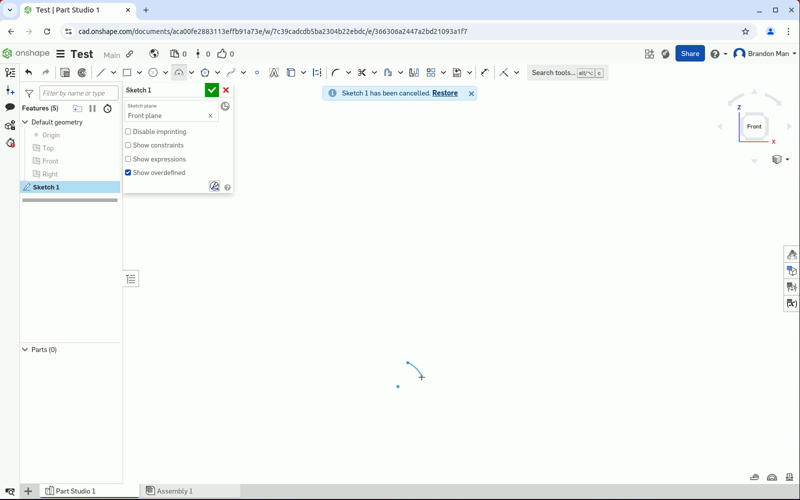
scroll(6)
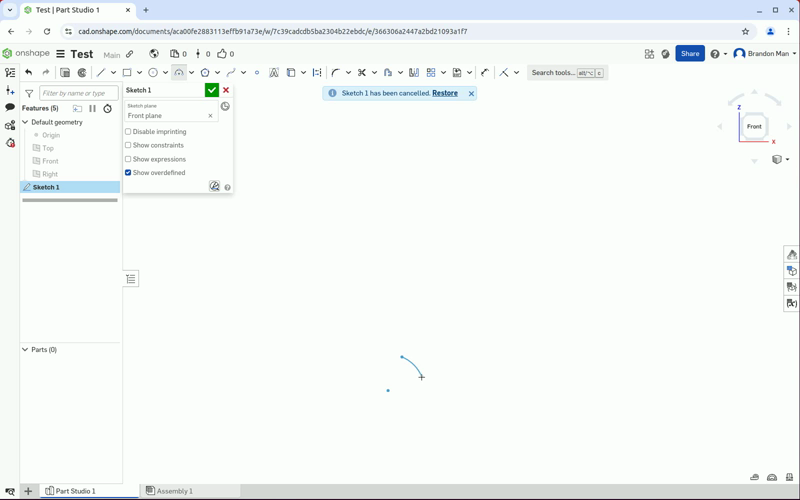
scroll(6)
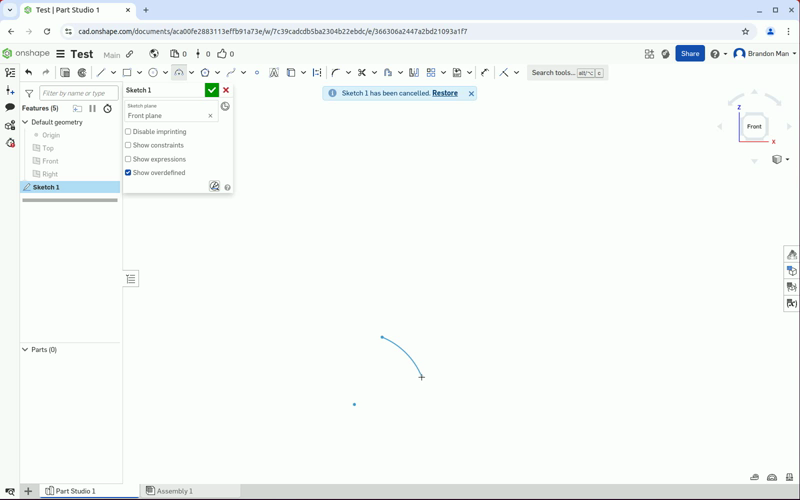
click(421, 376)
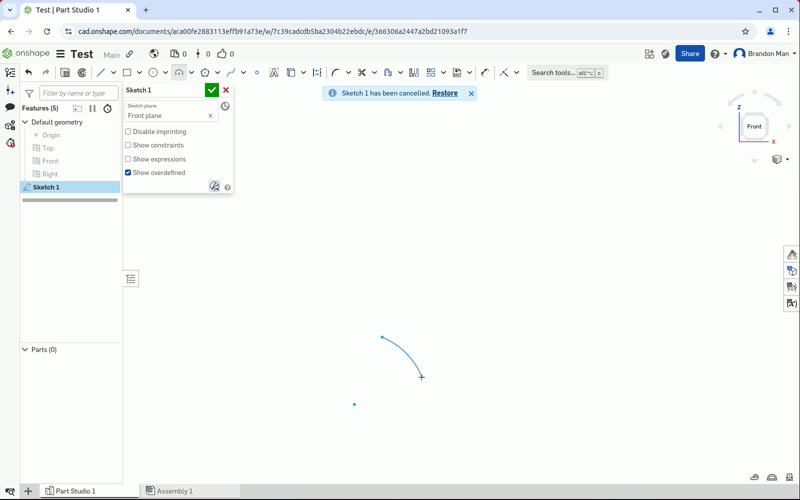
scroll(-6)
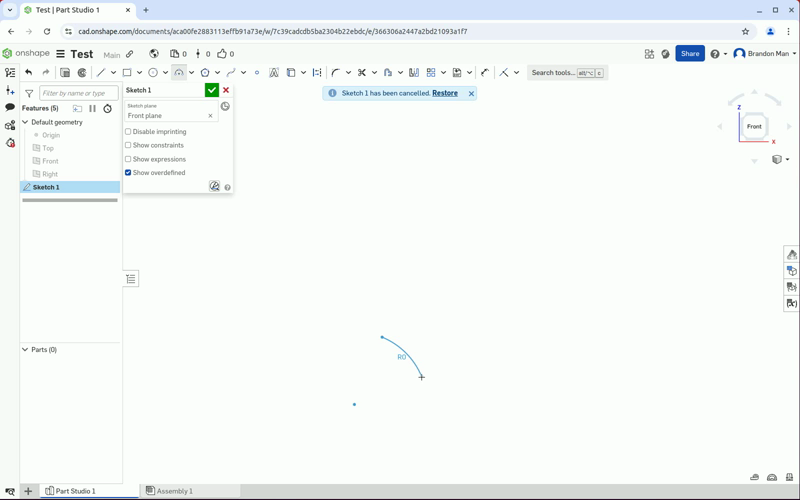
scroll(-6)
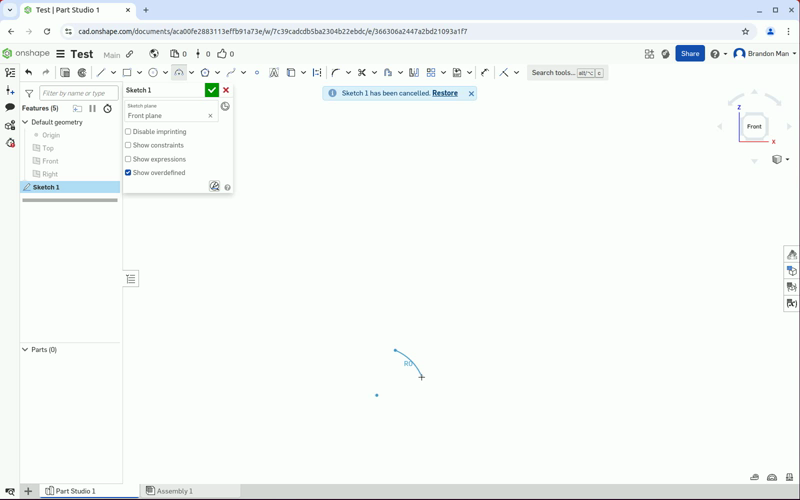
scroll(-6)
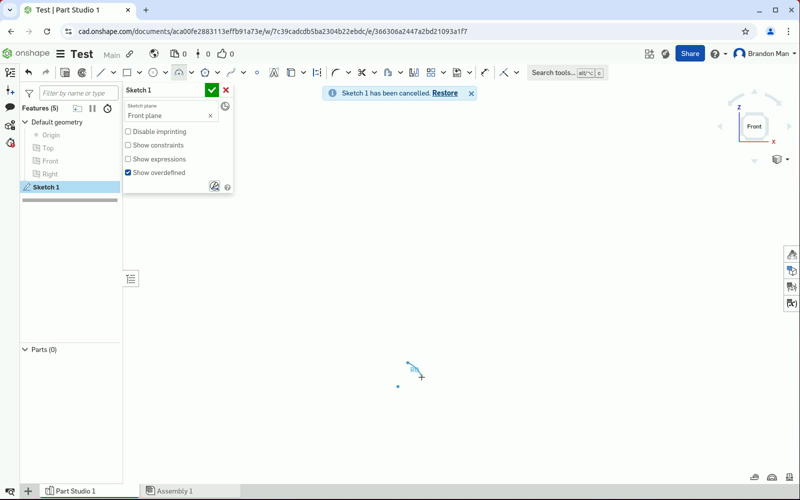
scroll(-6)
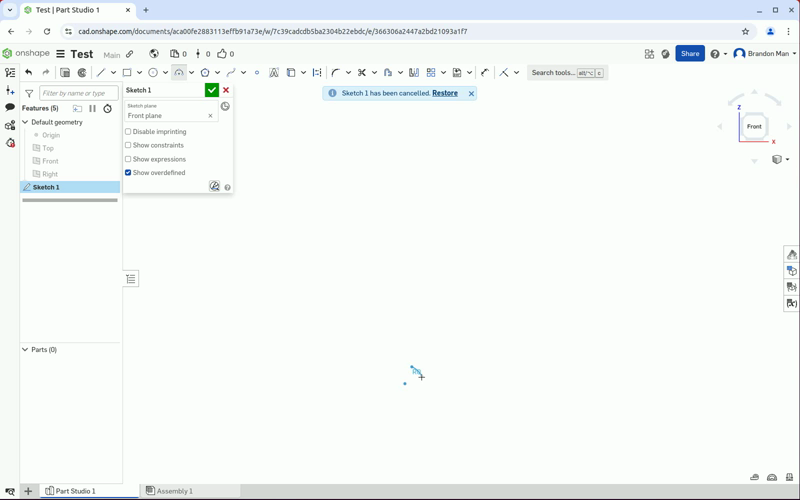
scroll(-6)
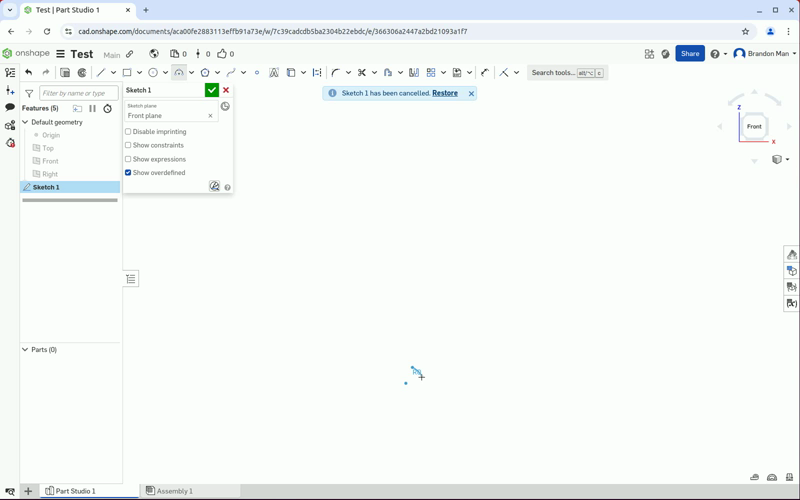
scroll(-6)
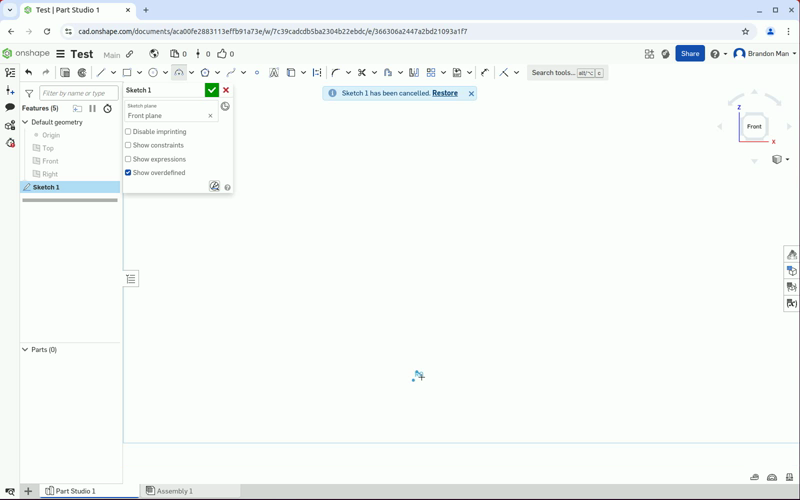
scroll(-6)
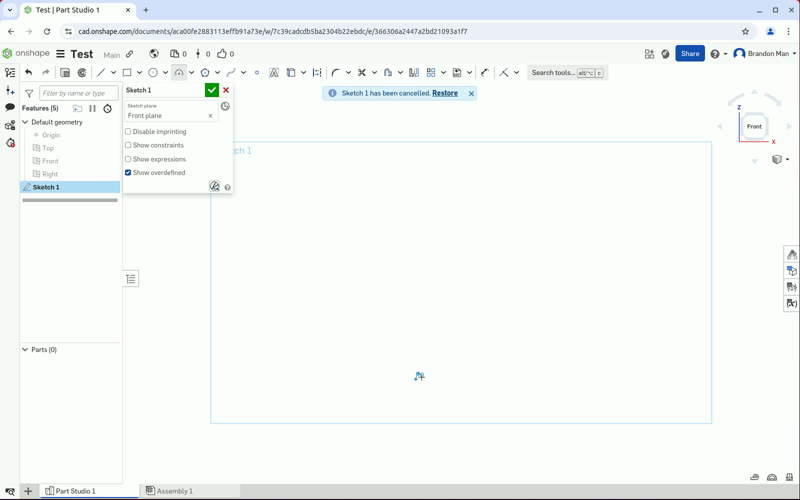
mouse_move(419, 375)
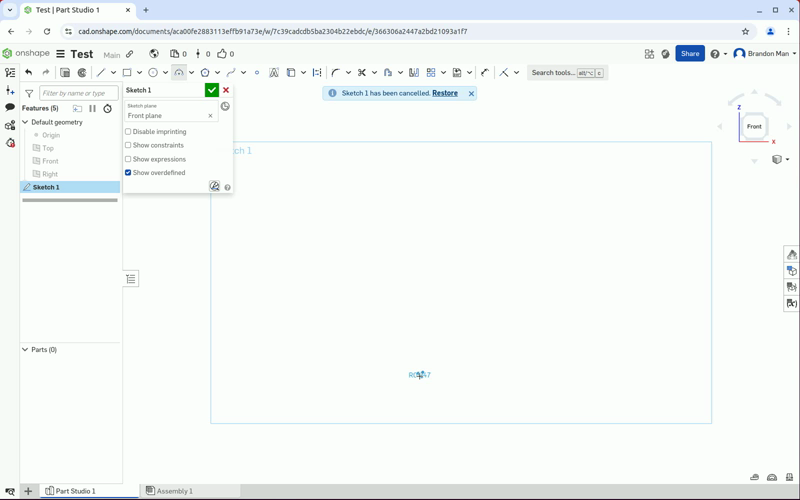
scroll(6)
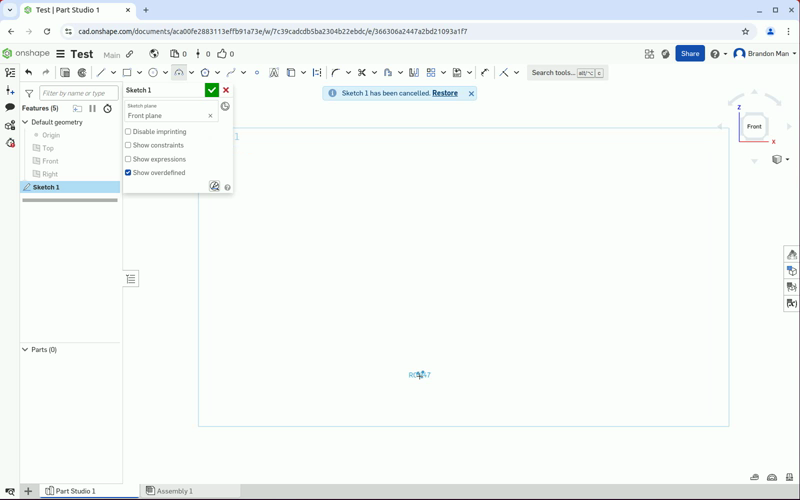
scroll(6)
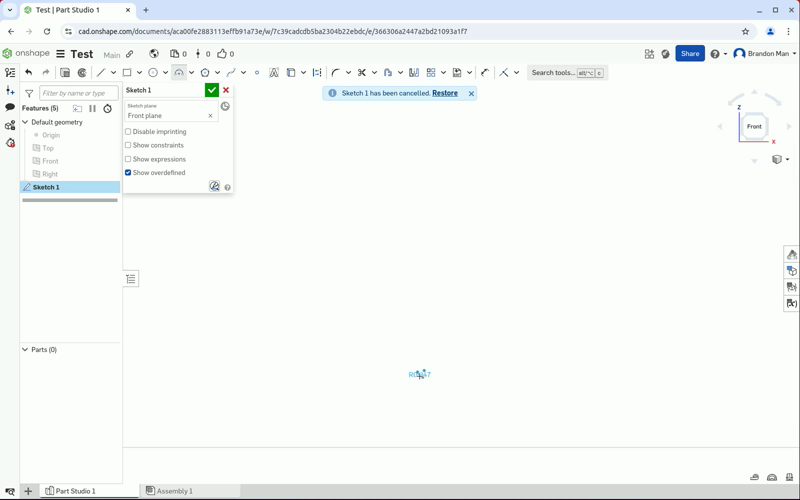
scroll(6)
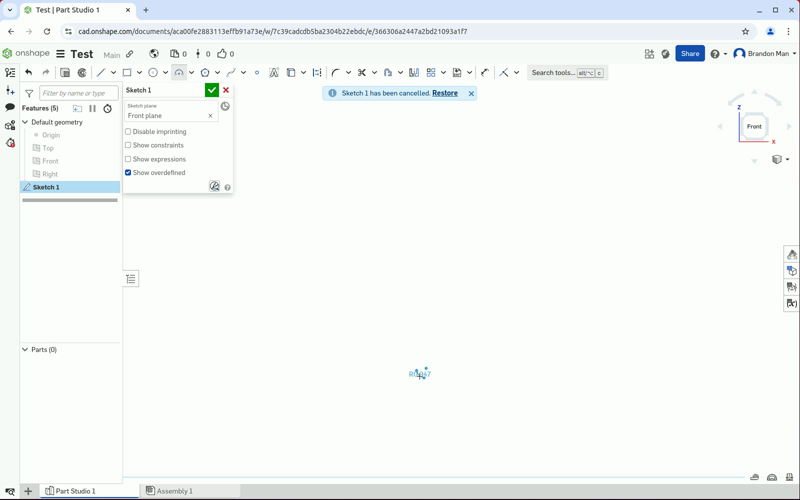
scroll(6)
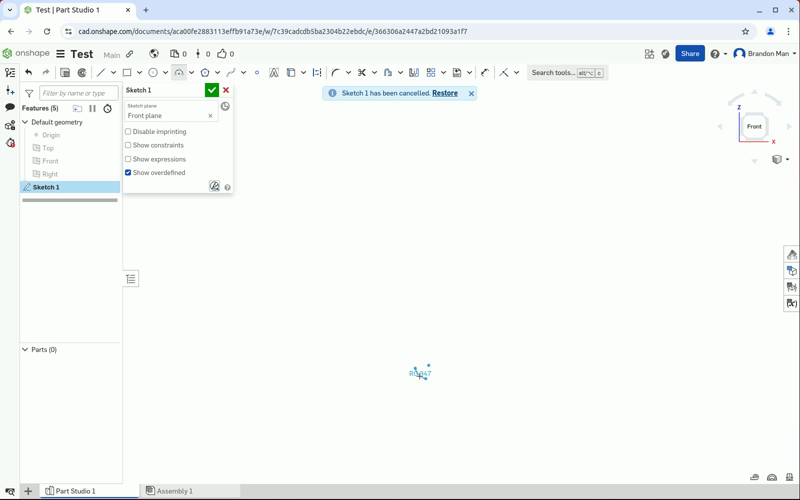
scroll(6)
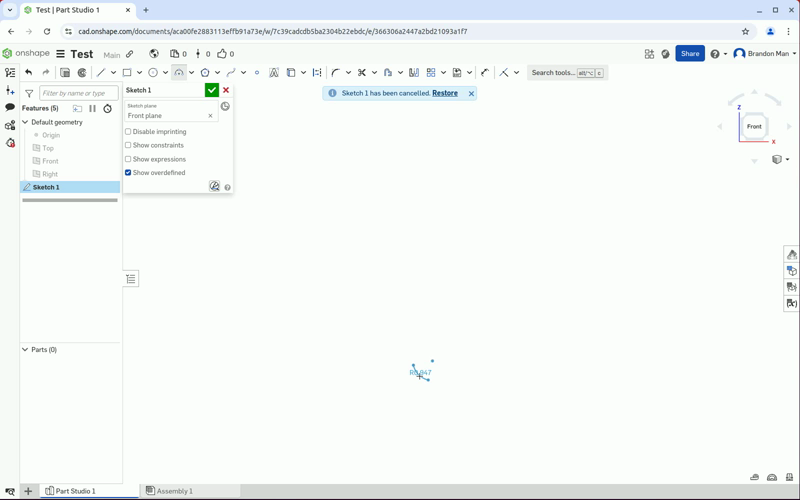
scroll(6)
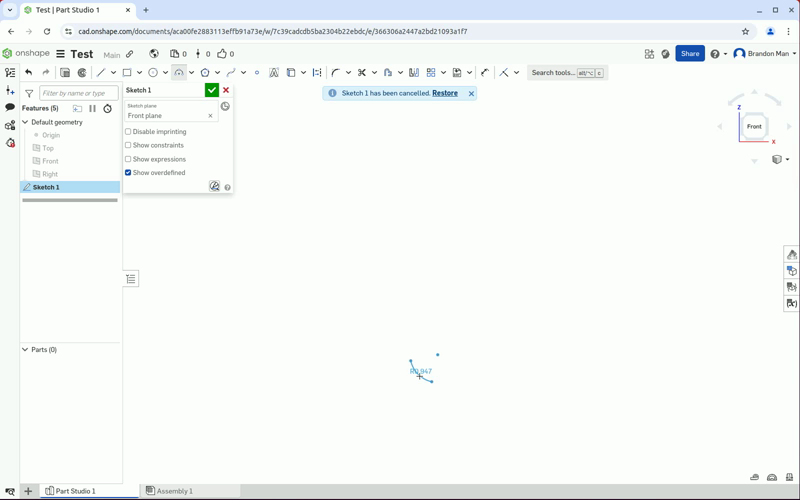
scroll(6)
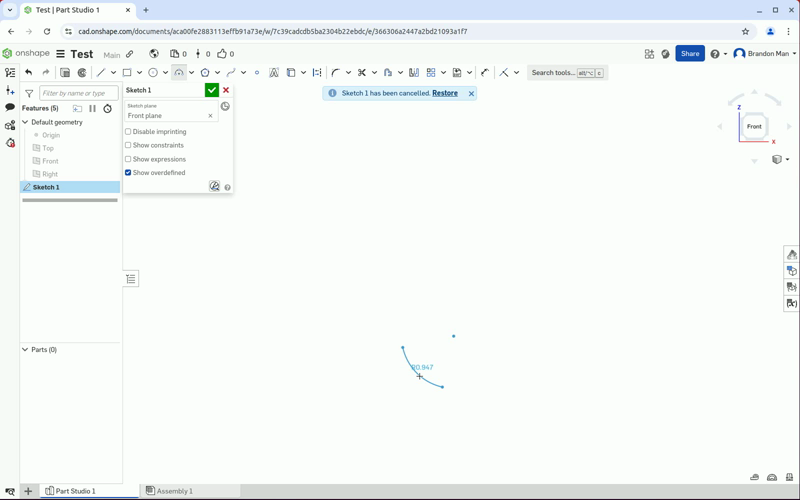
click(419, 375)
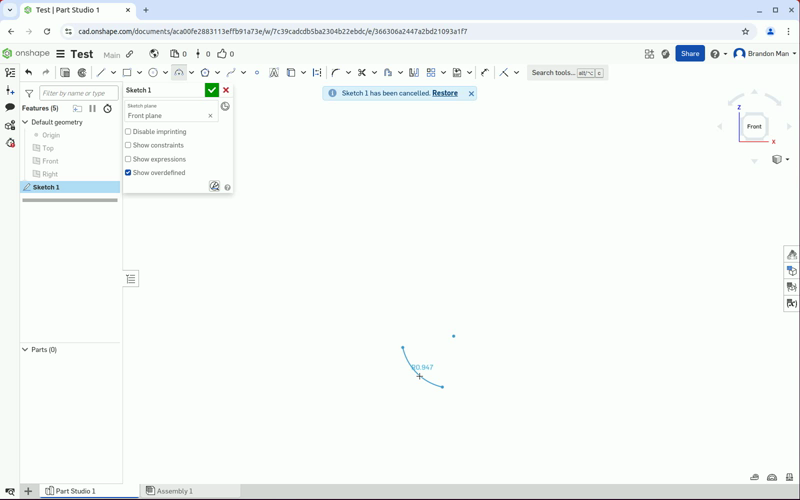
scroll(-6)
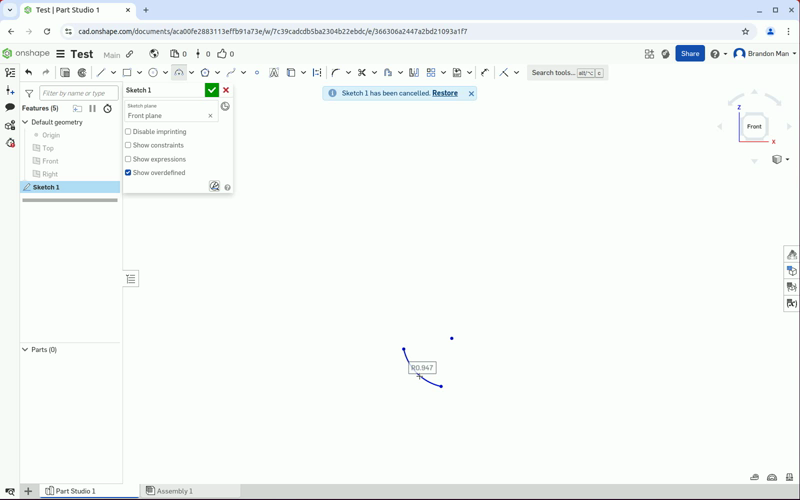
scroll(-6)
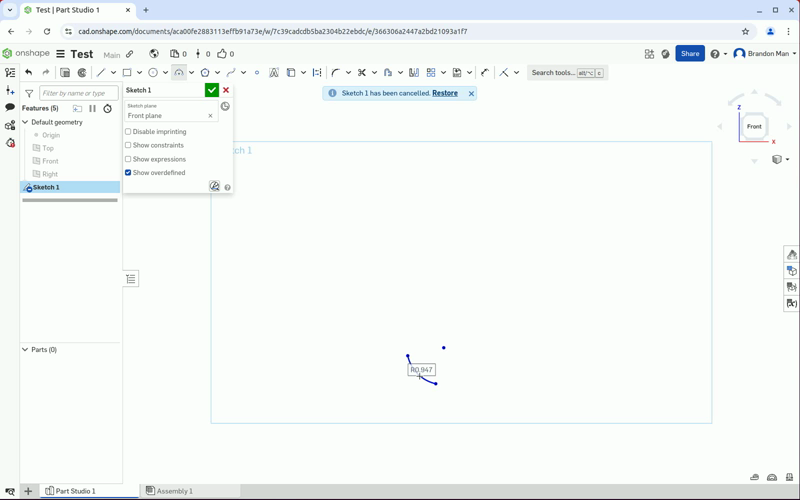
scroll(-6)
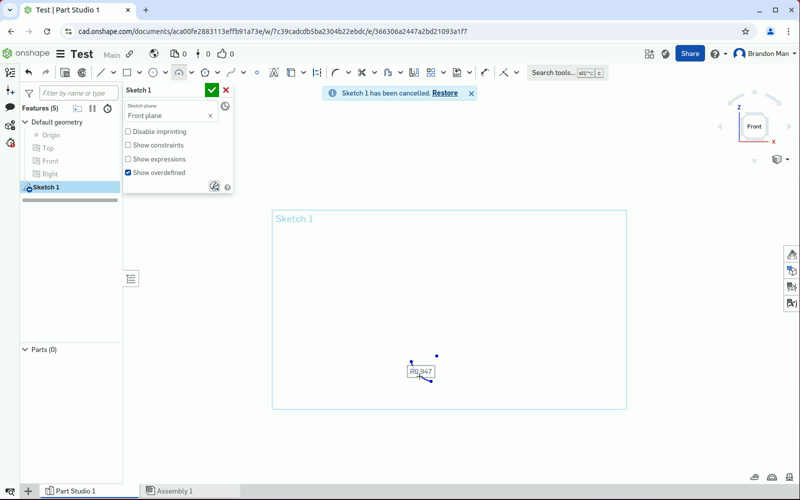
scroll(-6)
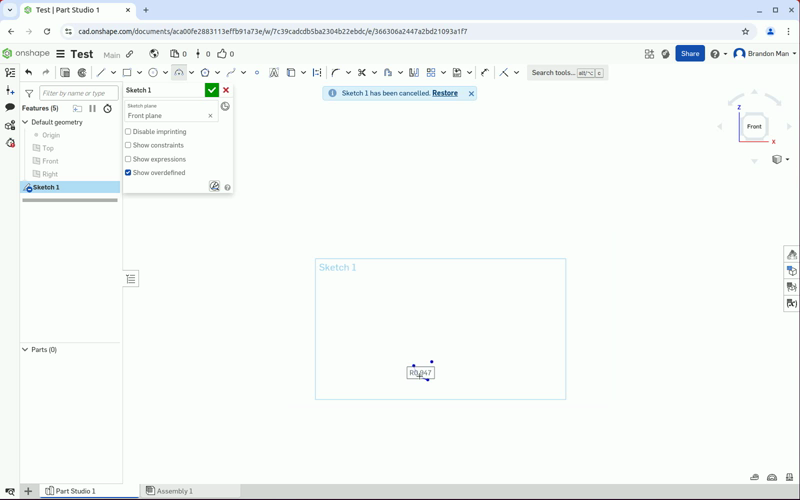
scroll(-6)
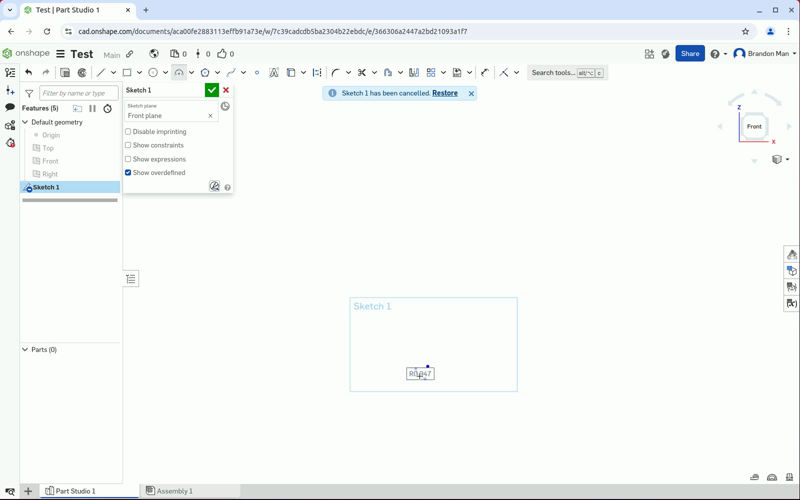
scroll(-6)
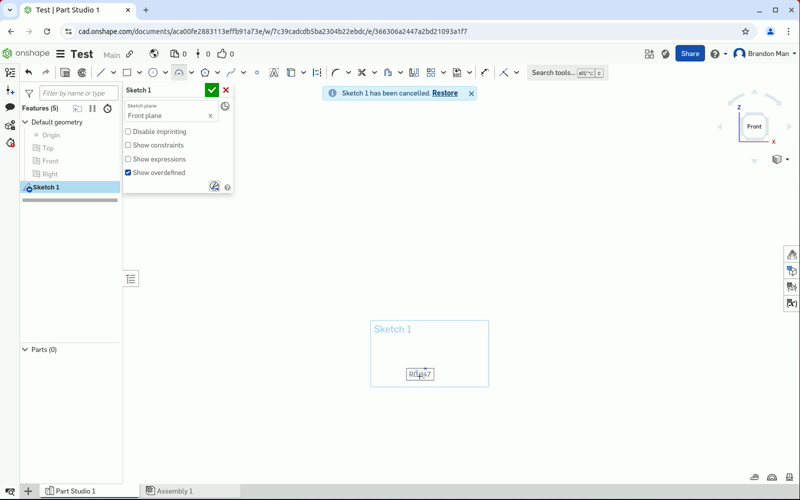
scroll(-6)
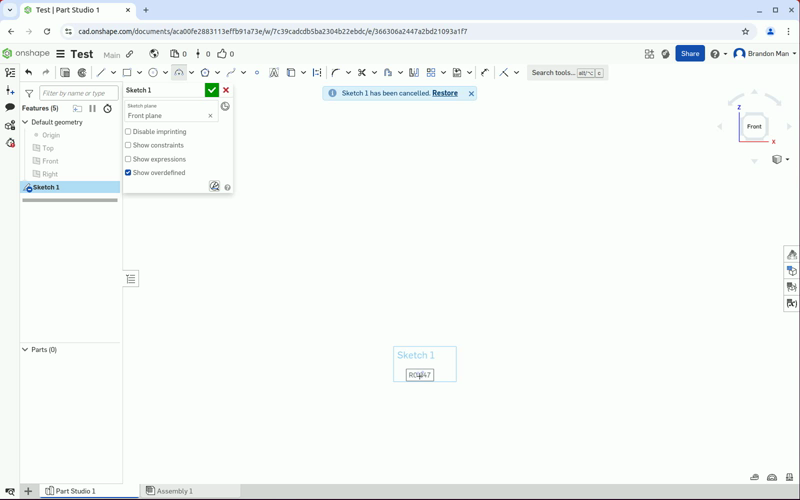
key_up(shift)
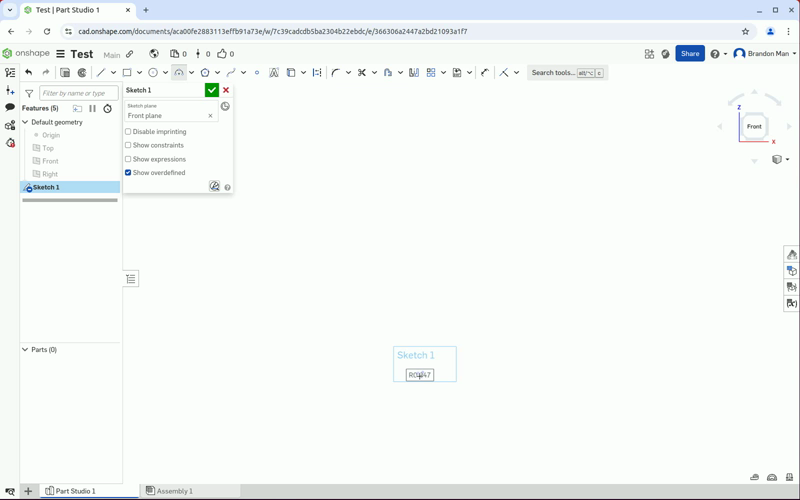
key(esc)
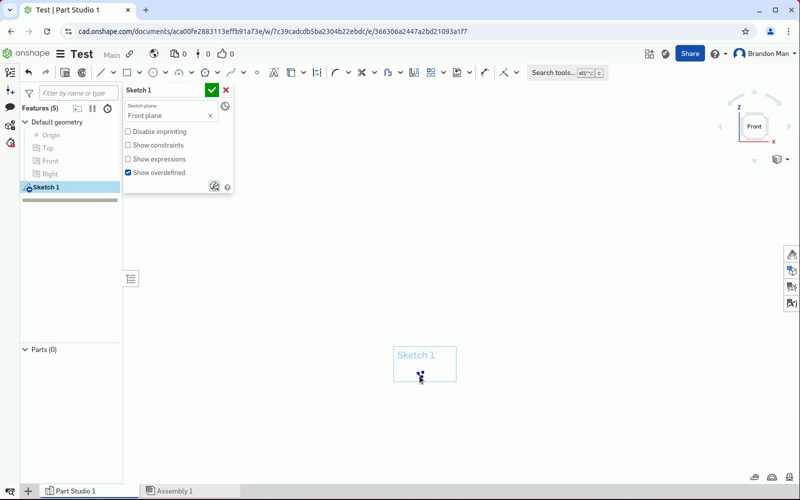
key(l)
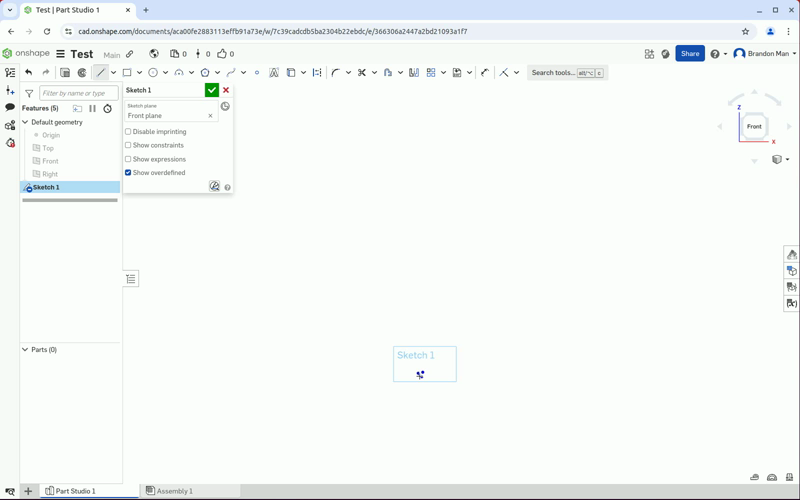
mouse_move(421, 376)
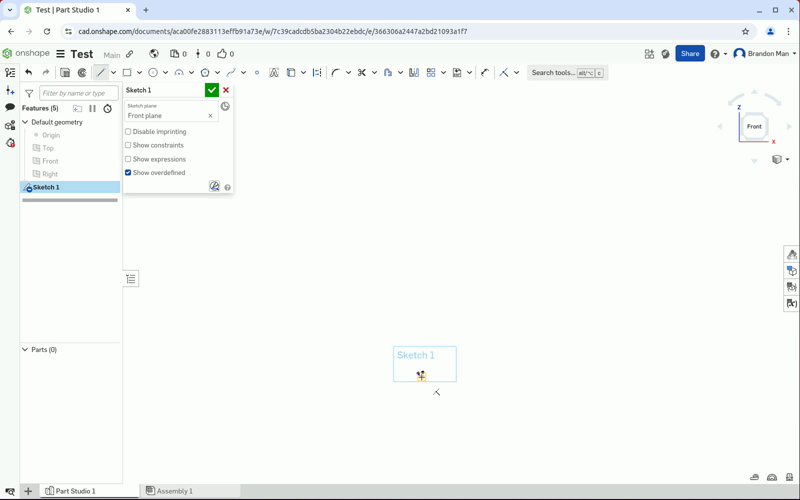
scroll(6)
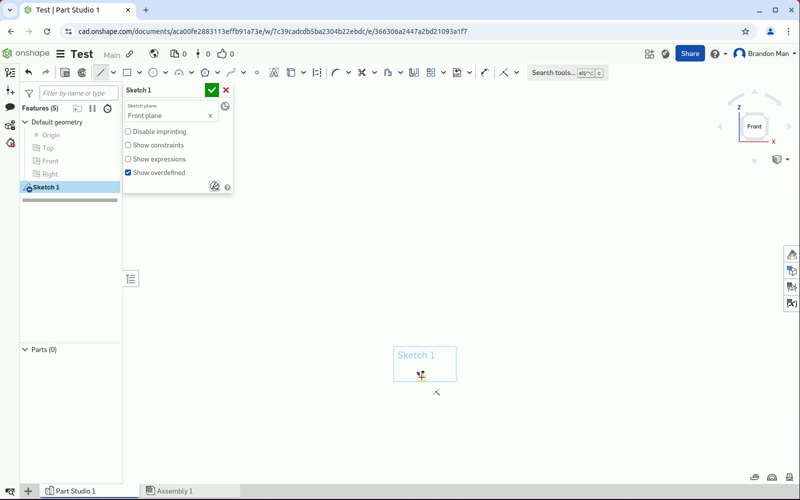
scroll(6)
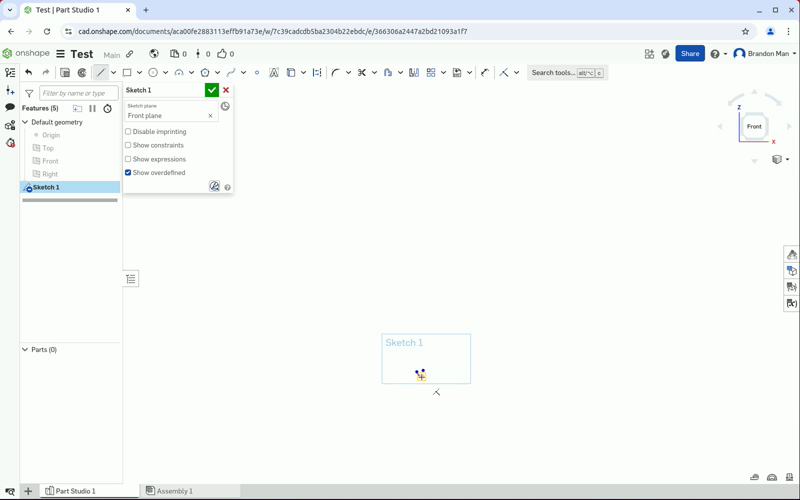
scroll(6)
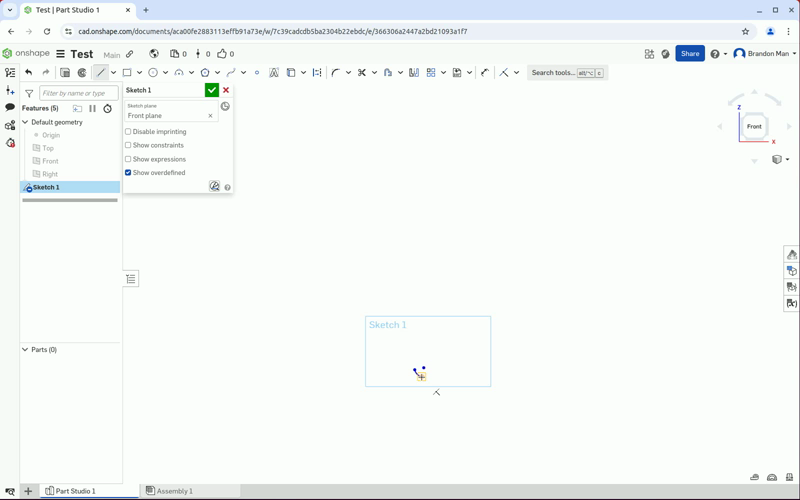
scroll(6)
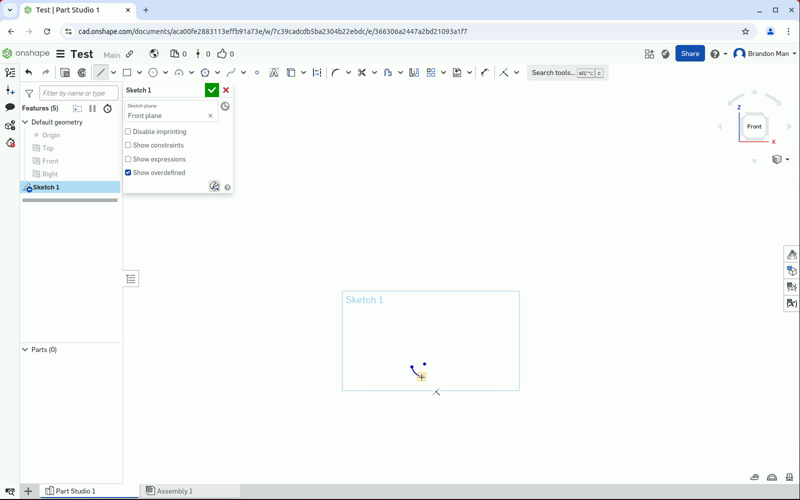
scroll(6)
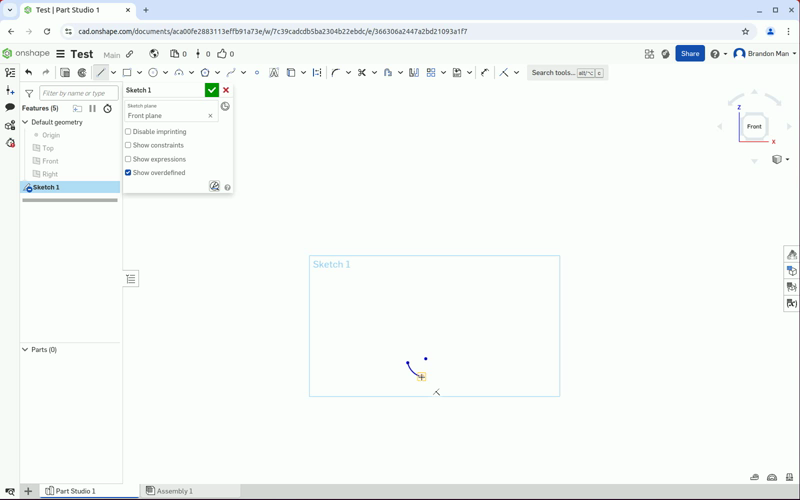
scroll(6)
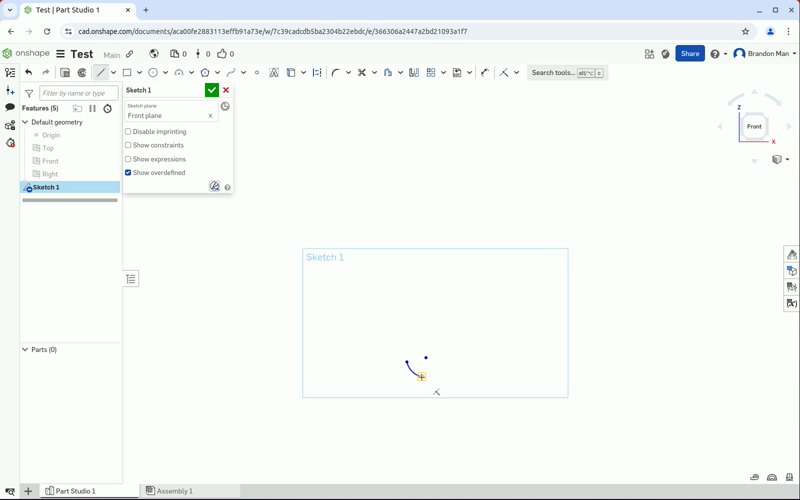
scroll(6)
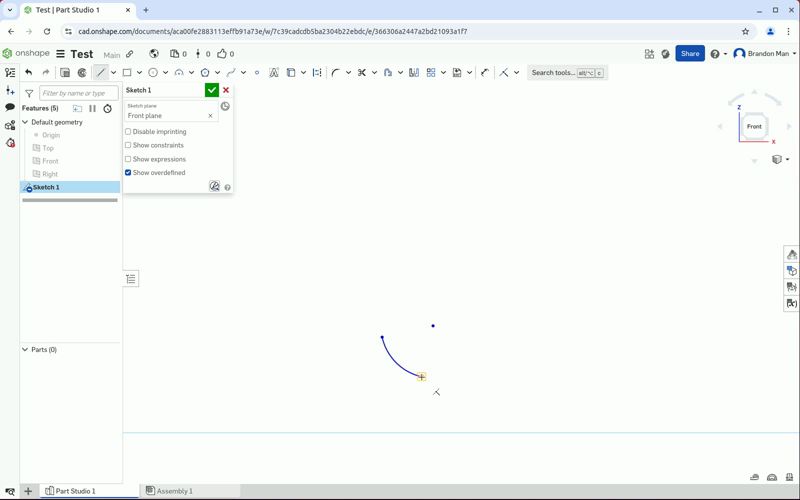
click(421, 376)
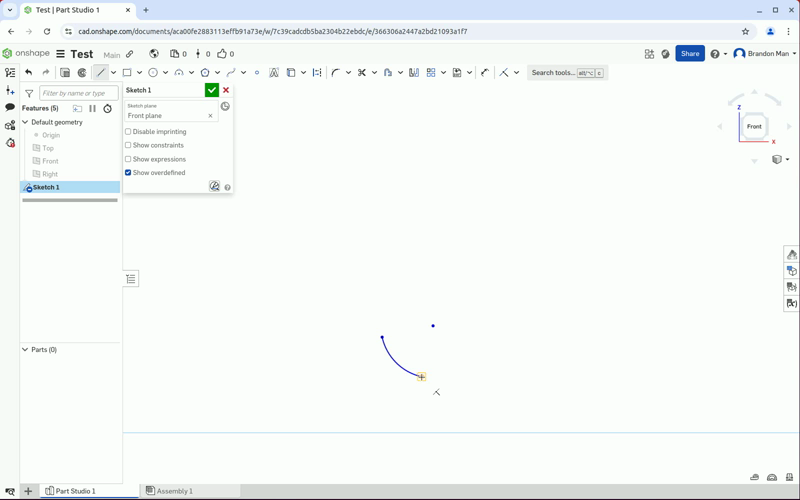
scroll(-6)
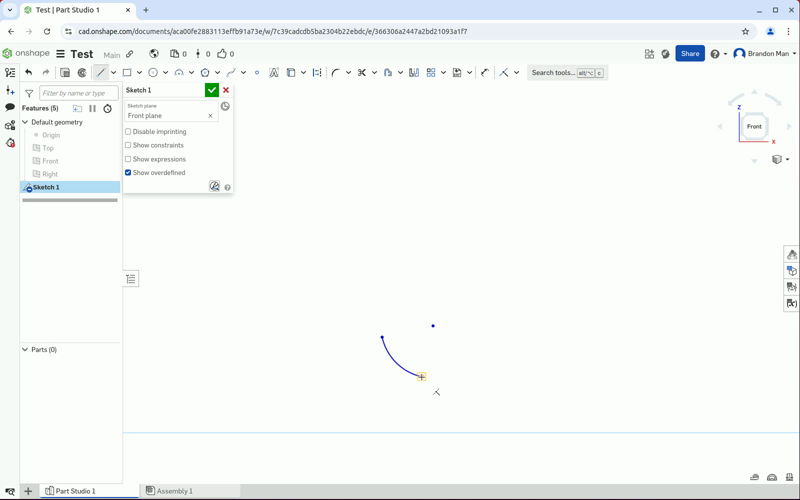
scroll(-6)
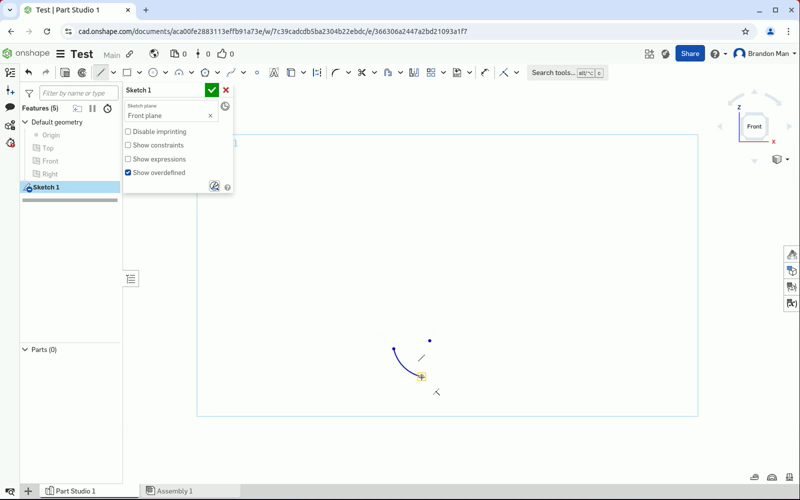
scroll(-6)
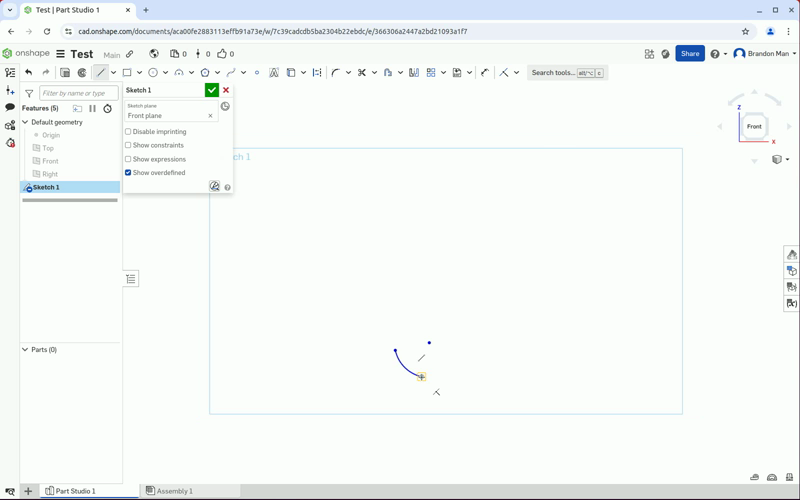
scroll(-6)
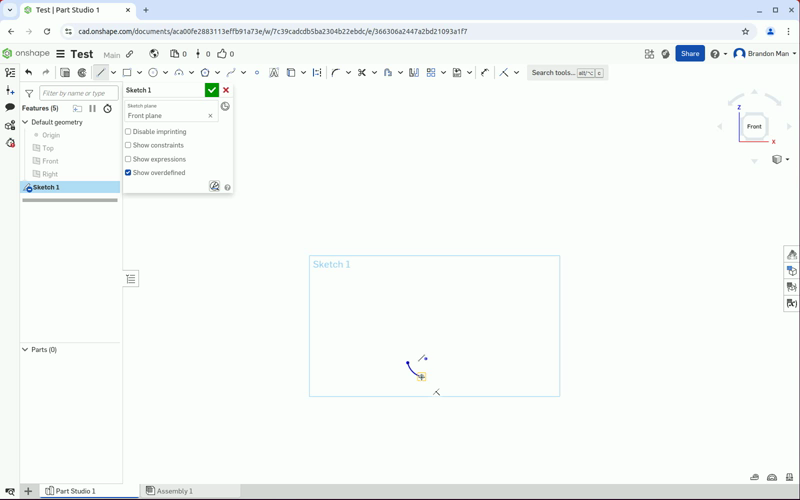
scroll(-6)
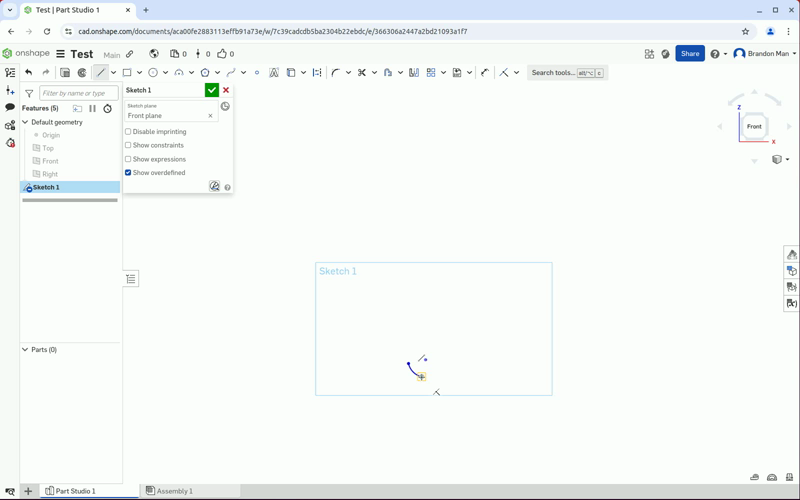
scroll(-6)
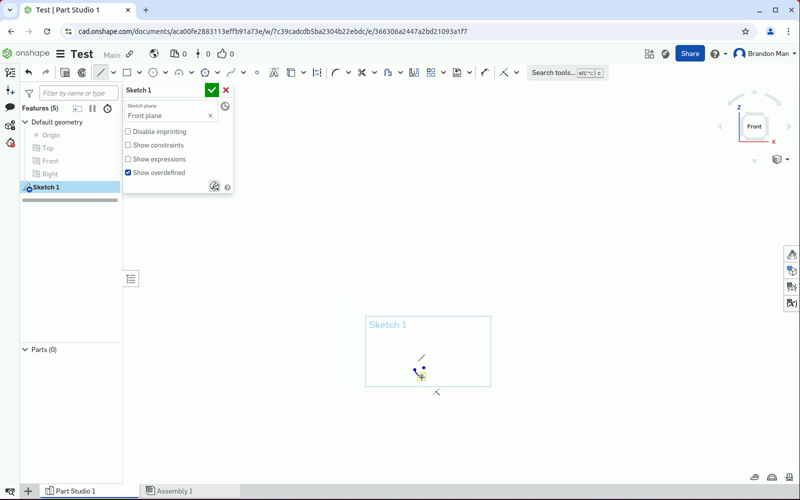
scroll(-6)
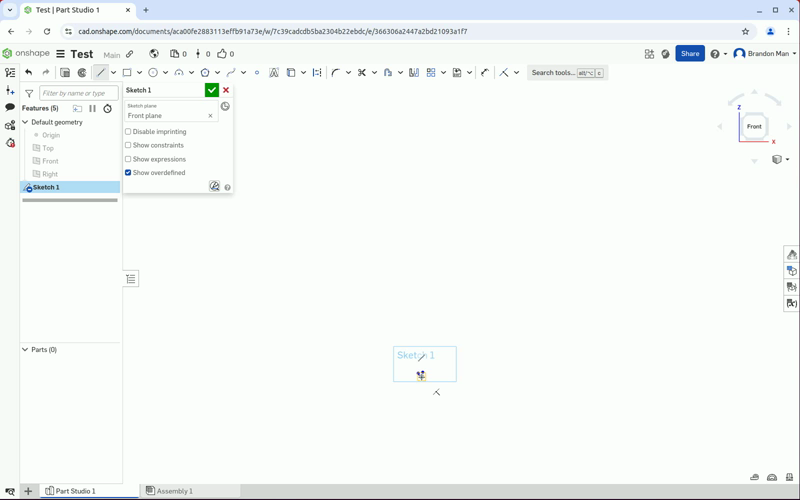
key_down(shift)
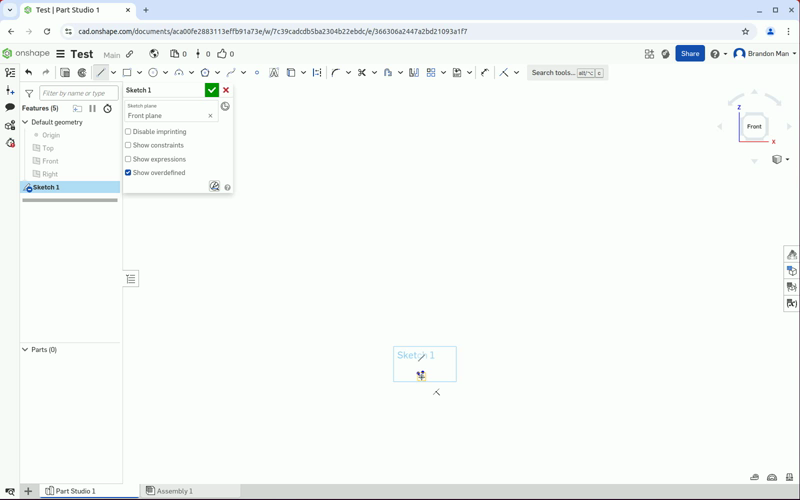
mouse_move(569, 376)
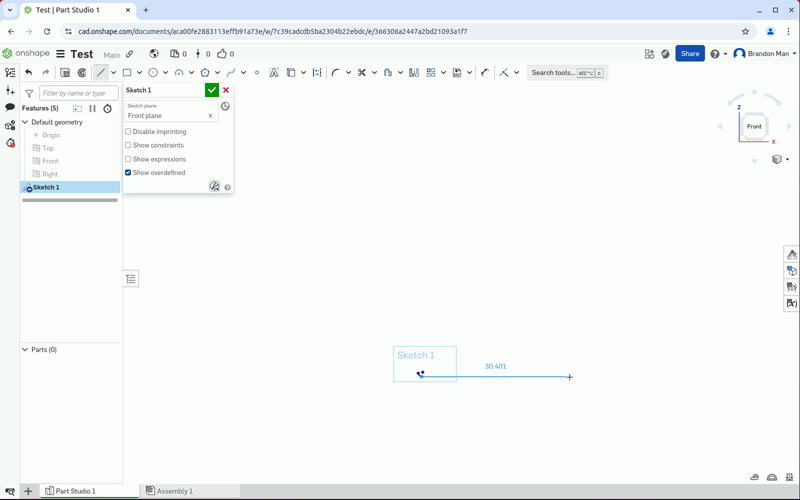
click(569, 376)
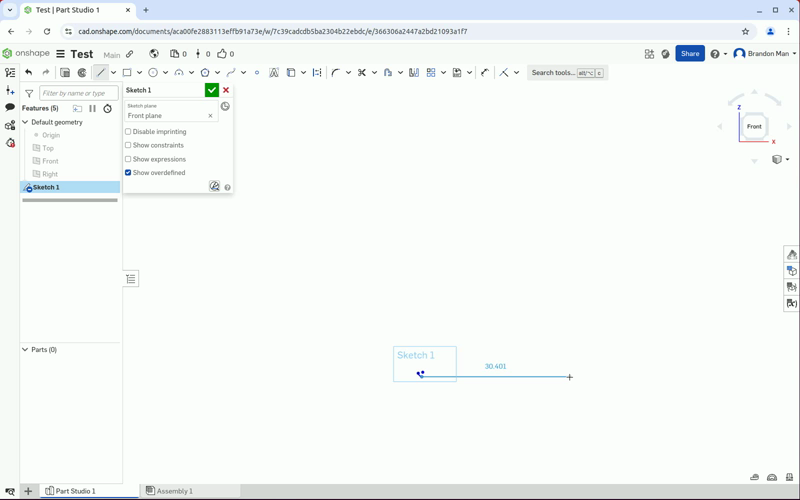
key_up(shift)
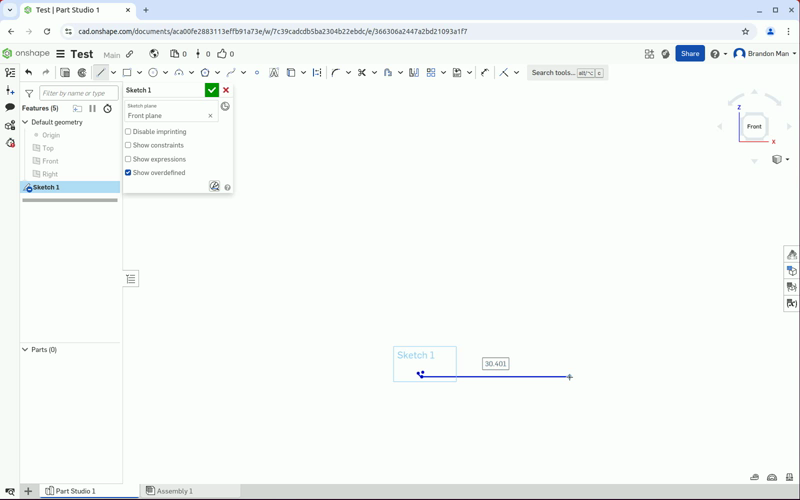
key(esc)
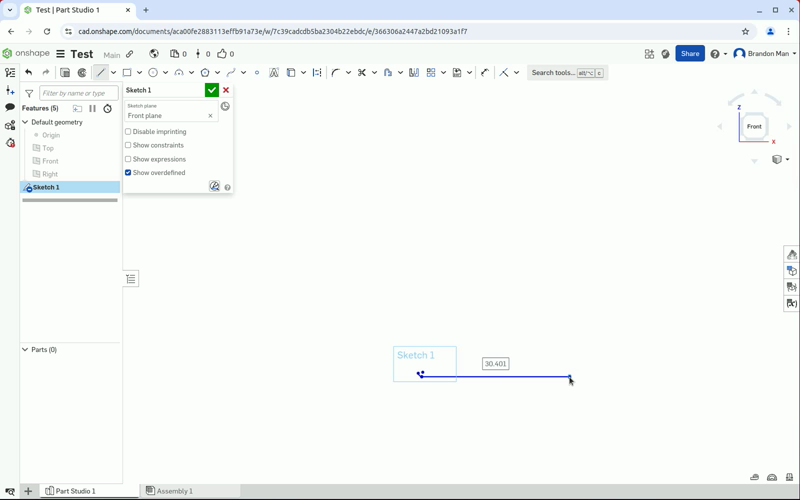
key(a)
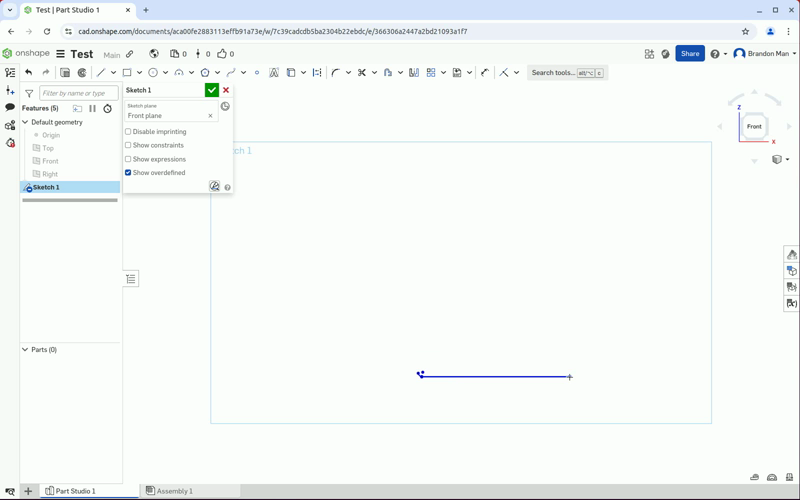
mouse_move(569, 376)
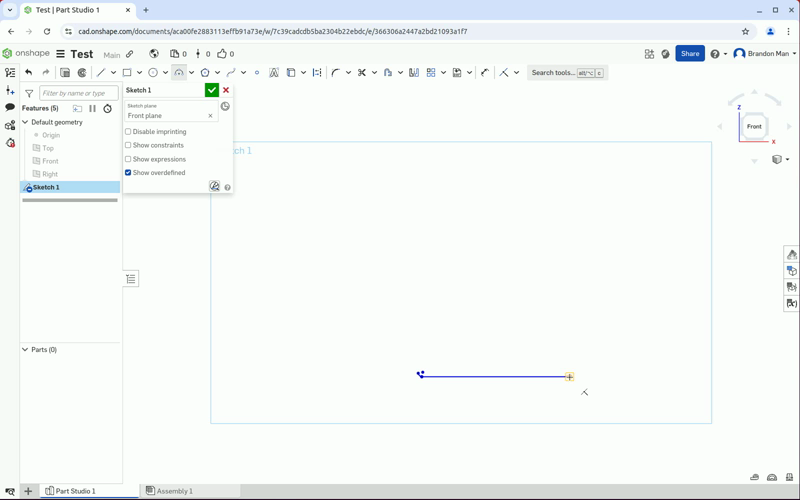
click(569, 376)
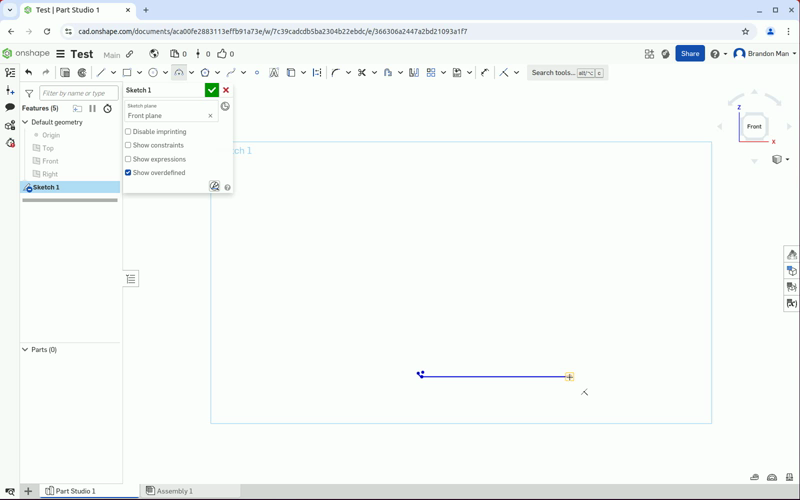
key_down(shift)
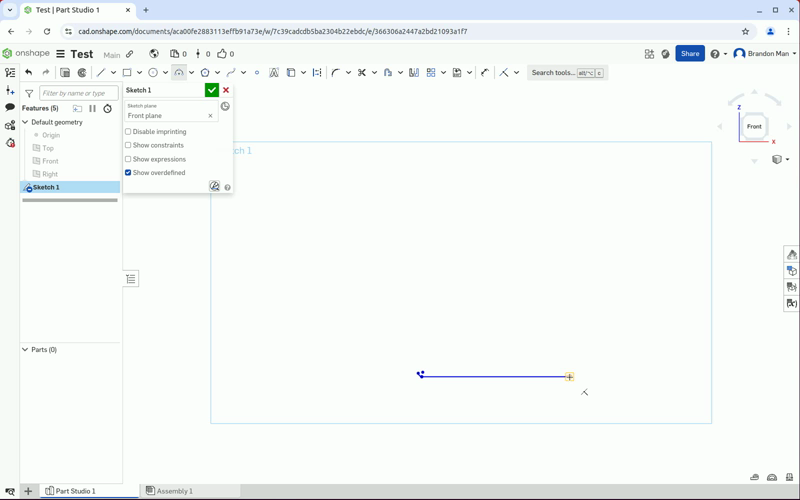
mouse_move(573, 373)
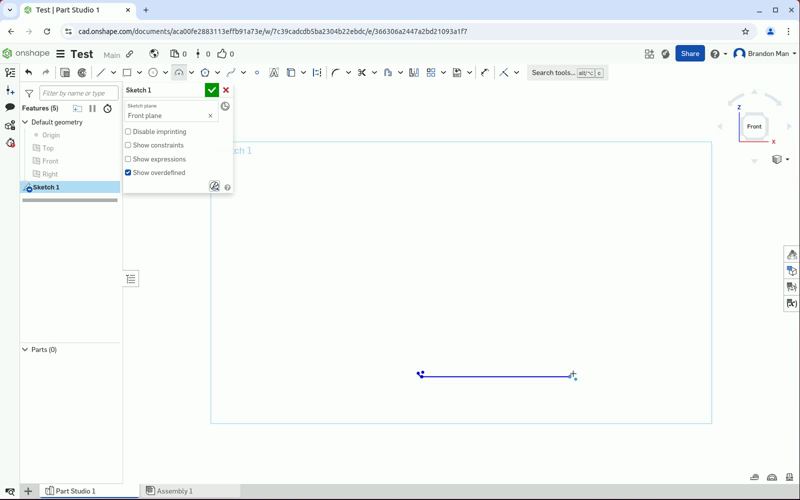
scroll(6)
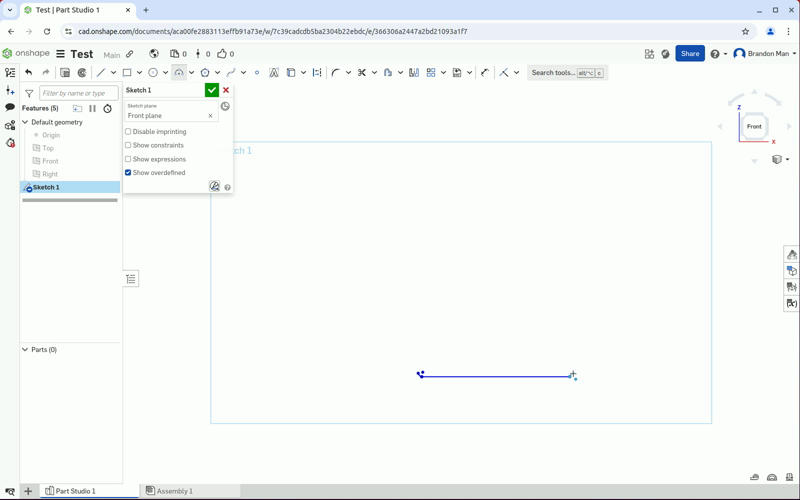
scroll(6)
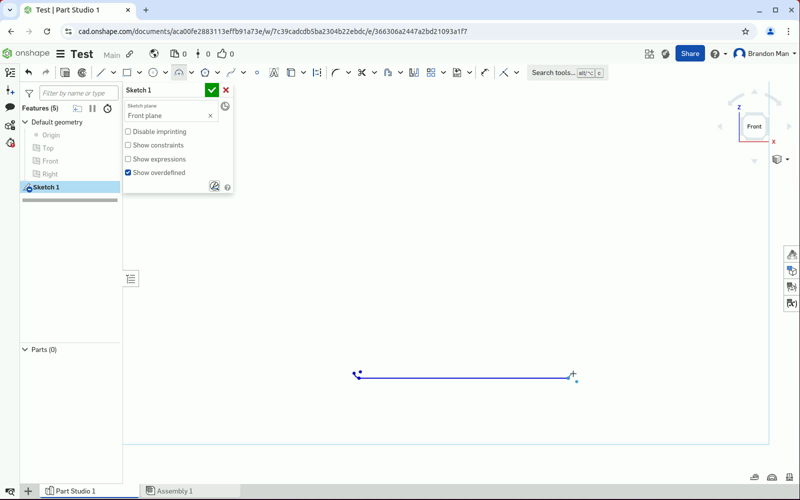
scroll(6)
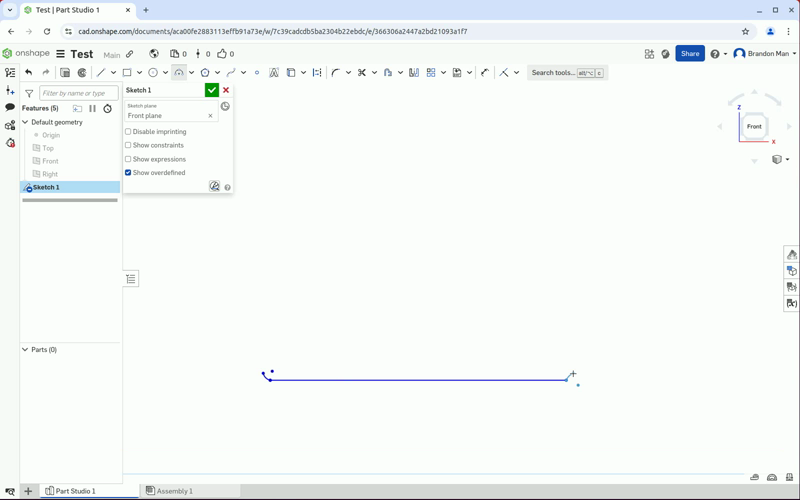
scroll(6)
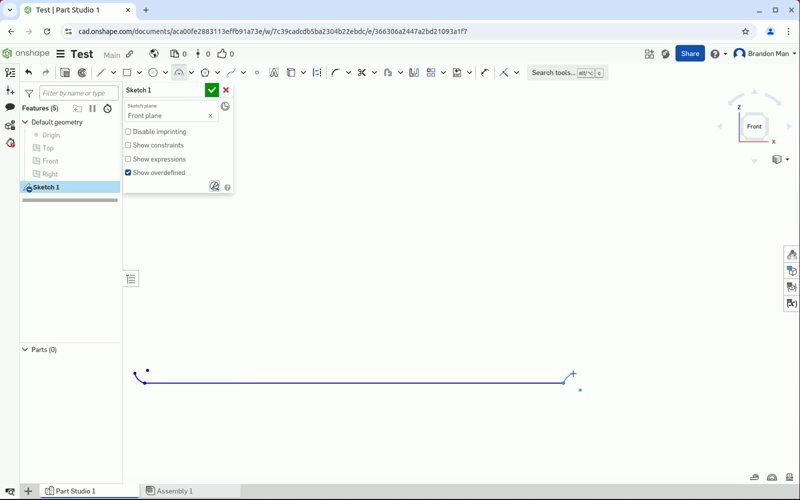
scroll(6)
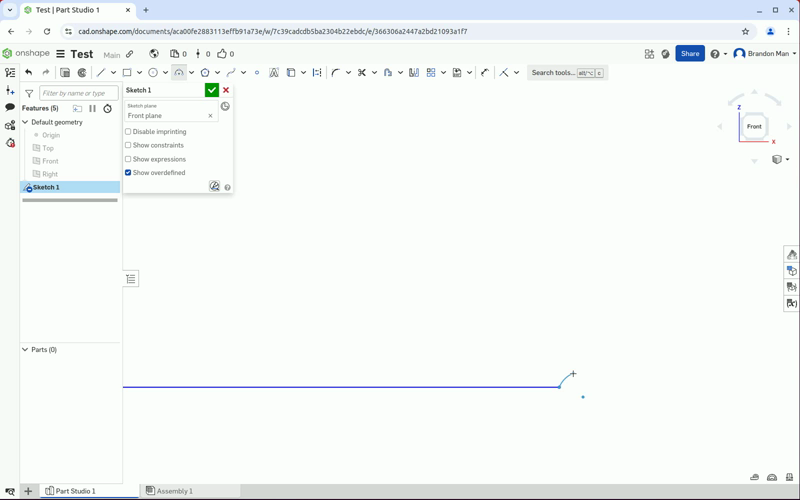
scroll(6)
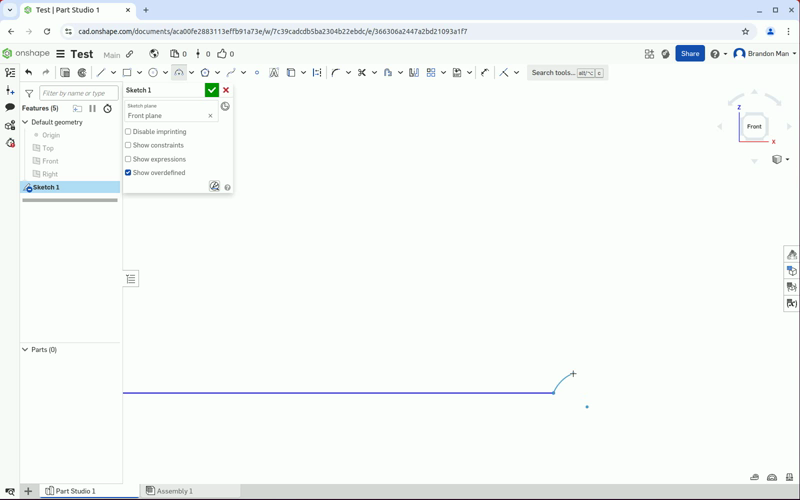
scroll(6)
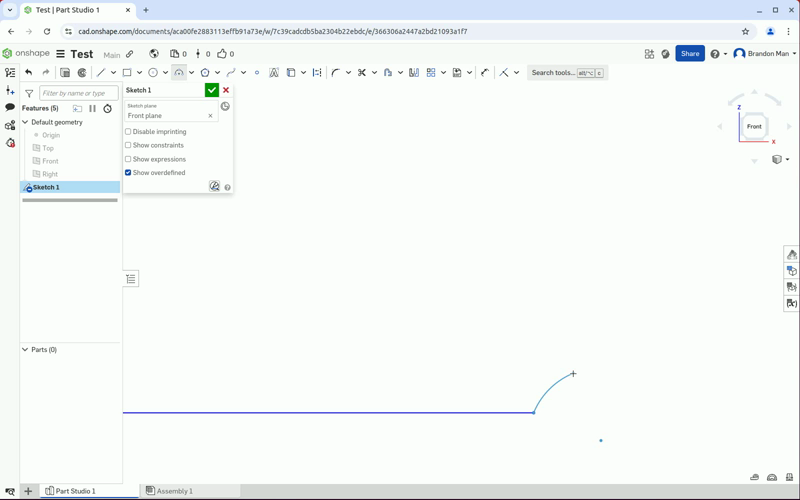
click(573, 373)
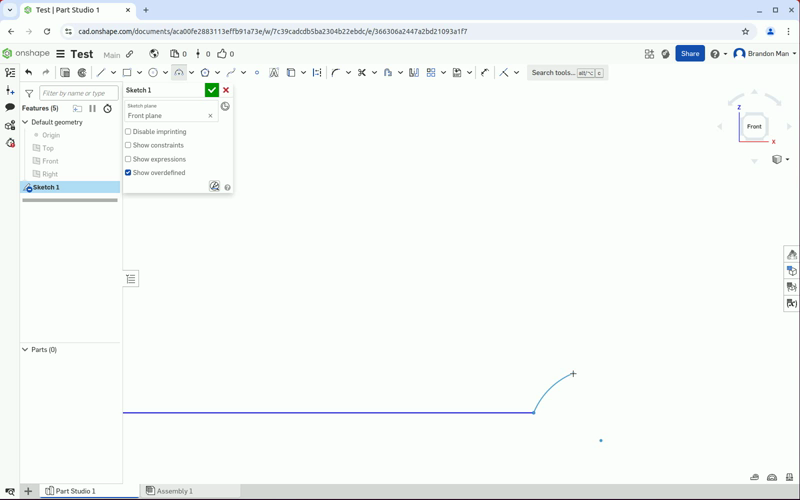
scroll(-6)
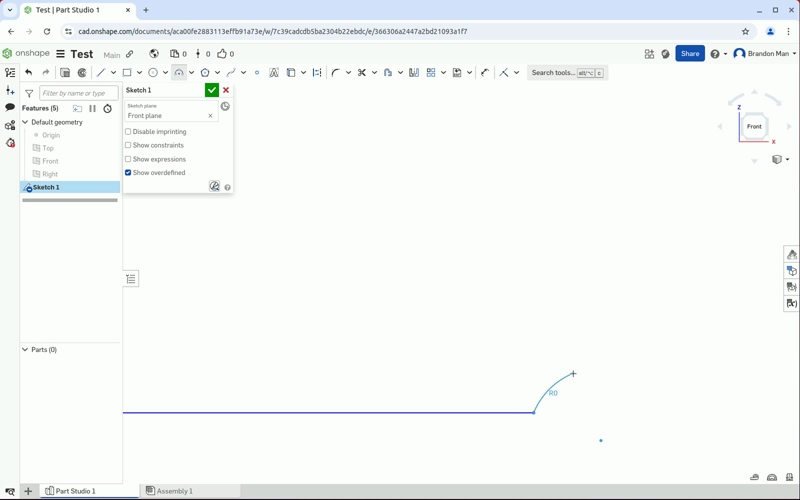
scroll(-6)
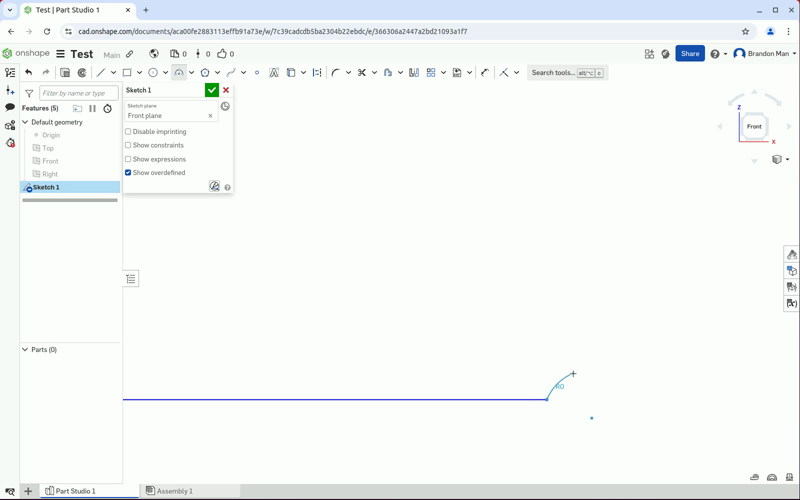
scroll(-6)
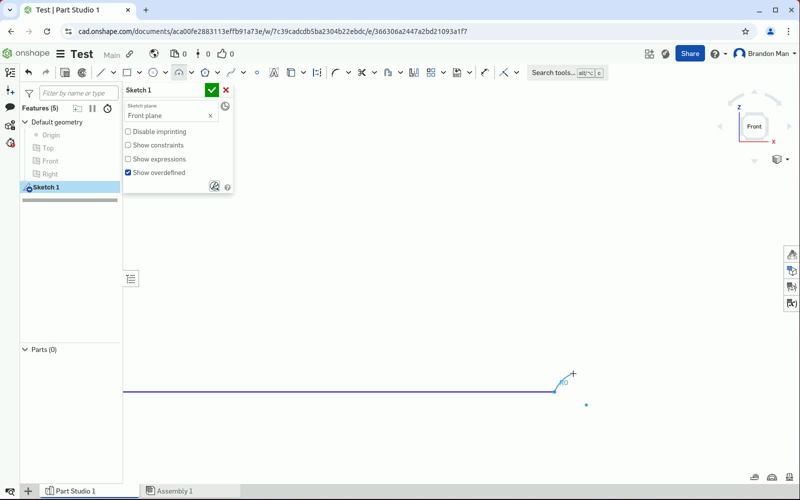
scroll(-6)
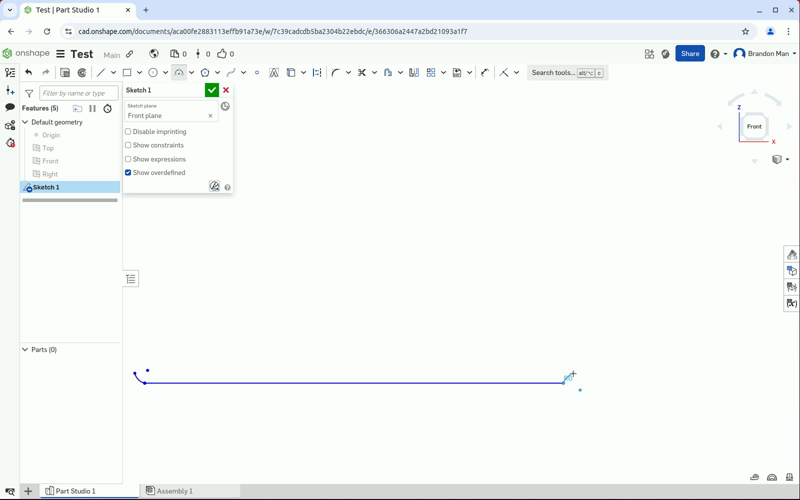
scroll(-6)
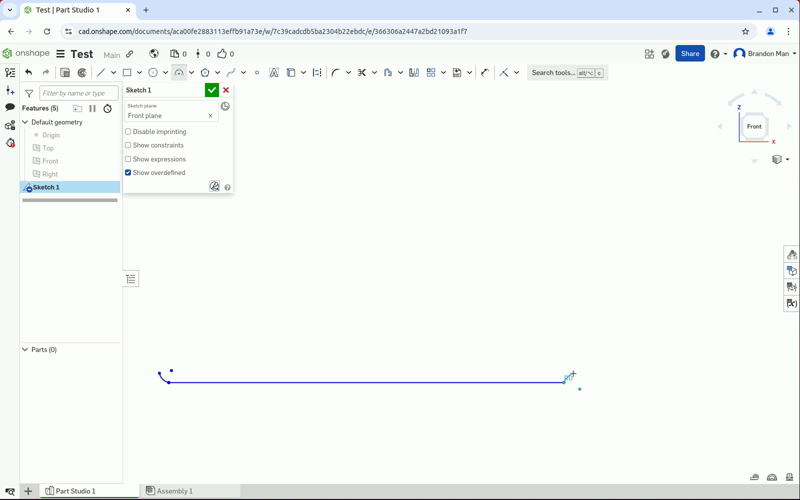
scroll(-6)
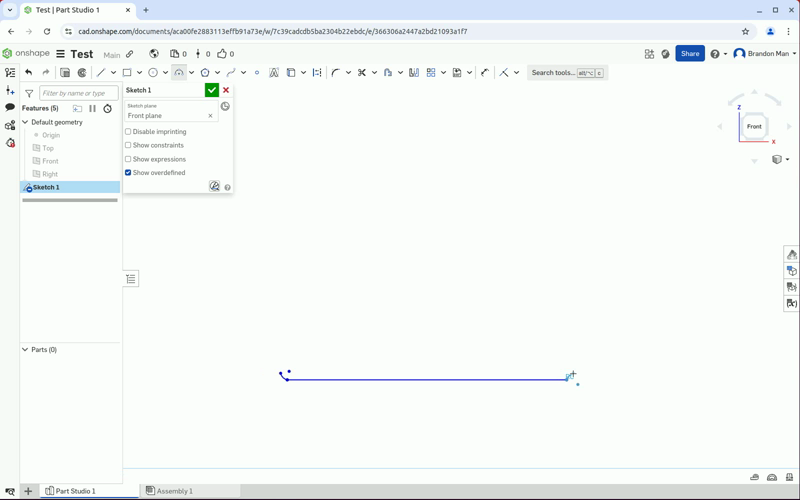
scroll(-6)
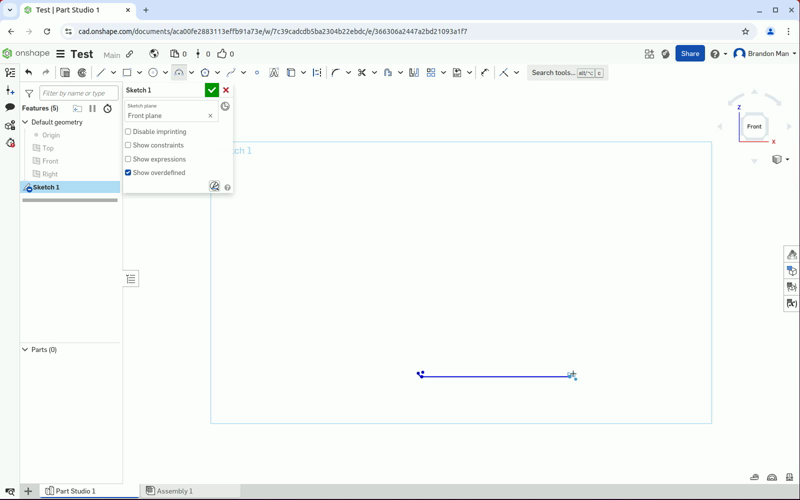
mouse_move(571, 375)
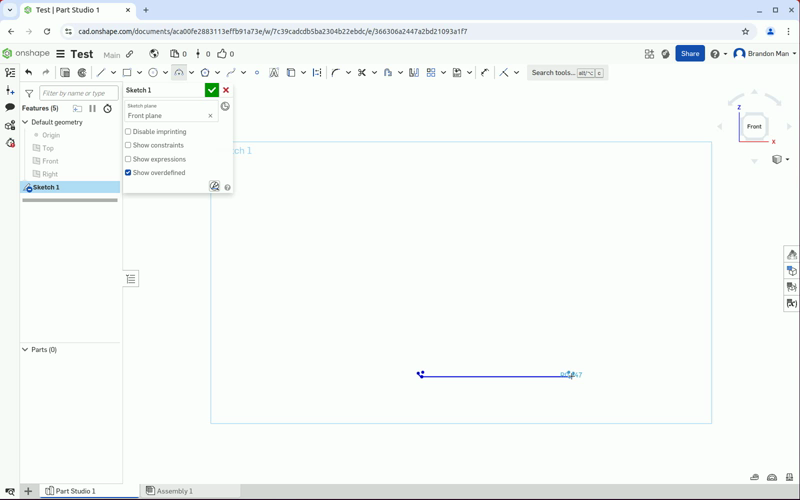
scroll(6)
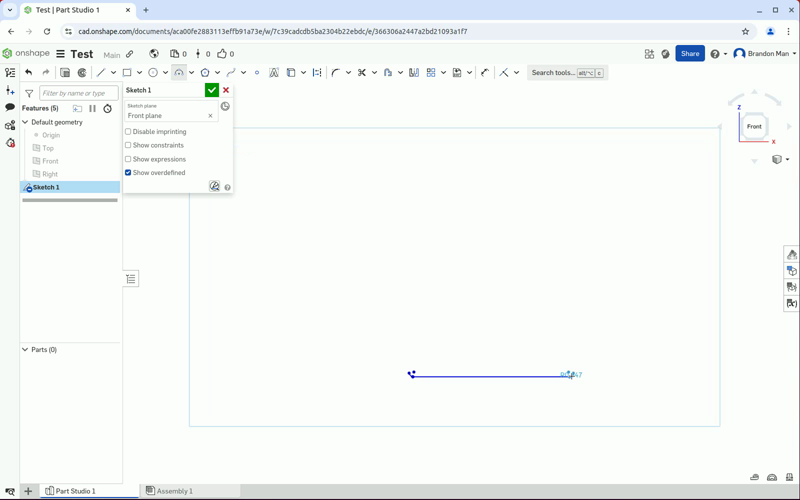
scroll(6)
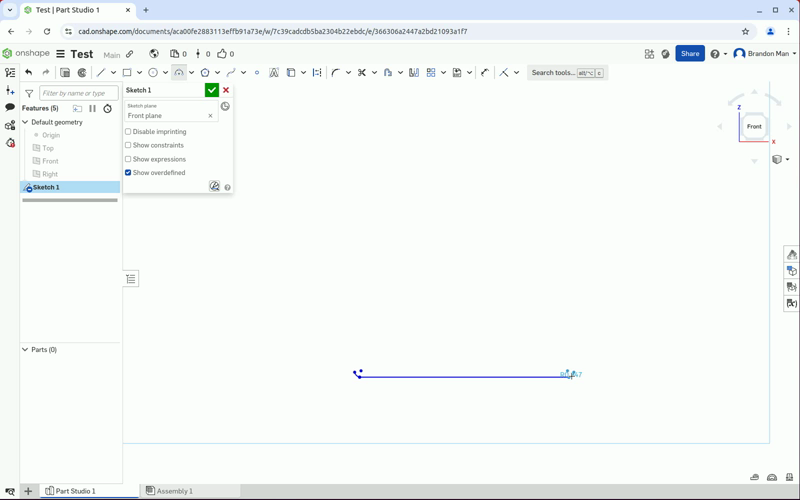
scroll(6)
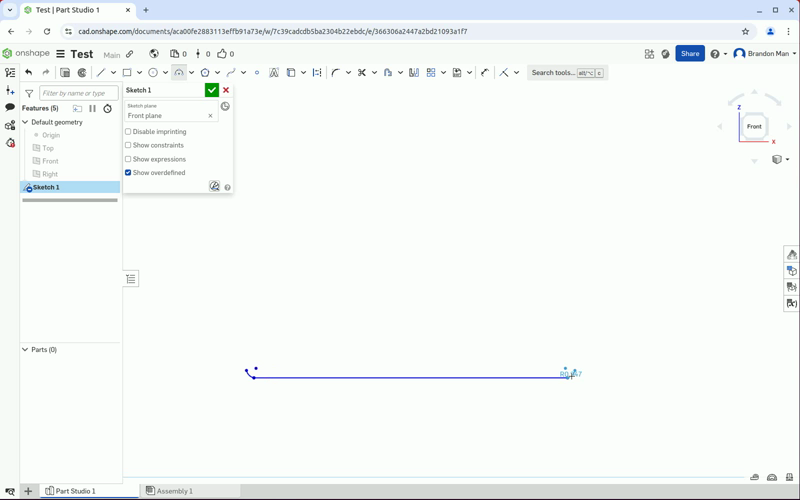
scroll(6)
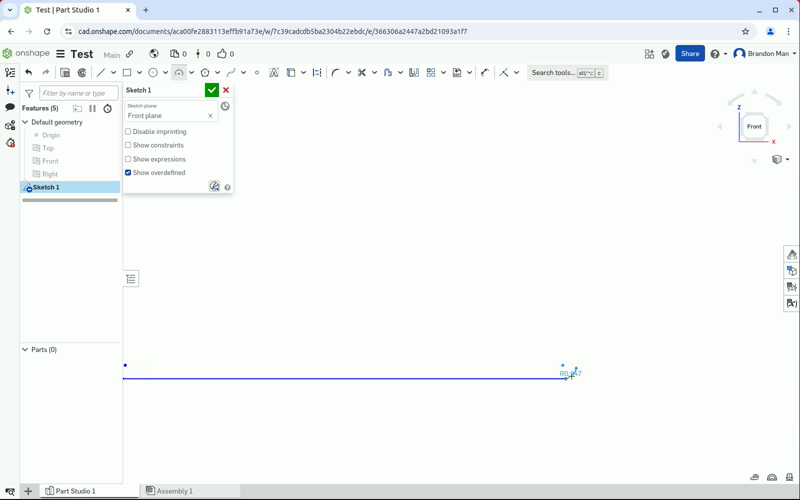
scroll(6)
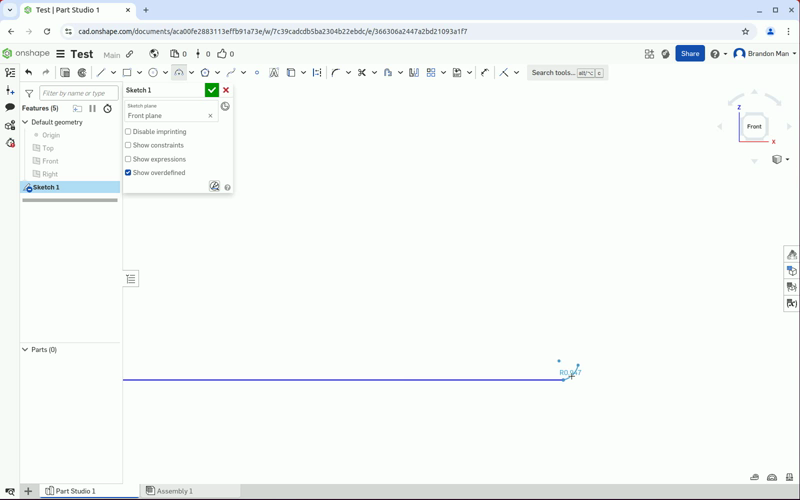
scroll(6)
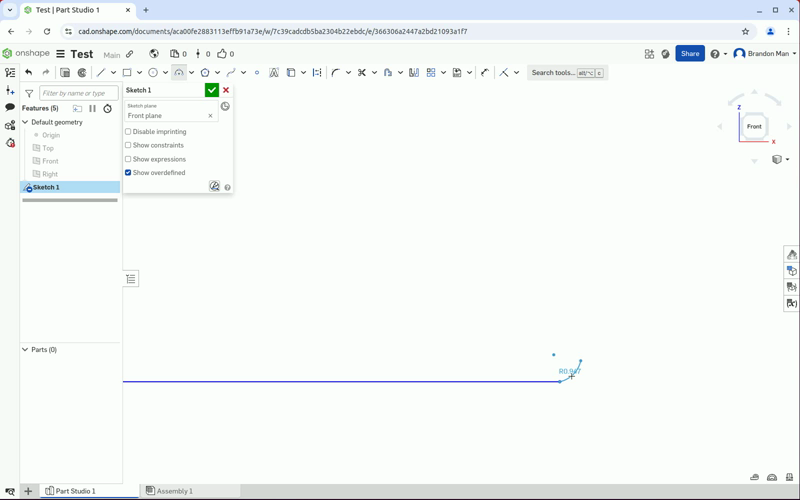
scroll(6)
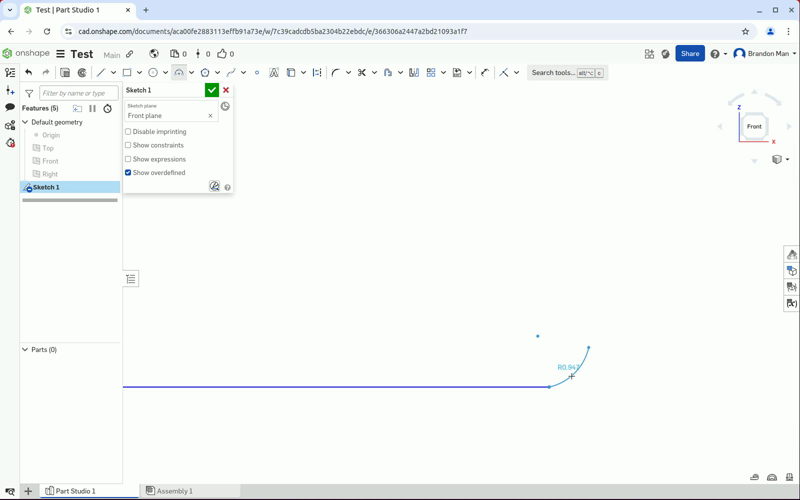
click(571, 375)
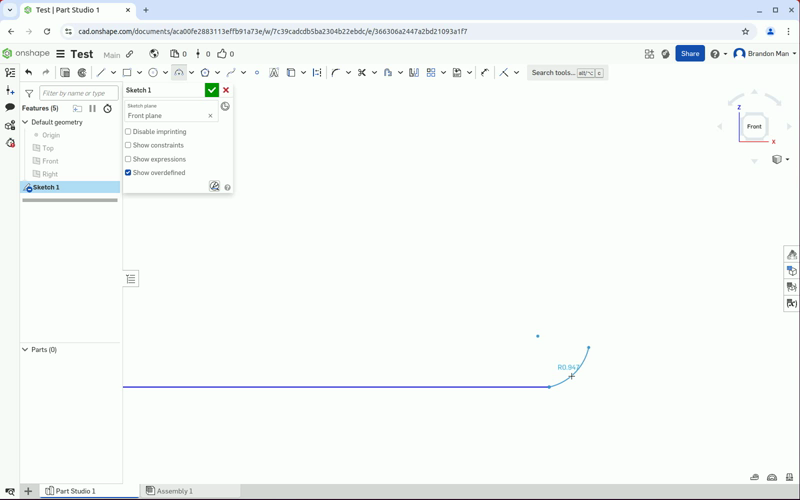
scroll(-6)
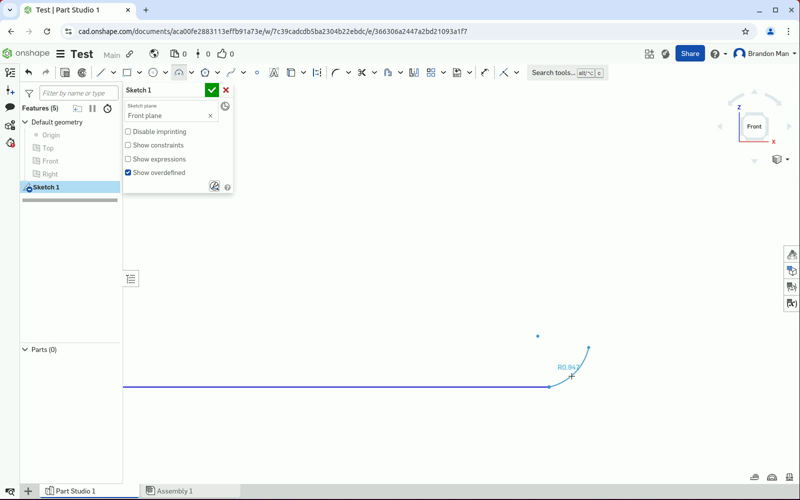
scroll(-6)
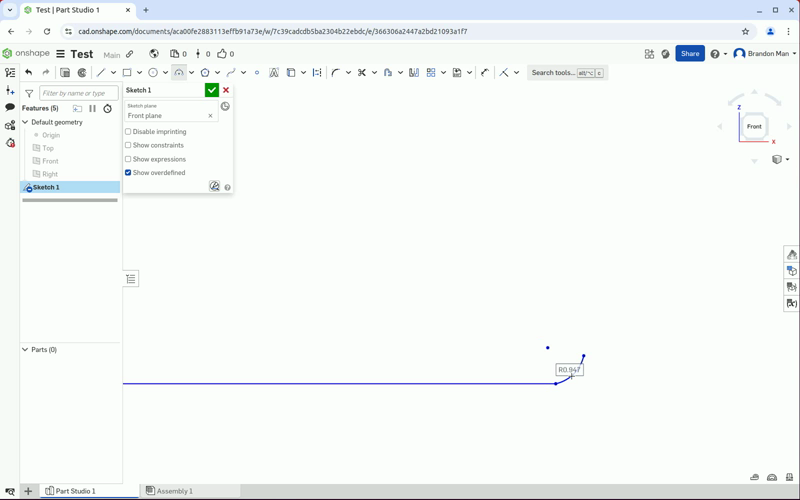
scroll(-6)
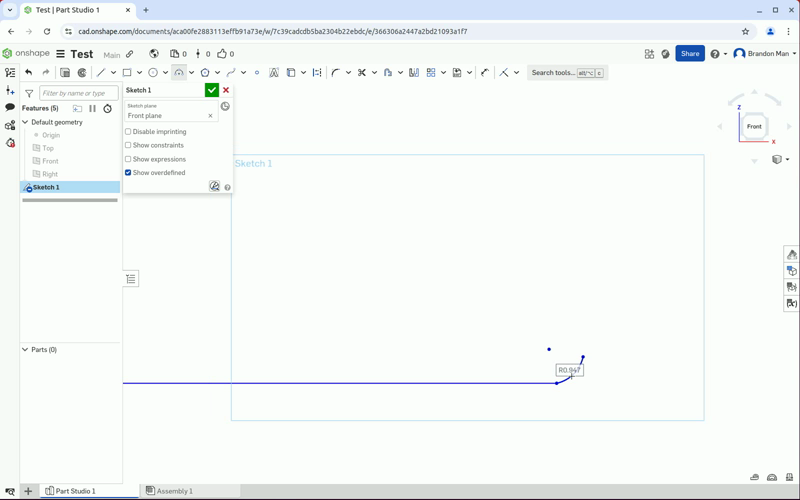
scroll(-6)
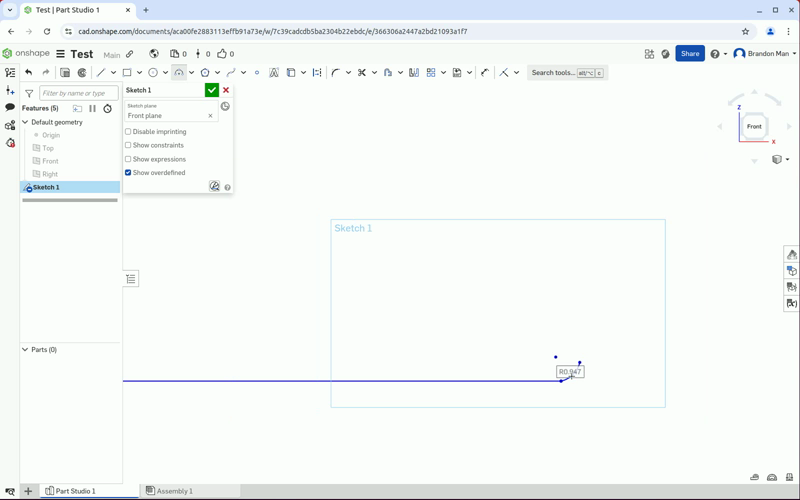
scroll(-6)
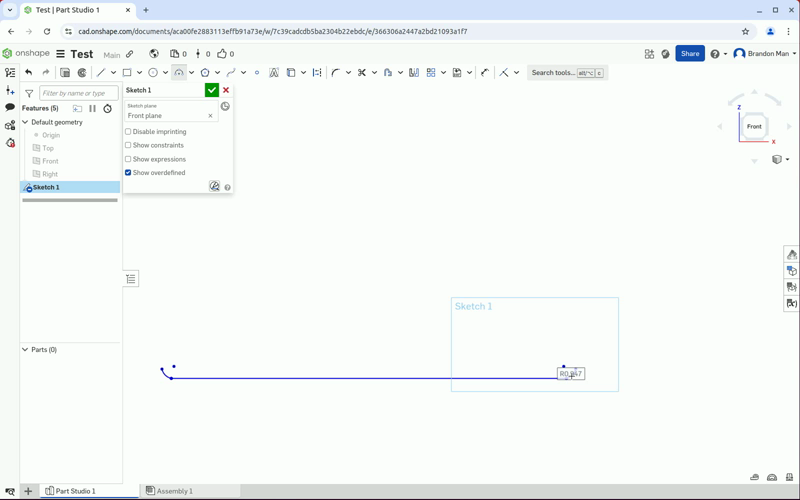
scroll(-6)
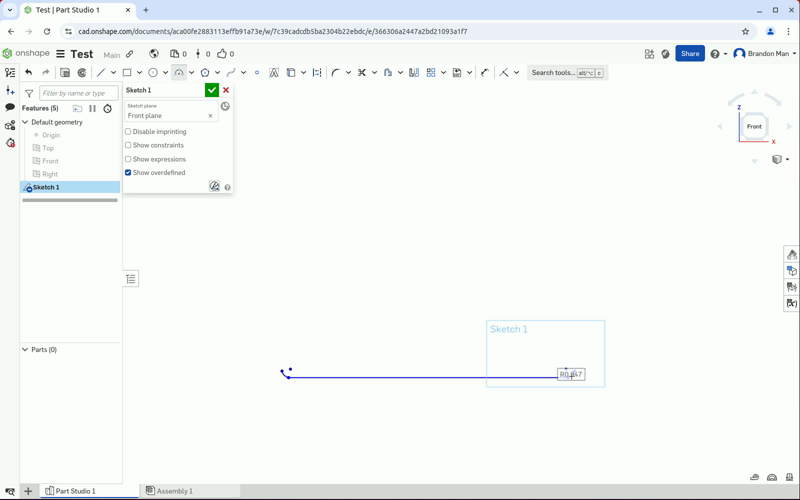
scroll(-6)
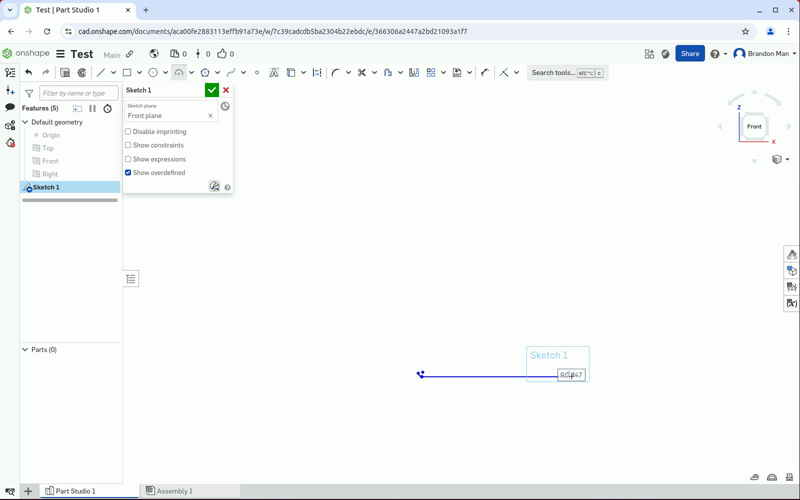
key_up(shift)
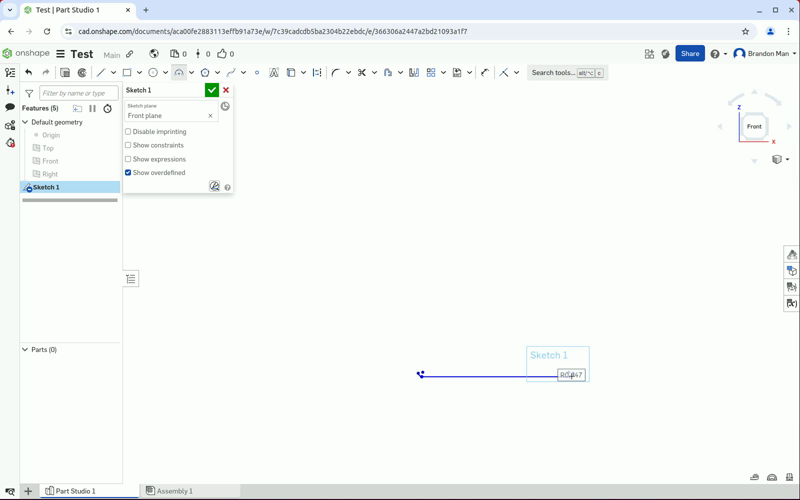
key(esc)
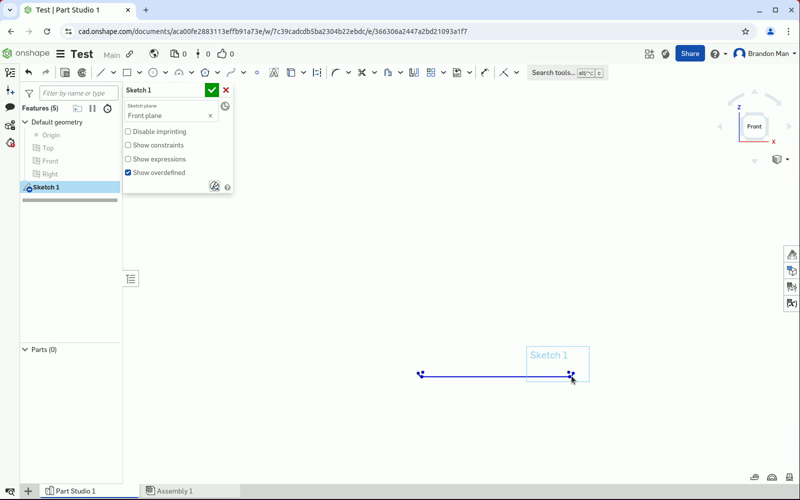
key(l)
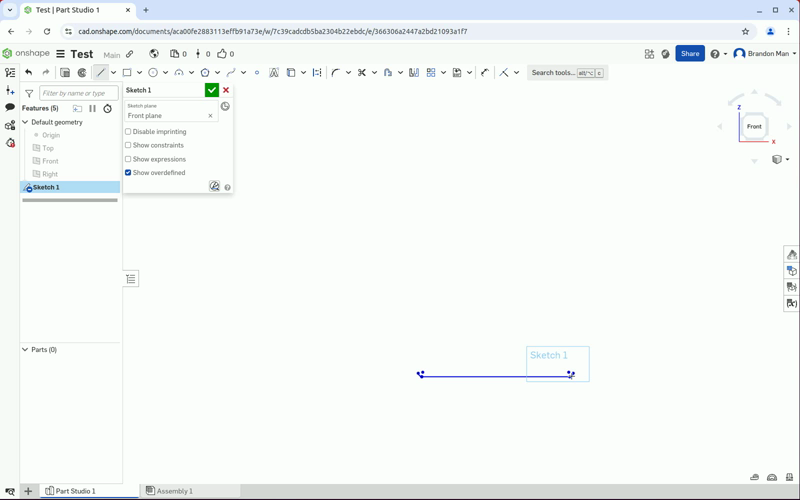
mouse_move(573, 373)
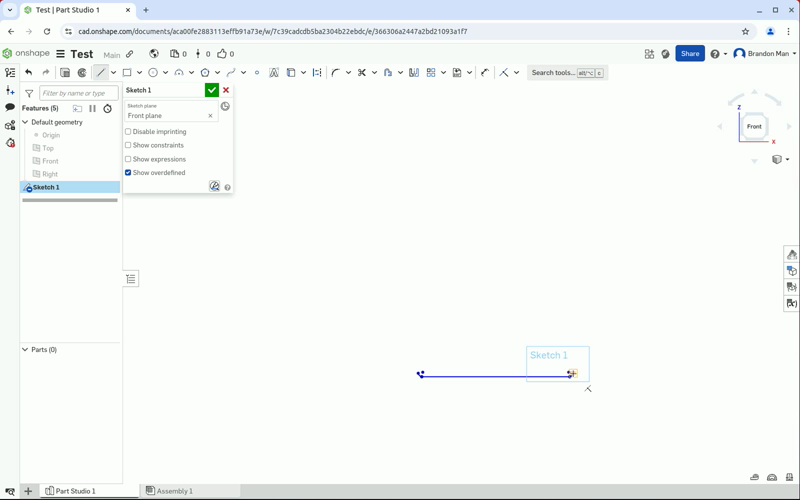
scroll(6)
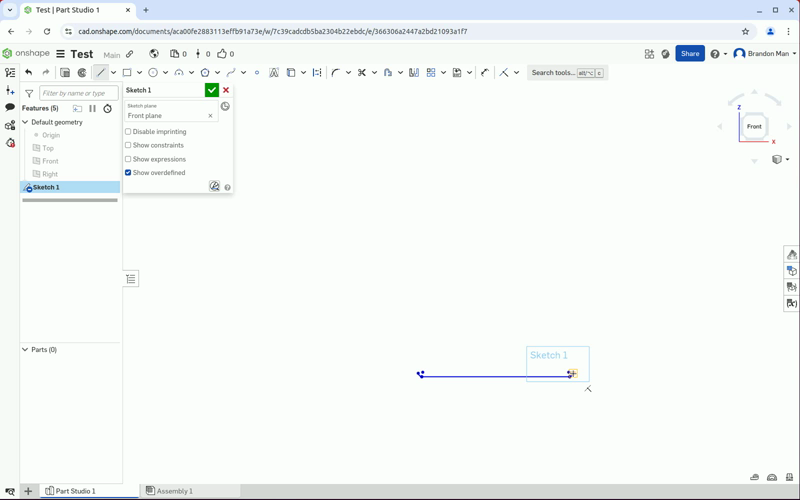
scroll(6)
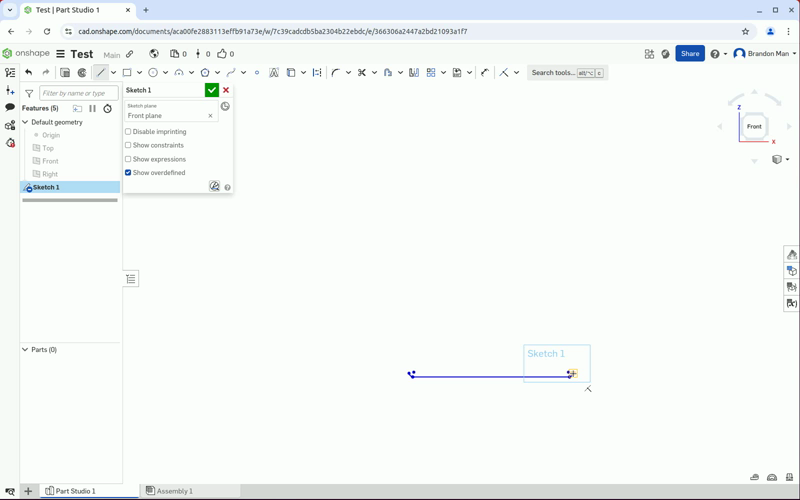
scroll(6)
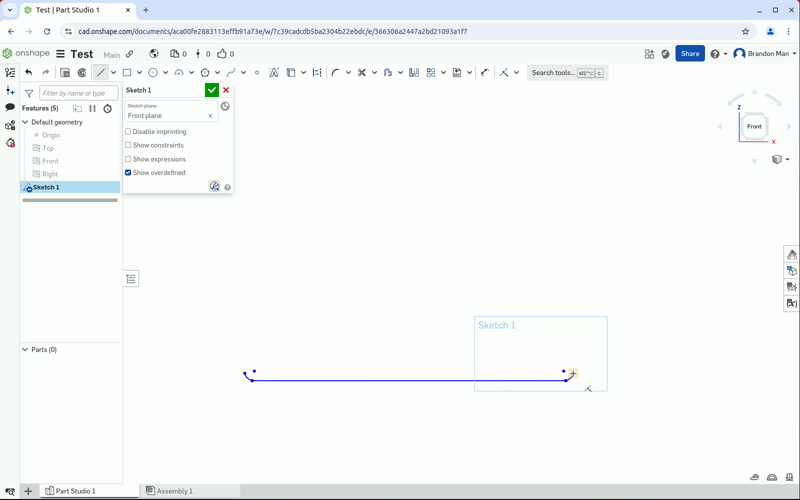
scroll(6)
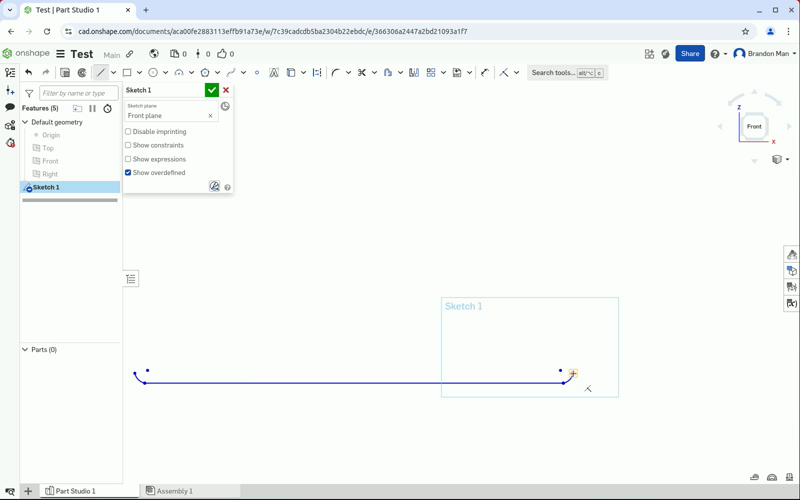
scroll(6)
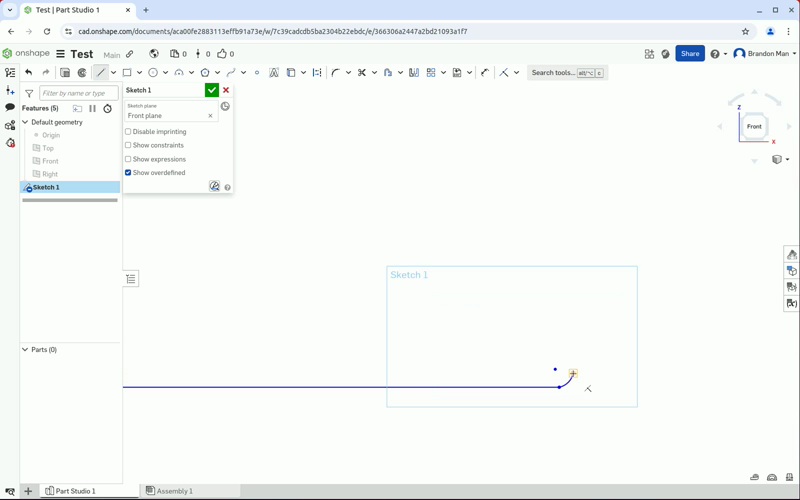
scroll(6)
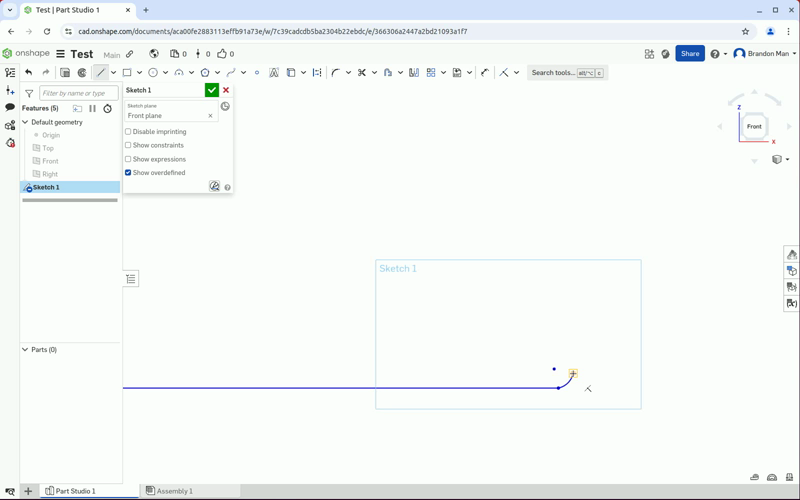
scroll(6)
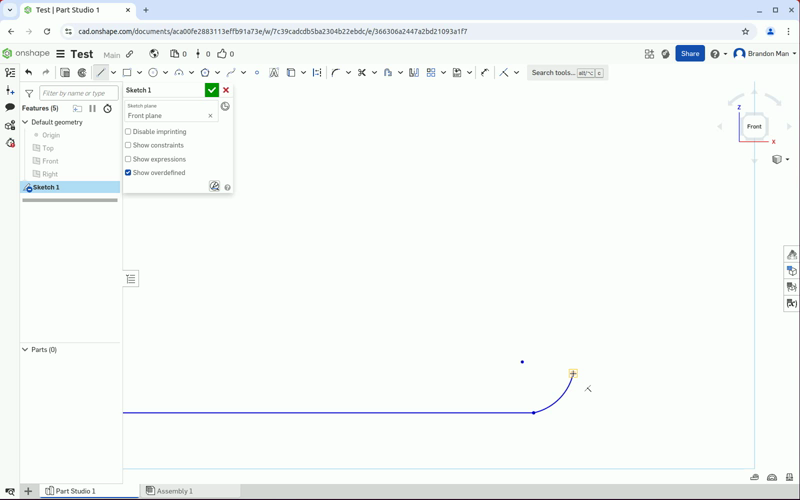
click(573, 373)
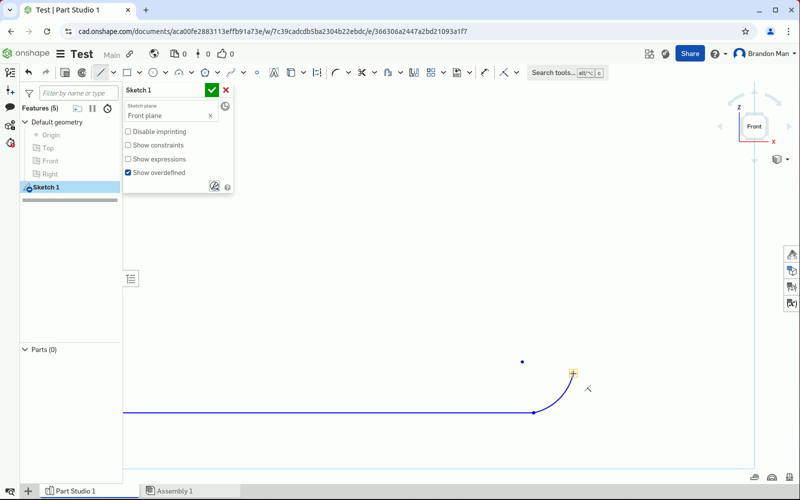
scroll(-6)
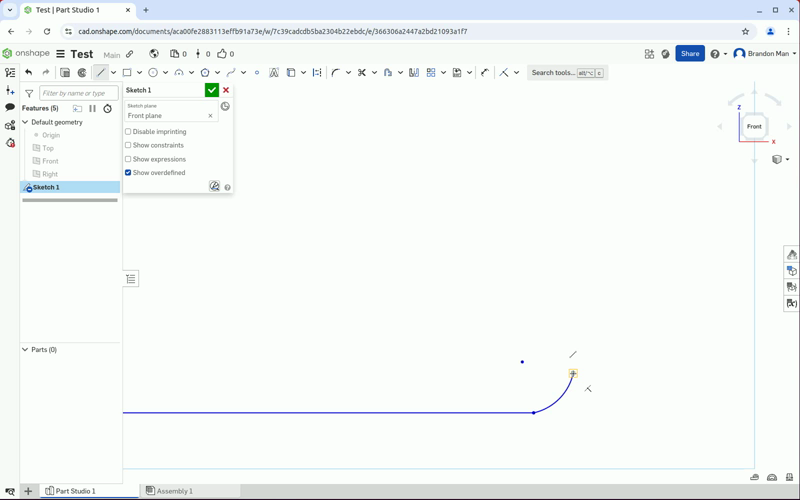
scroll(-6)
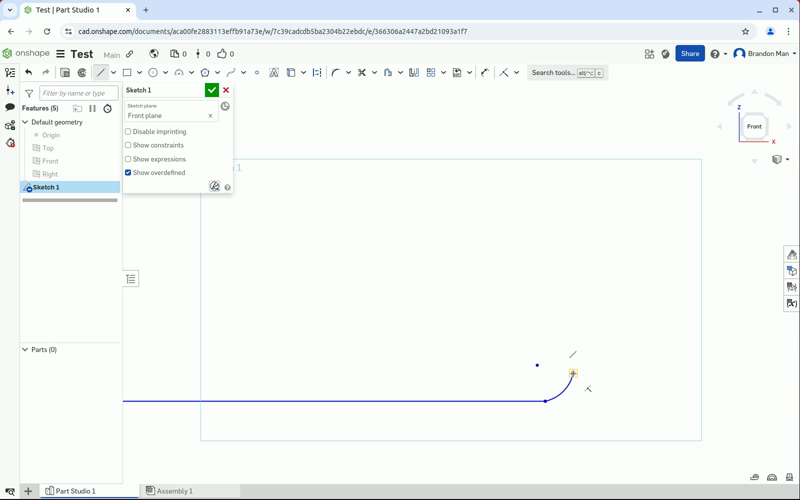
scroll(-6)
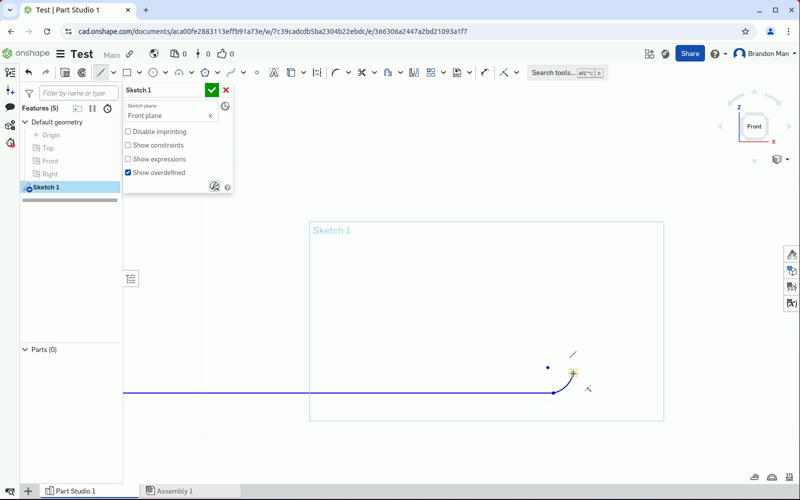
scroll(-6)
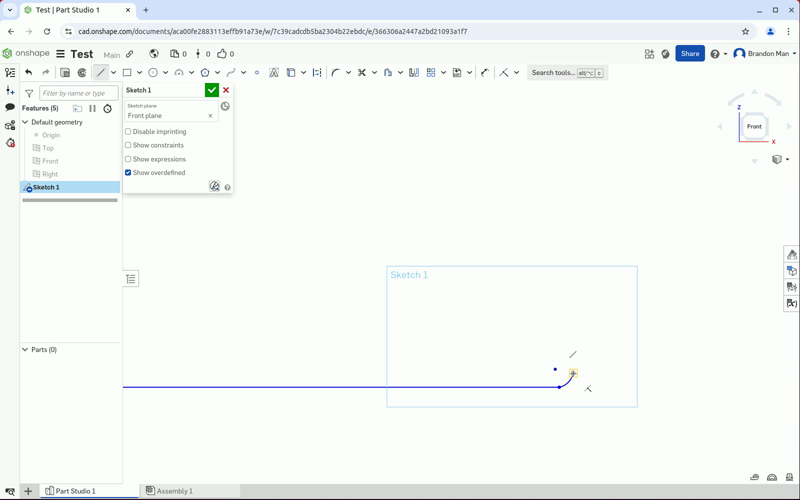
scroll(-6)
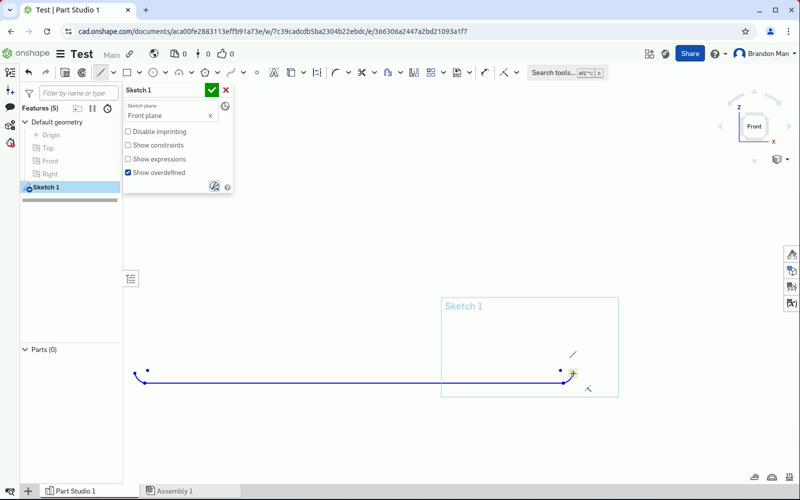
scroll(-6)
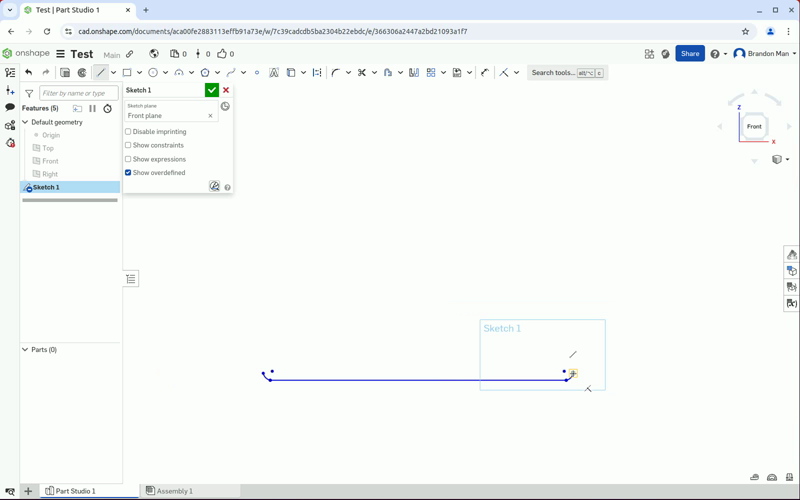
scroll(-6)
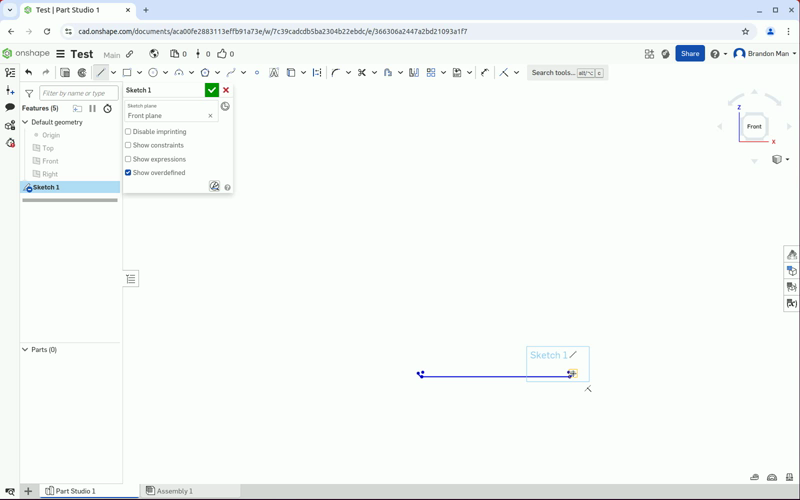
key_down(shift)
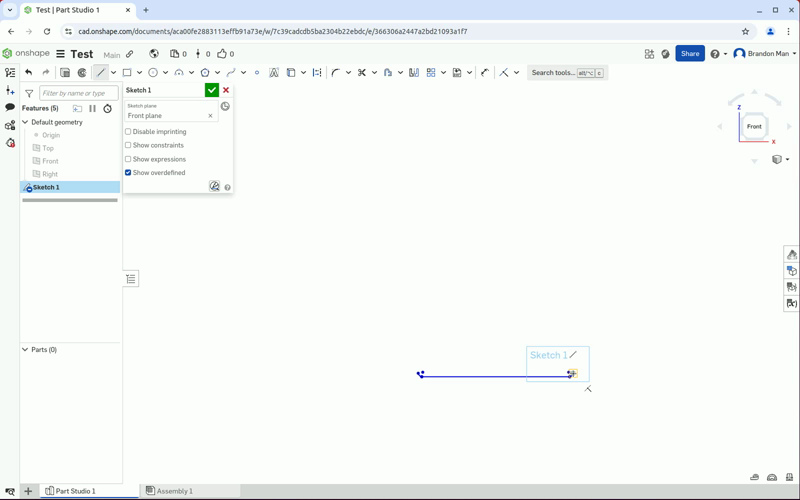
mouse_move(573, 279)
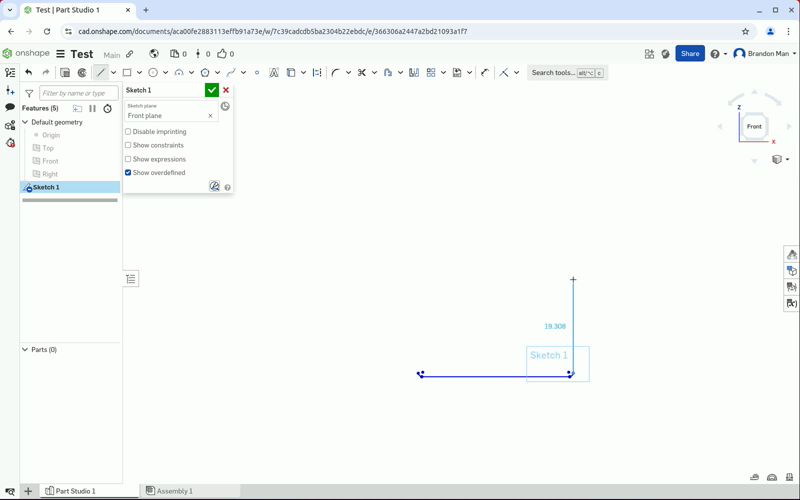
click(573, 279)
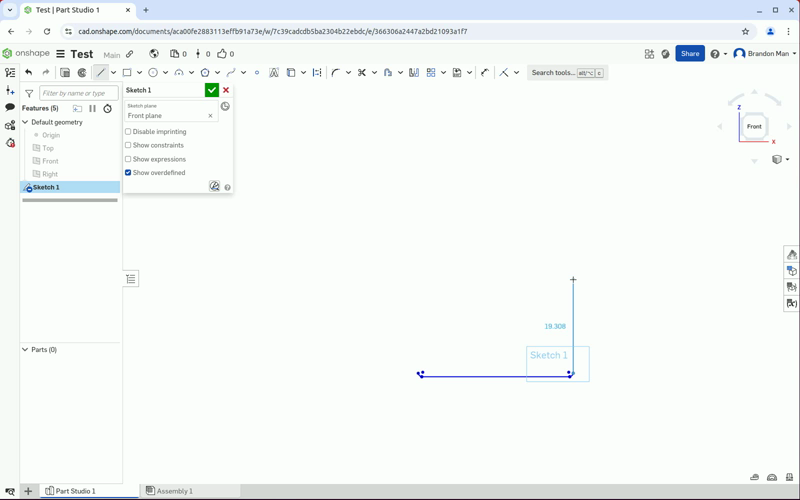
key_up(shift)
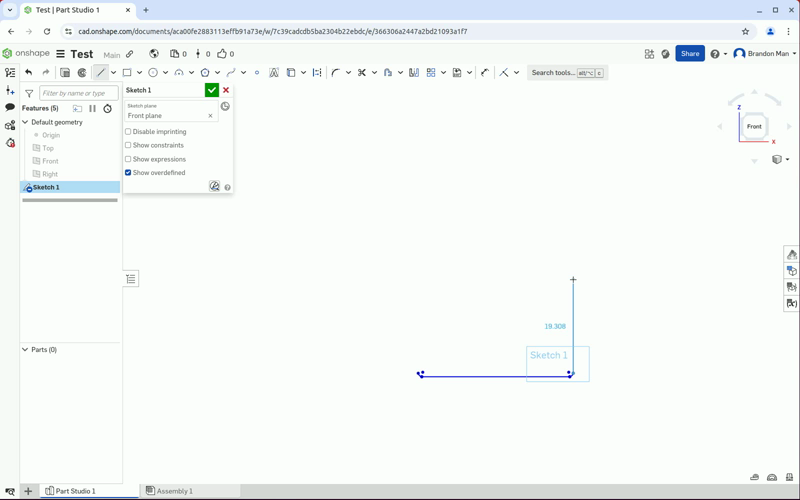
key(esc)
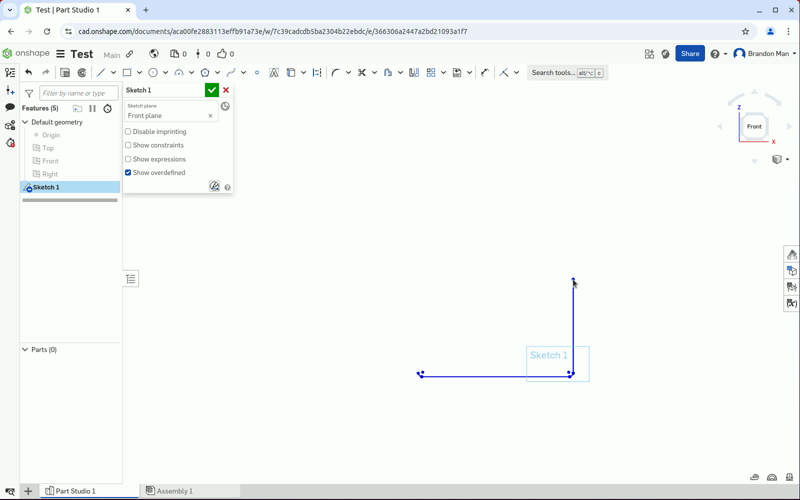
key(a)
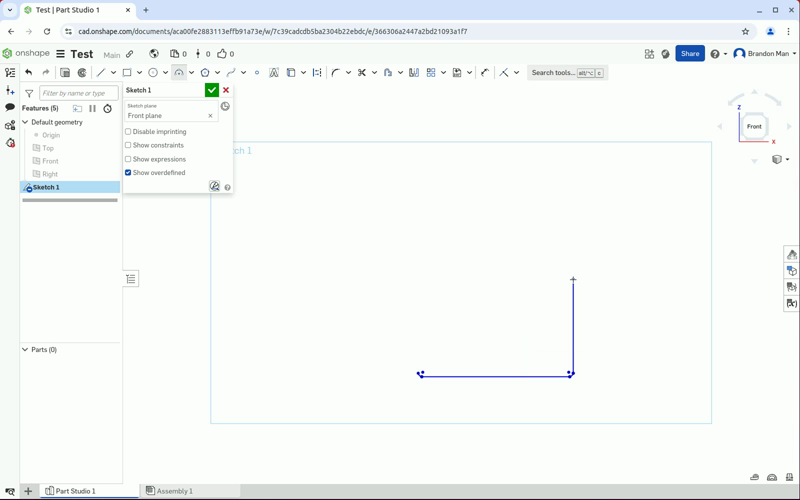
mouse_move(573, 279)
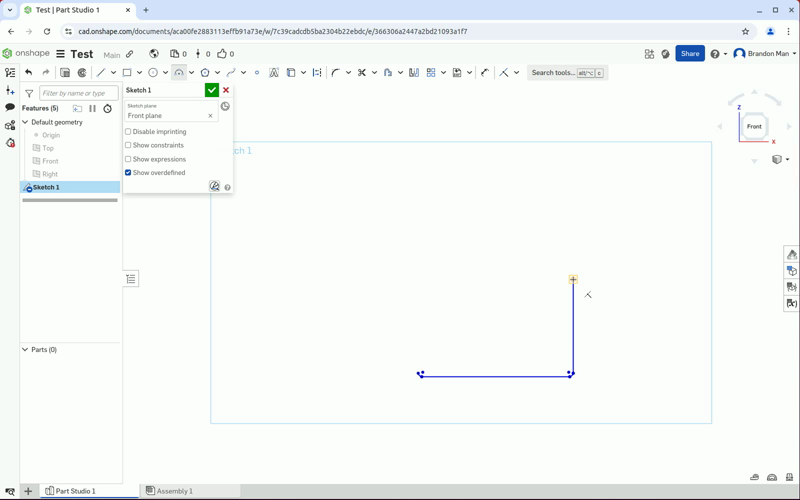
click(573, 279)
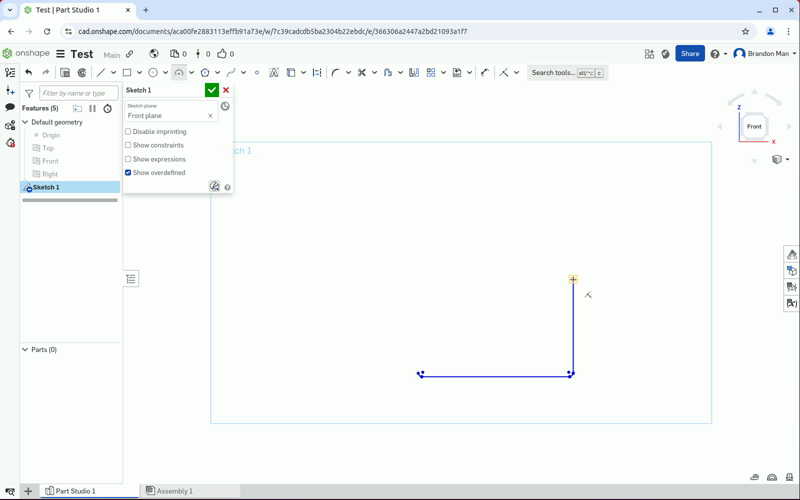
key_down(shift)
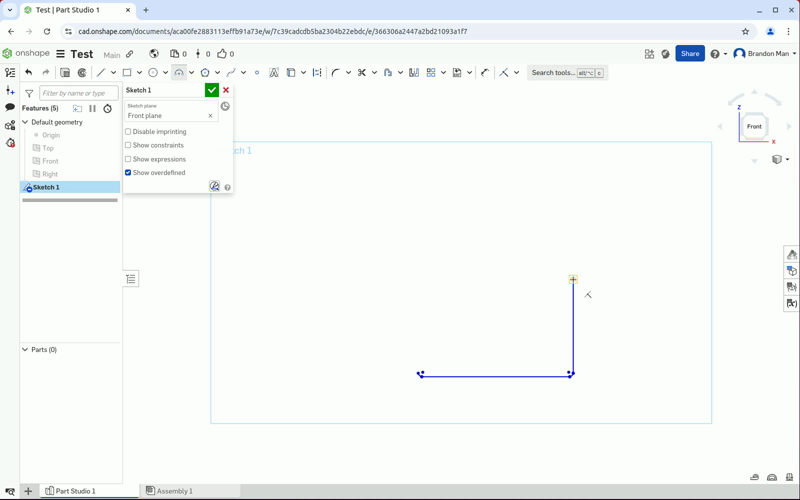
mouse_move(569, 275)
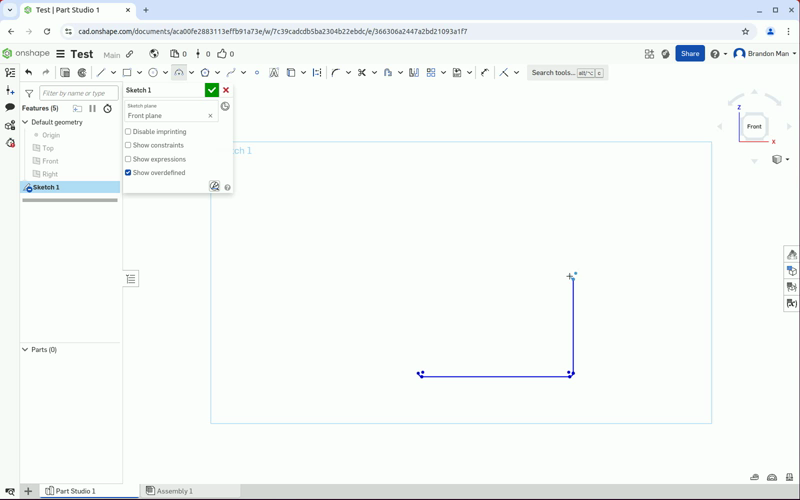
scroll(6)
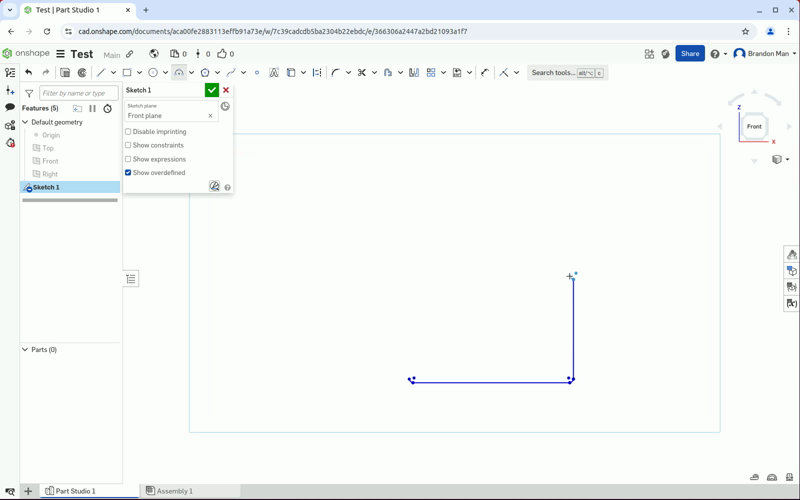
scroll(6)
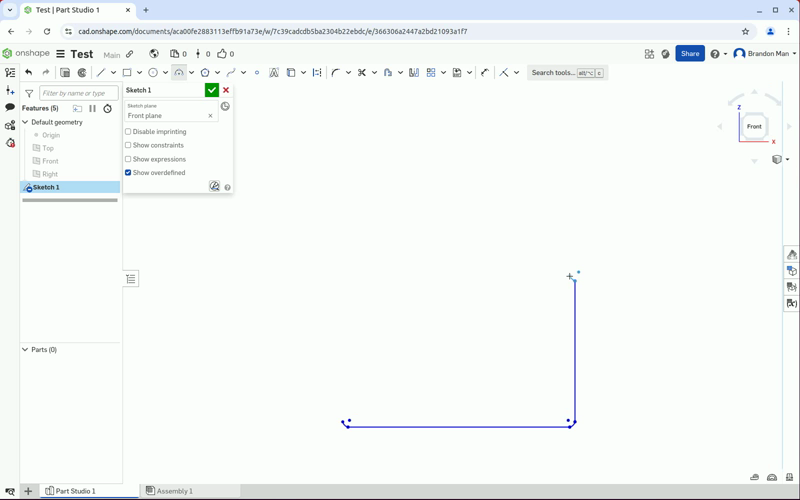
scroll(6)
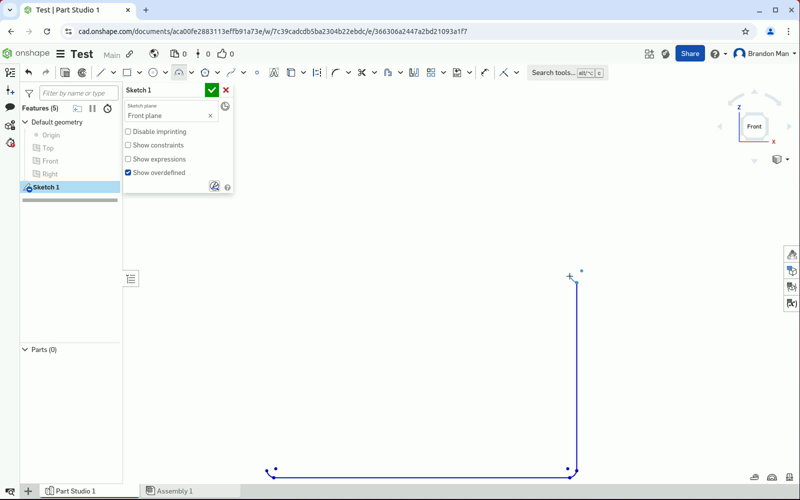
scroll(6)
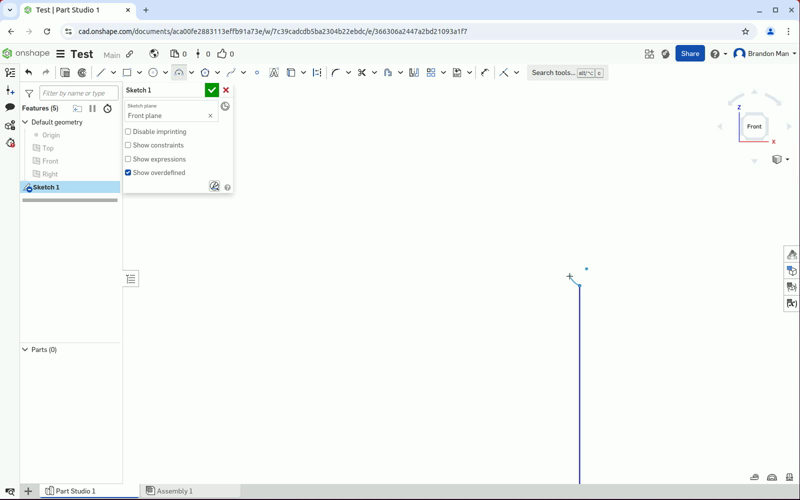
scroll(6)
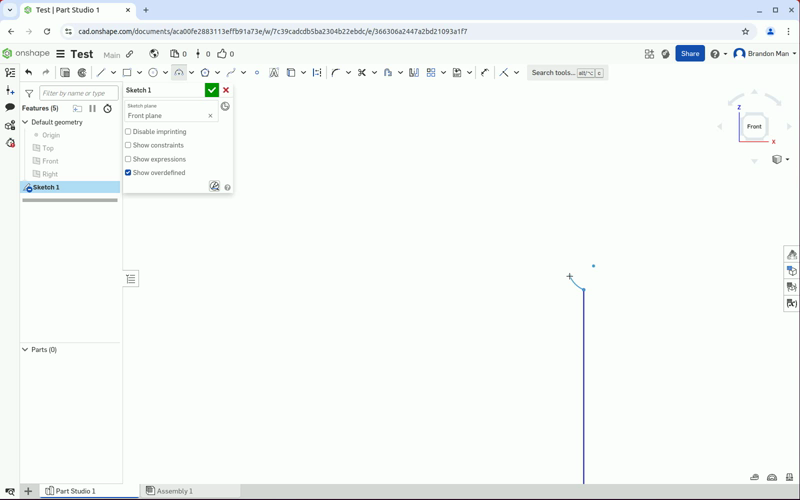
scroll(6)
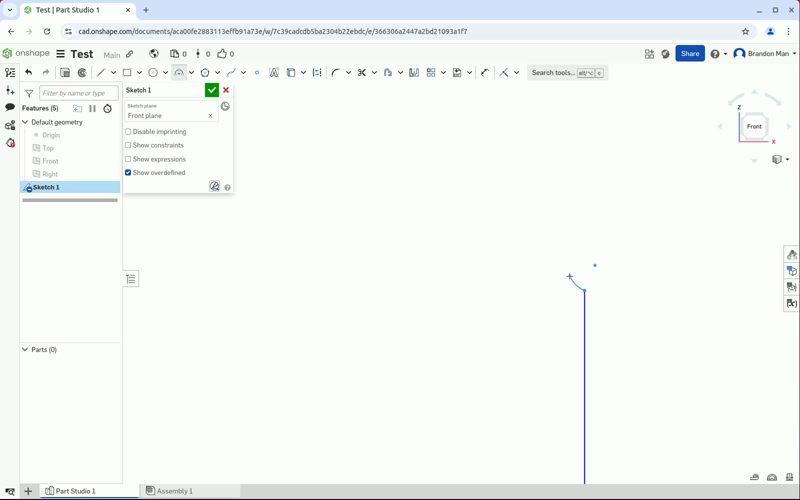
scroll(6)
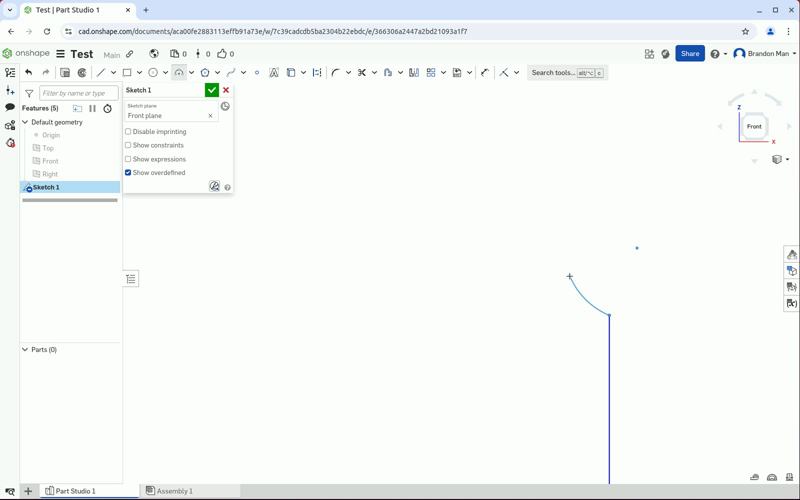
click(569, 275)
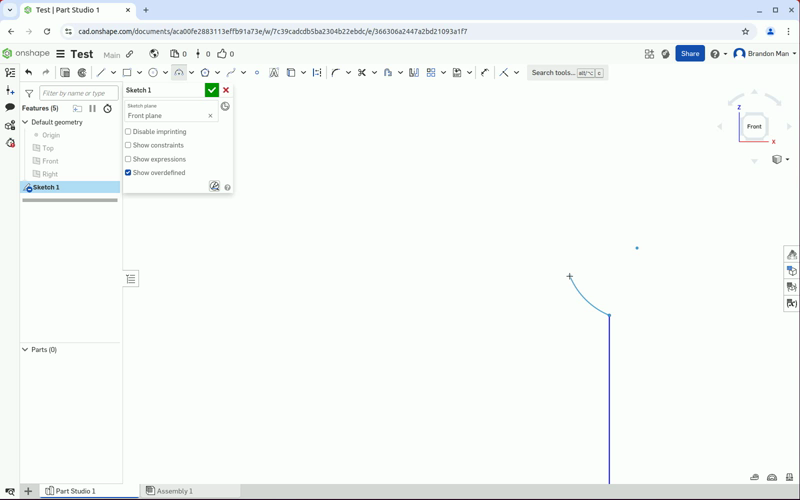
scroll(-6)
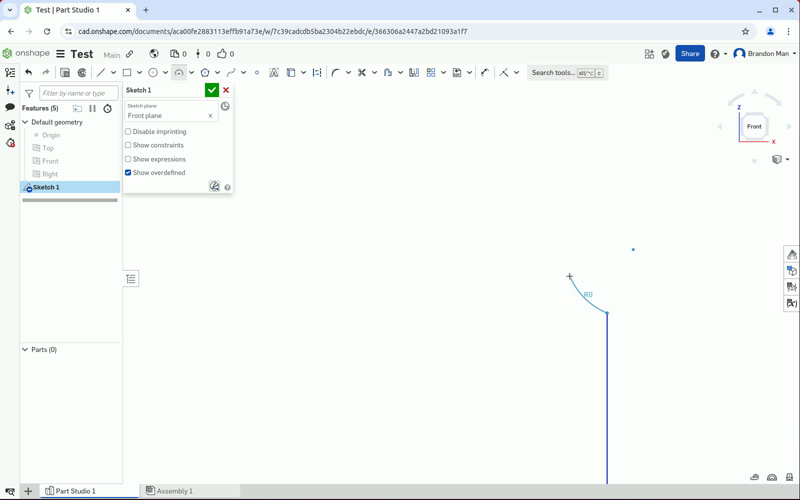
scroll(-6)
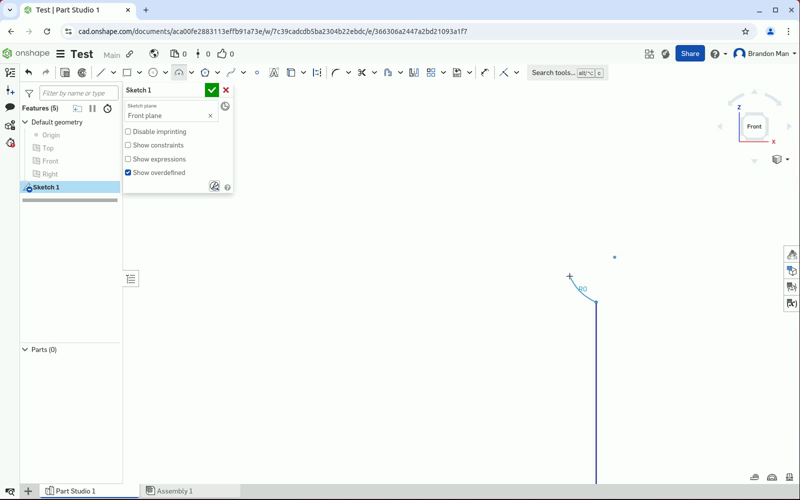
scroll(-6)
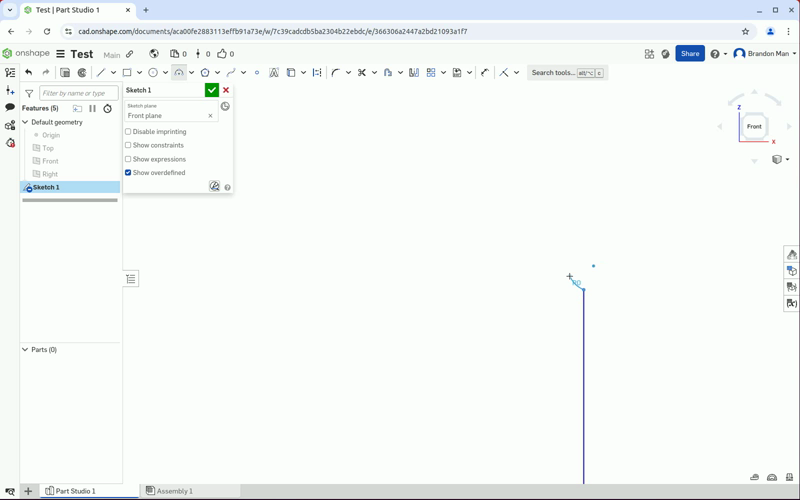
scroll(-6)
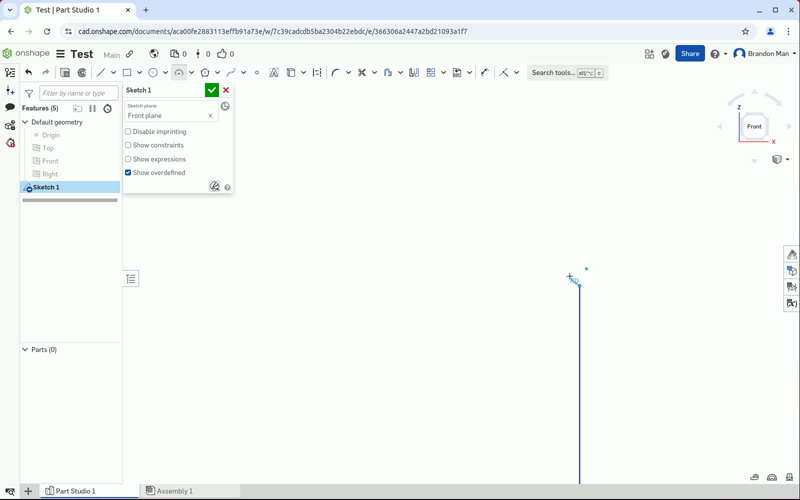
scroll(-6)
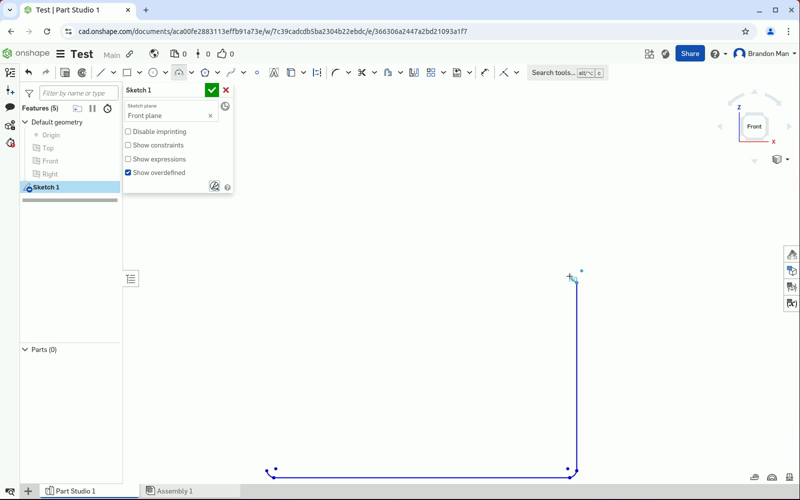
scroll(-6)
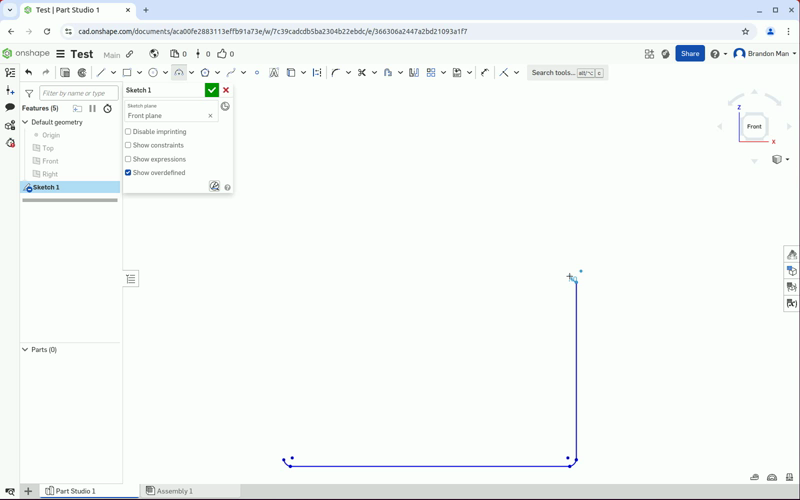
scroll(-6)
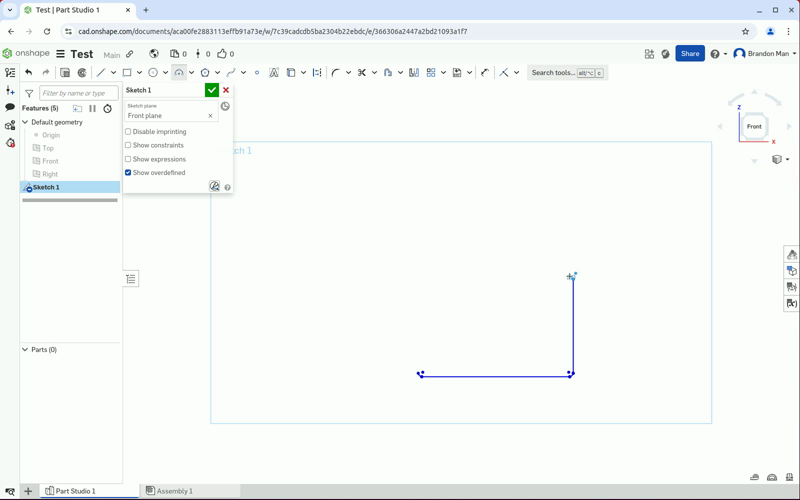
mouse_move(571, 276)
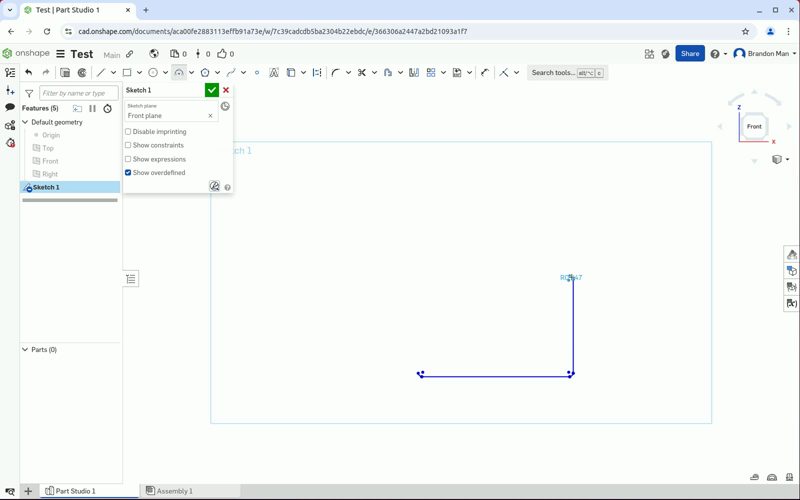
scroll(6)
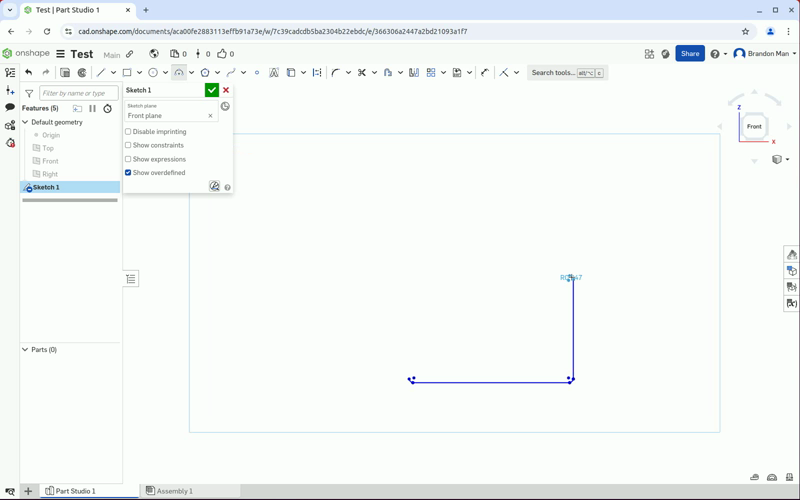
scroll(6)
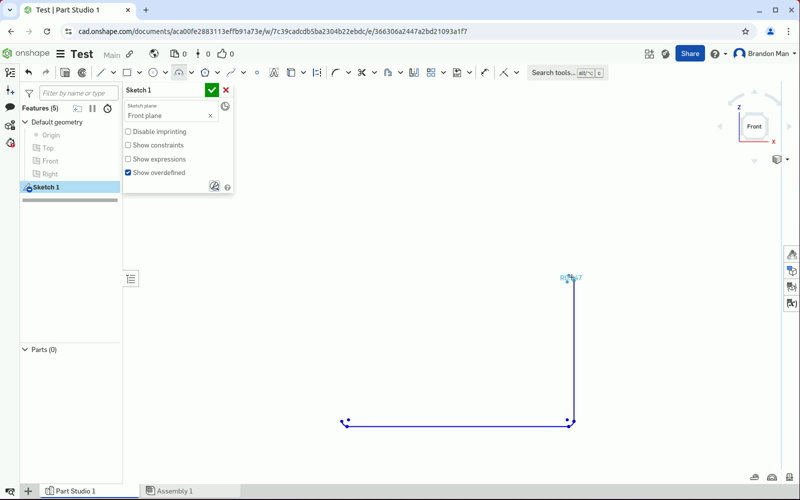
scroll(6)
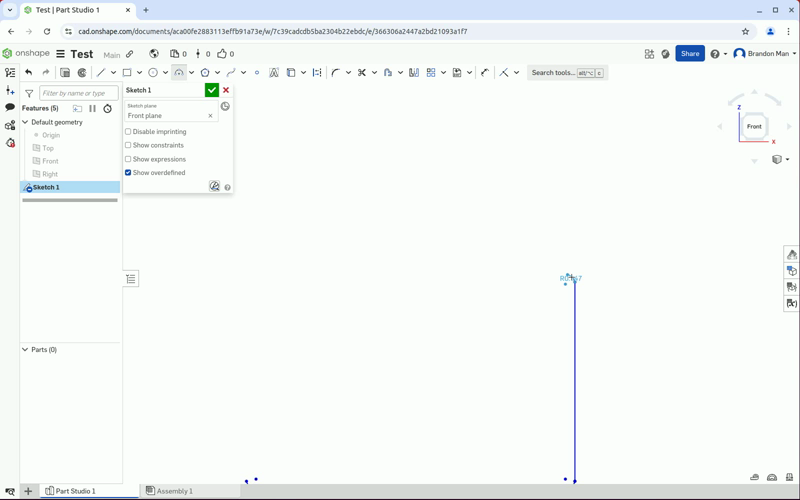
scroll(6)
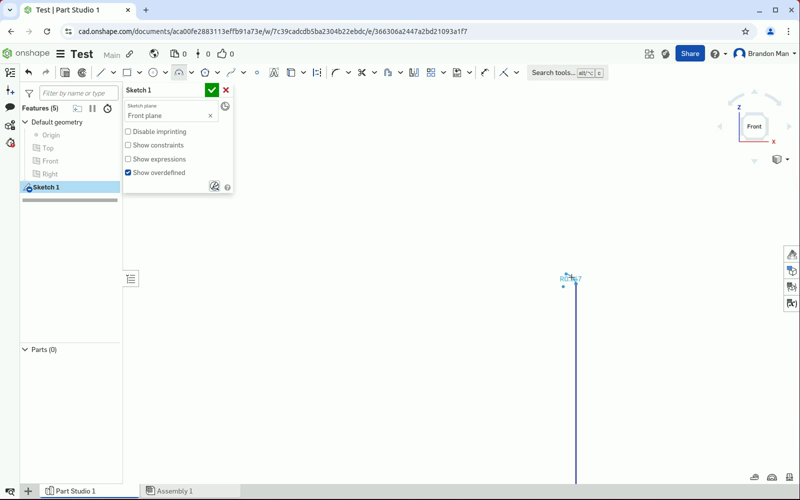
scroll(6)
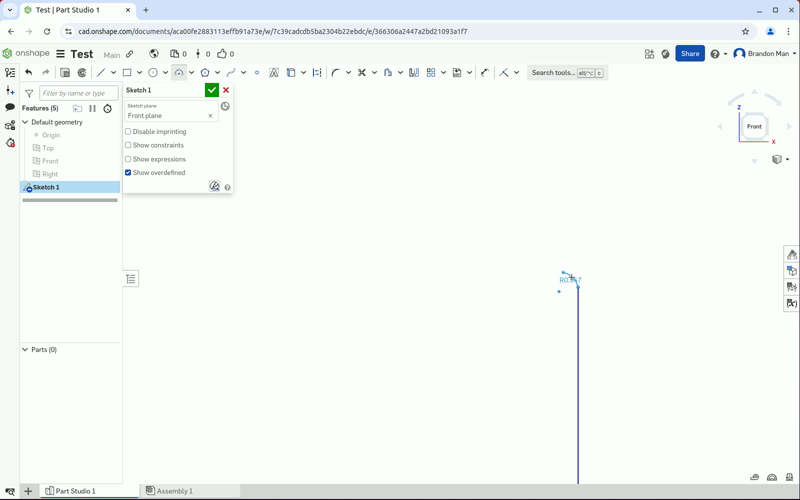
scroll(6)
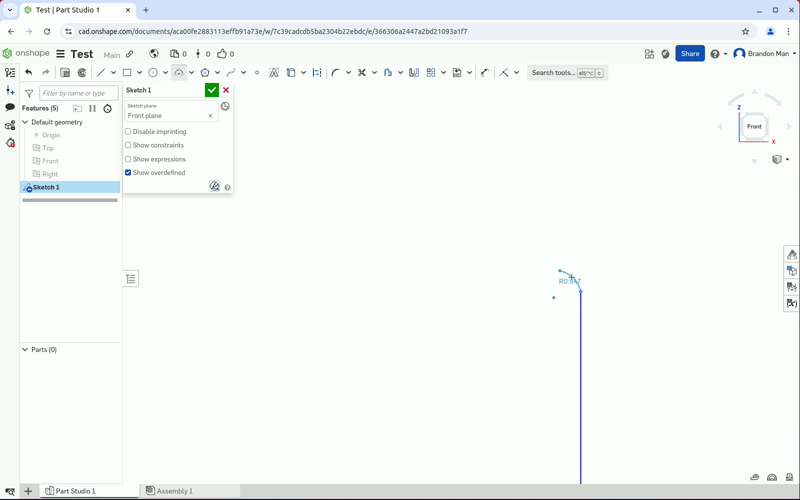
scroll(6)
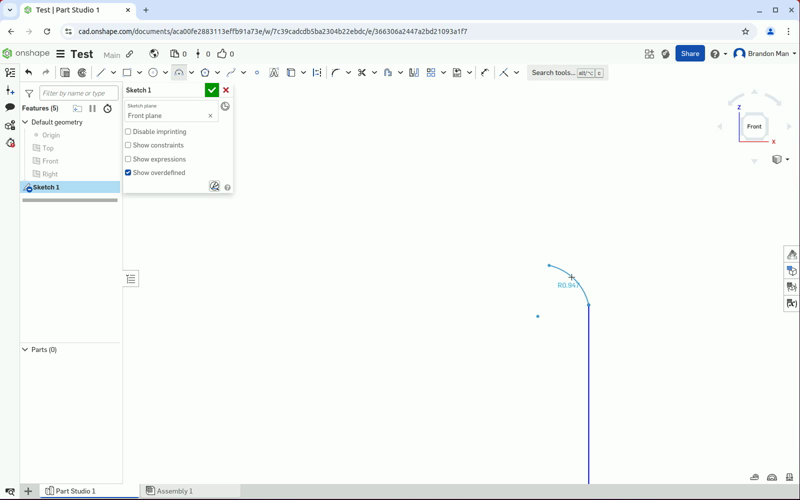
click(571, 276)
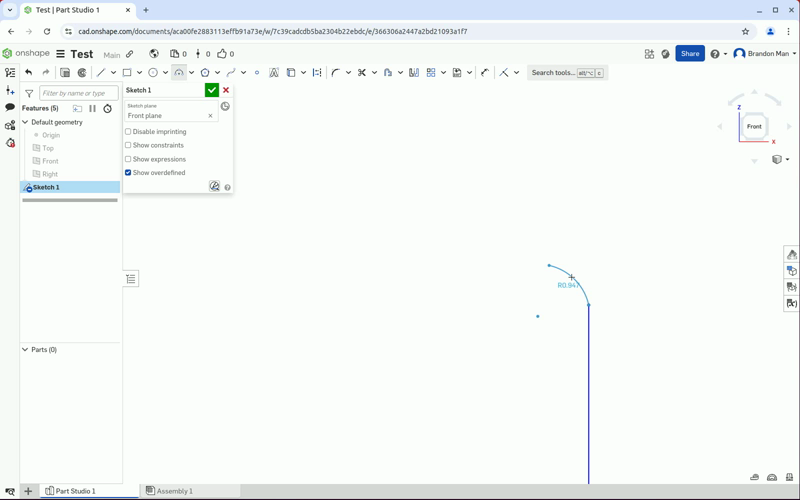
scroll(-6)
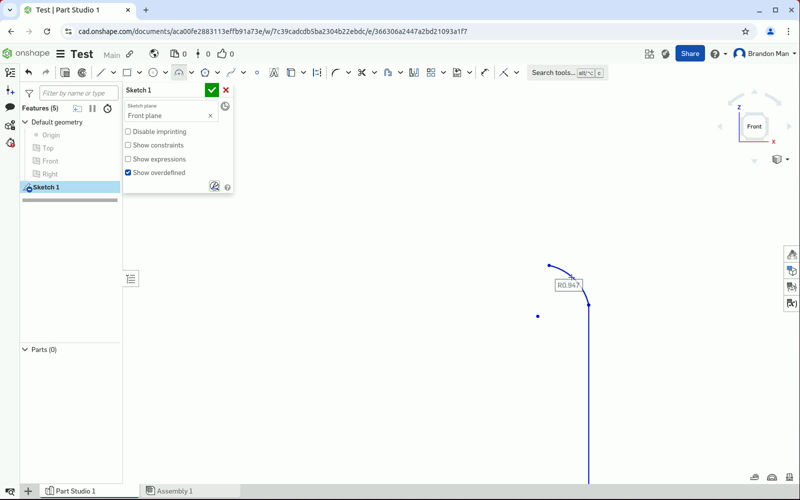
scroll(-6)
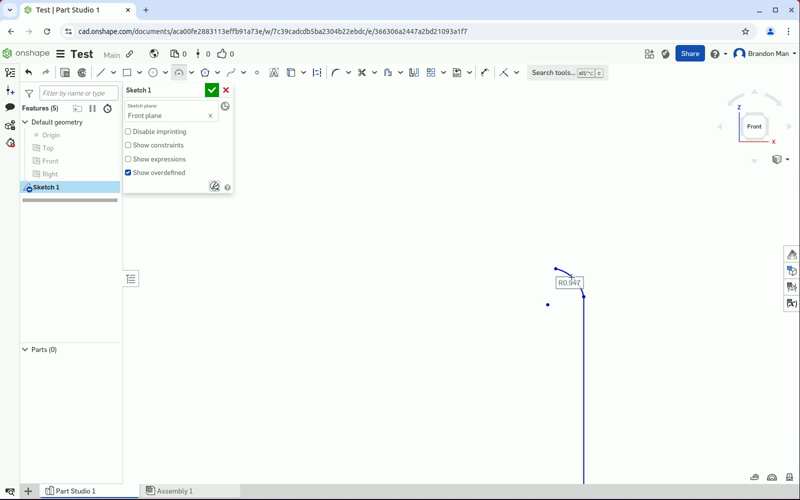
scroll(-6)
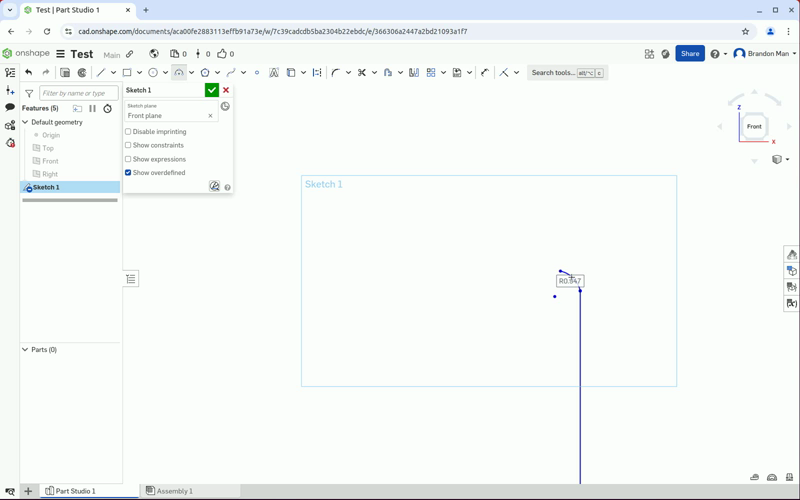
scroll(-6)
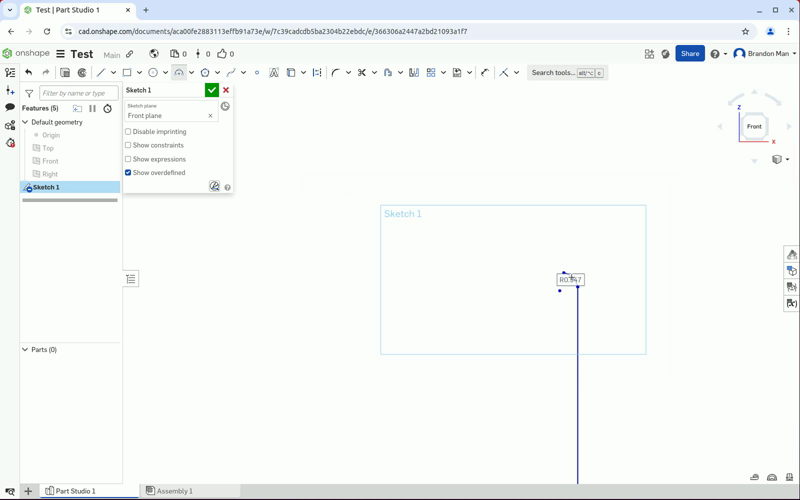
scroll(-6)
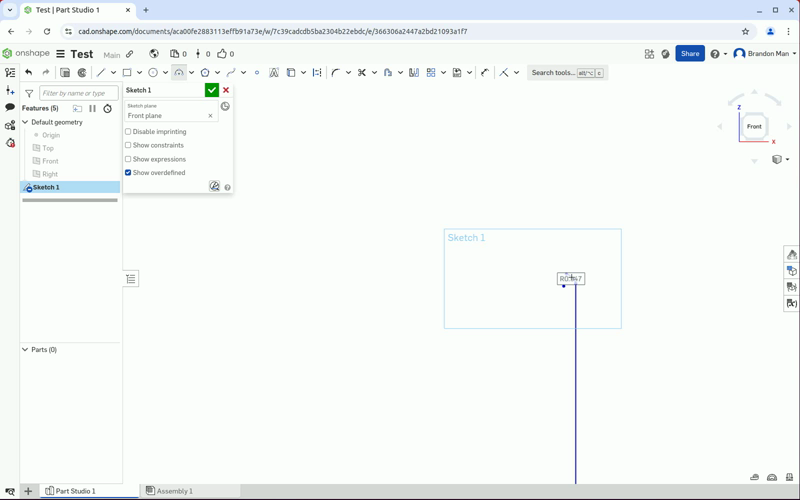
scroll(-6)
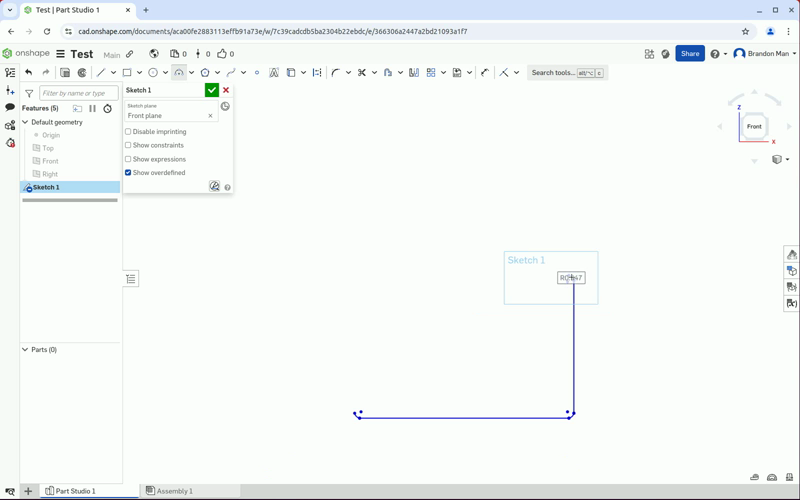
scroll(-6)
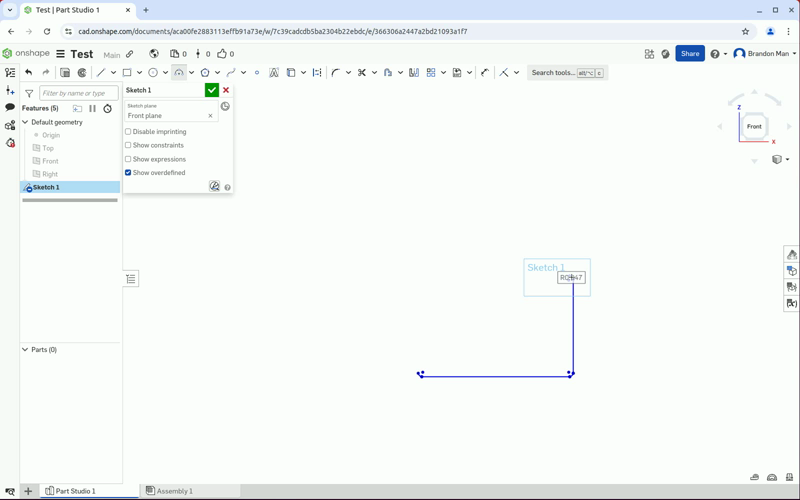
key_up(shift)
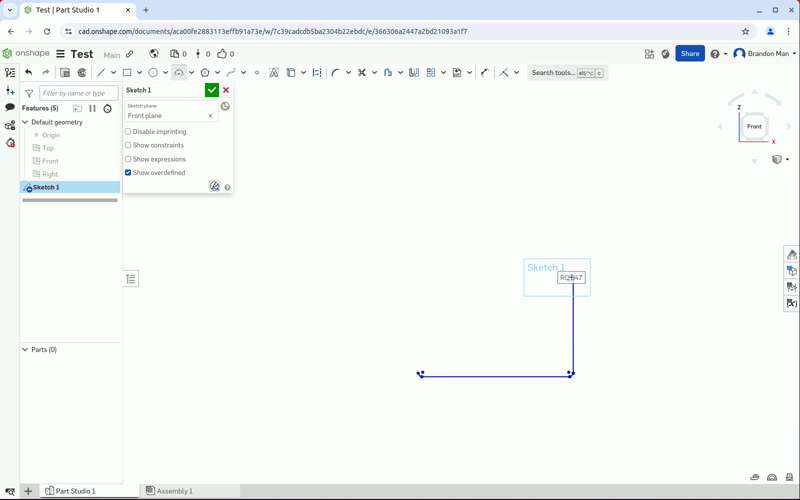
key(esc)
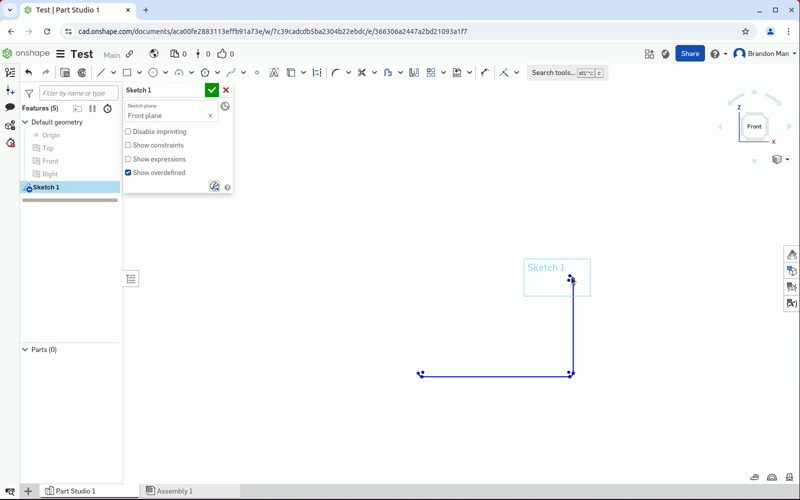
key(l)
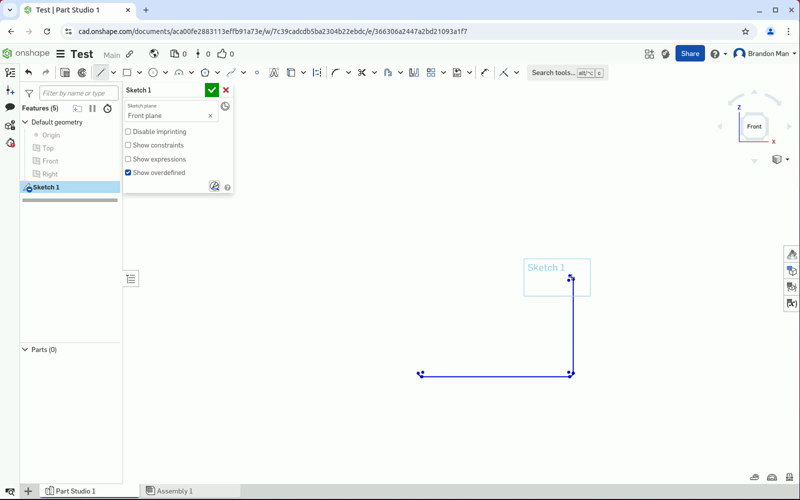
mouse_move(569, 275)
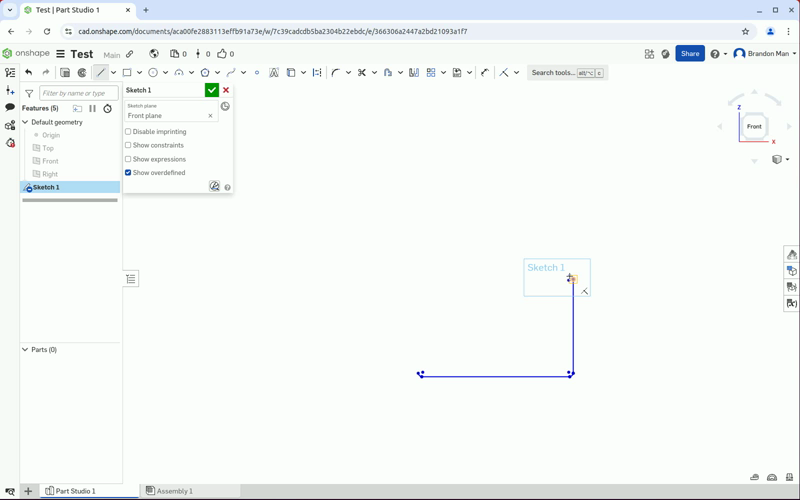
scroll(6)
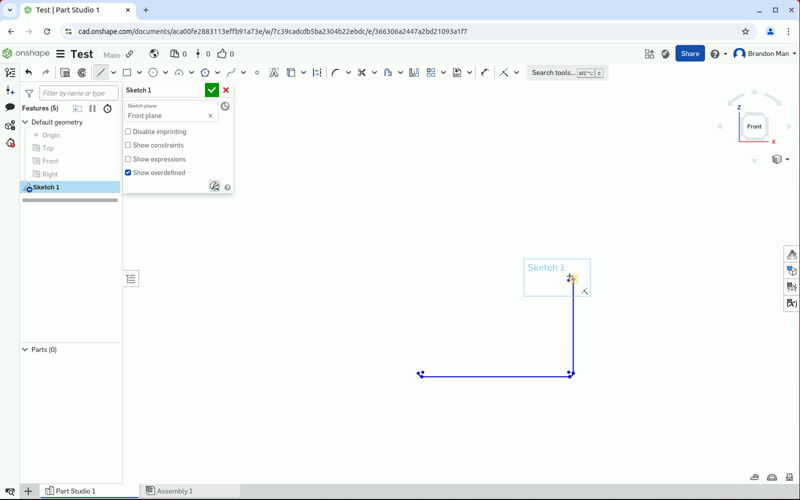
scroll(6)
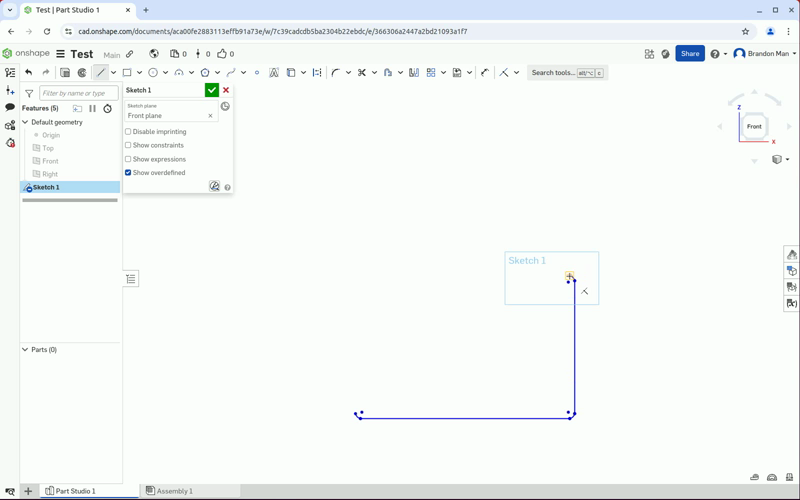
scroll(6)
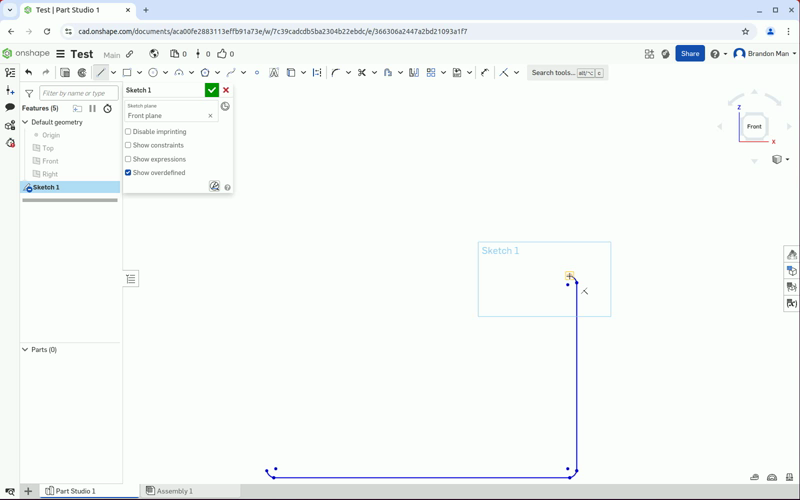
scroll(6)
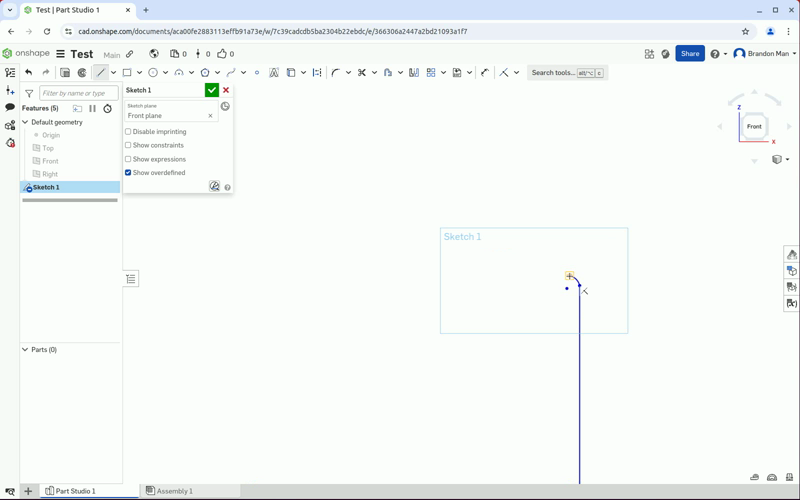
scroll(6)
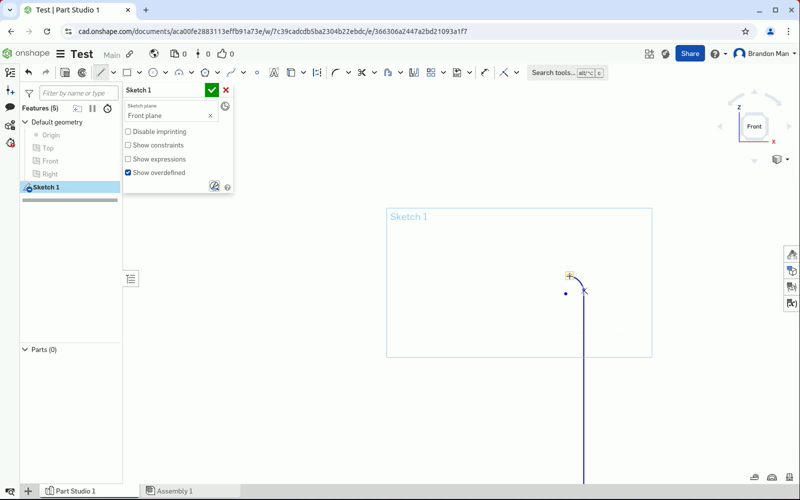
scroll(6)
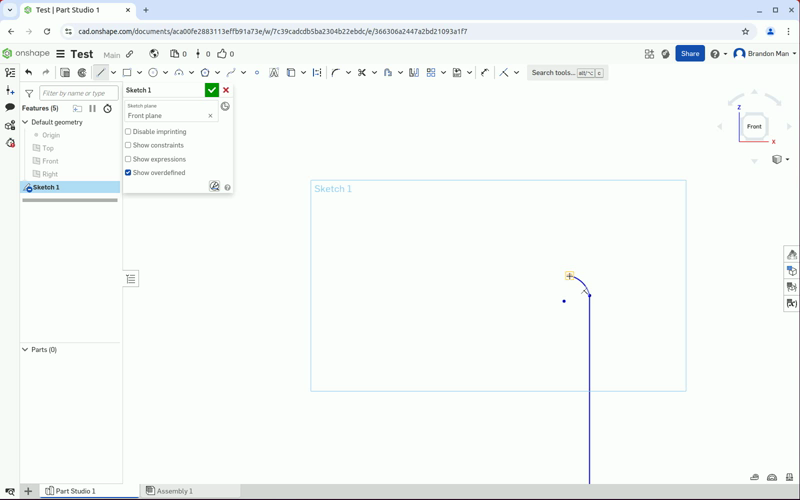
scroll(6)
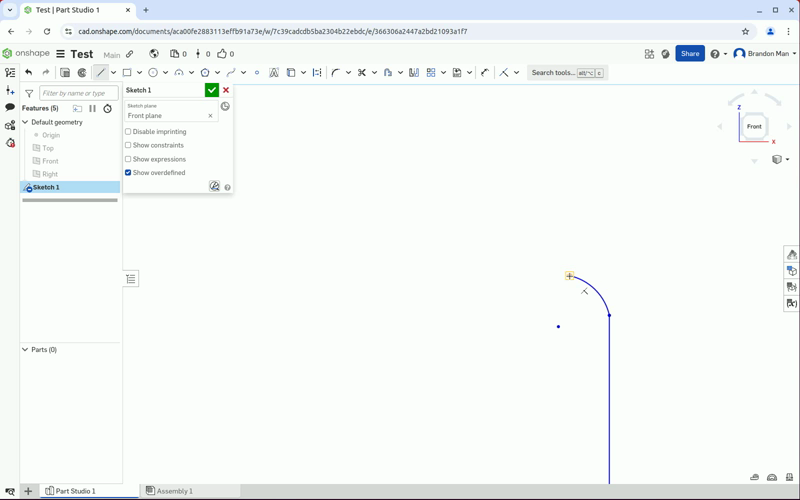
click(569, 275)
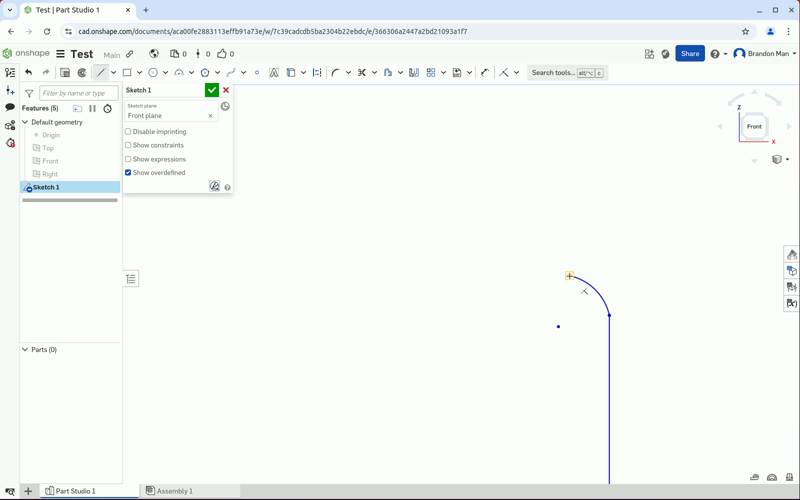
scroll(-6)
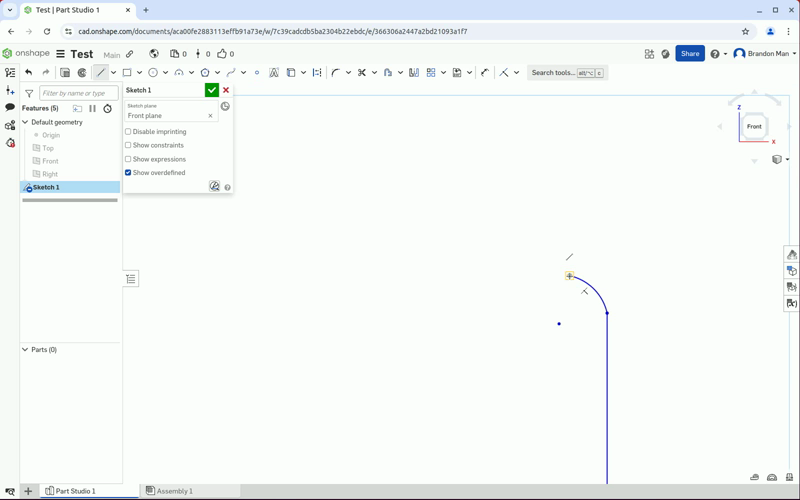
scroll(-6)
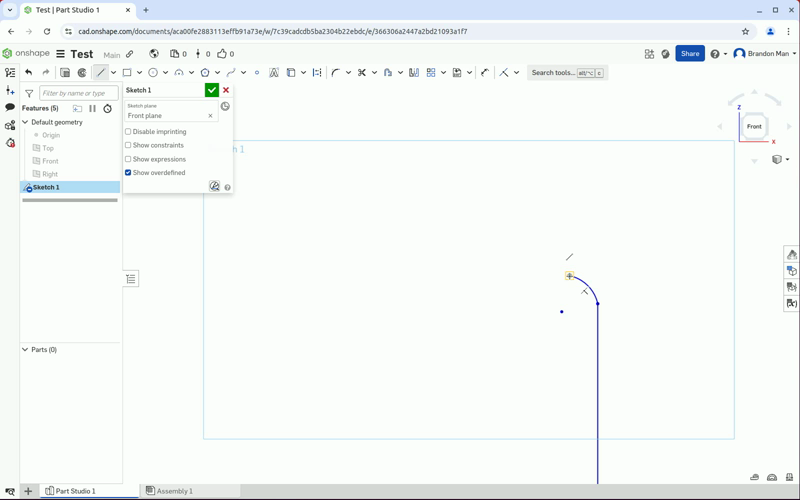
scroll(-6)
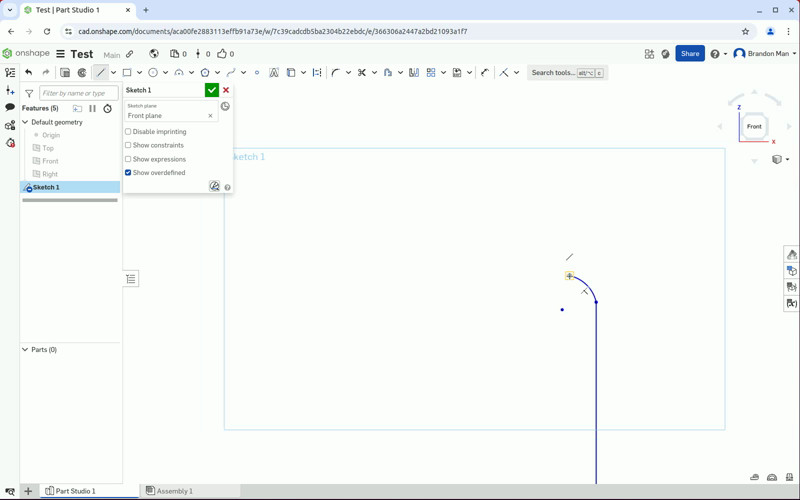
scroll(-6)
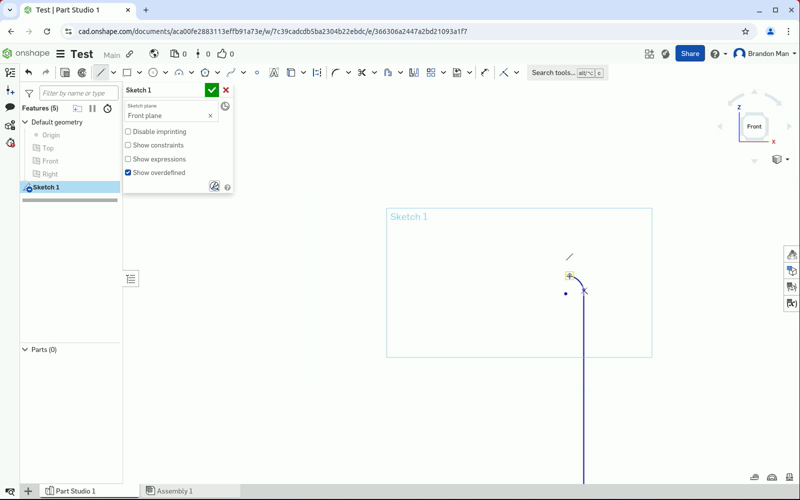
scroll(-6)
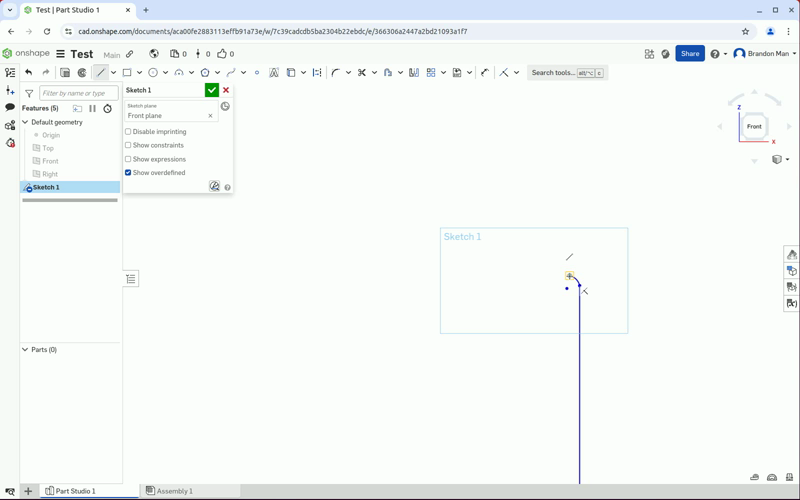
scroll(-6)
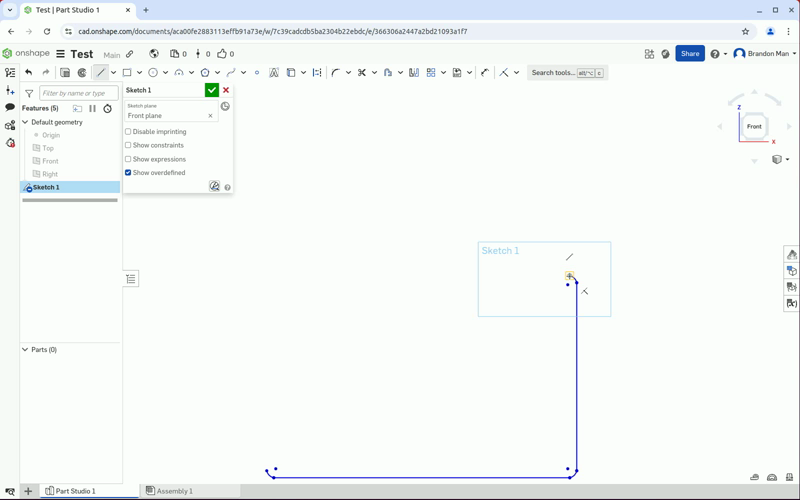
scroll(-6)
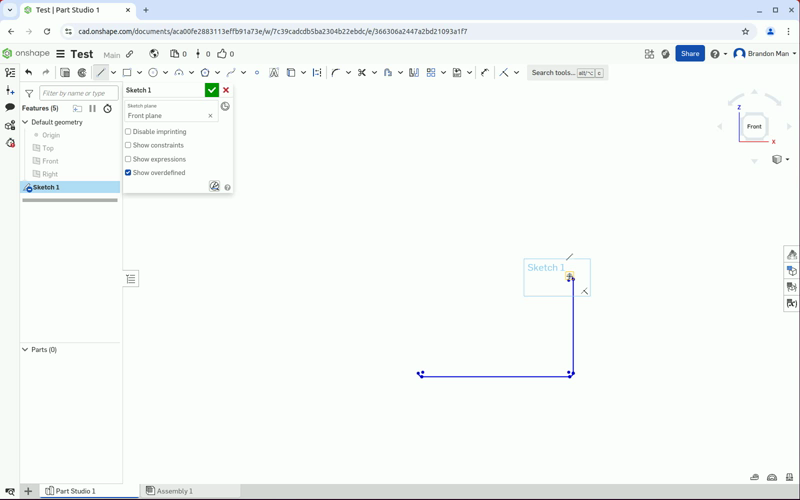
key_down(shift)
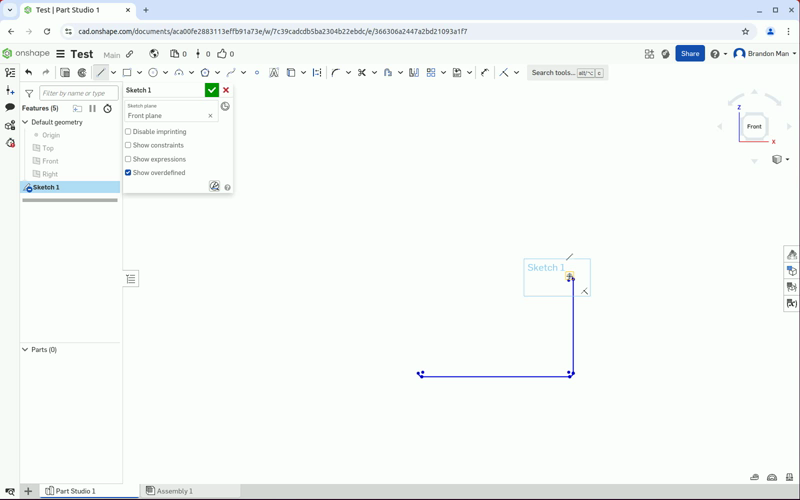
mouse_move(421, 275)
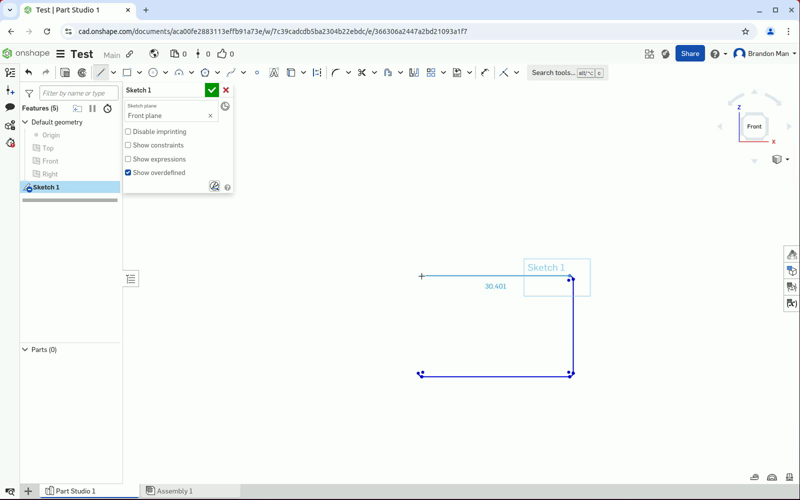
click(421, 275)
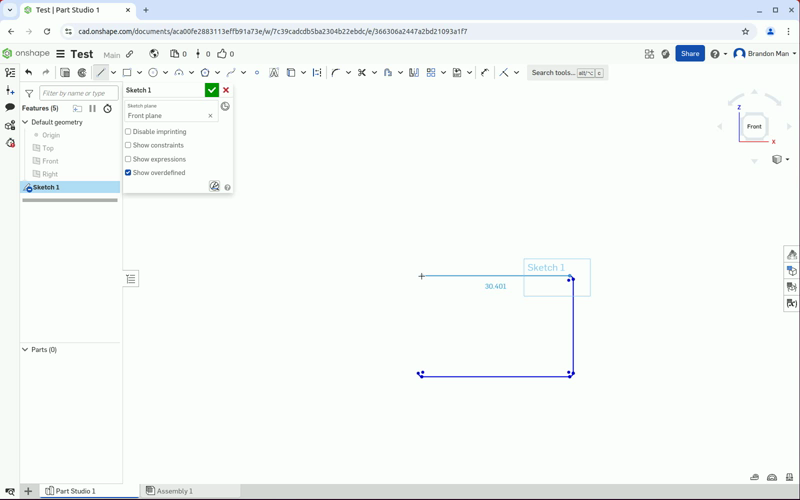
key_up(shift)
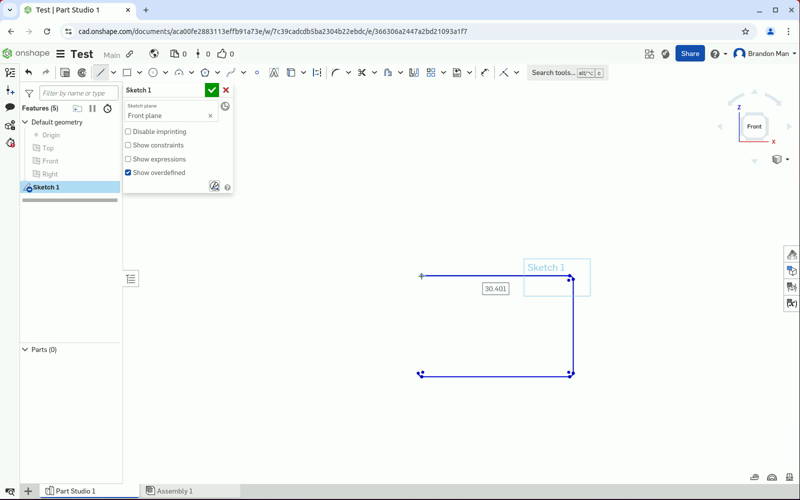
key(esc)
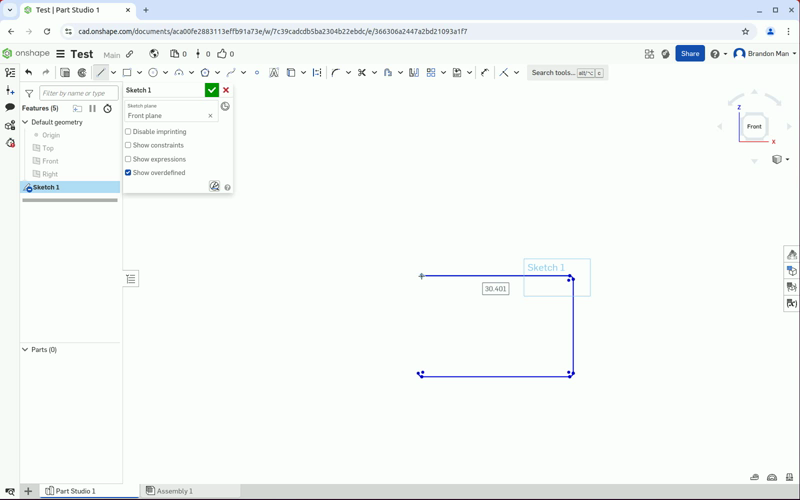
key(a)
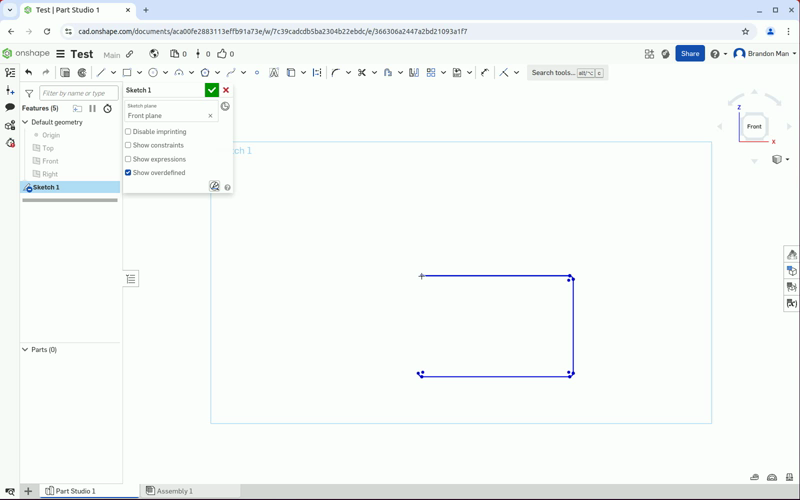
mouse_move(421, 275)
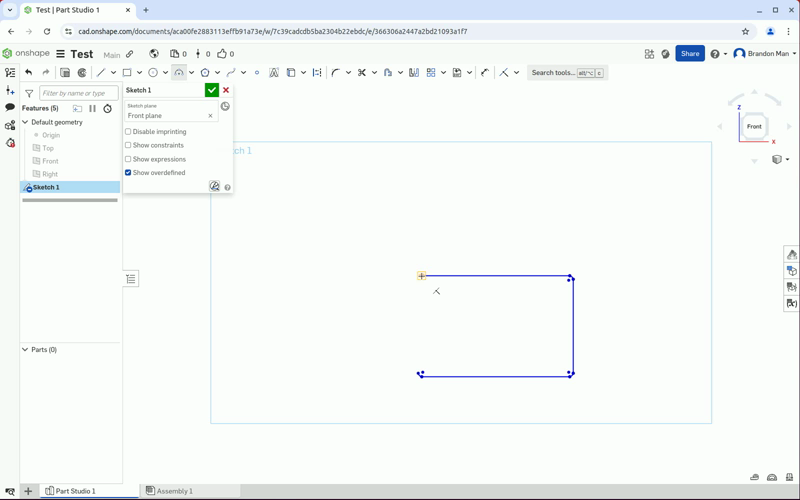
click(421, 275)
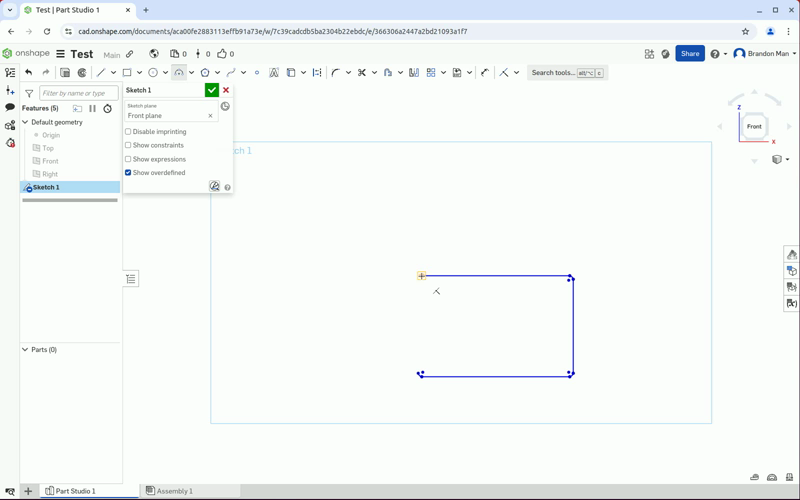
key_down(shift)
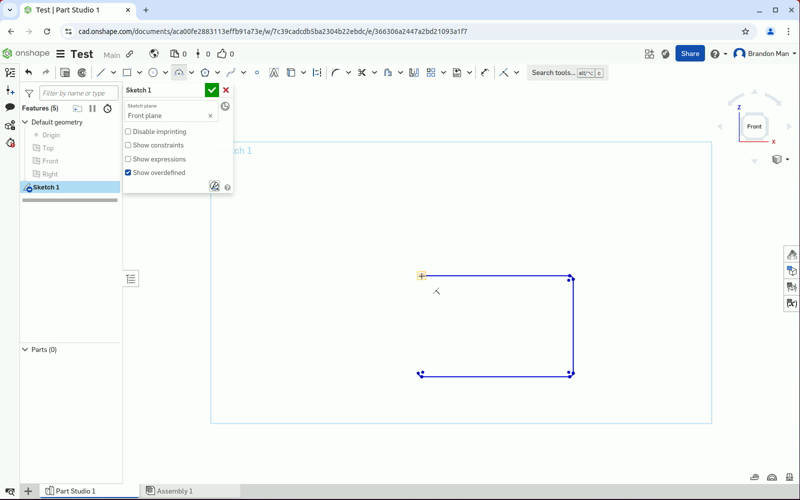
mouse_move(418, 279)
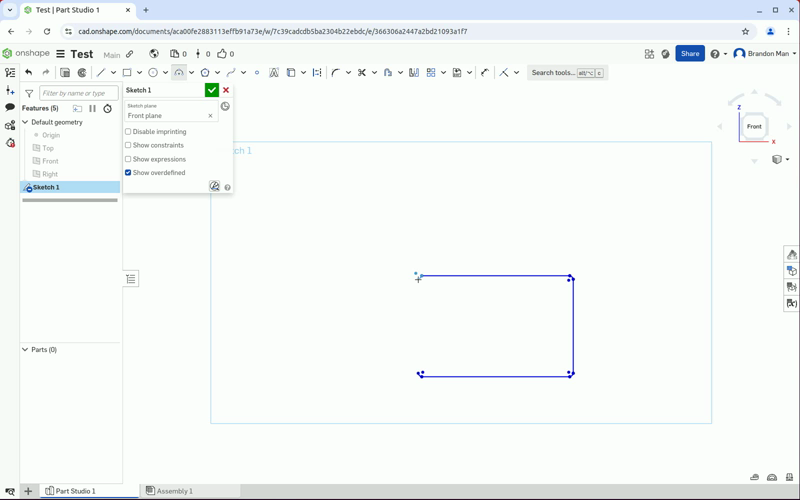
scroll(6)
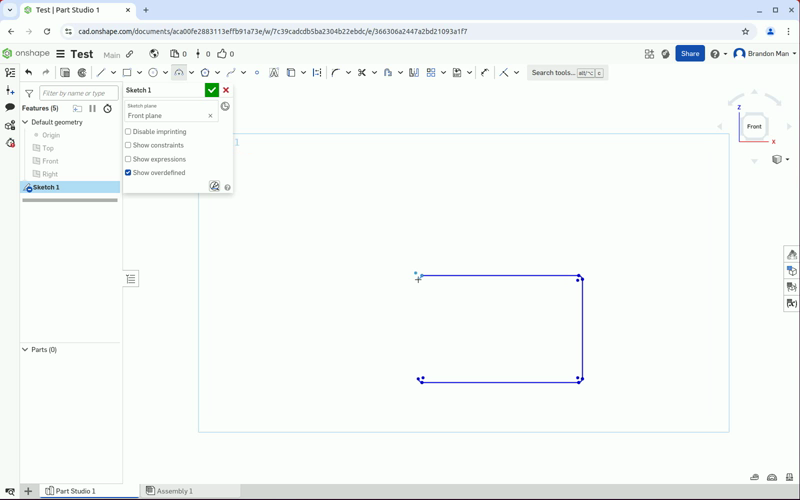
scroll(6)
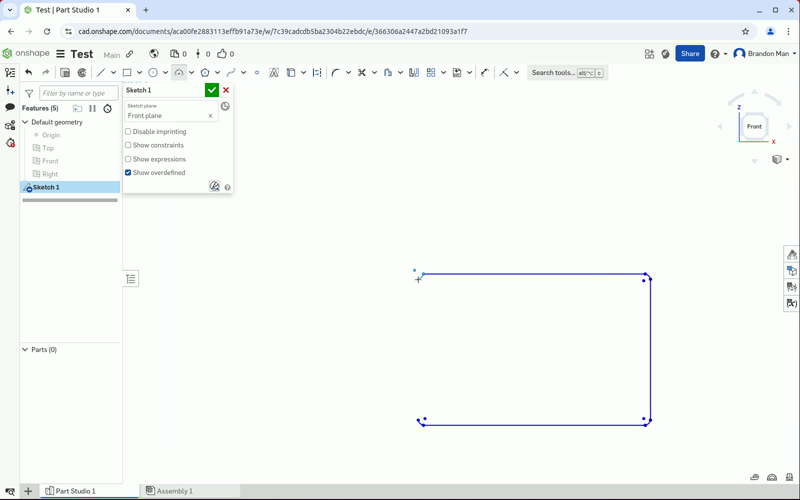
scroll(6)
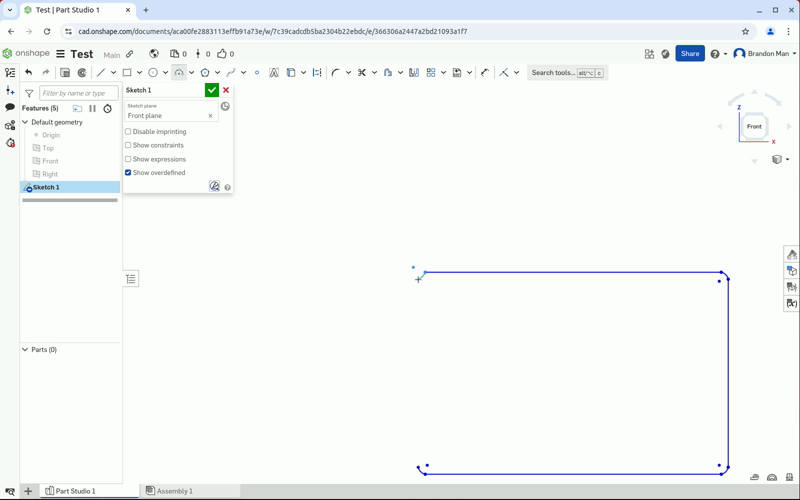
scroll(6)
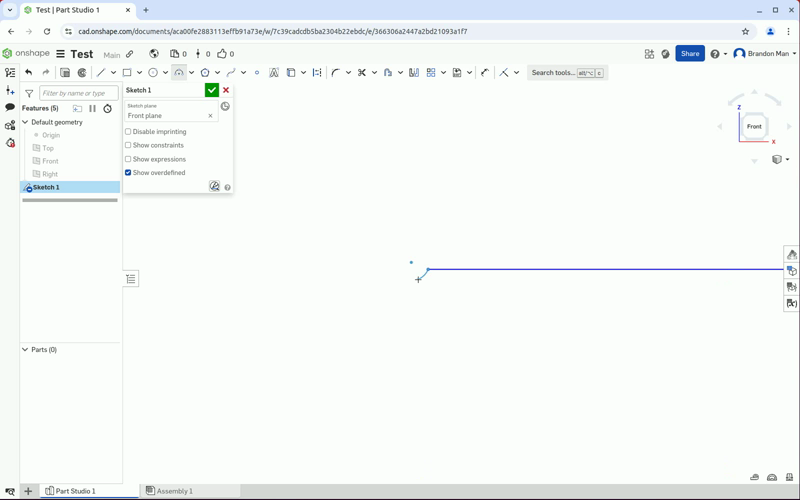
scroll(6)
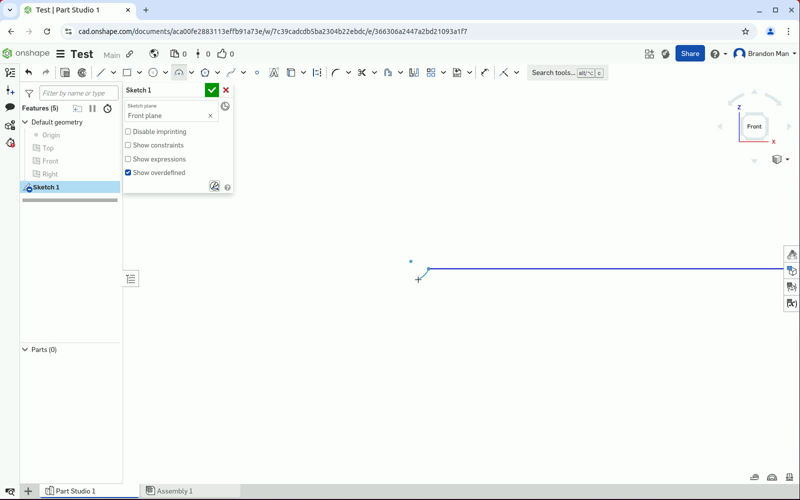
scroll(6)
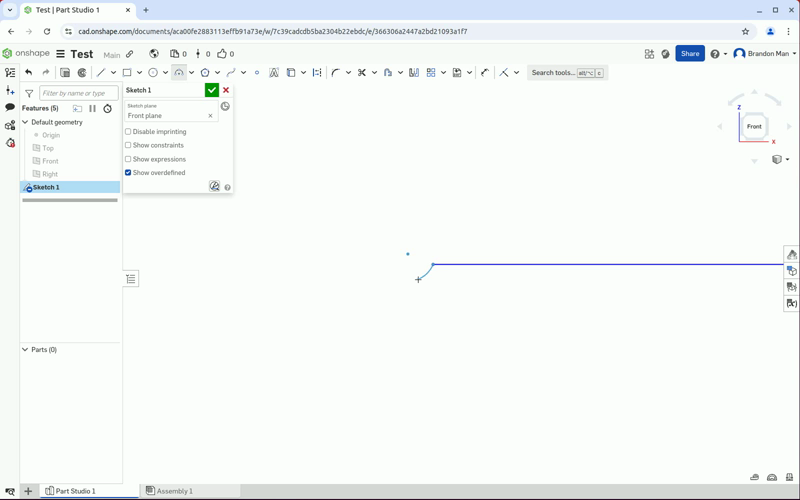
scroll(6)
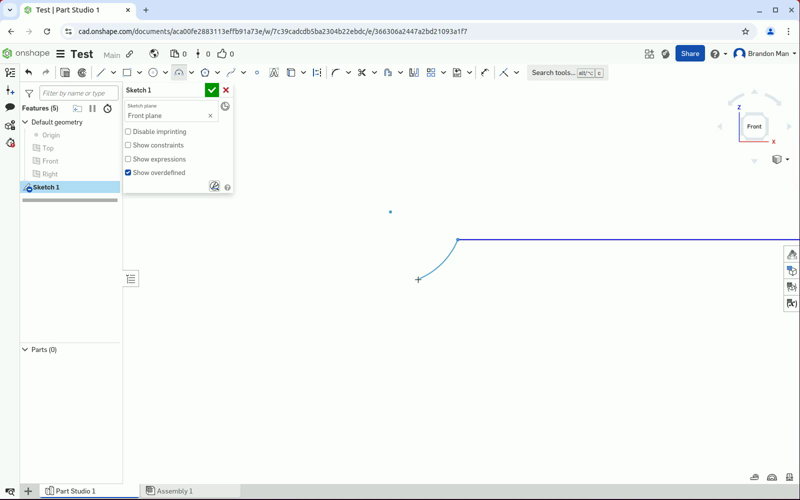
click(418, 279)
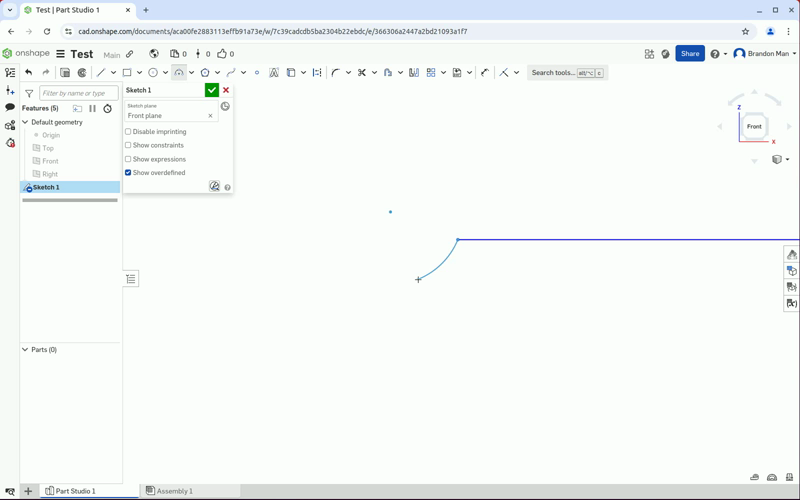
scroll(-6)
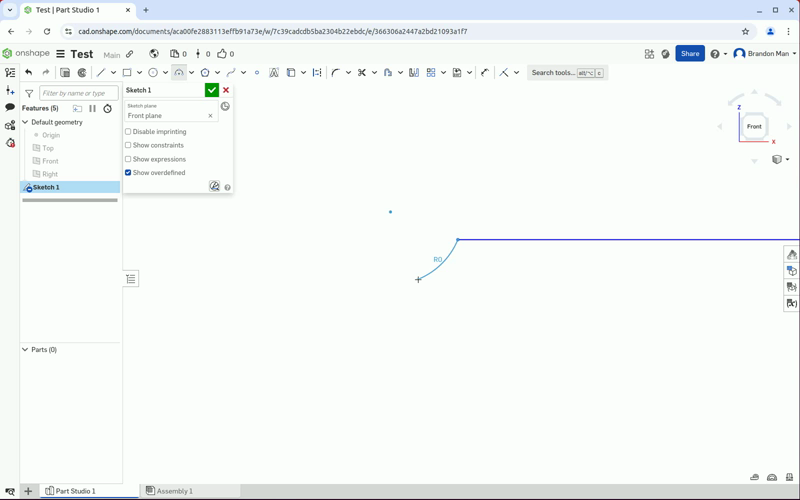
scroll(-6)
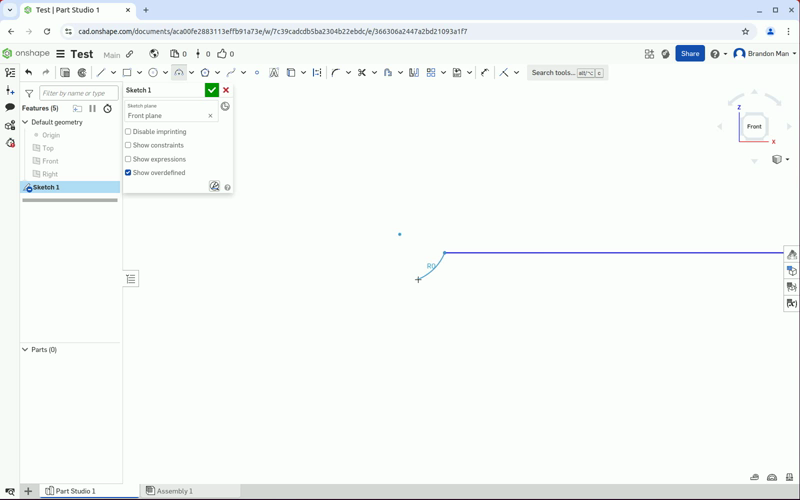
scroll(-6)
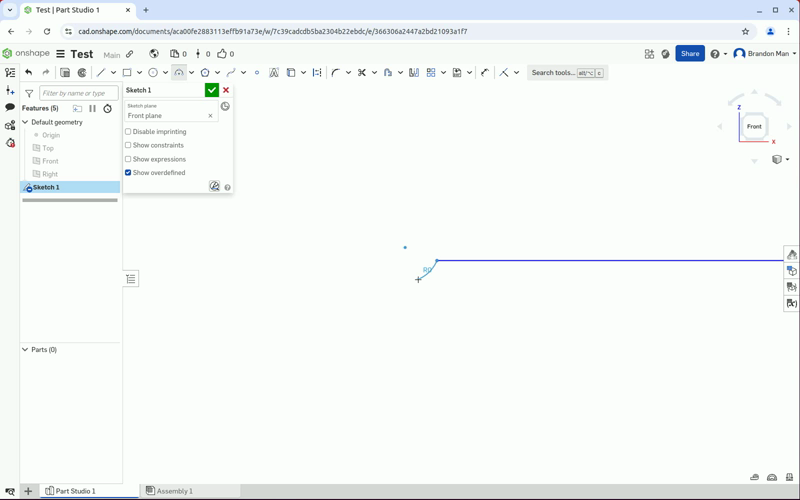
scroll(-6)
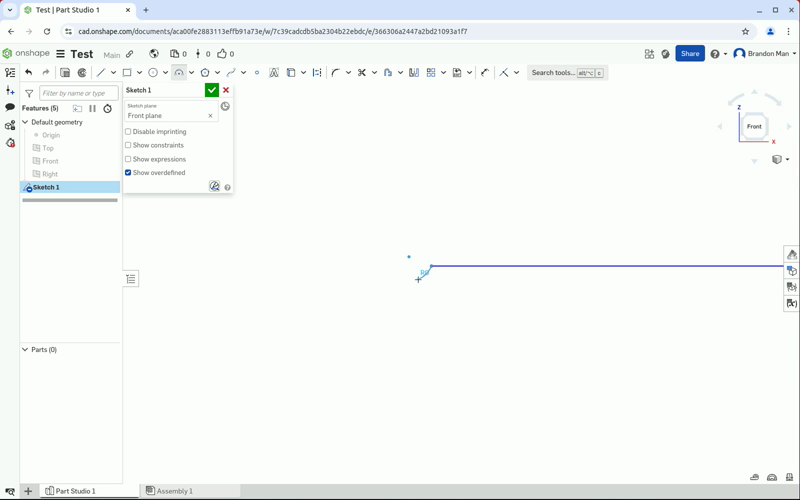
scroll(-6)
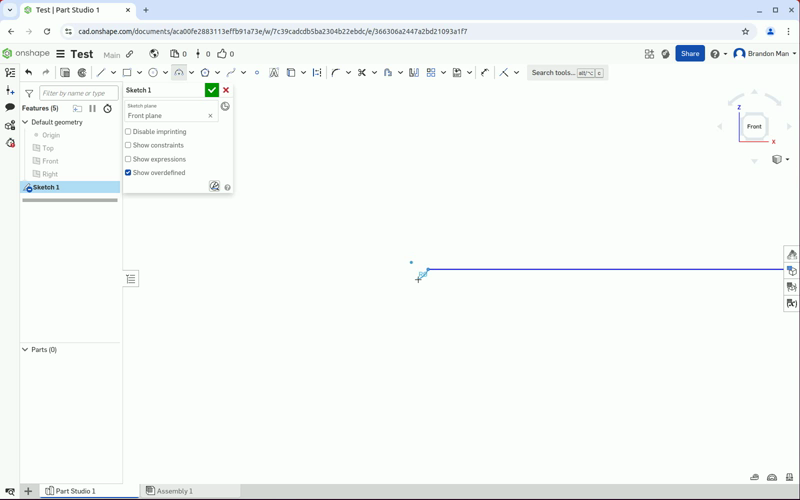
scroll(-6)
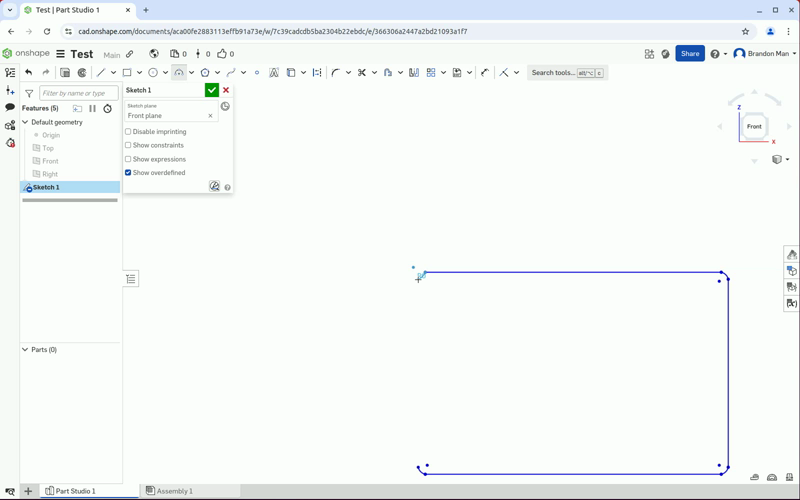
scroll(-6)
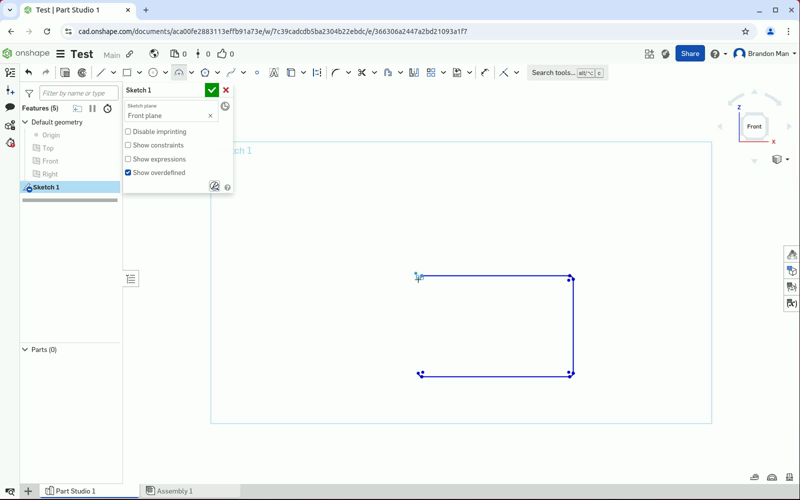
mouse_move(419, 276)
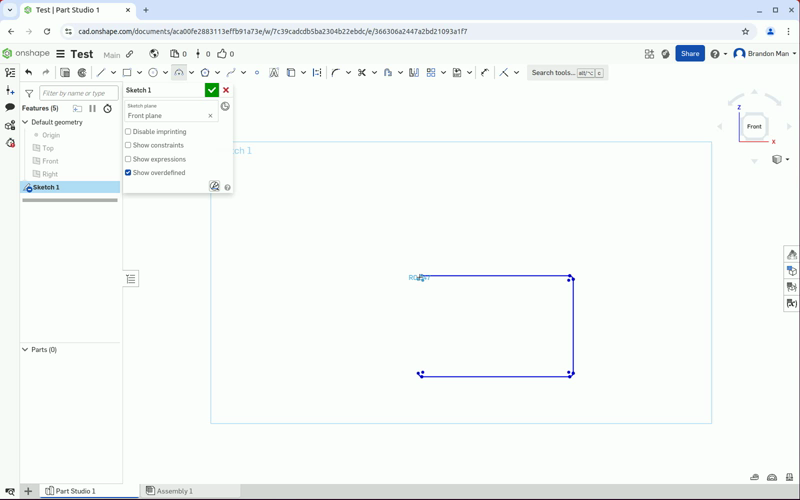
scroll(6)
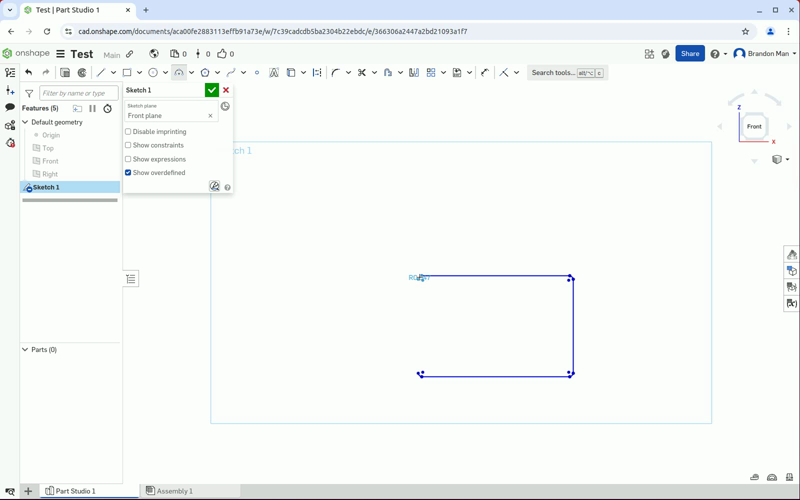
scroll(6)
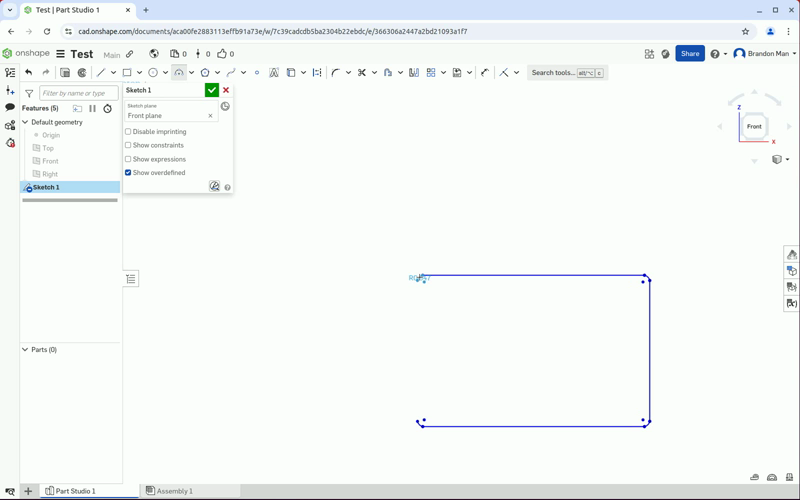
scroll(6)
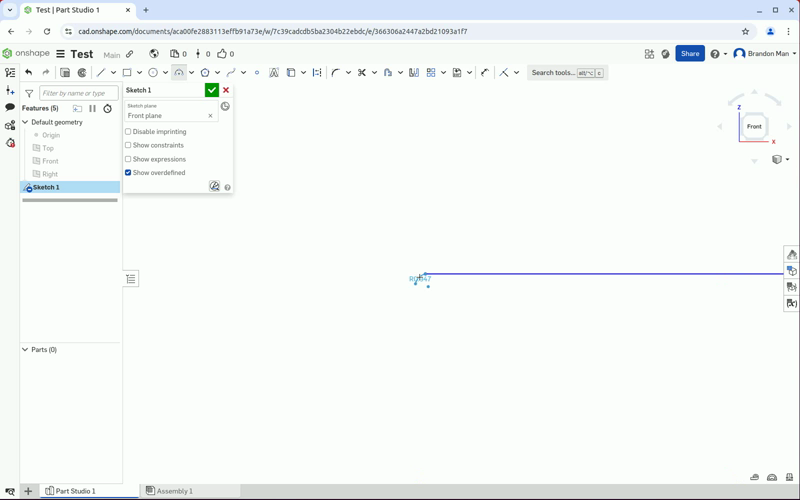
scroll(6)
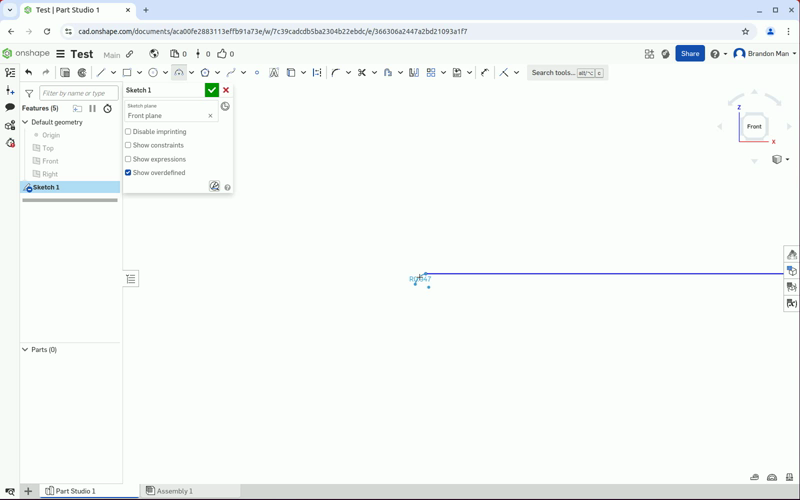
scroll(6)
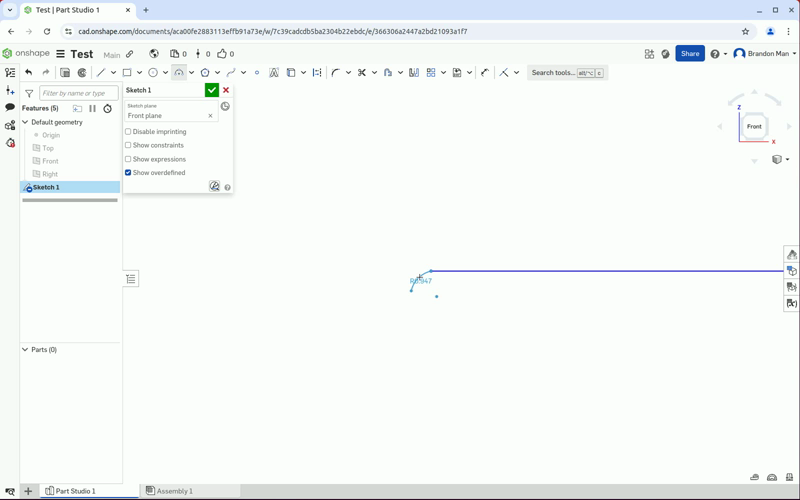
scroll(6)
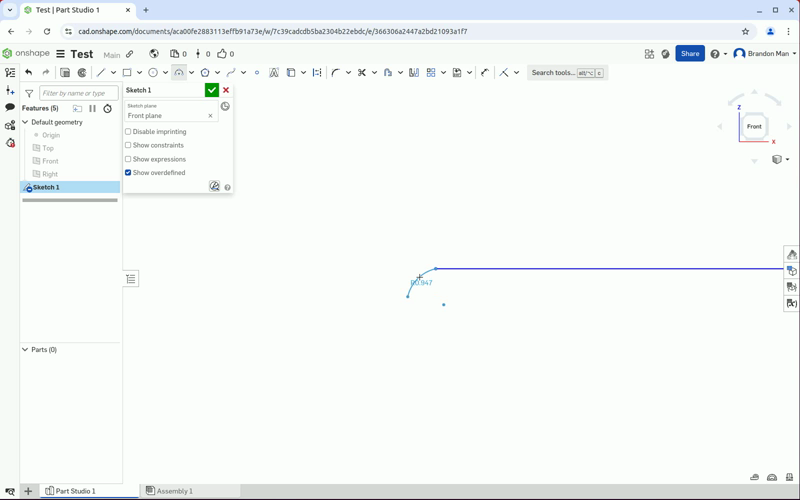
scroll(6)
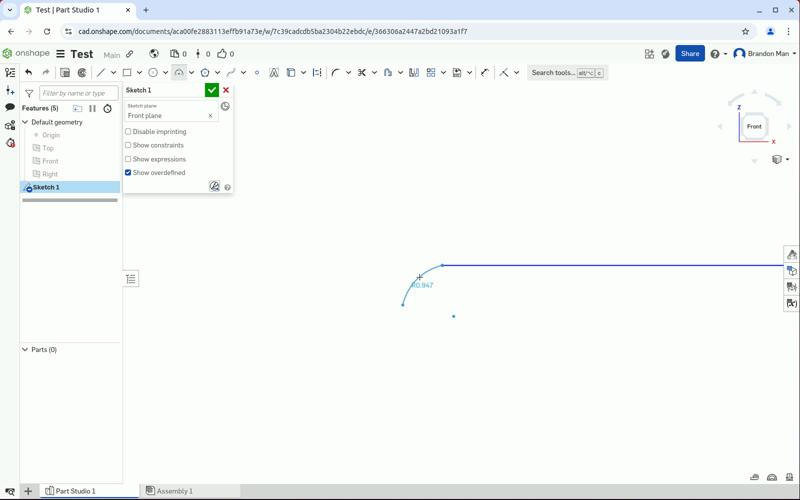
click(419, 276)
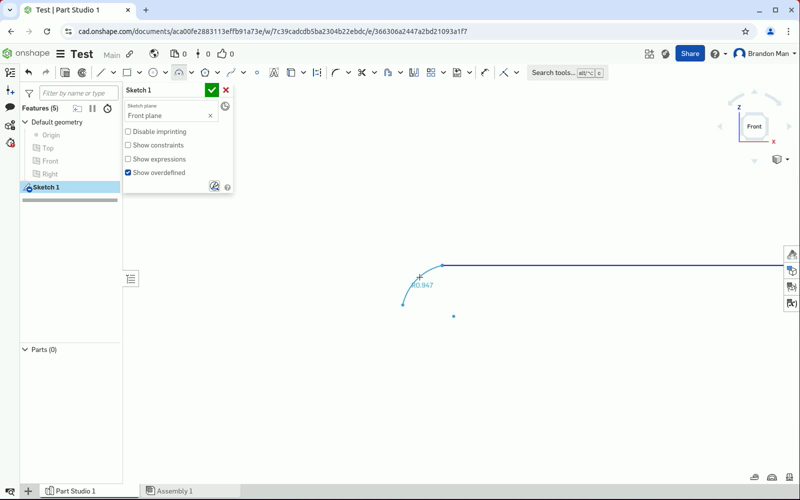
scroll(-6)
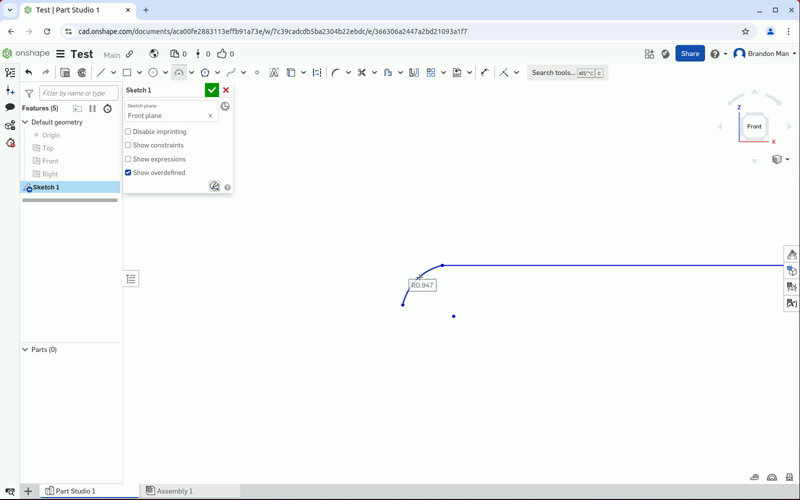
scroll(-6)
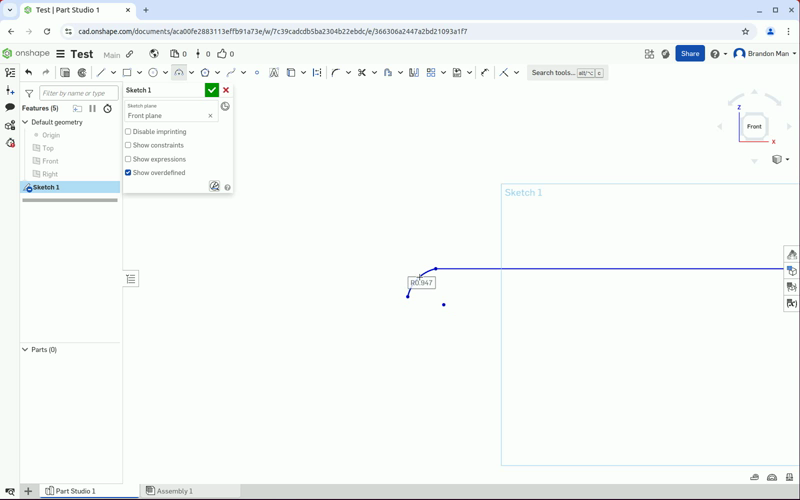
scroll(-6)
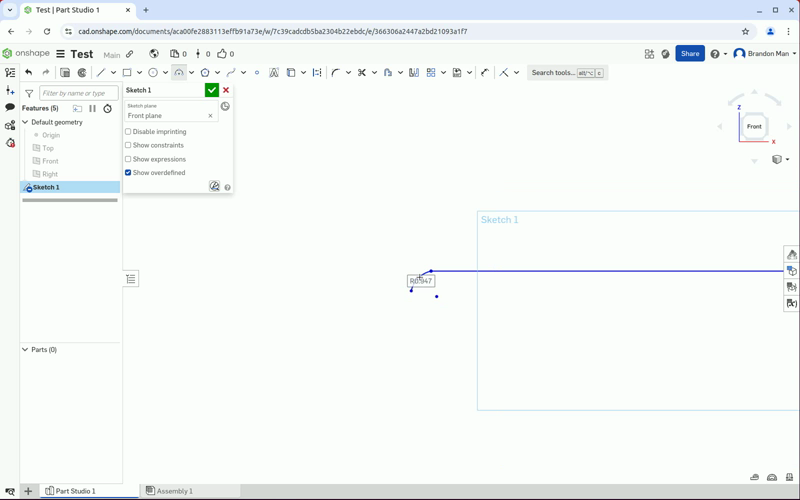
scroll(-6)
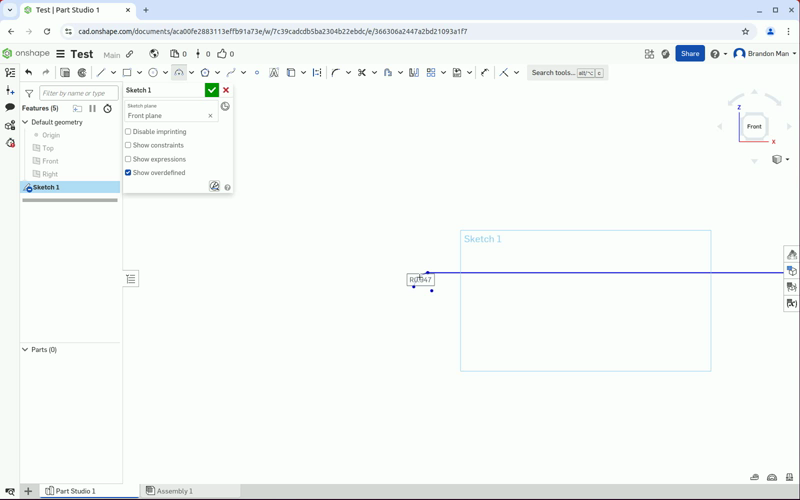
scroll(-6)
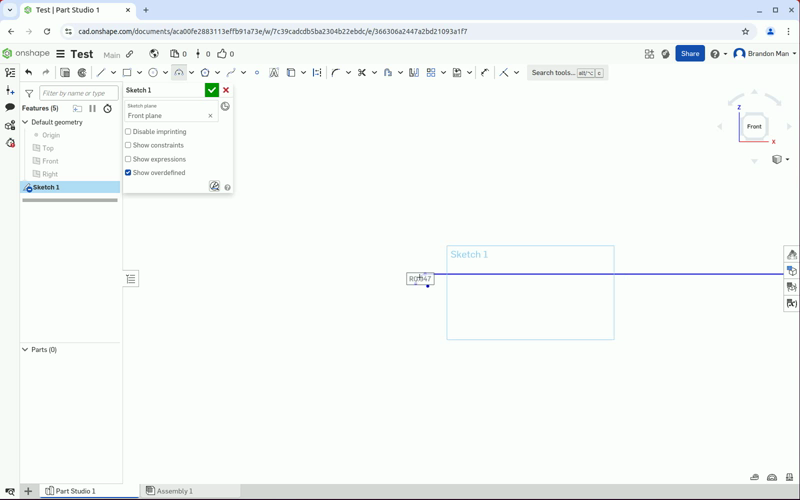
scroll(-6)
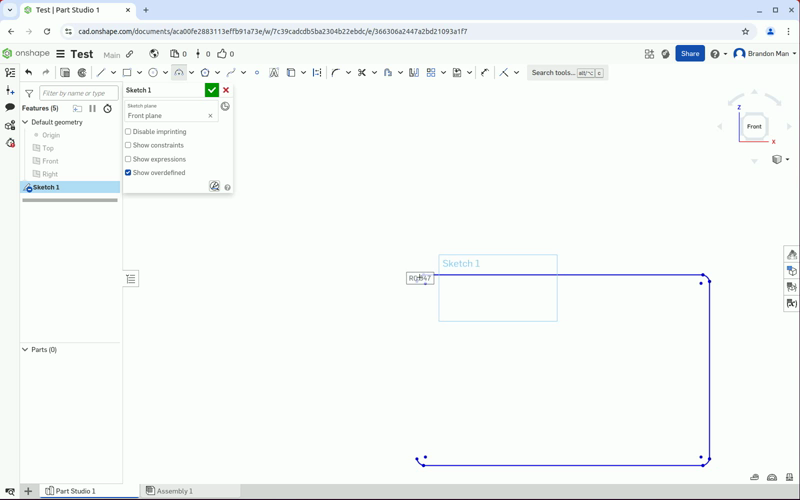
scroll(-6)
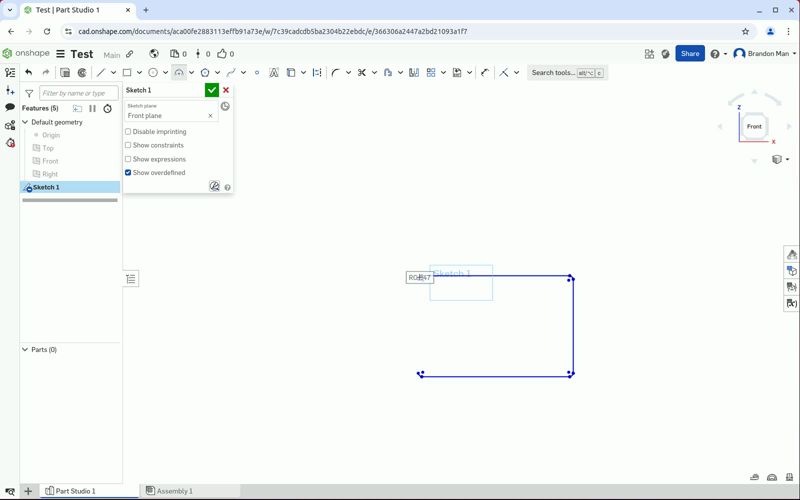
key_up(shift)
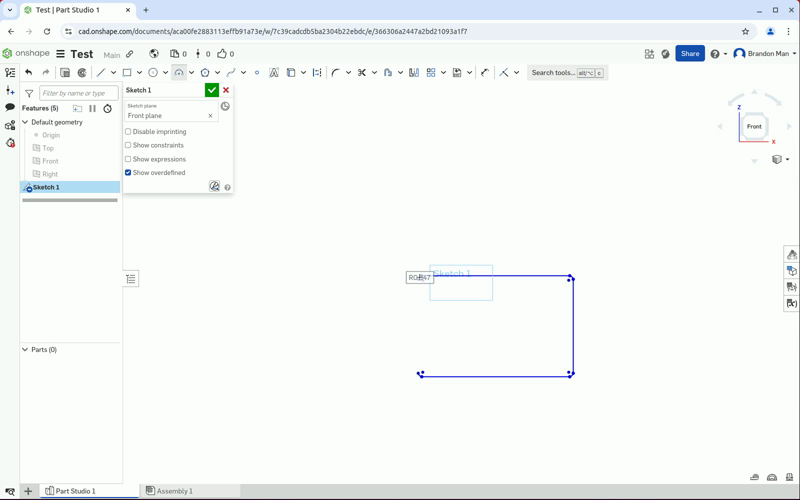
key(esc)
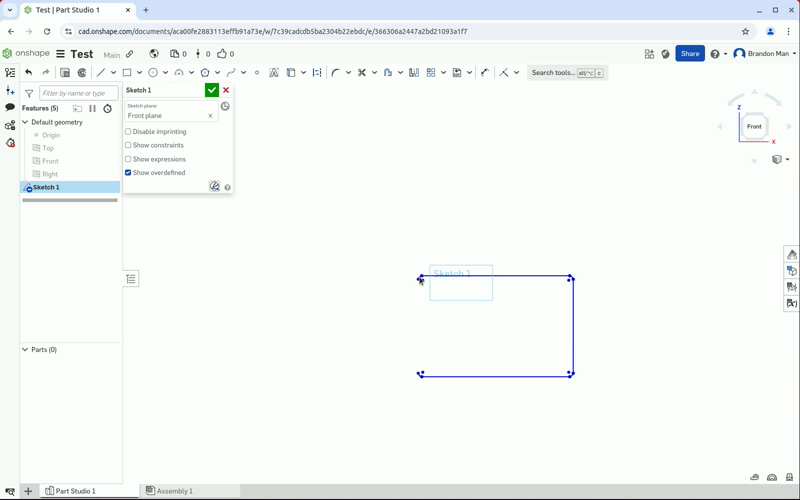
key(l)
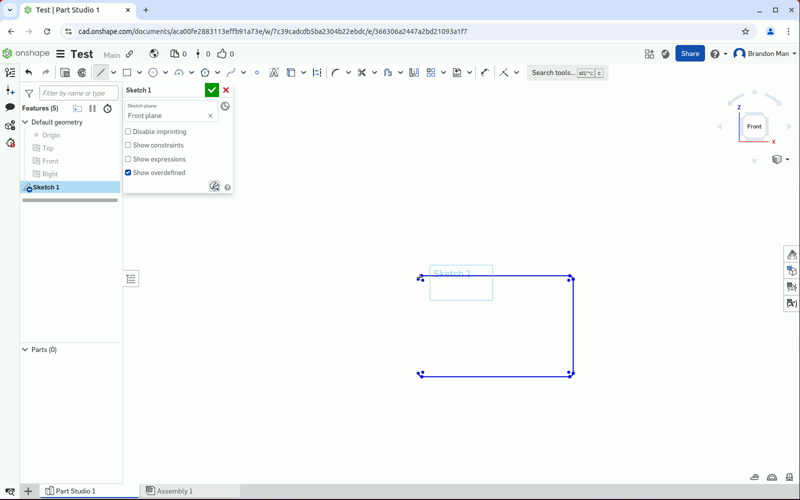
mouse_move(418, 279)
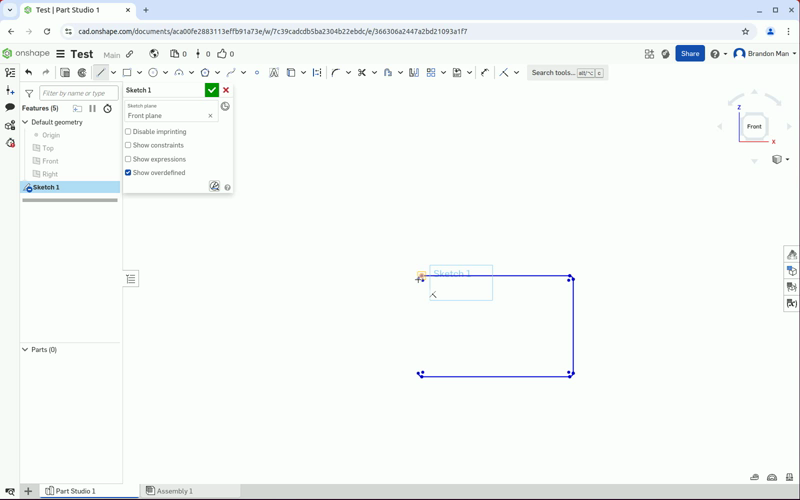
scroll(6)
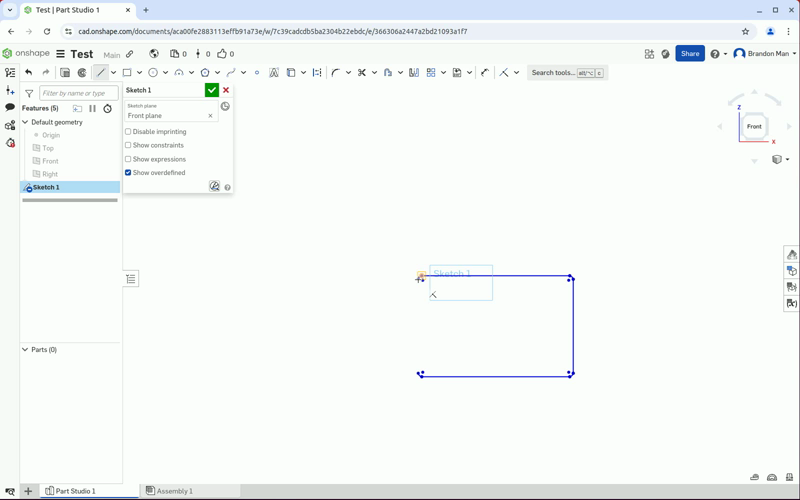
scroll(6)
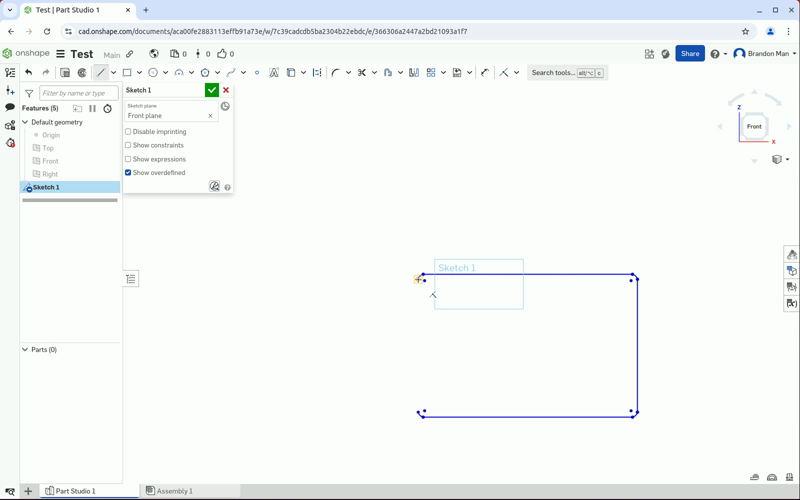
scroll(6)
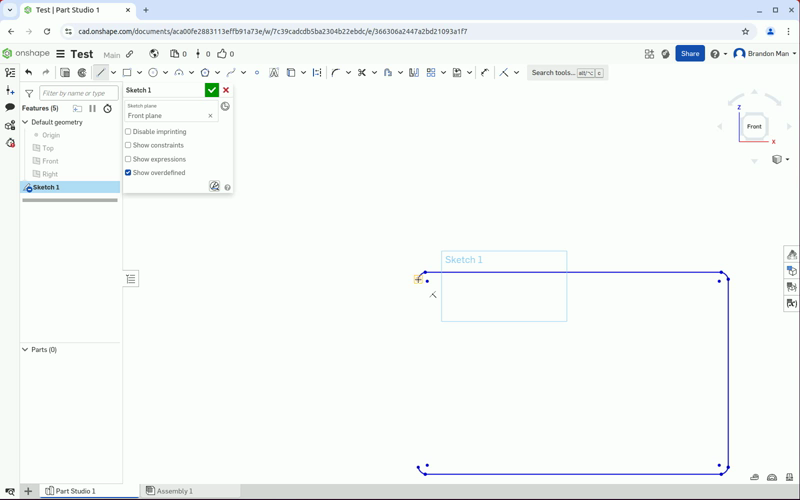
scroll(6)
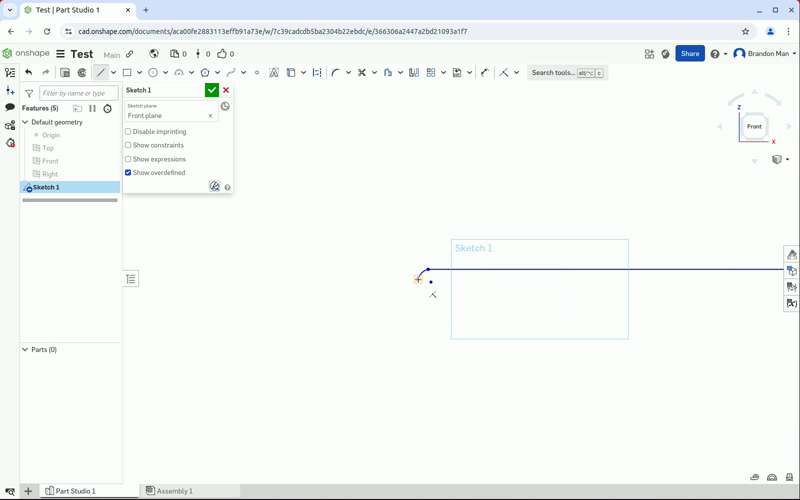
scroll(6)
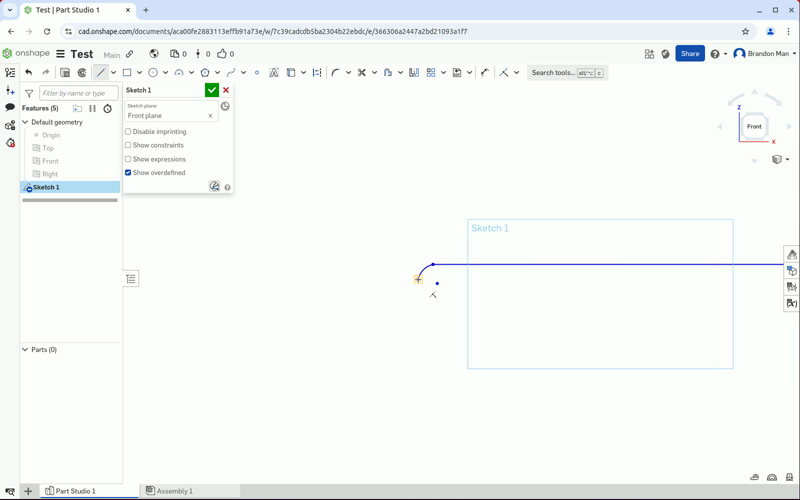
scroll(6)
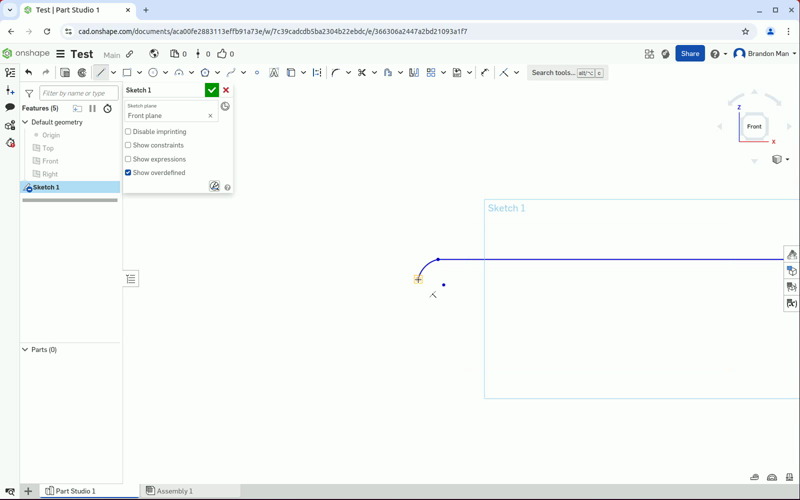
scroll(6)
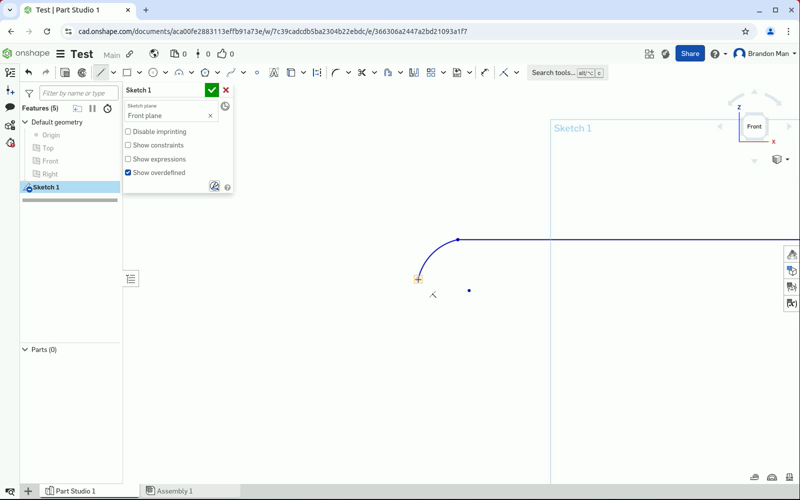
click(418, 279)
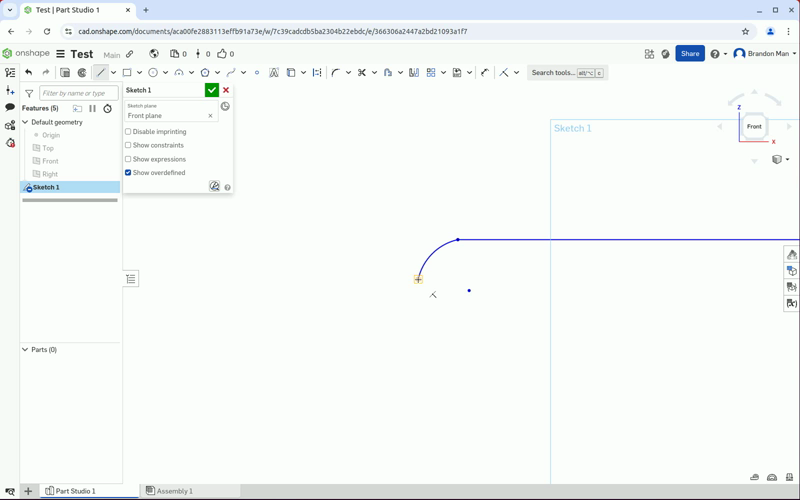
scroll(-6)
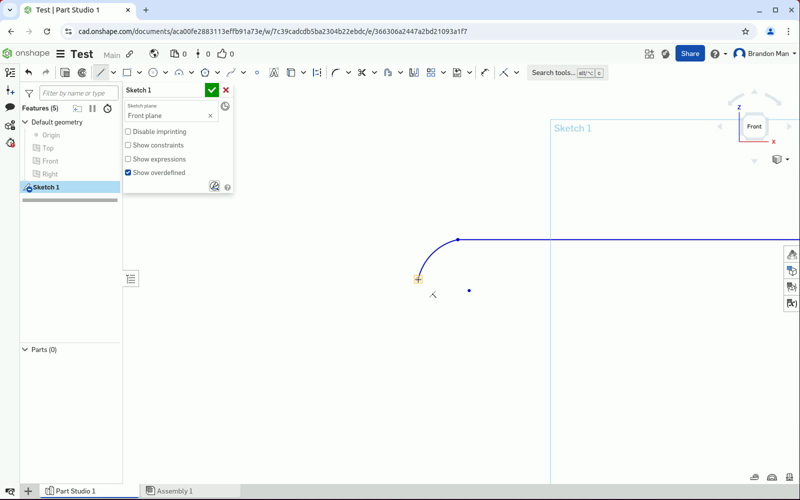
scroll(-6)
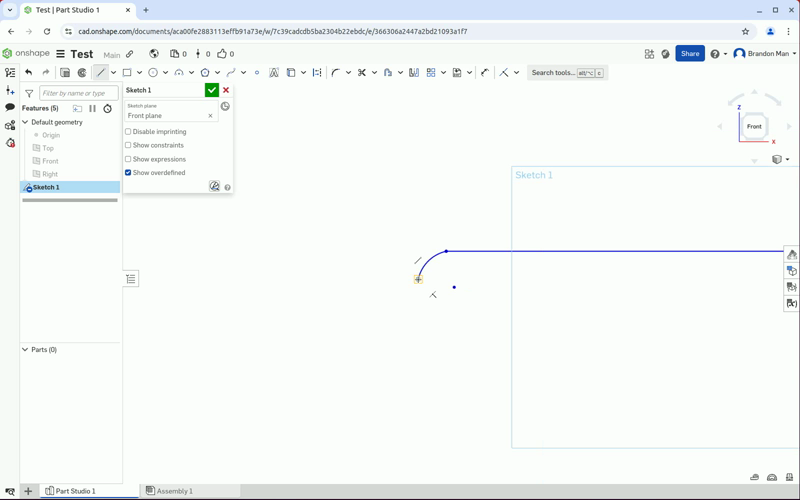
scroll(-6)
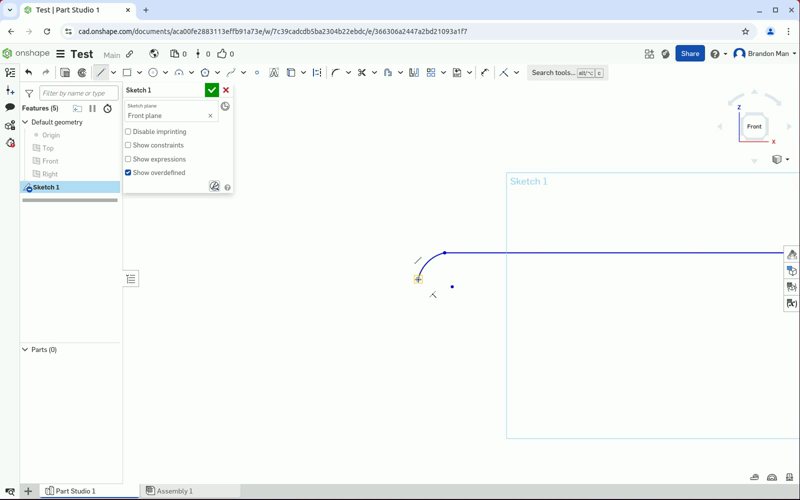
scroll(-6)
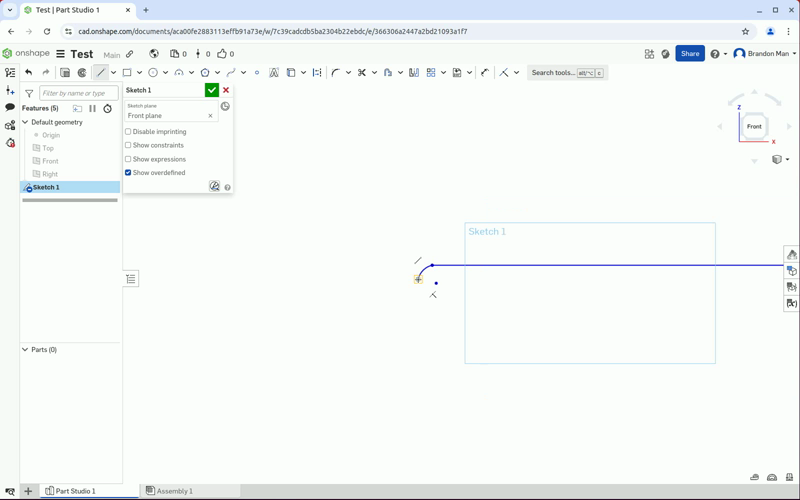
scroll(-6)
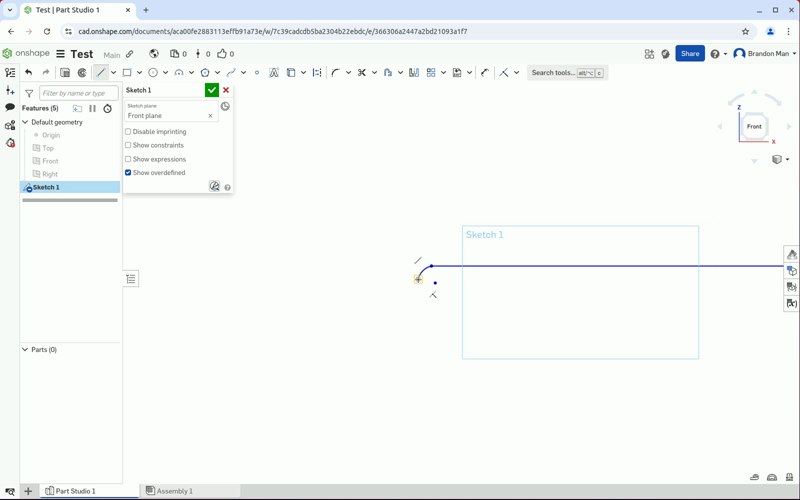
scroll(-6)
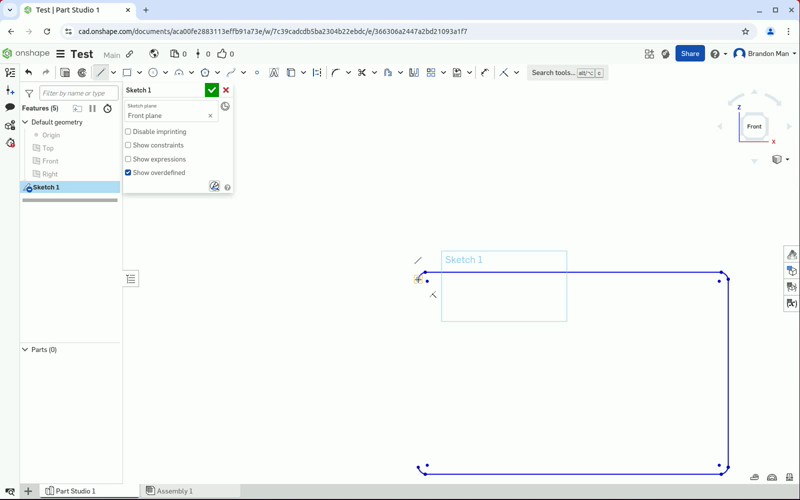
scroll(-6)
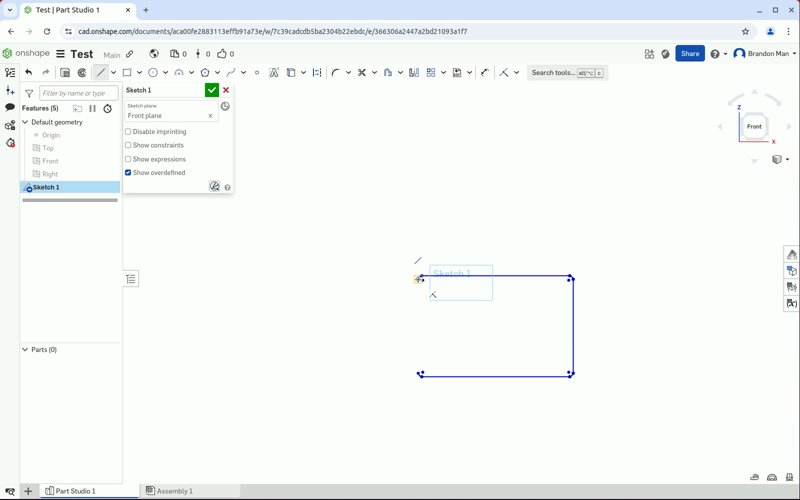
key_down(shift)
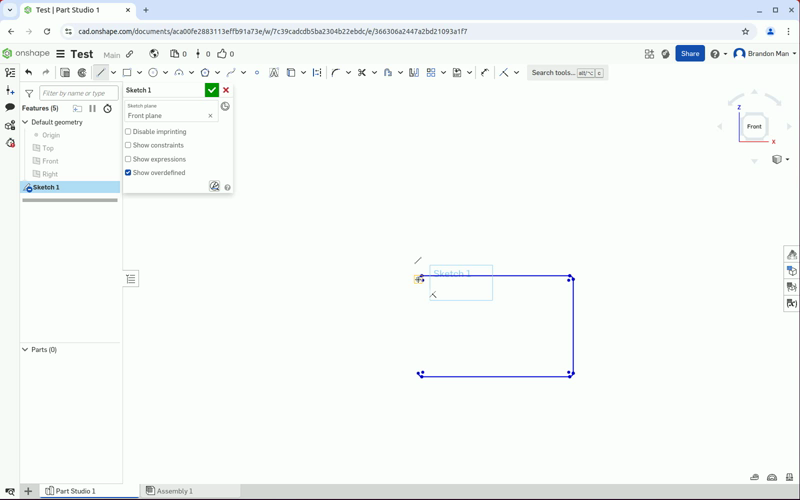
mouse_move(418, 373)
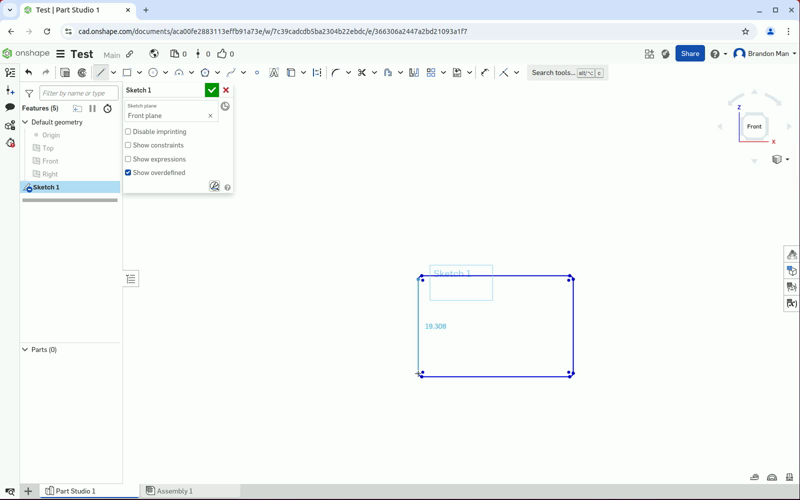
scroll(6)
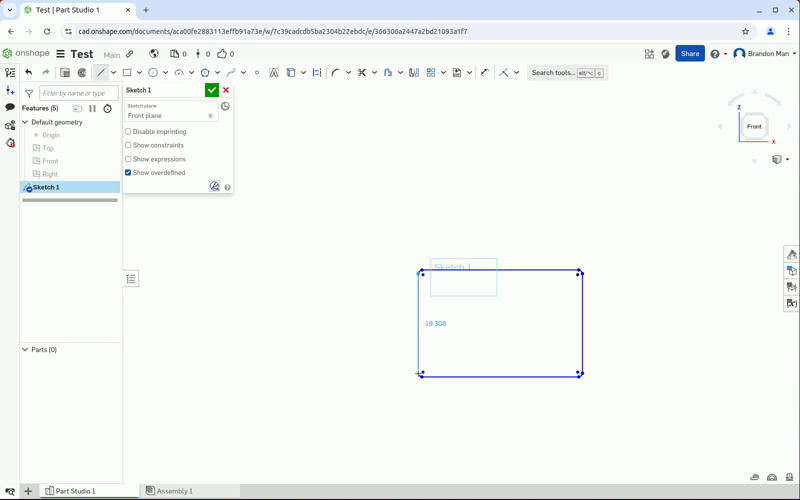
scroll(6)
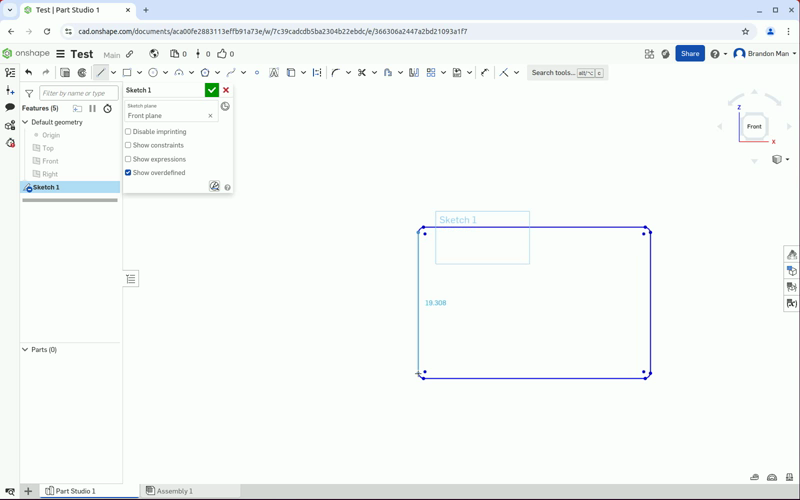
scroll(6)
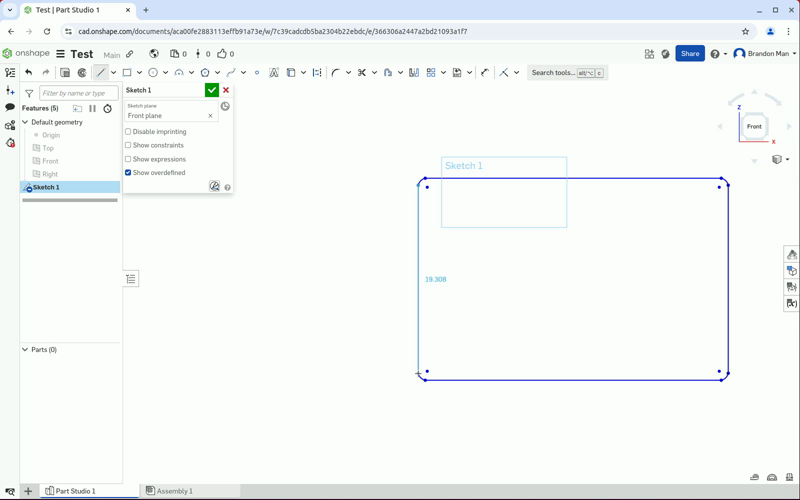
scroll(6)
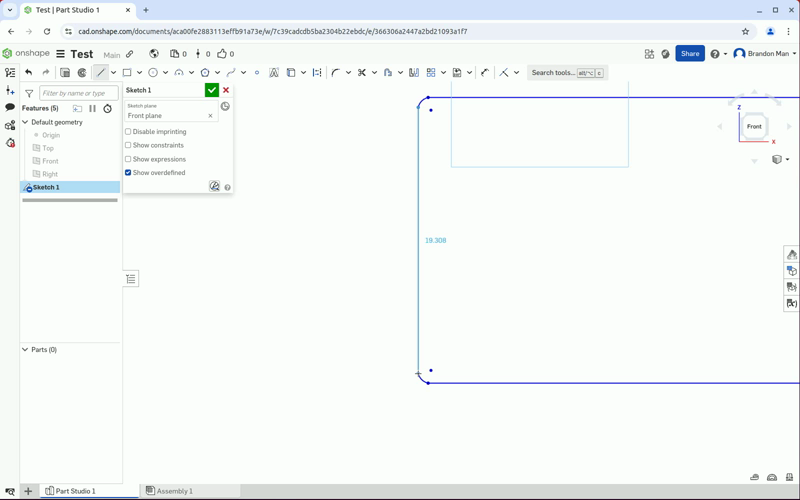
scroll(6)
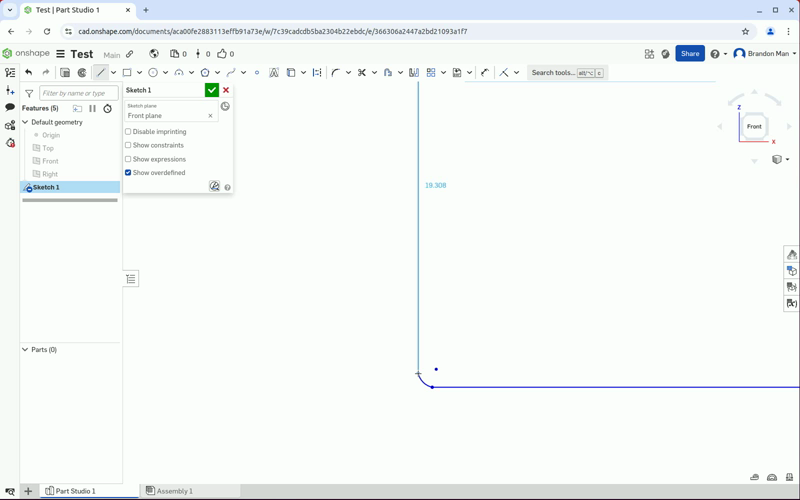
scroll(6)
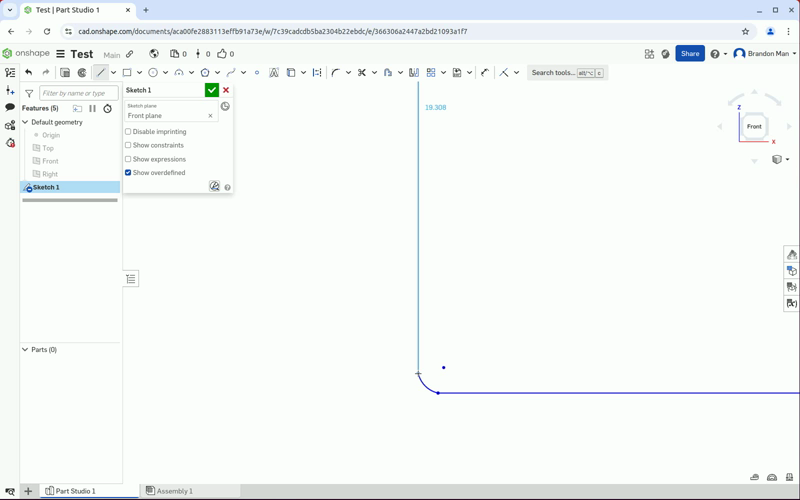
scroll(6)
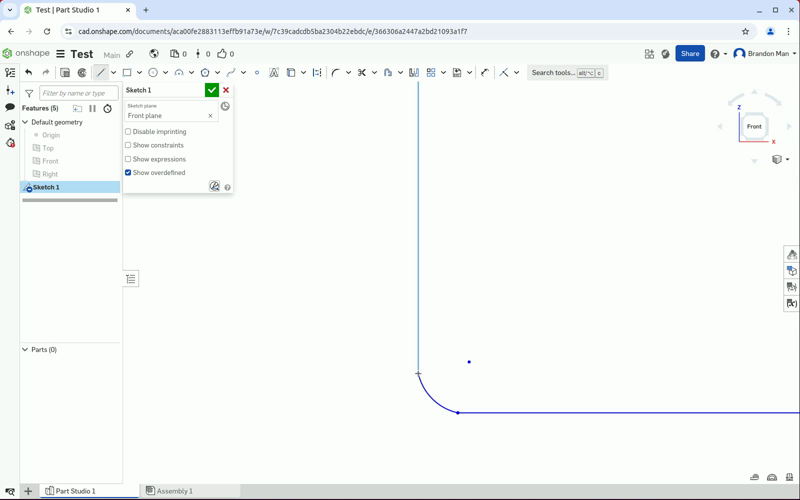
key_up(shift)
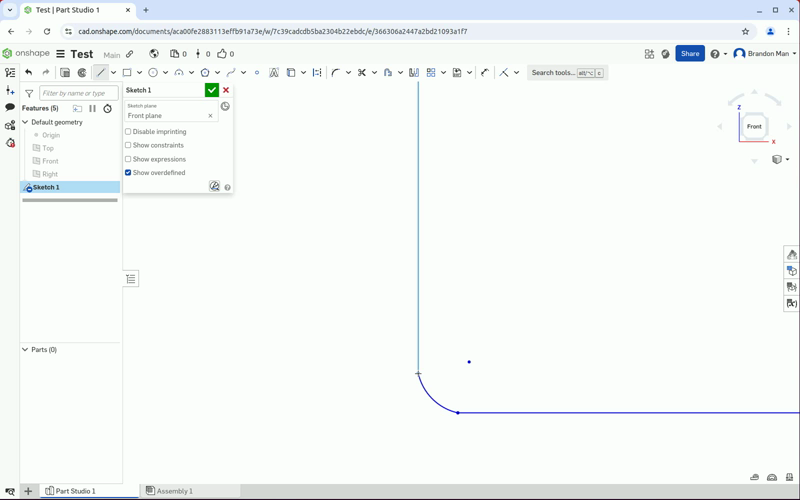
click(418, 373)
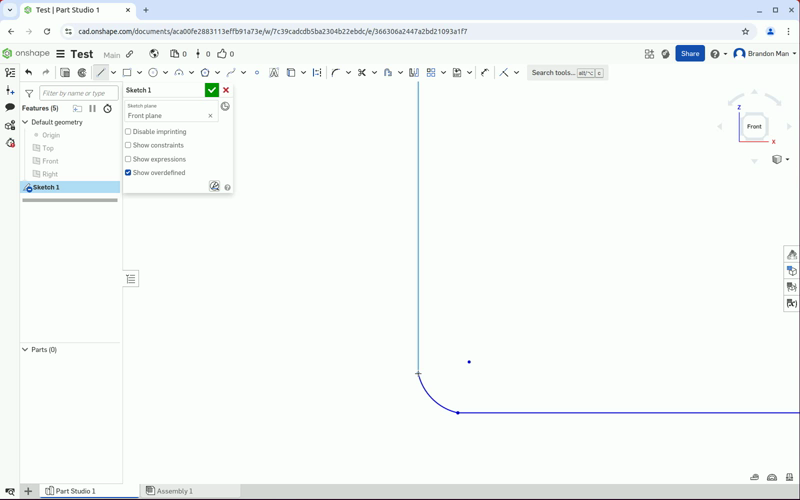
scroll(-6)
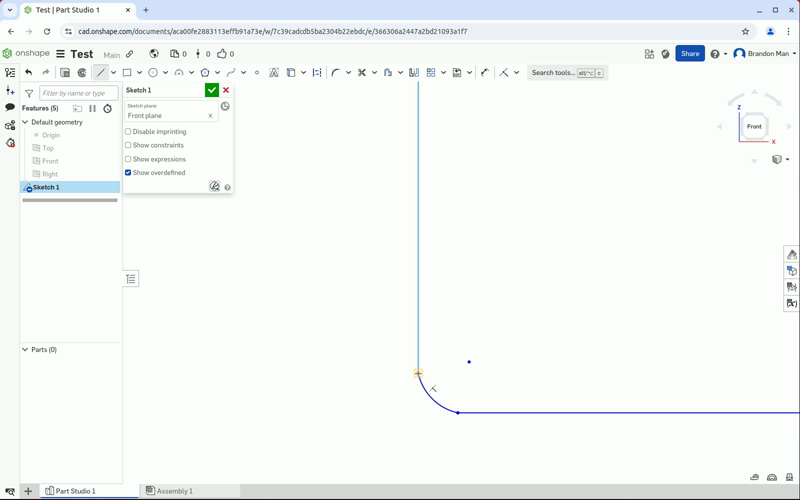
scroll(-6)
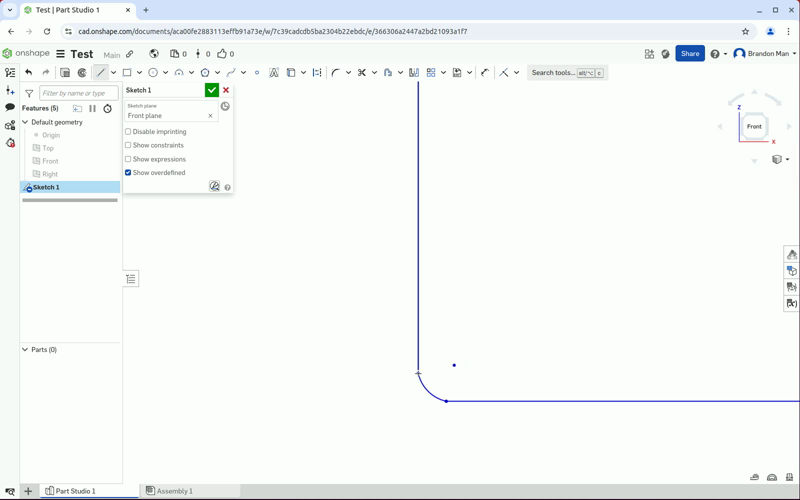
scroll(-6)
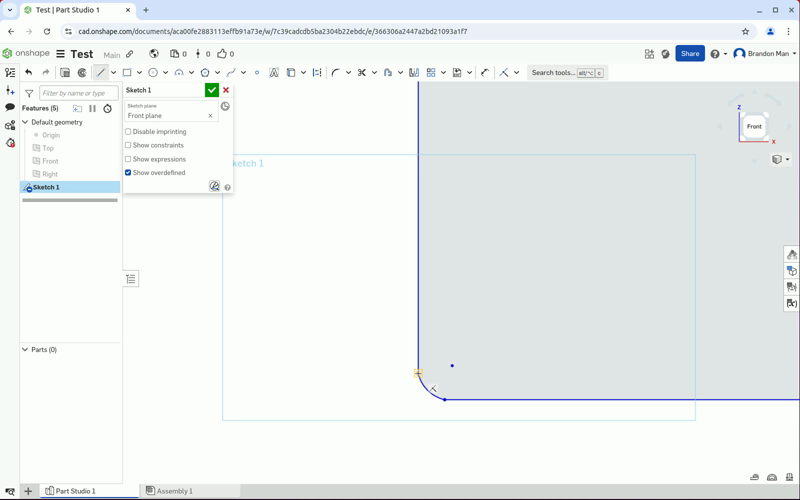
scroll(-6)
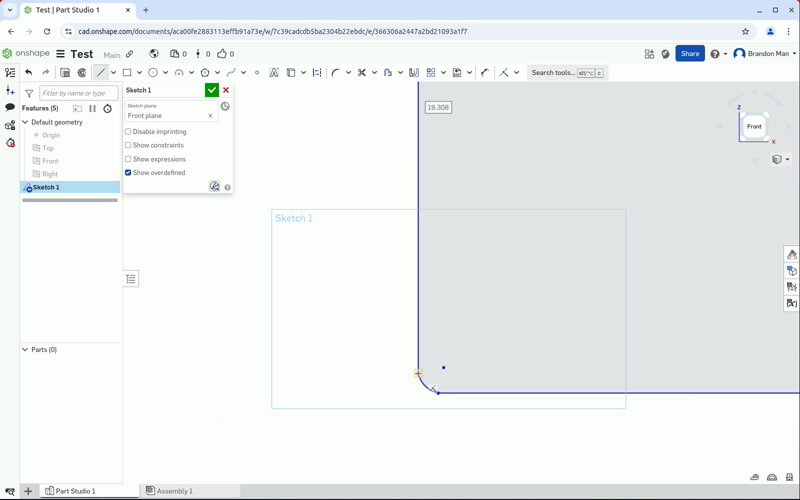
scroll(-6)
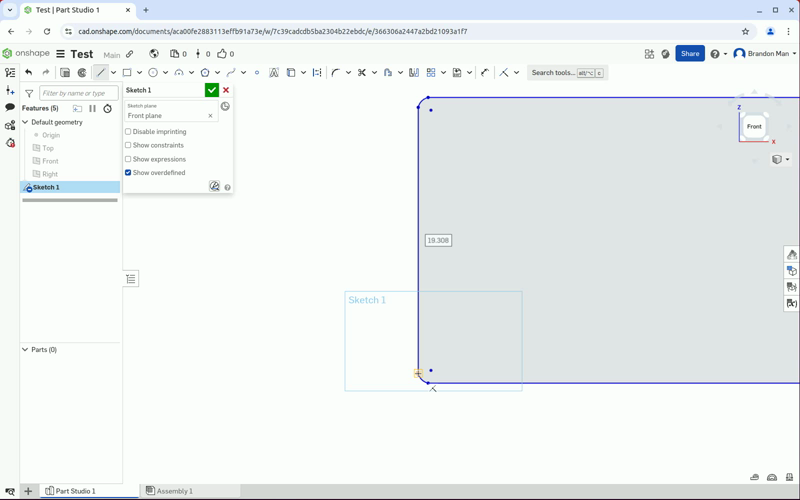
scroll(-6)
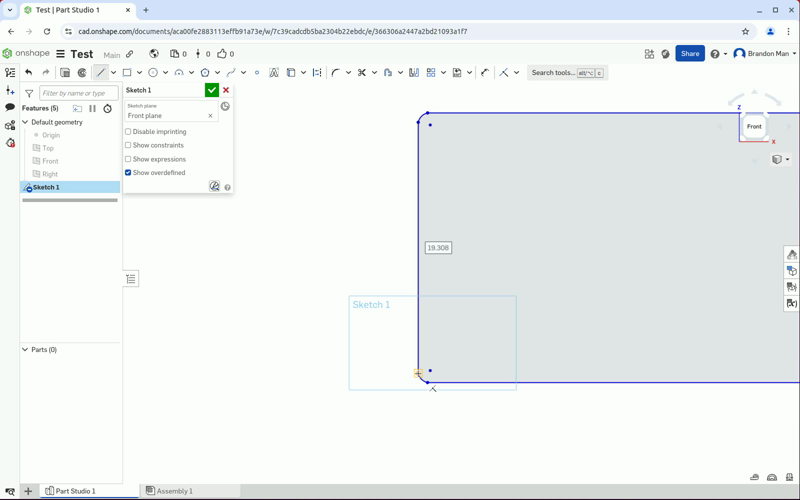
scroll(-6)
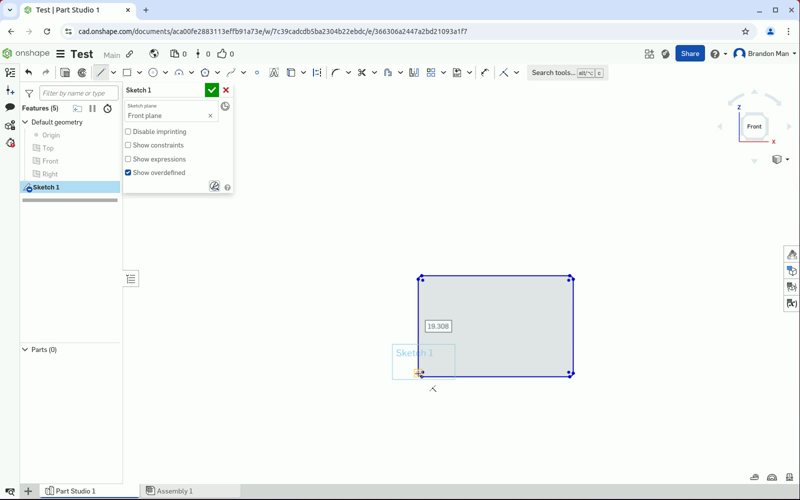
key(esc)
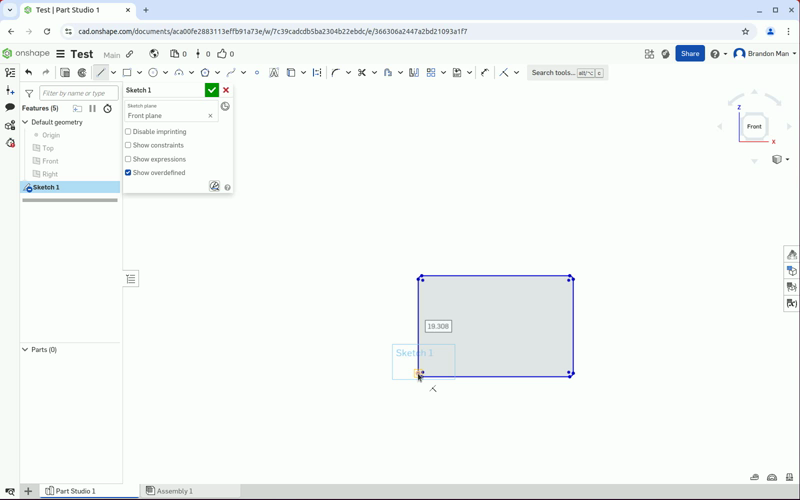
key(l)
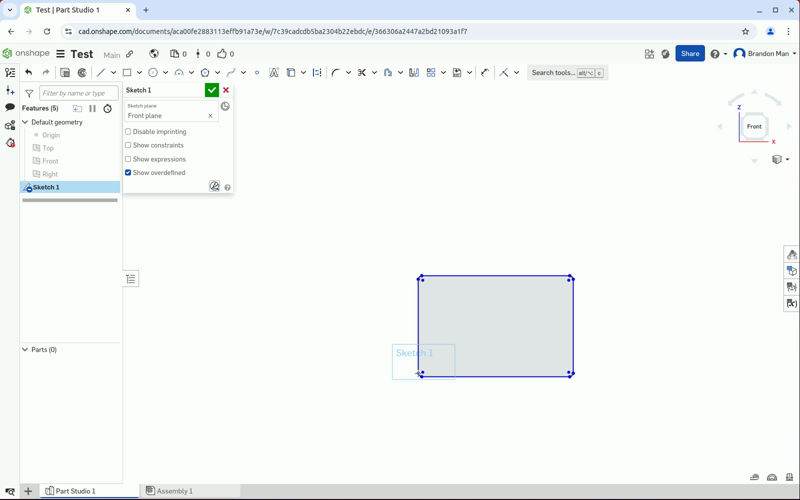
key_down(shift)
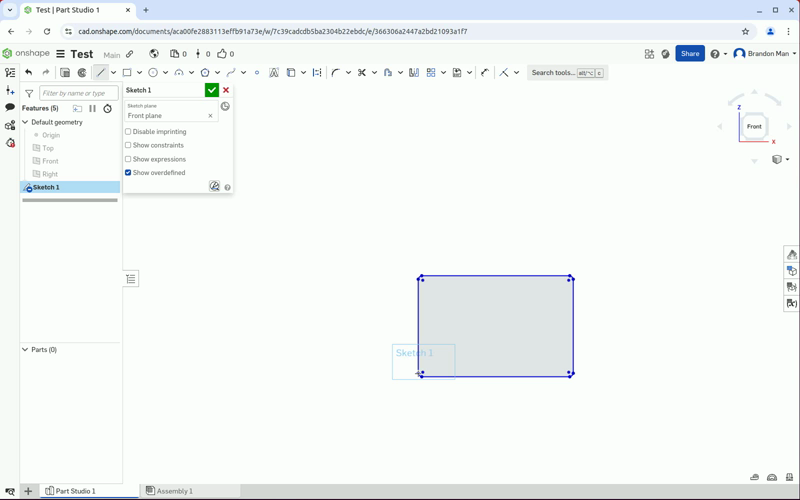
mouse_move(431, 363)
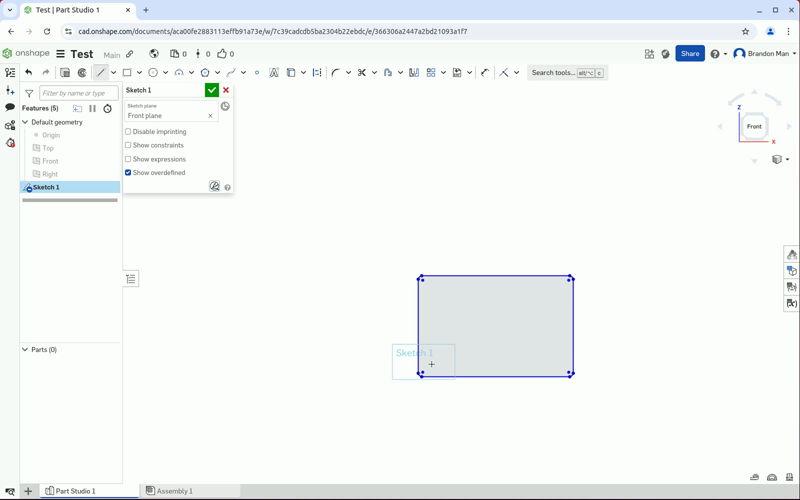
click(431, 363)
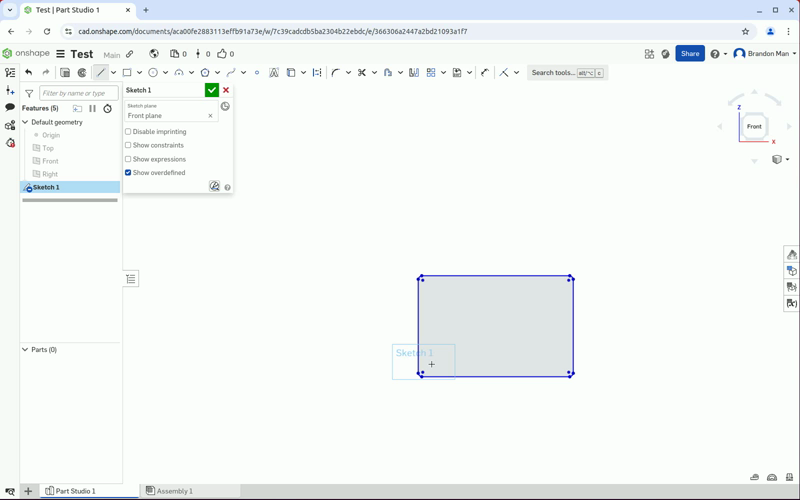
key_up(shift)
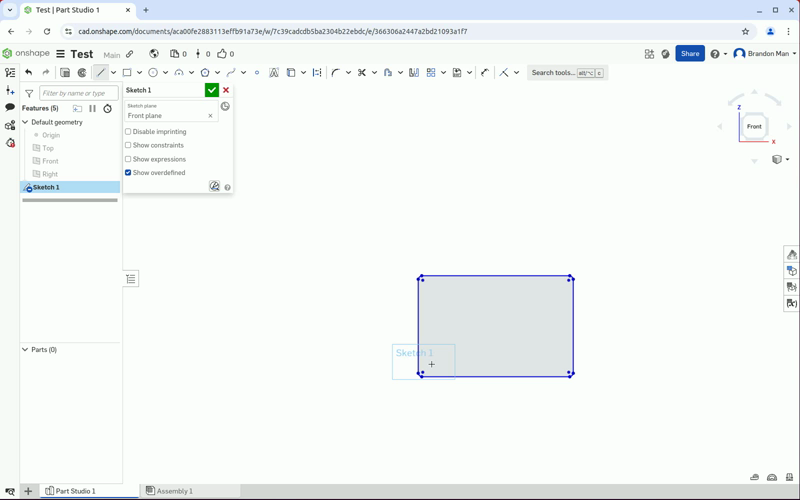
key_down(shift)
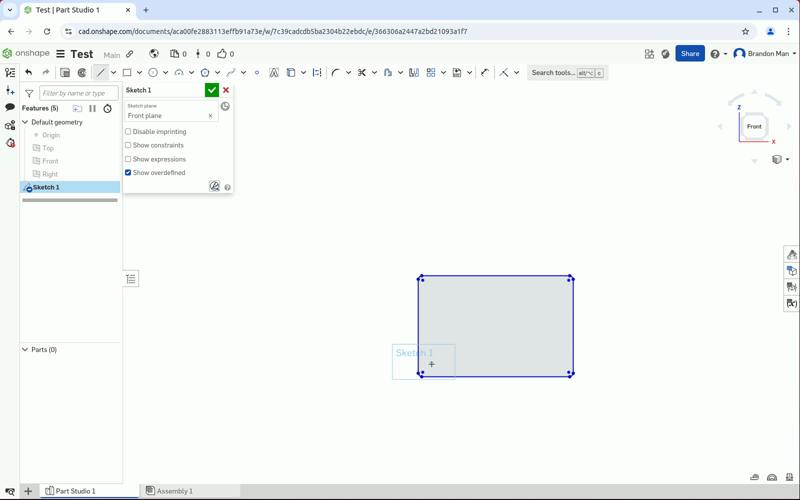
mouse_move(537, 363)
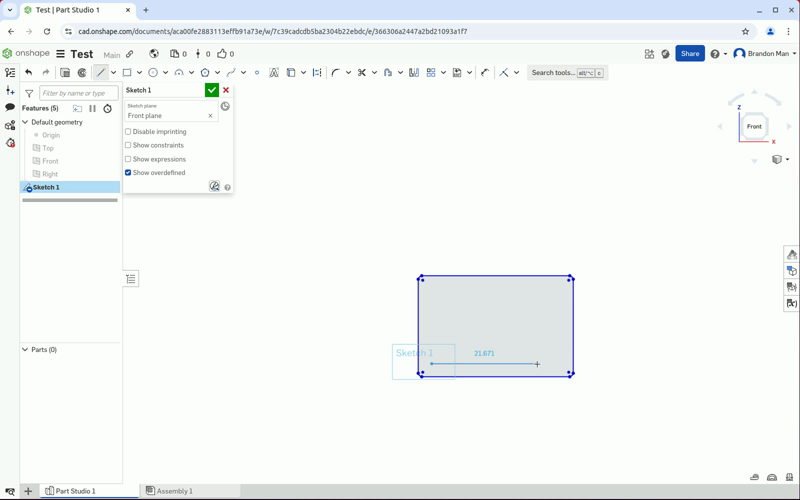
click(537, 363)
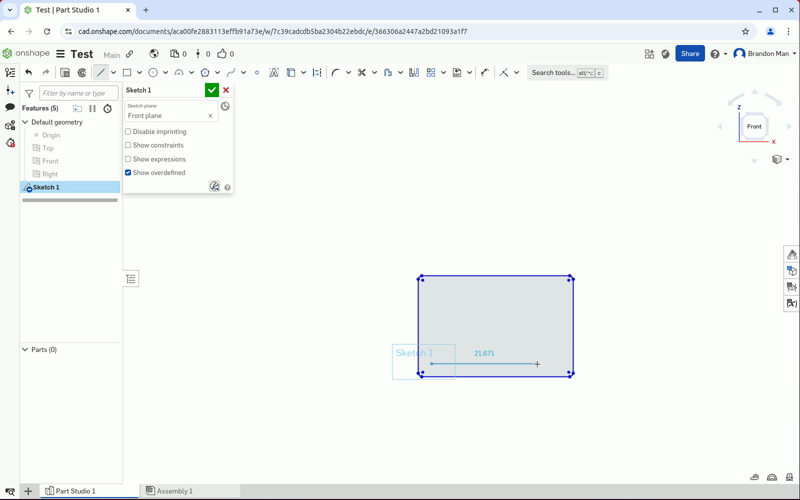
key_up(shift)
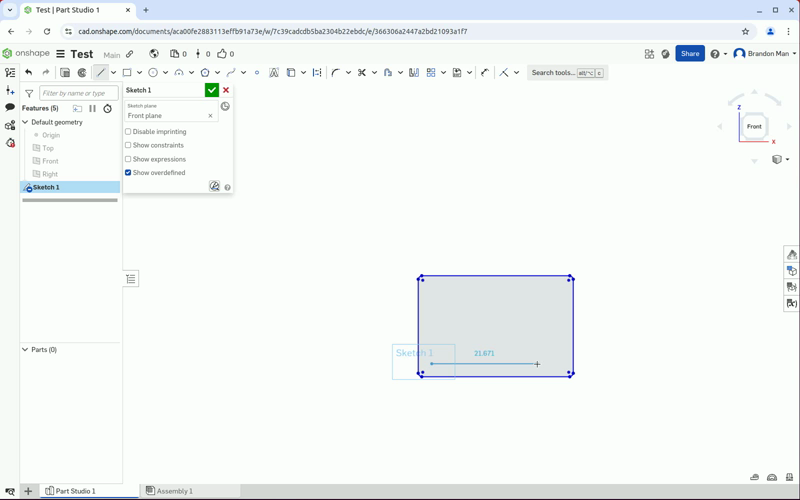
key_down(shift)
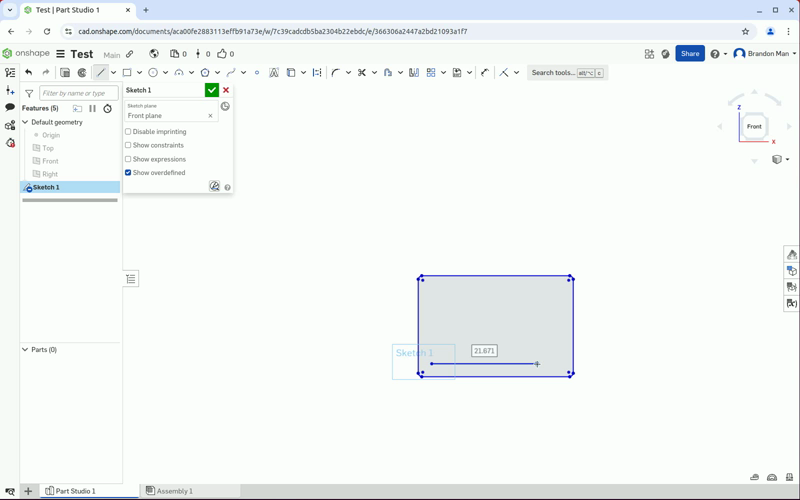
mouse_move(567, 363)
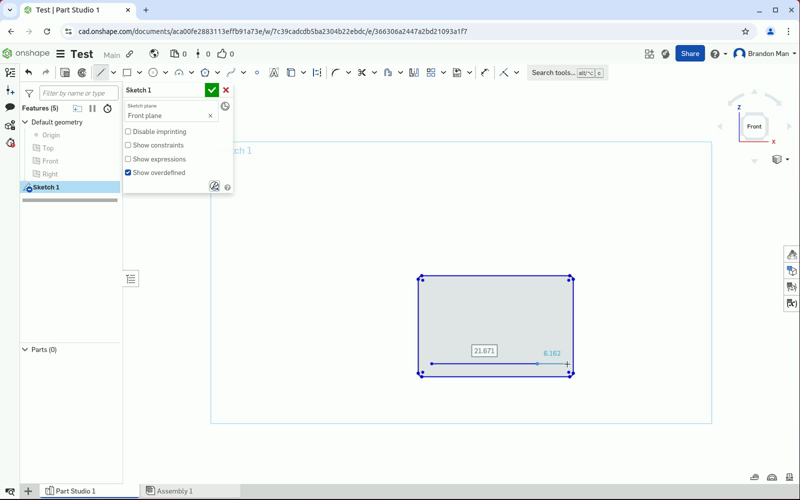
mouse_move(566, 334)
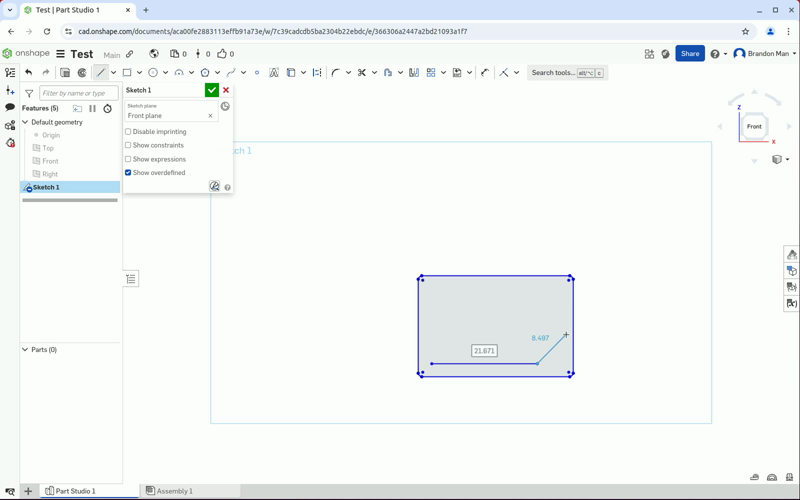
click(566, 334)
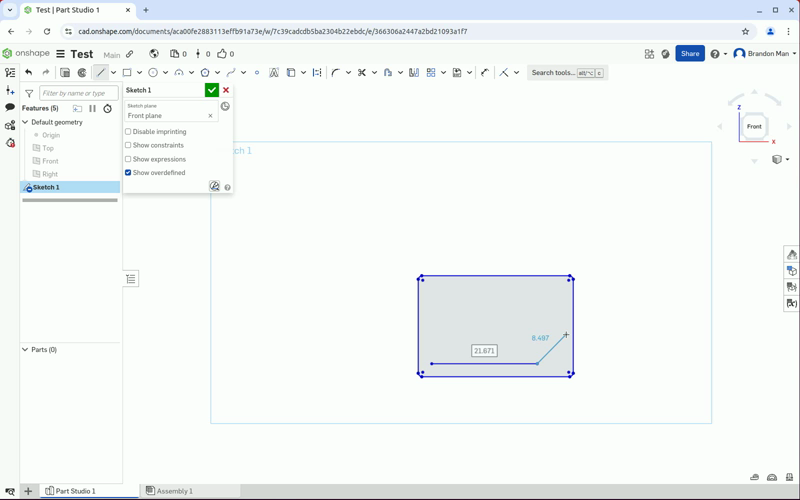
key_up(shift)
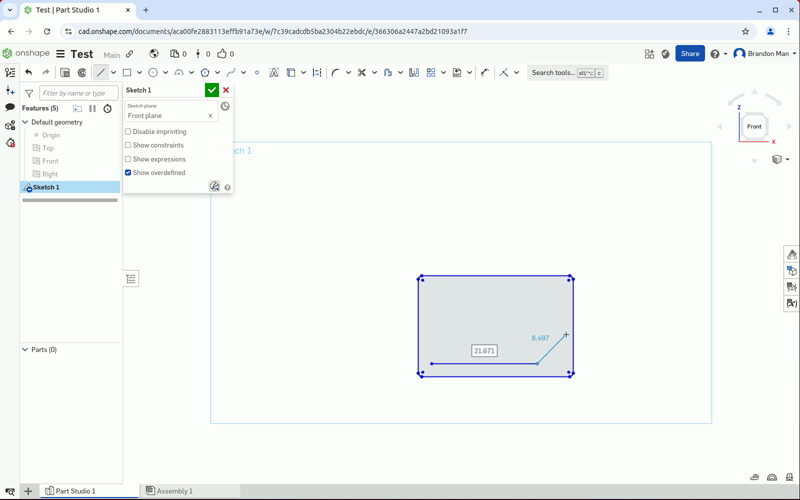
key_down(shift)
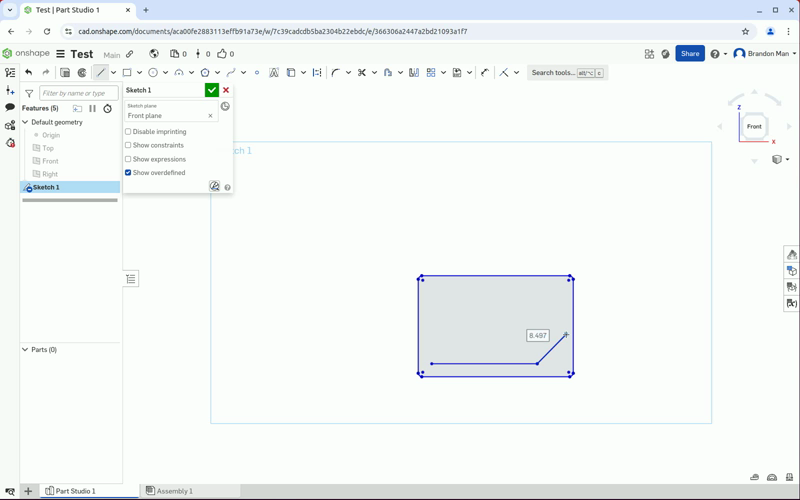
mouse_move(589, 334)
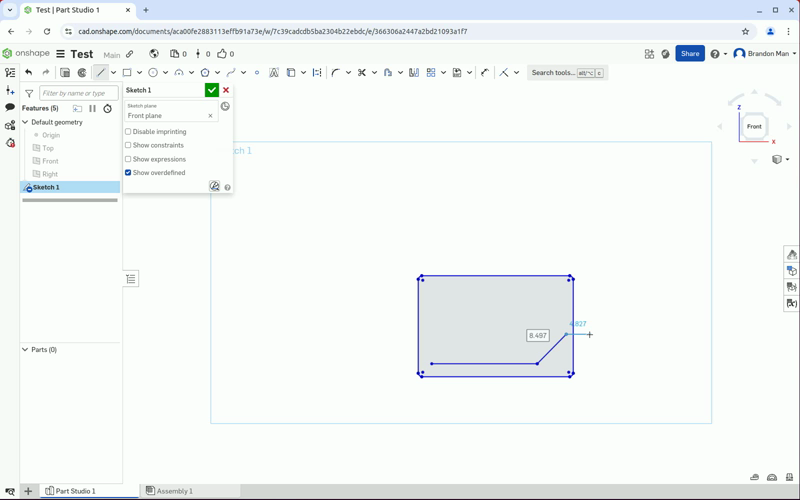
mouse_move(566, 282)
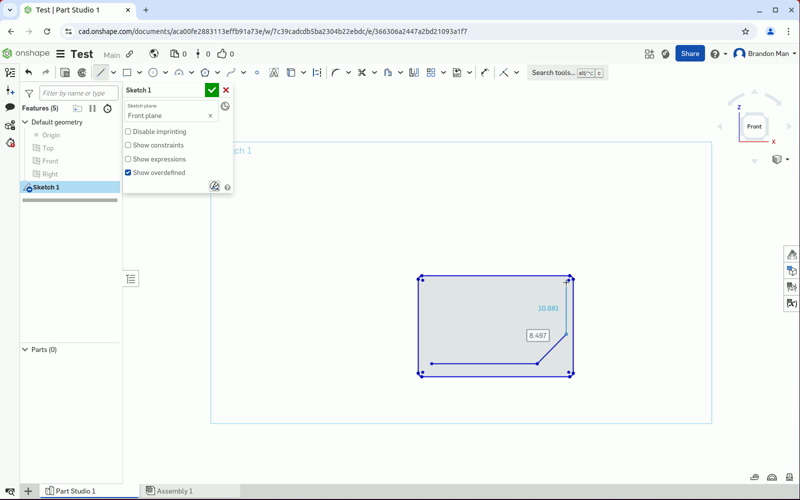
click(566, 282)
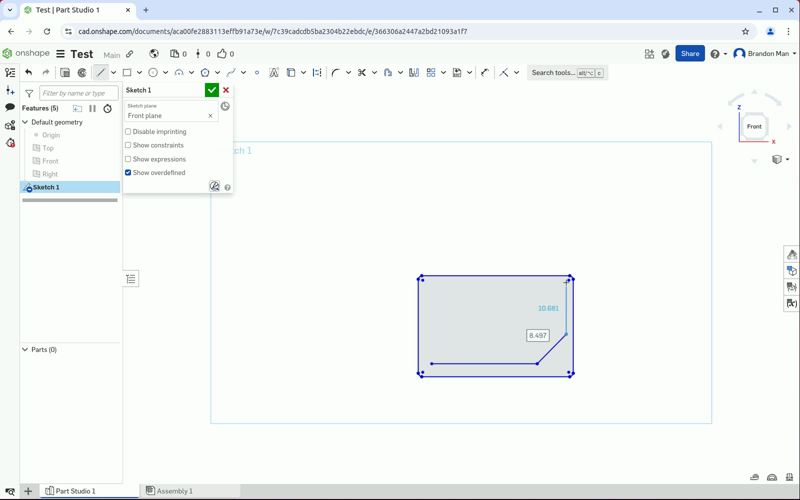
key_up(shift)
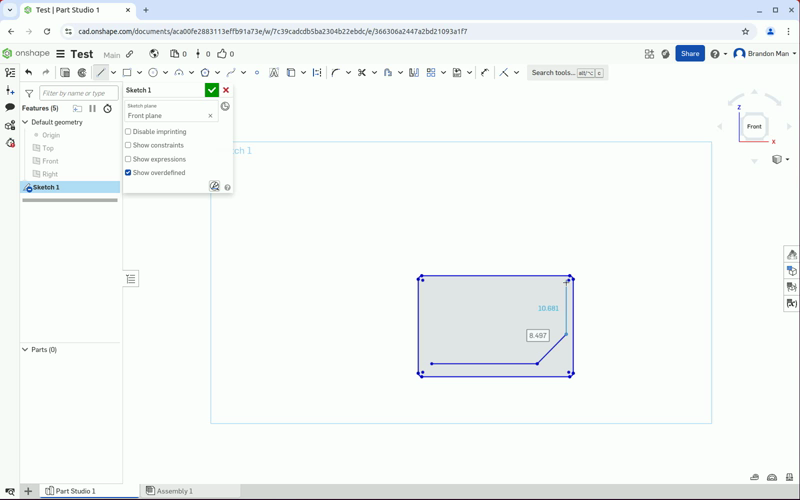
key_down(shift)
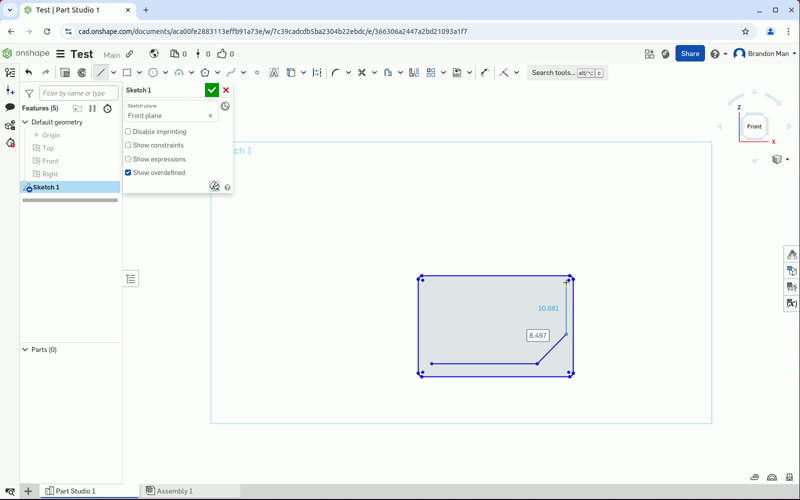
mouse_move(460, 282)
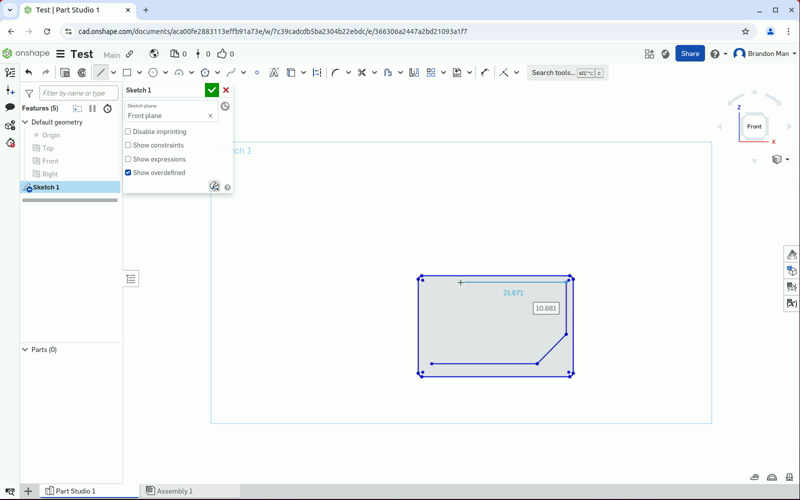
click(460, 282)
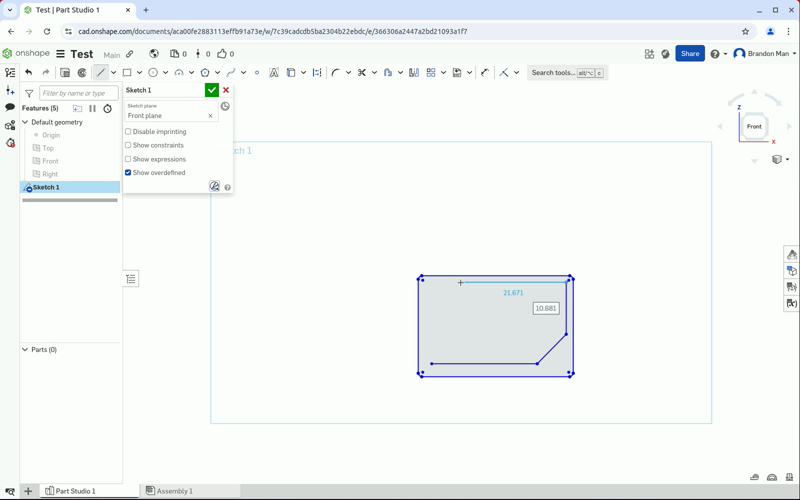
key_up(shift)
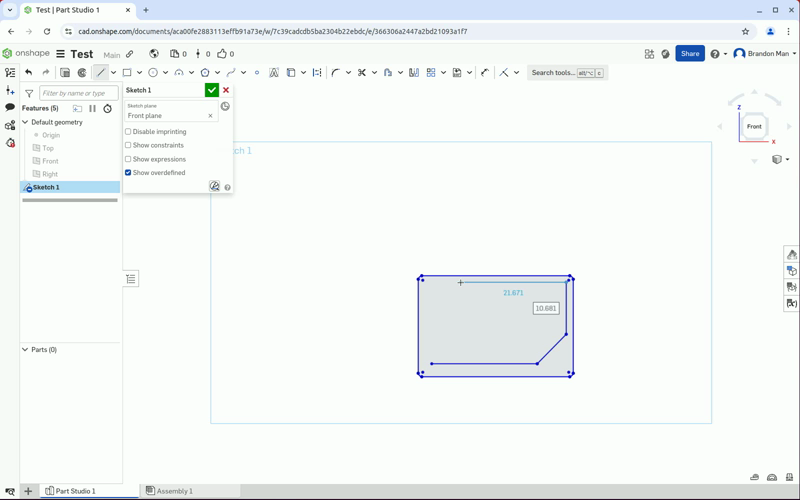
key_down(shift)
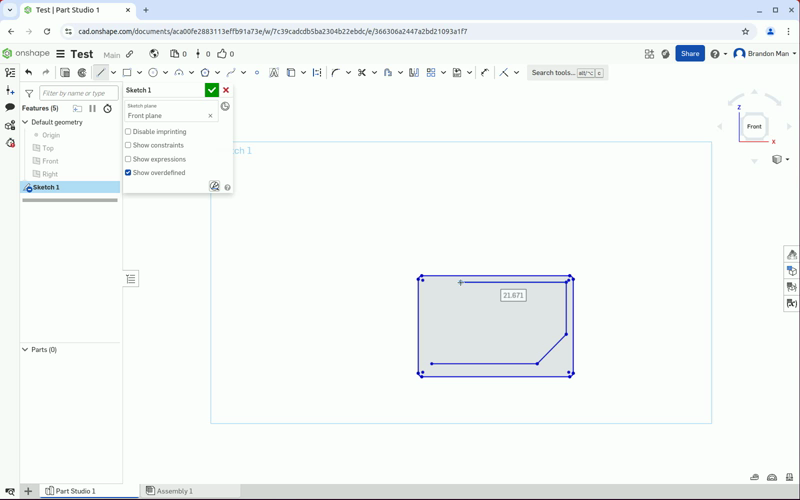
mouse_move(490, 282)
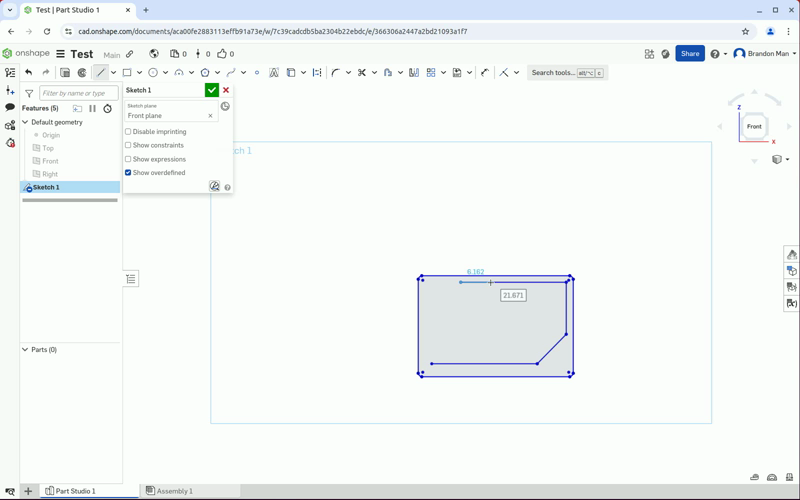
mouse_move(431, 311)
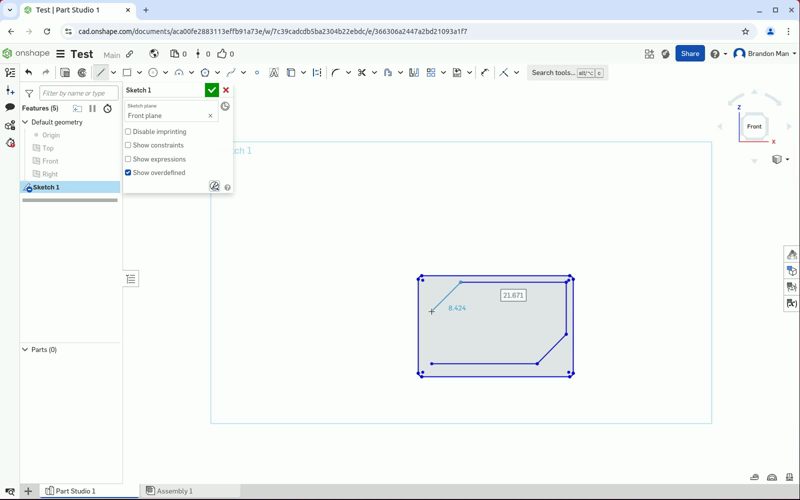
click(431, 311)
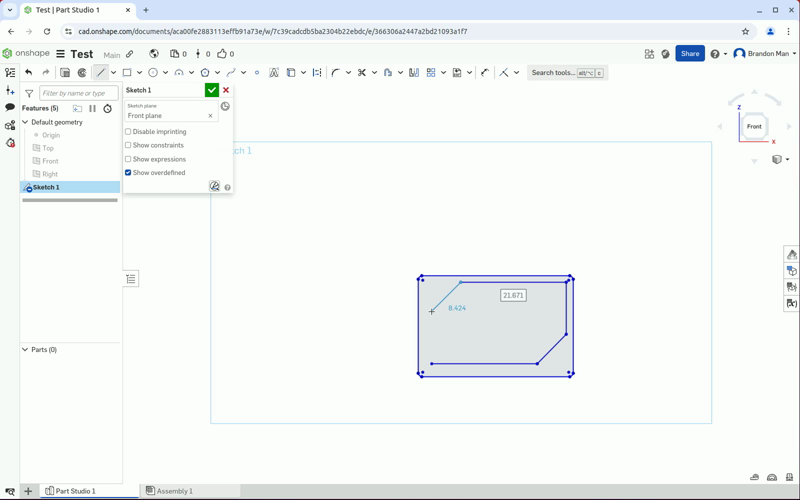
key_up(shift)
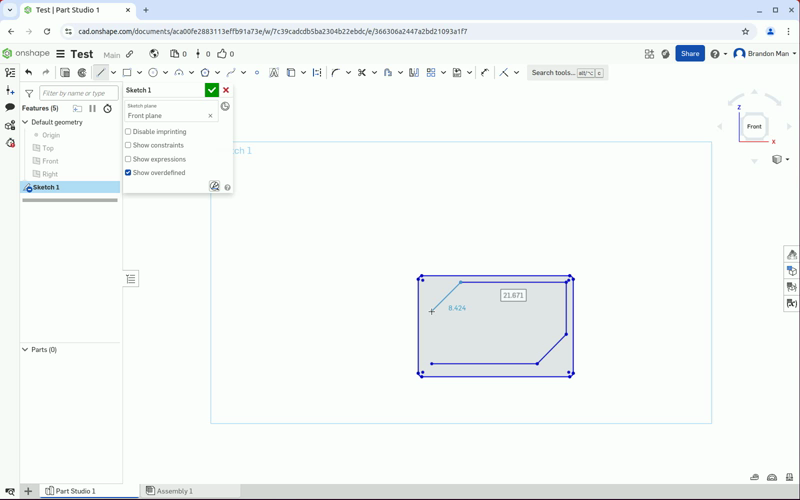
mouse_move(461, 311)
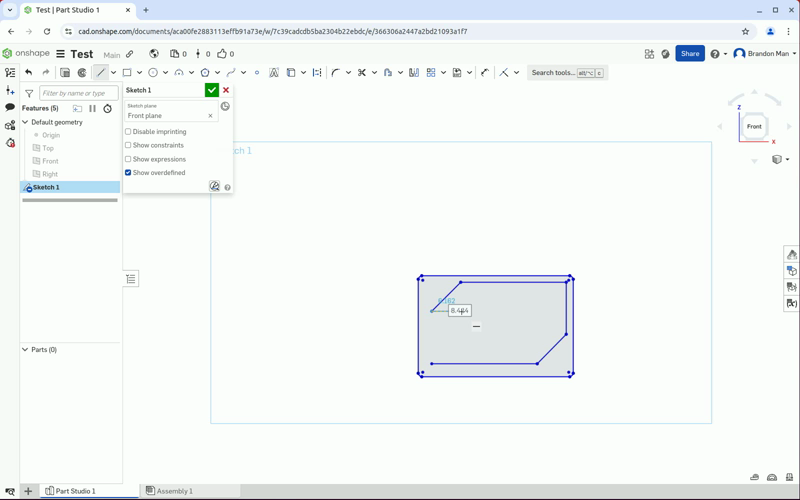
key_down(shift)
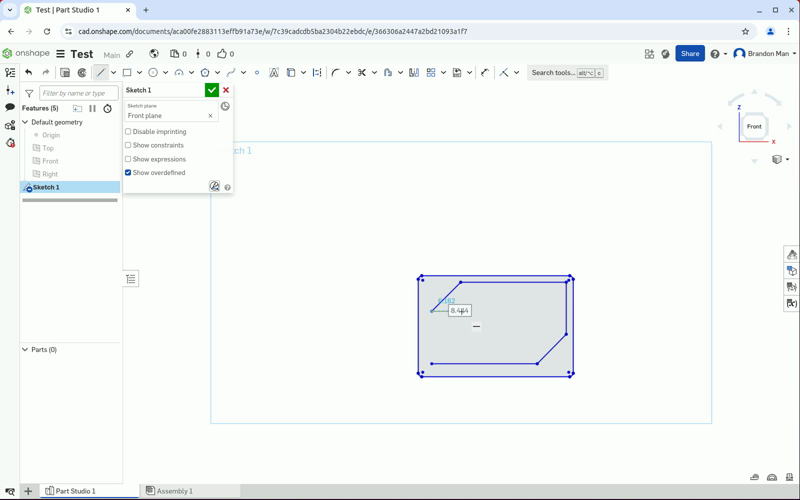
mouse_move(431, 363)
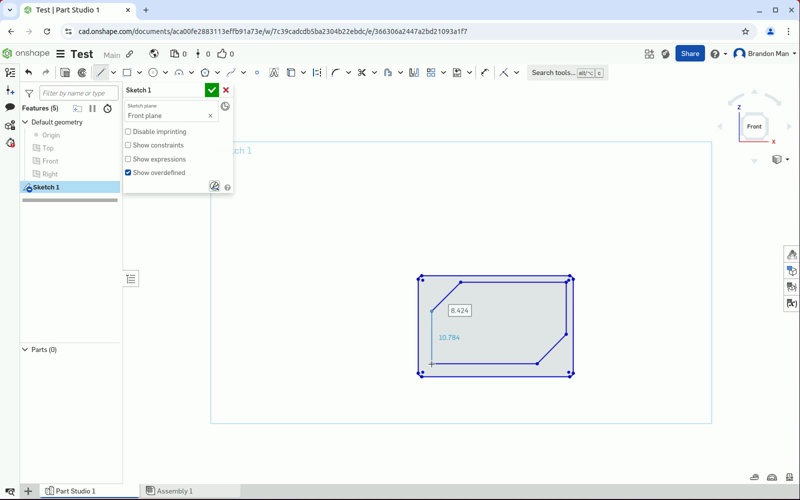
key_up(shift)
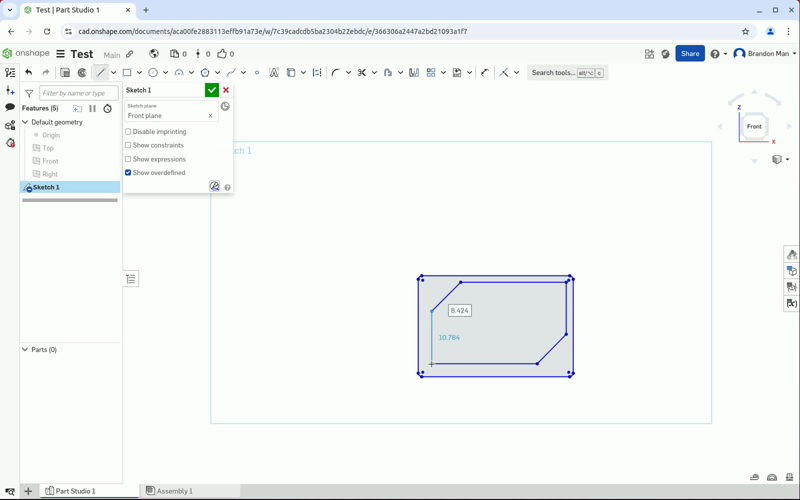
click(431, 363)
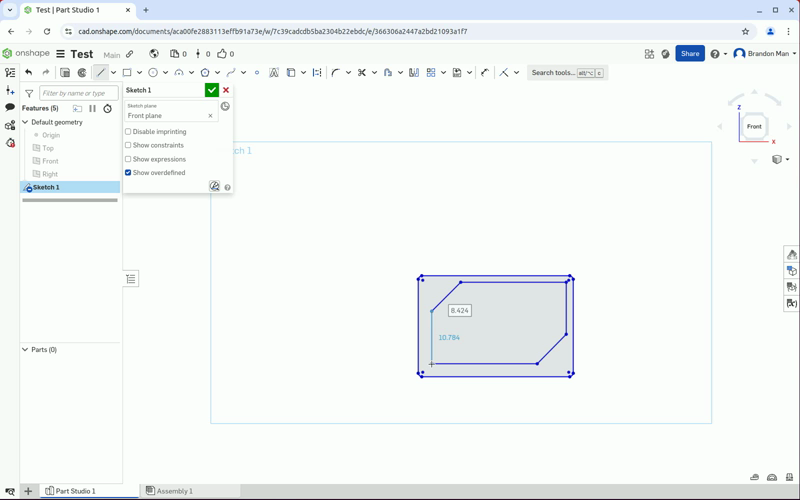
key(esc)
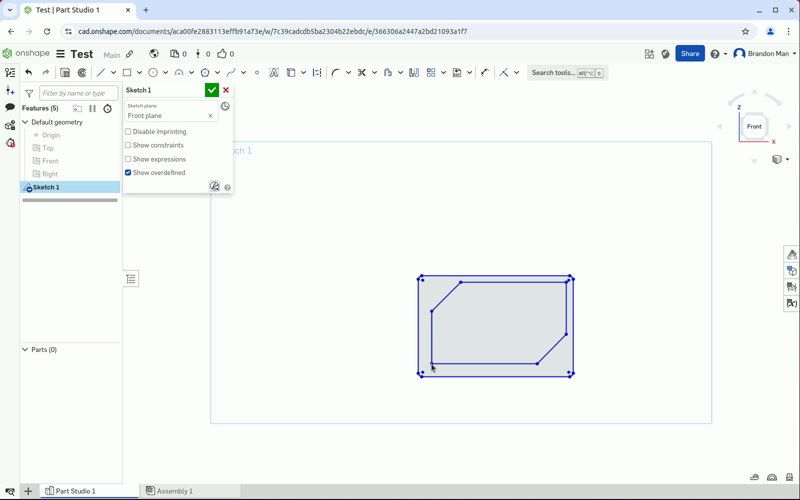
mouse_move(564, 357)
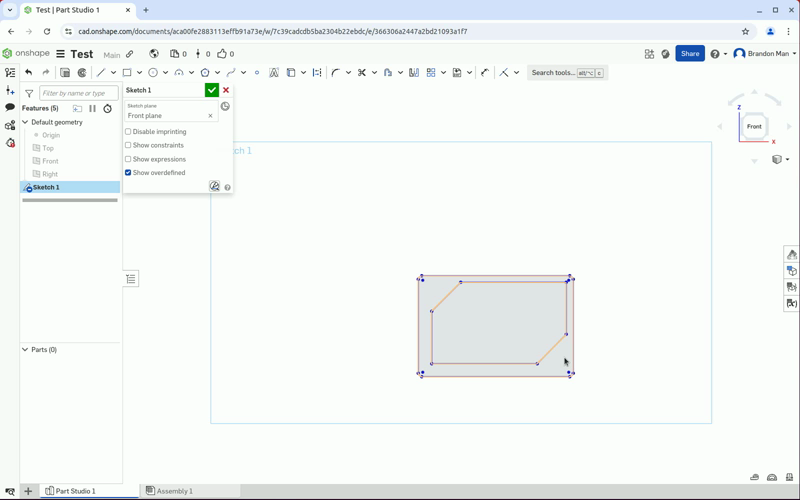
click(564, 357)
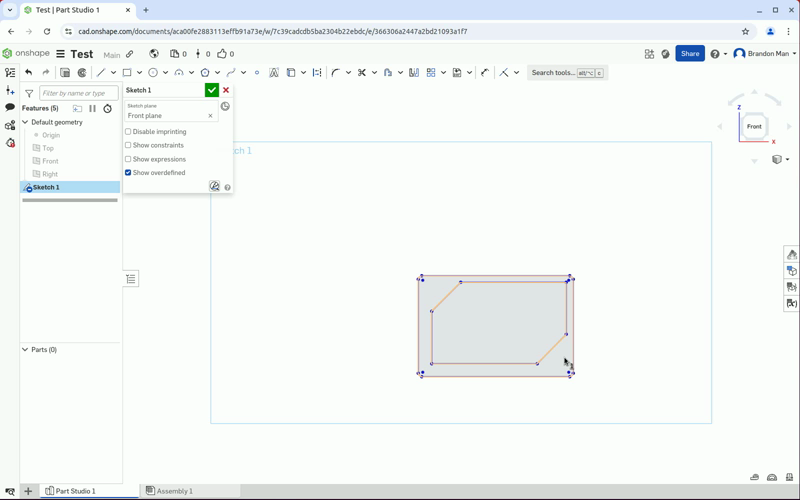
mouse_move(73, 352)
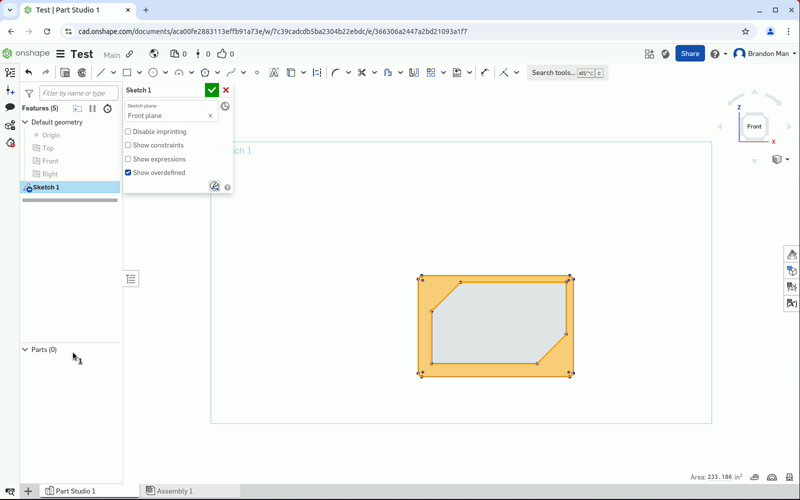
key(shift+y)
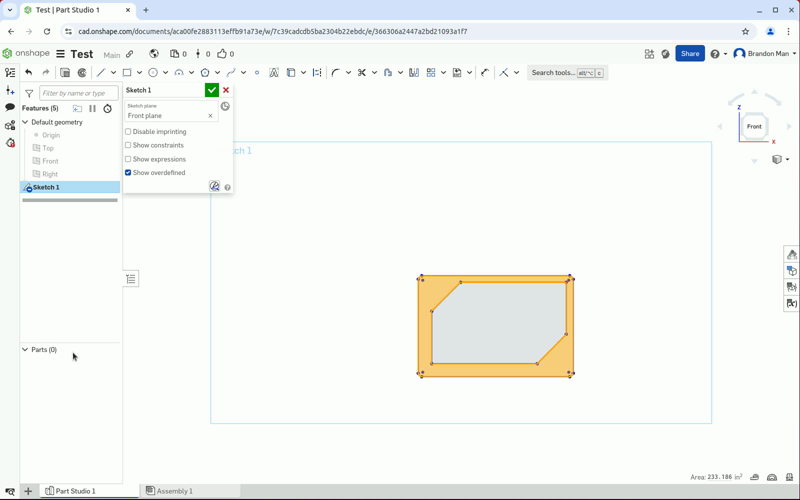
key(shift+e)
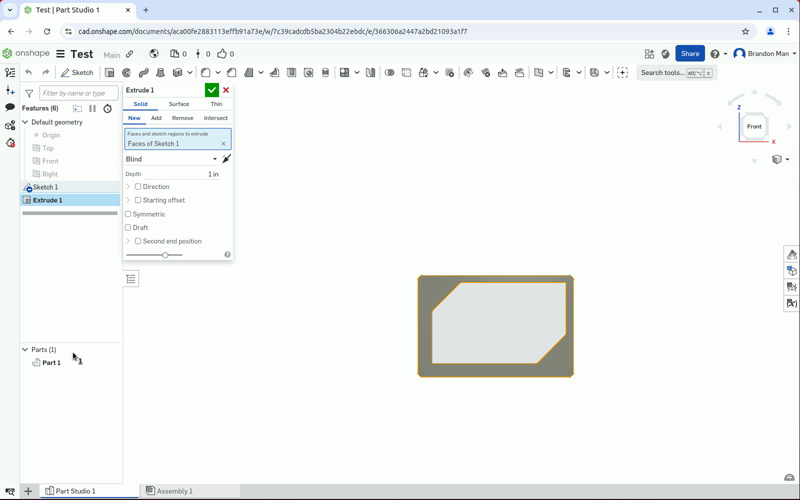
mouse_move(143, 106)
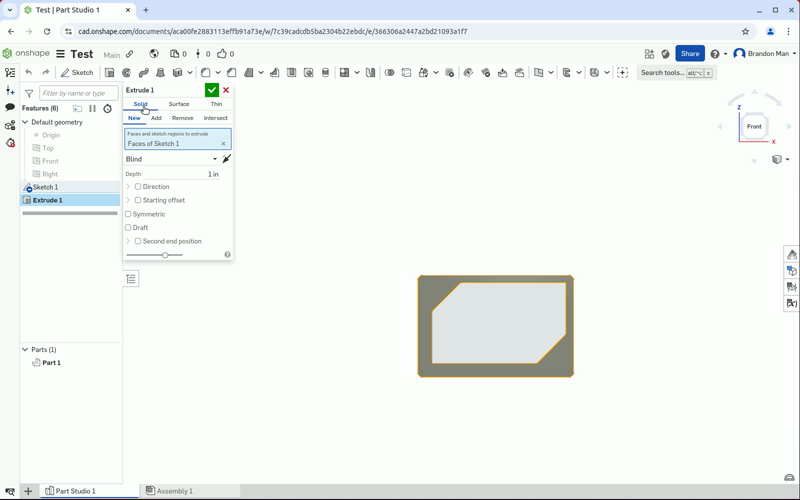
click(143, 106)
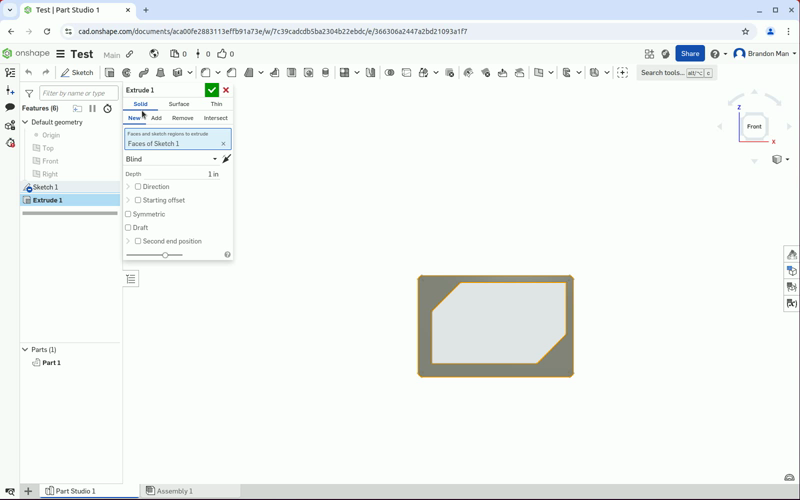
mouse_move(137, 120)
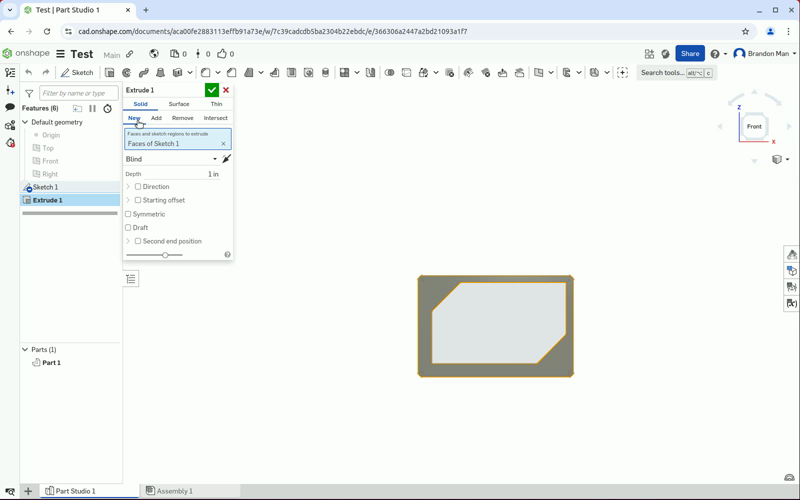
click(137, 120)
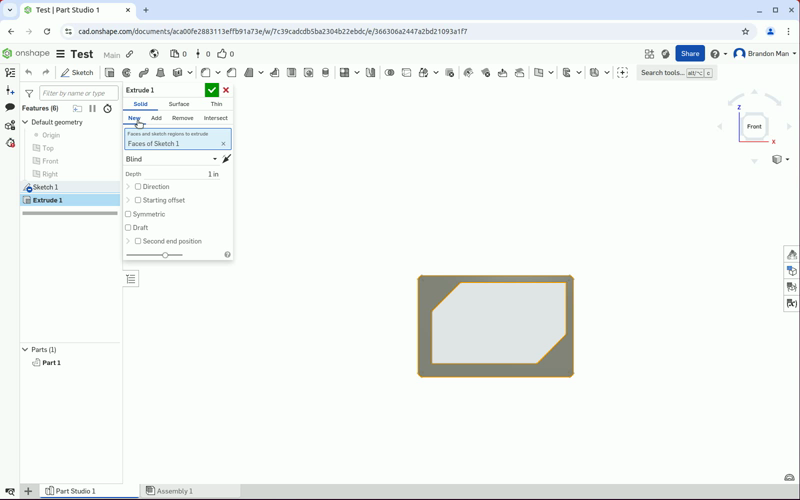
key(tab, 4)
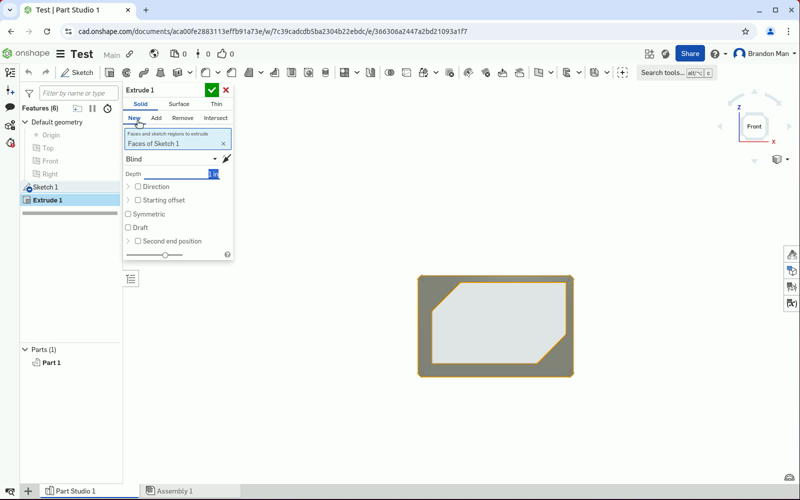
text(1.685)
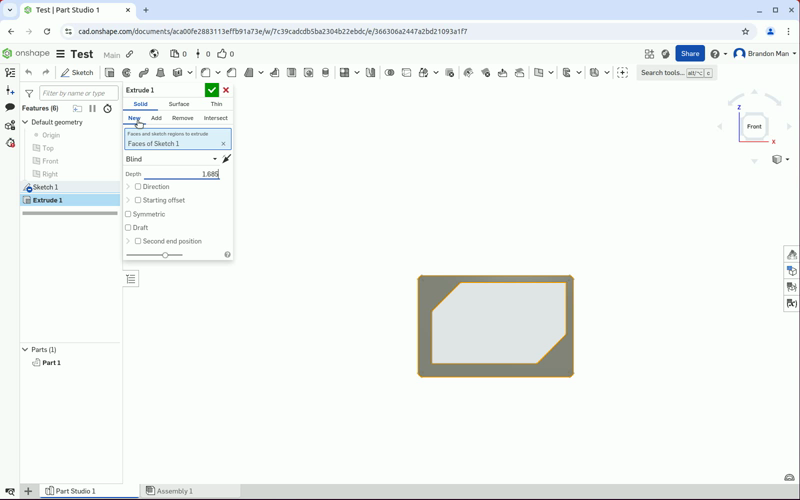
key(enter)
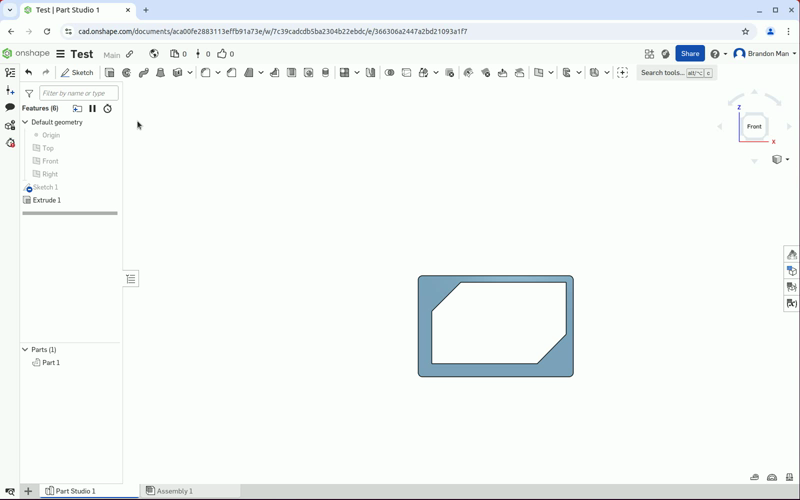
key(shift+h)
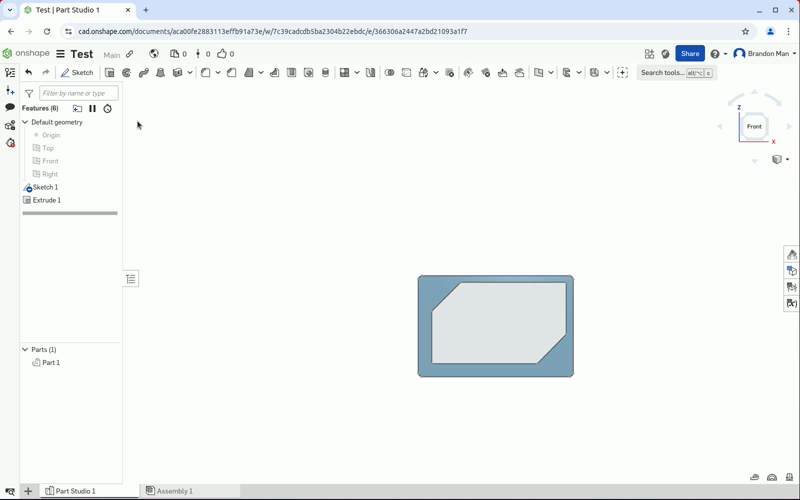
key(shift+h)
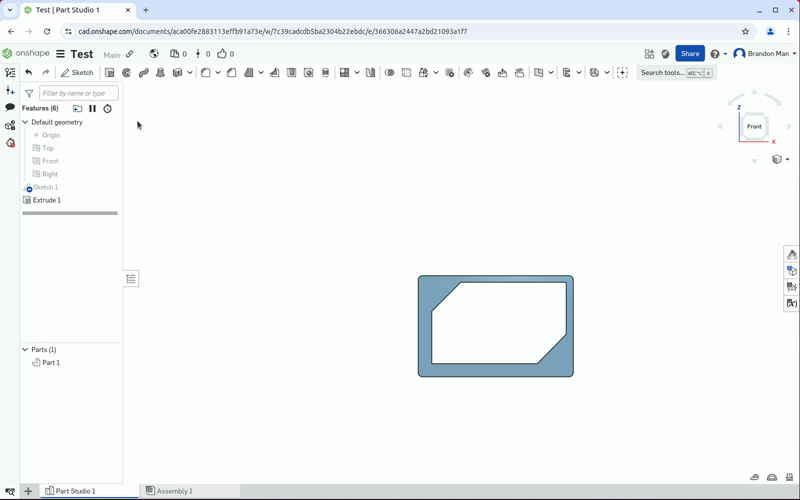
mouse_move(73, 189)
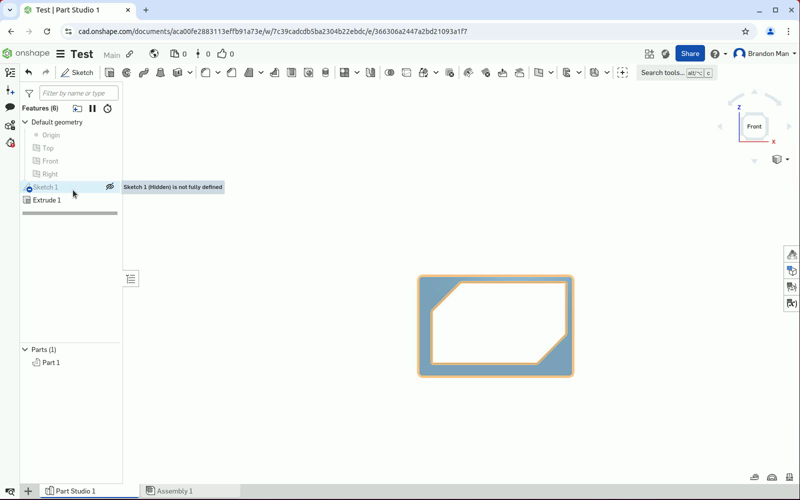
click(73, 189)
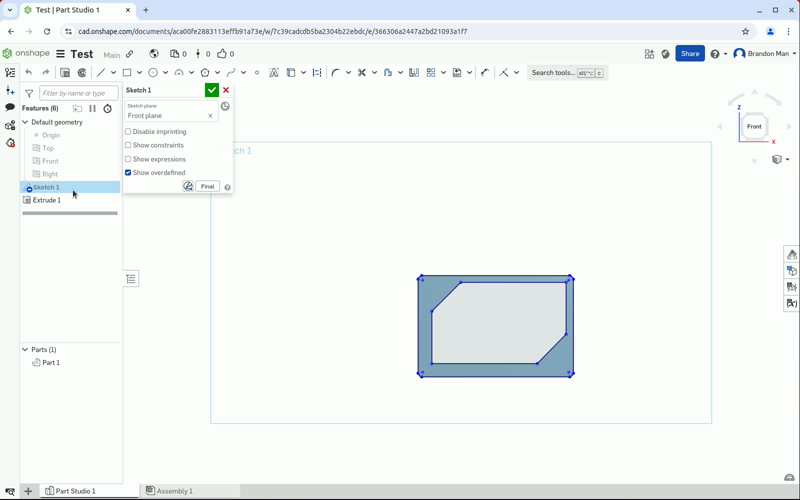
mouse_move(229, 92)
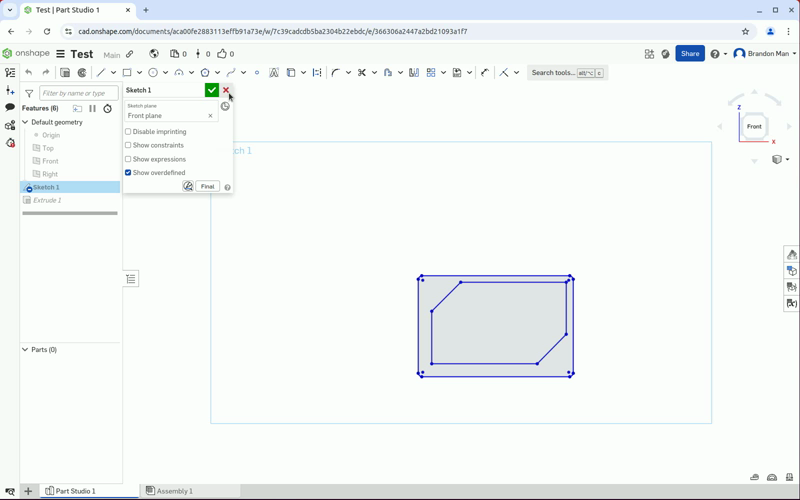
click(229, 92)
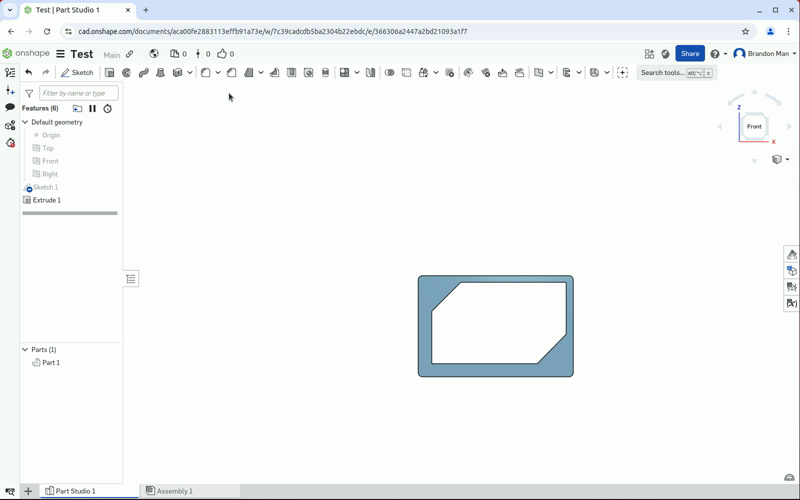
mouse_move(541, 75)
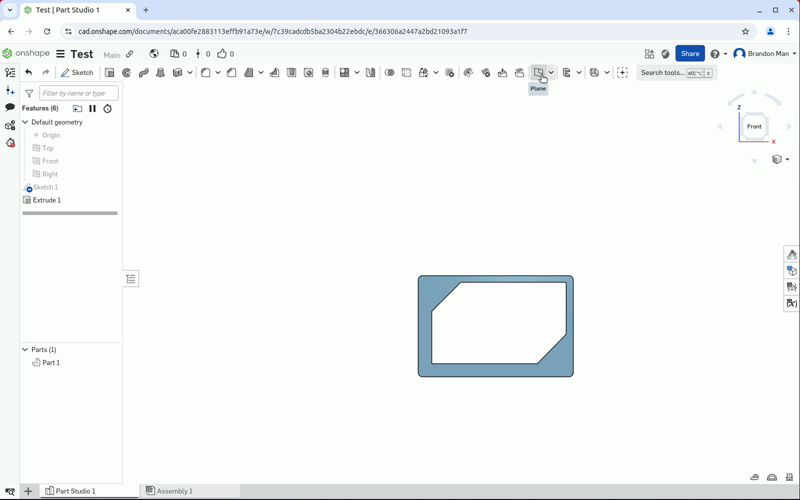
click(541, 75)
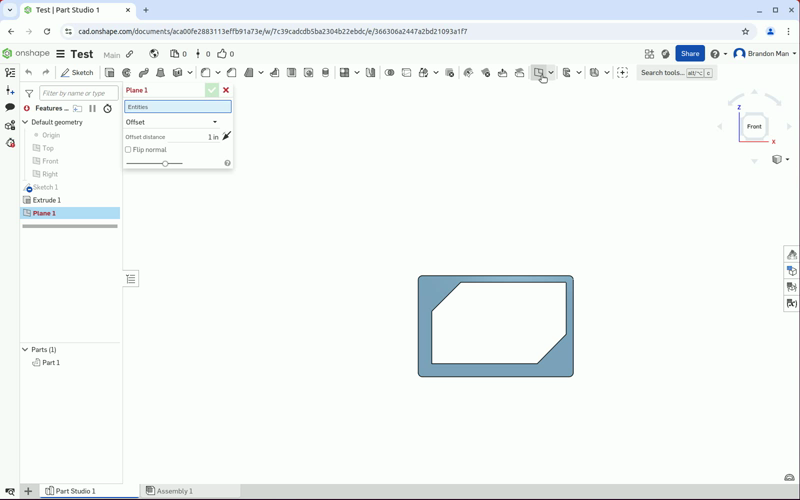
mouse_move(73, 163)
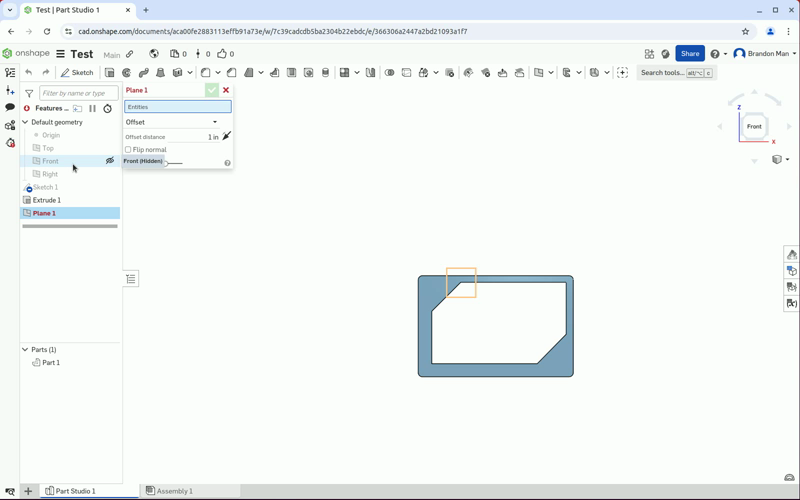
click(73, 163)
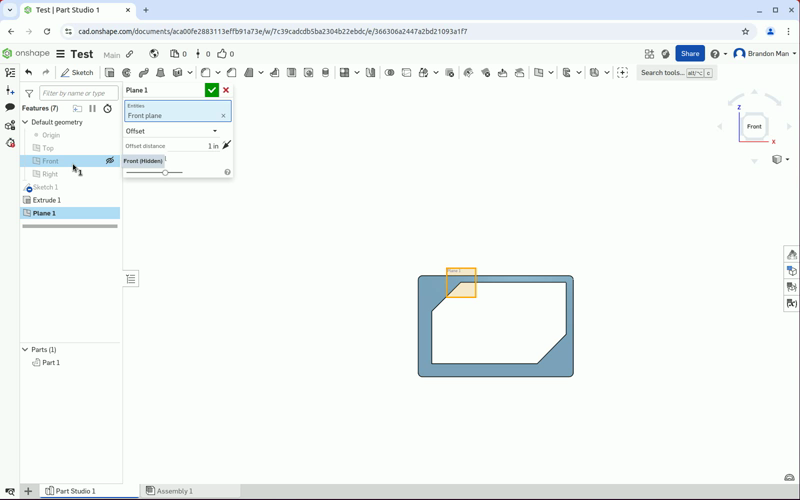
key(tab, 2)
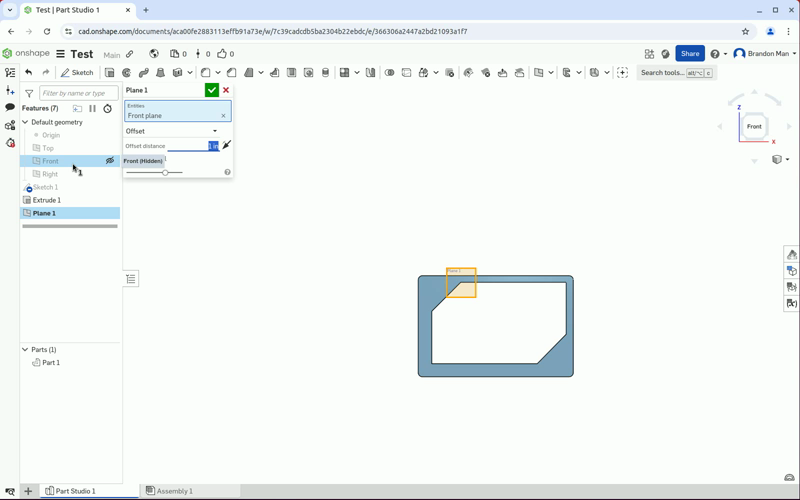
text(1.695)
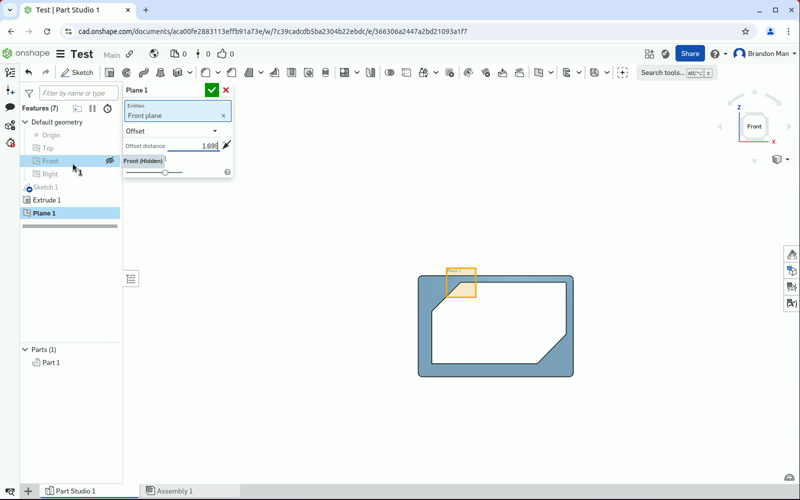
key(enter, 2)
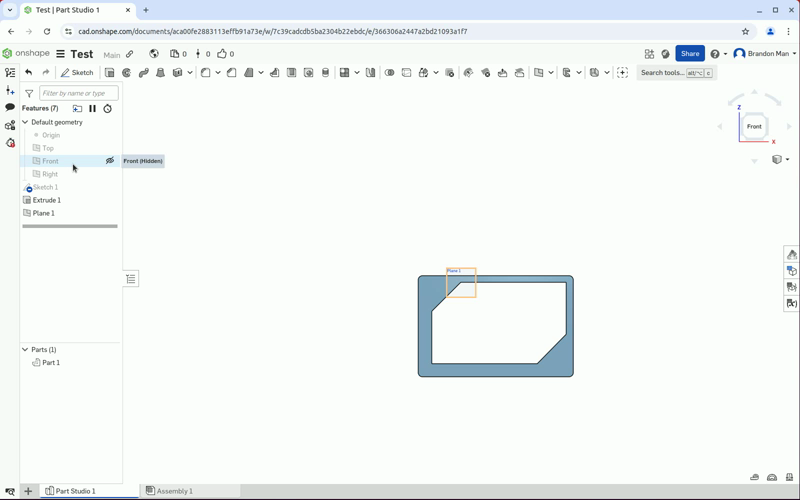
key(shift+s)
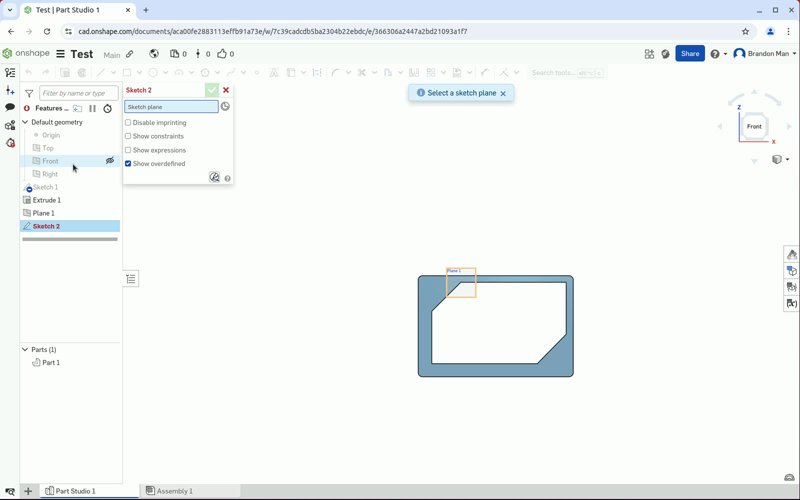
mouse_move(73, 215)
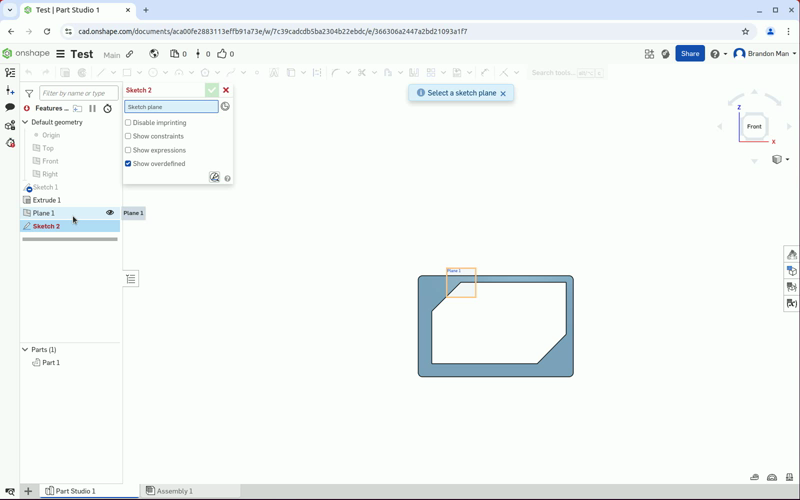
click(73, 215)
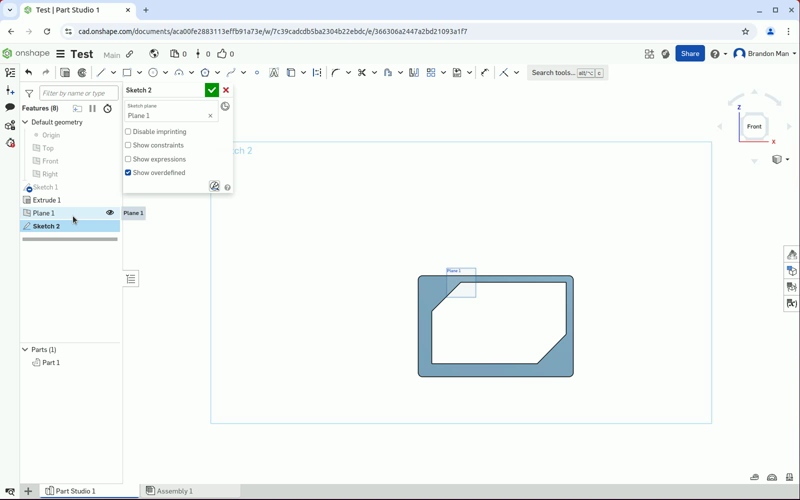
mouse_move(73, 352)
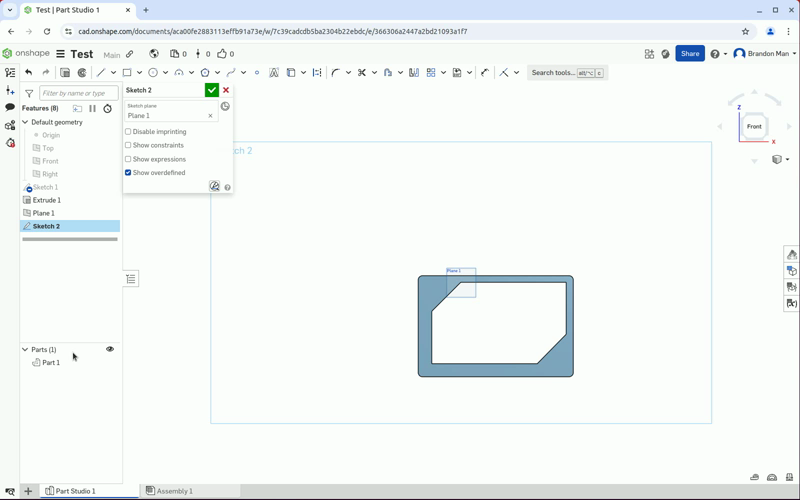
key(y)
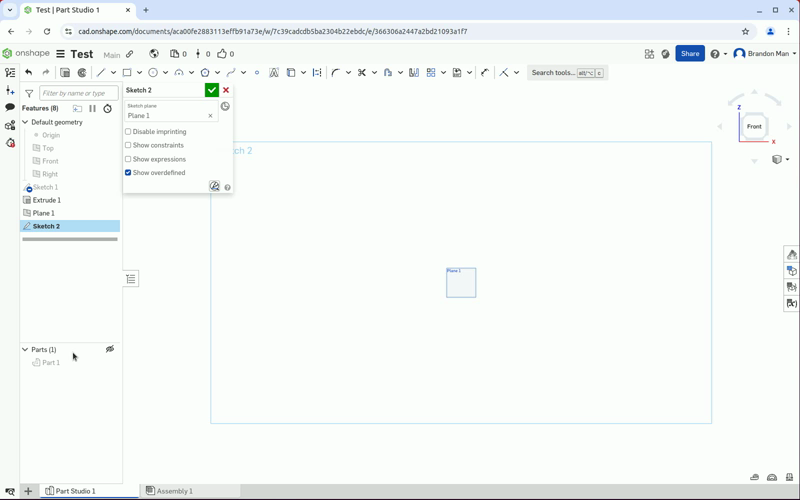
key(l)
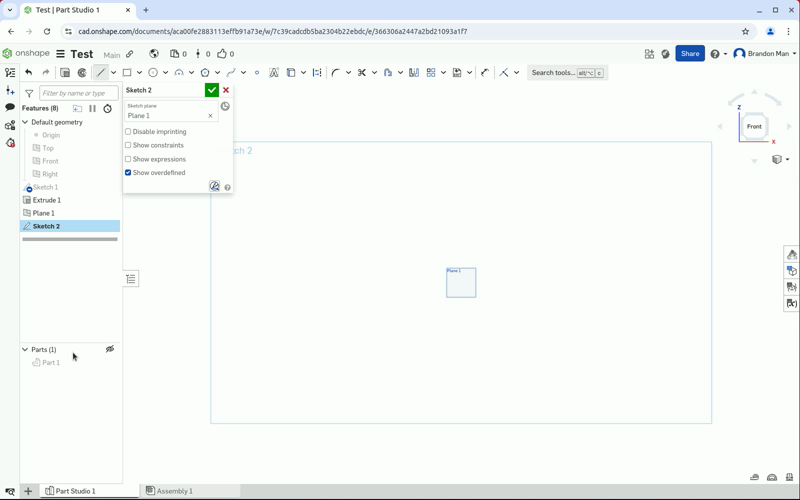
key_down(shift)
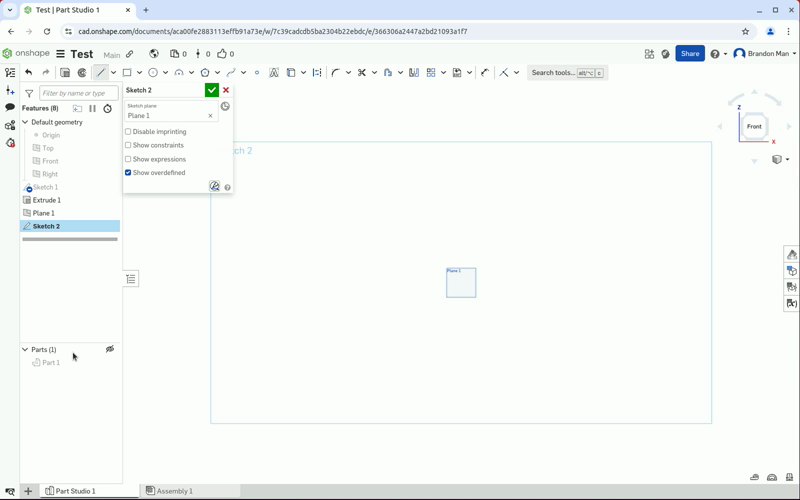
mouse_move(543, 356)
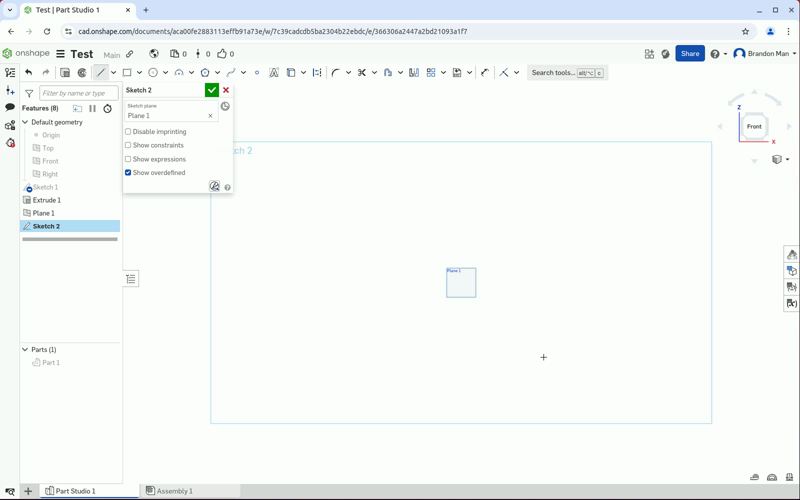
click(543, 356)
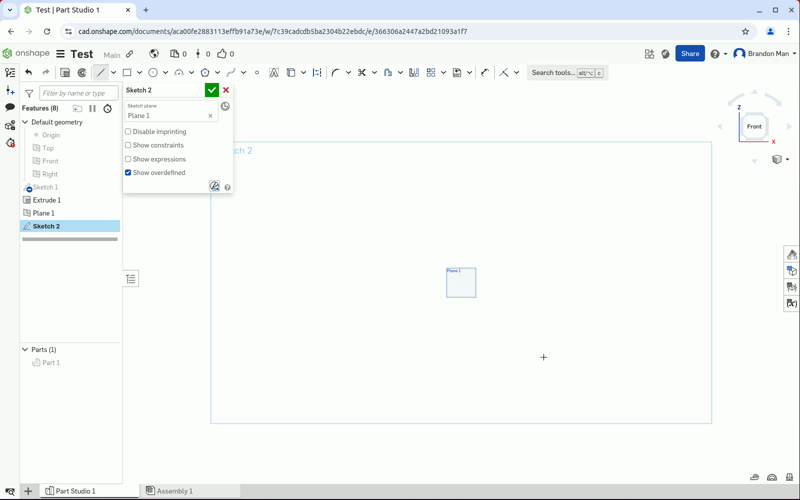
key_up(shift)
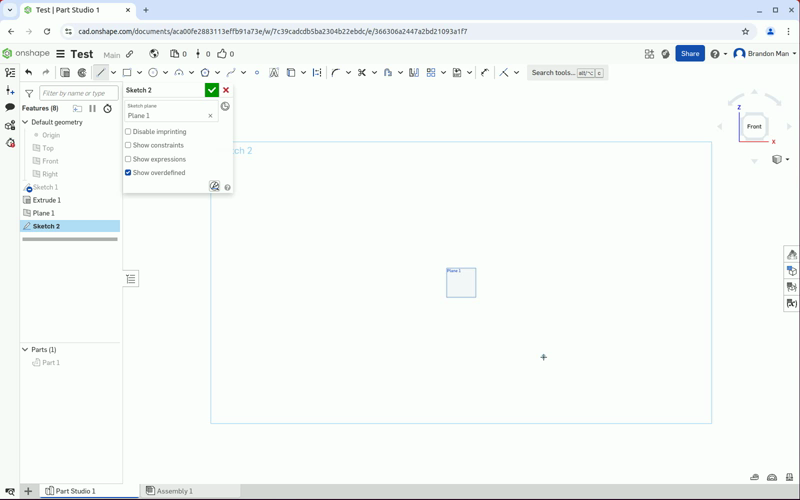
key_down(shift)
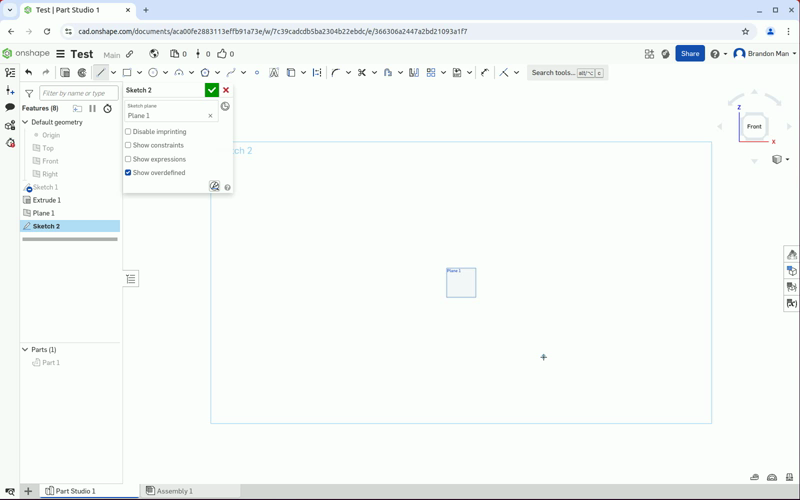
mouse_move(573, 356)
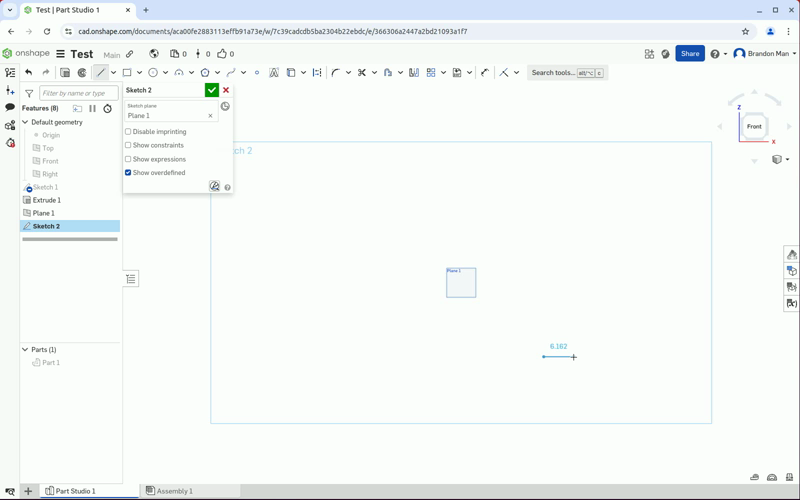
mouse_move(559, 356)
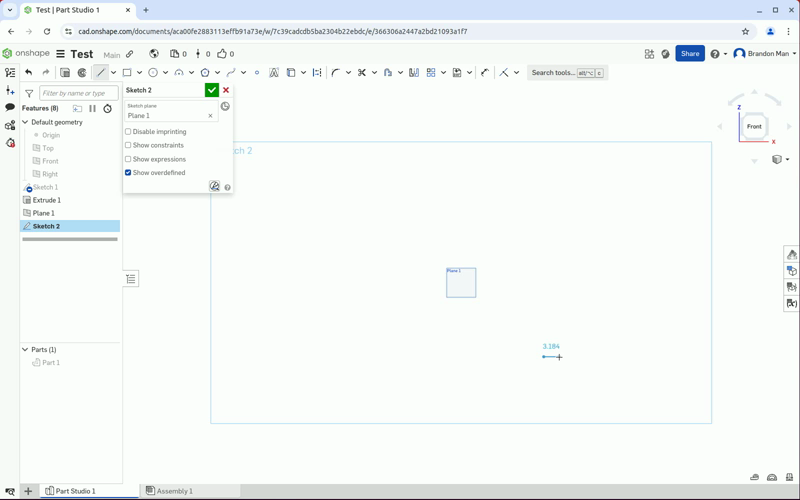
click(559, 356)
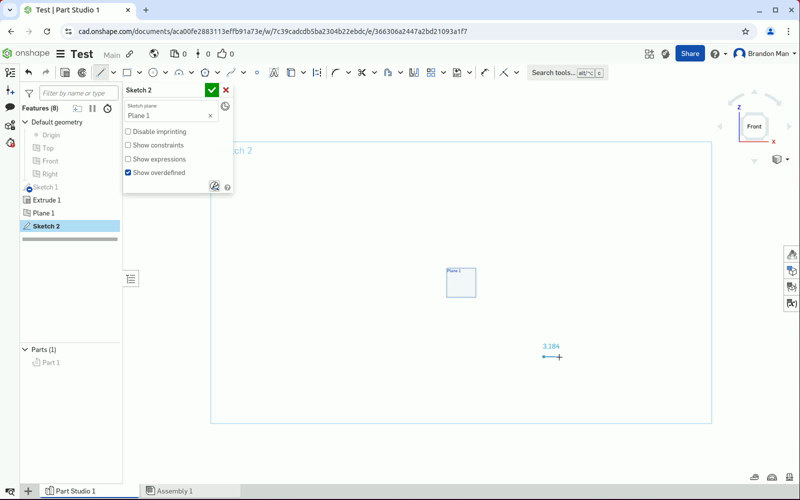
key_up(shift)
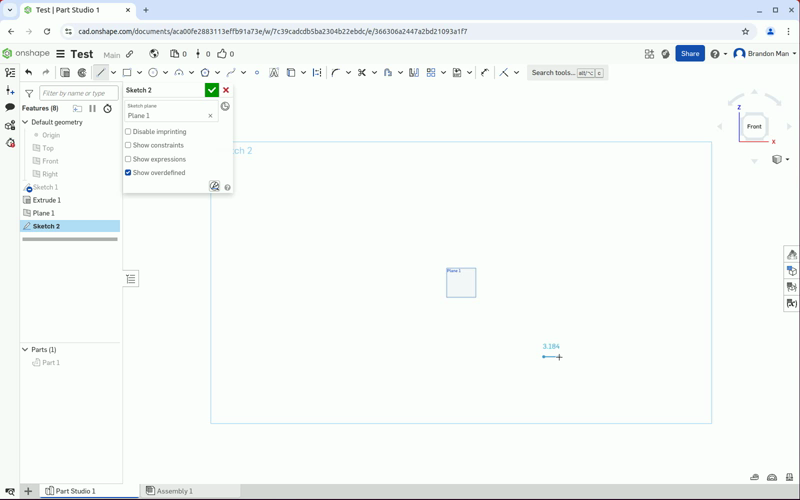
key_down(shift)
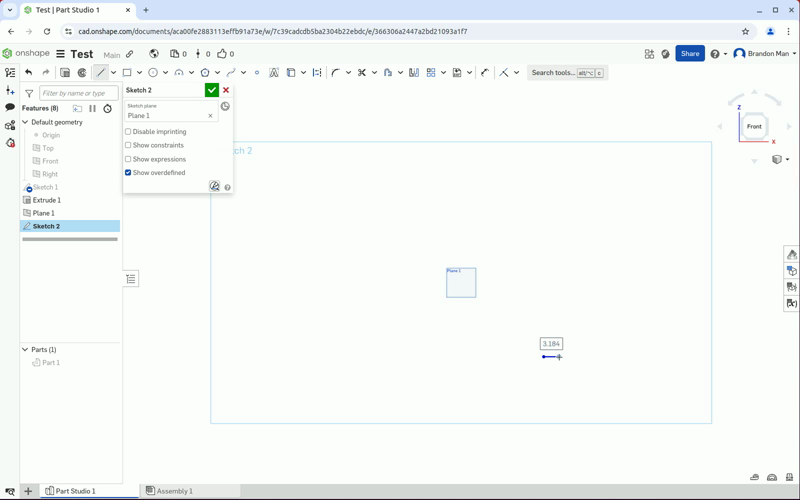
mouse_move(589, 356)
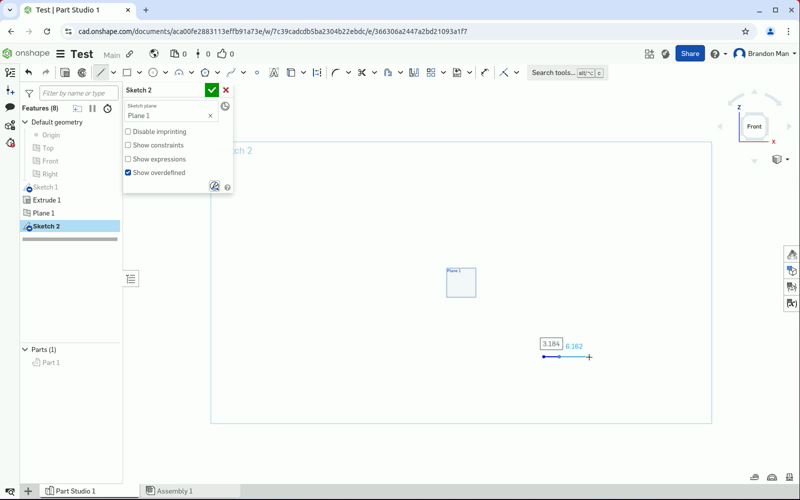
mouse_move(559, 348)
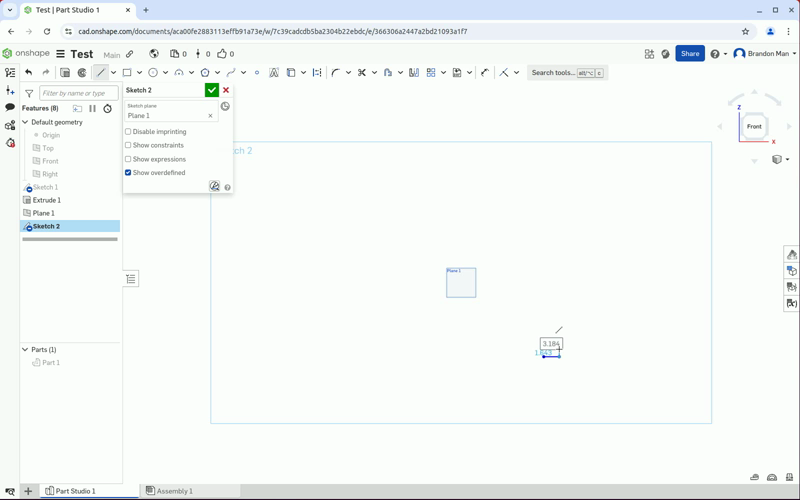
click(559, 348)
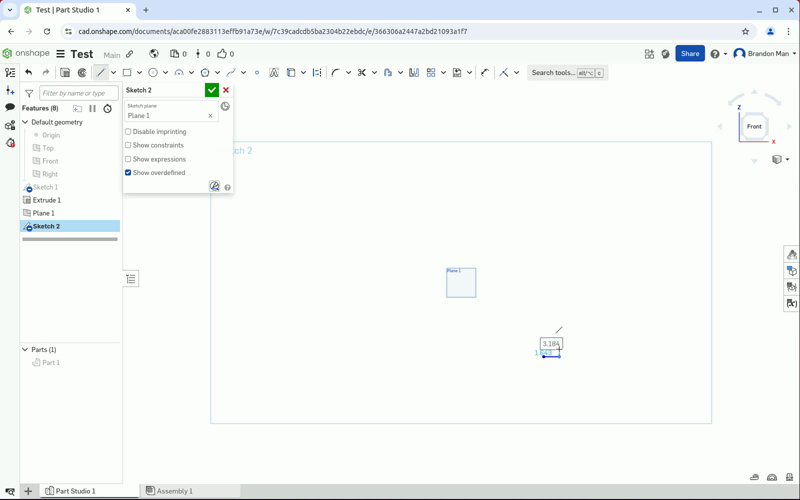
key_up(shift)
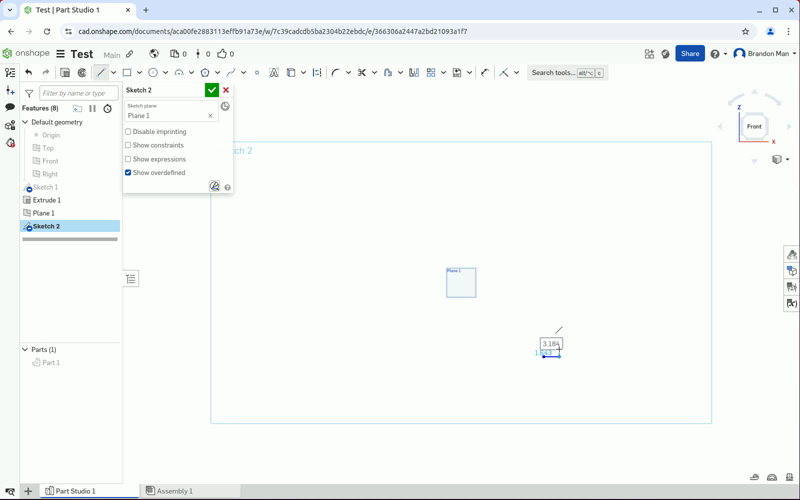
key_down(shift)
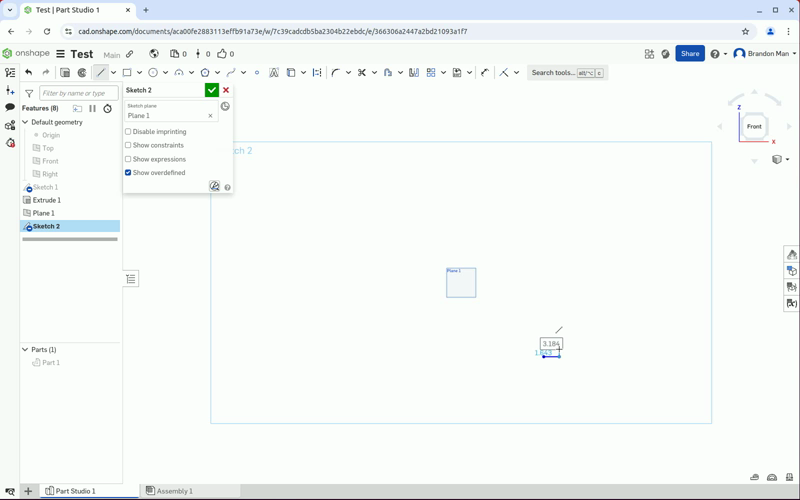
mouse_move(589, 348)
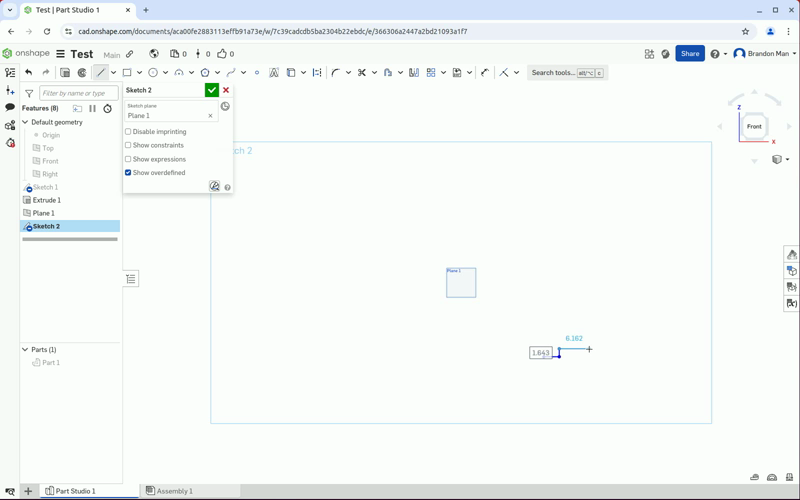
mouse_move(552, 348)
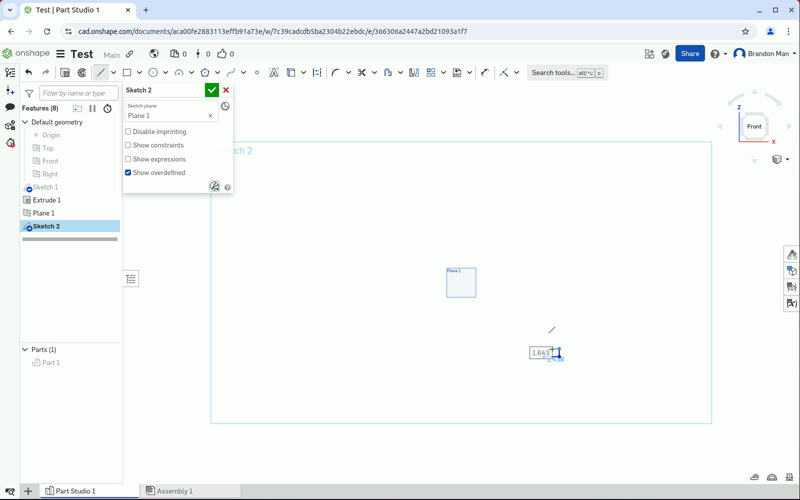
scroll(6)
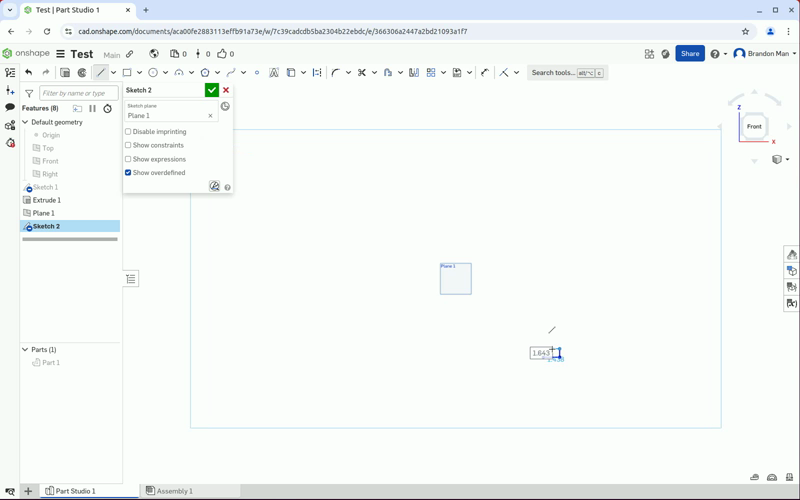
scroll(6)
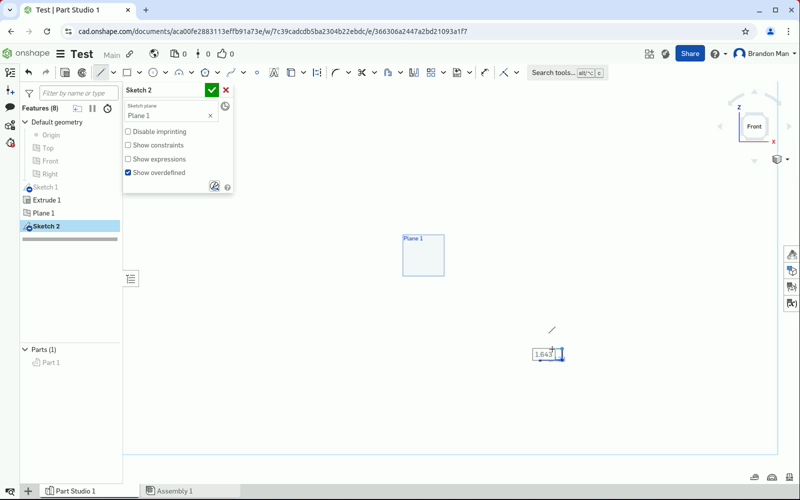
scroll(6)
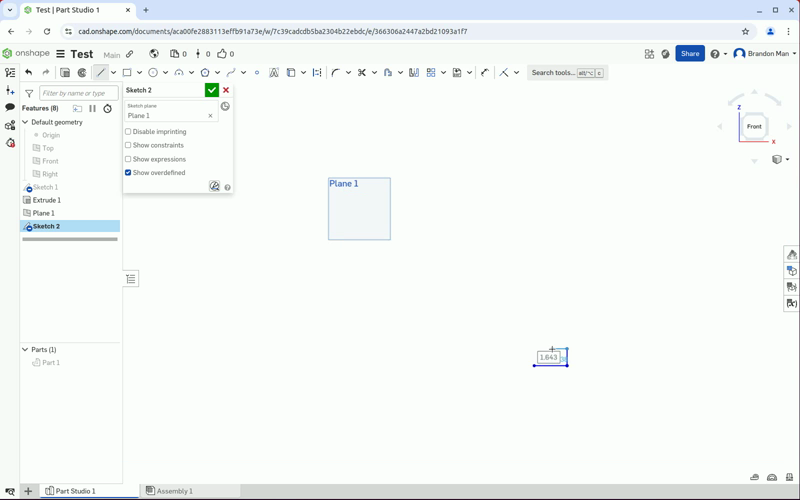
scroll(6)
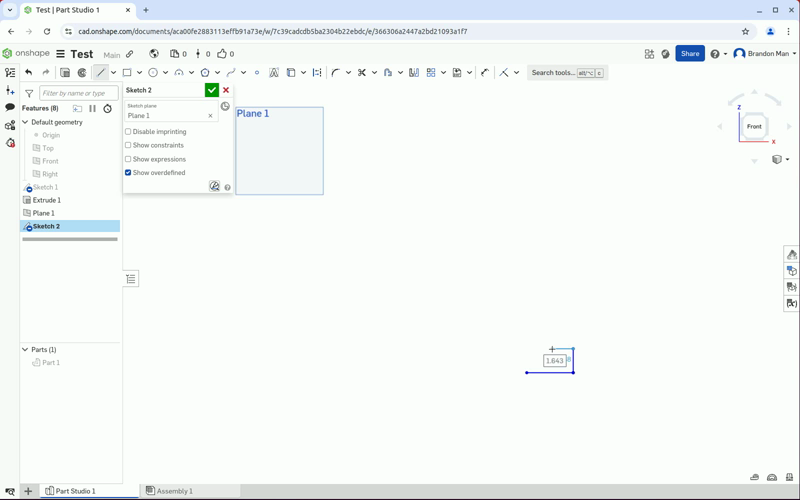
scroll(6)
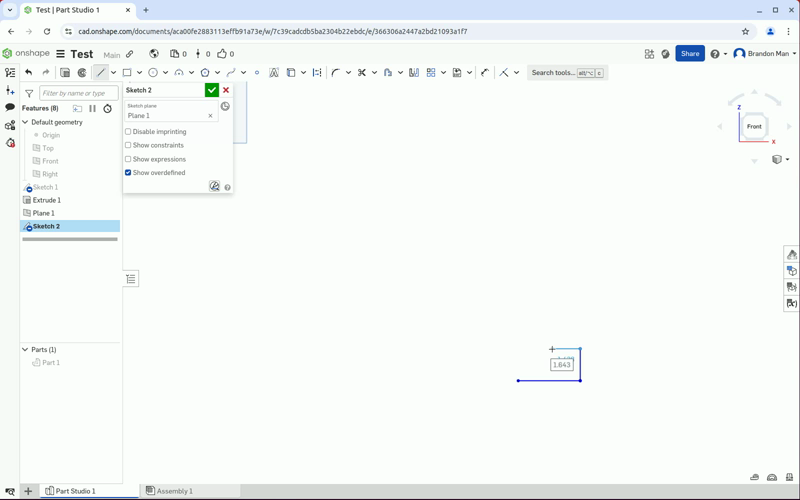
scroll(6)
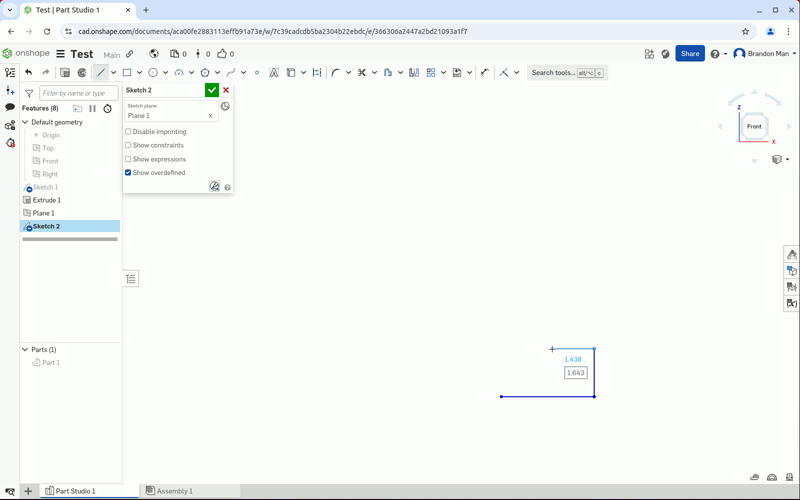
scroll(6)
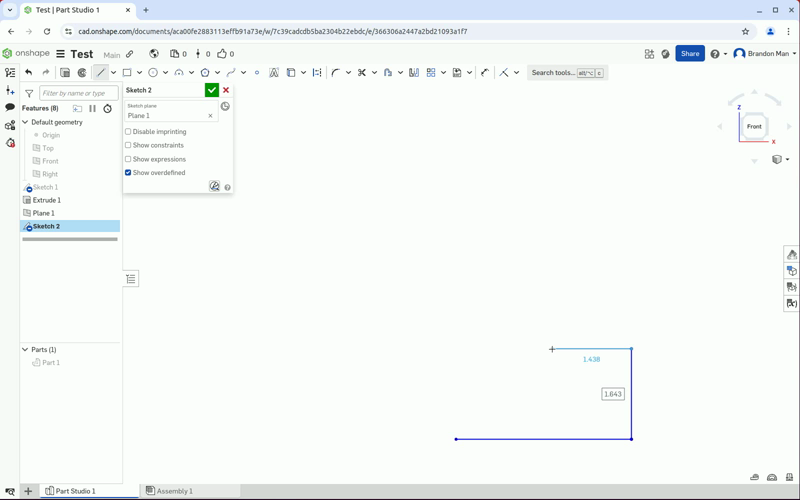
click(552, 348)
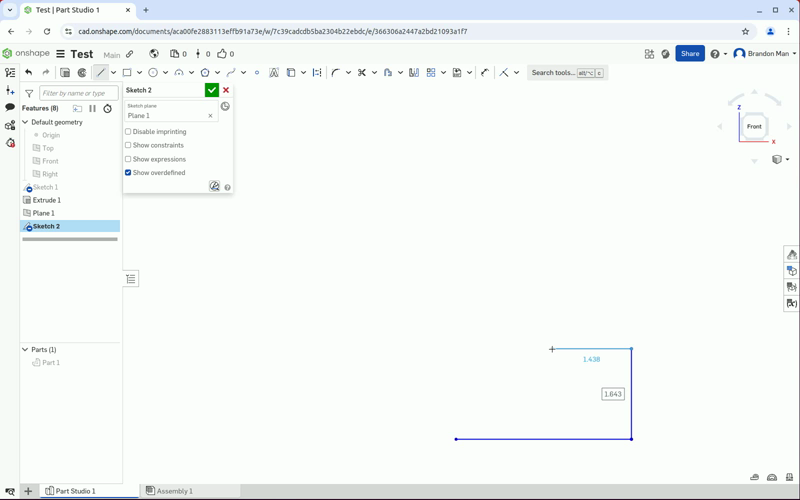
scroll(-6)
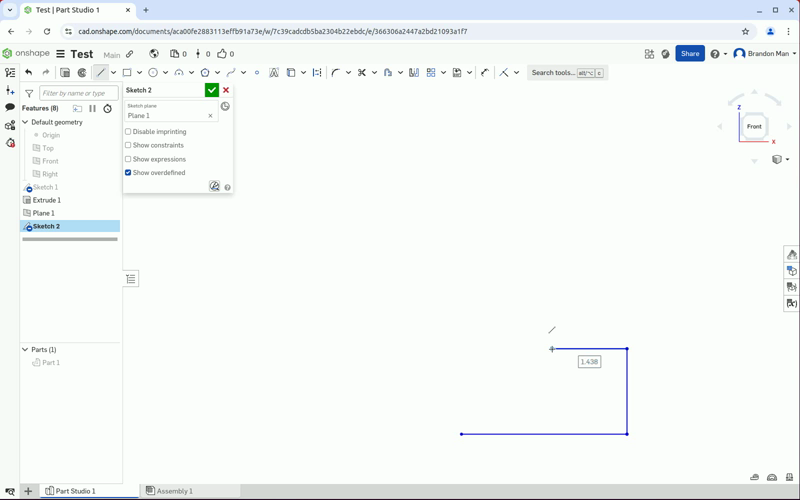
scroll(-6)
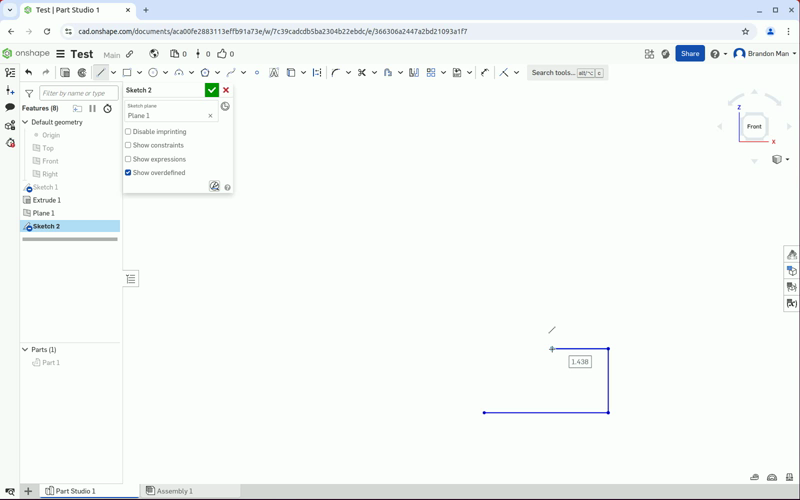
scroll(-6)
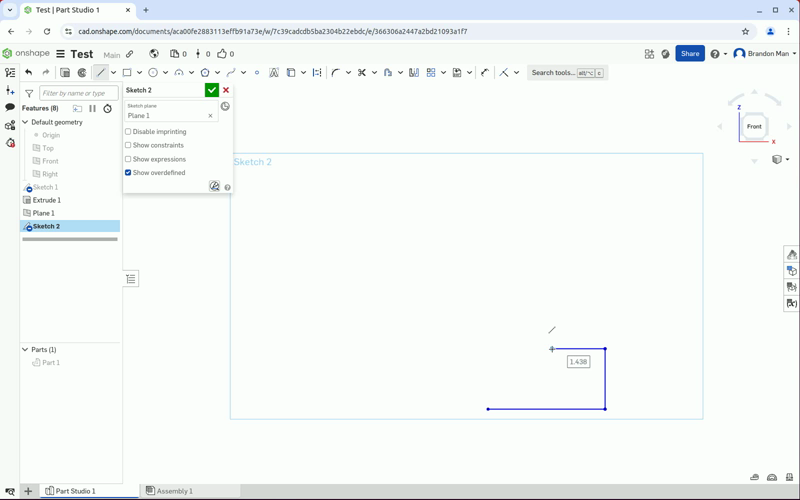
scroll(-6)
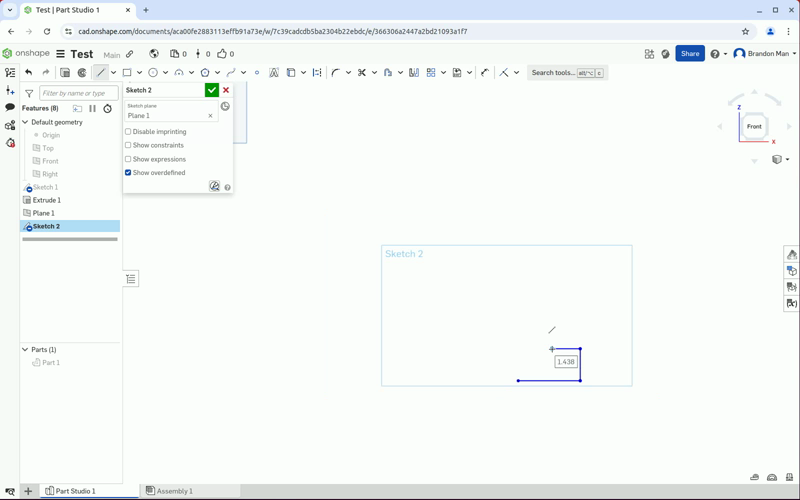
scroll(-6)
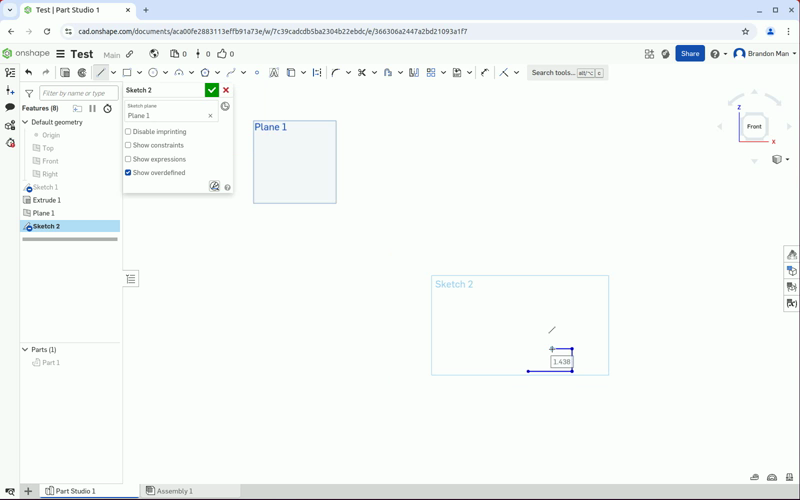
scroll(-6)
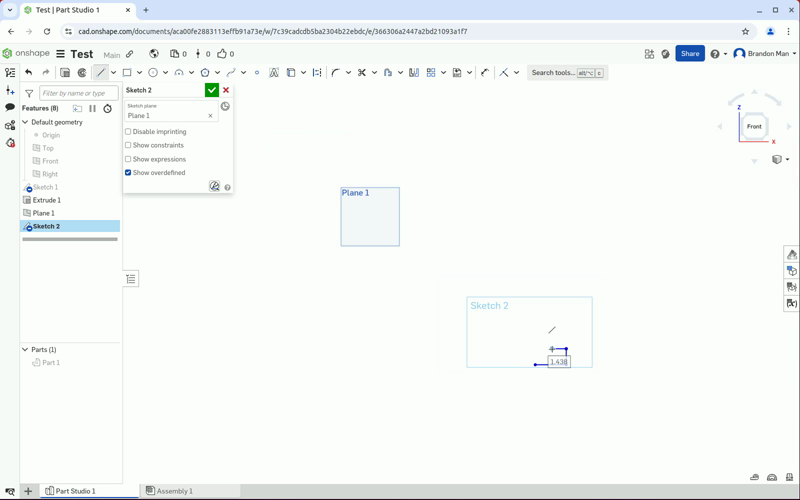
scroll(-6)
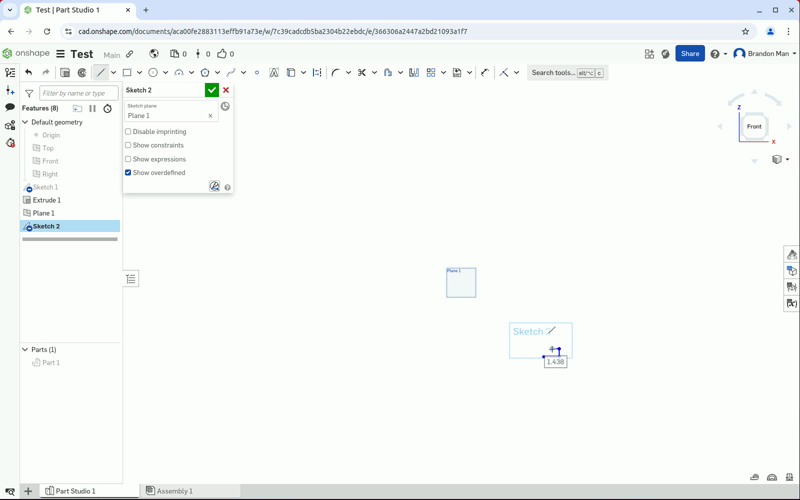
key_up(shift)
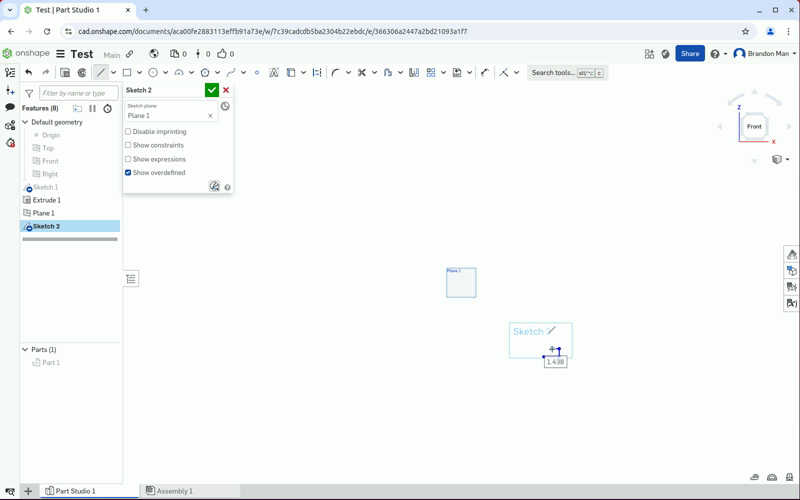
mouse_move(582, 348)
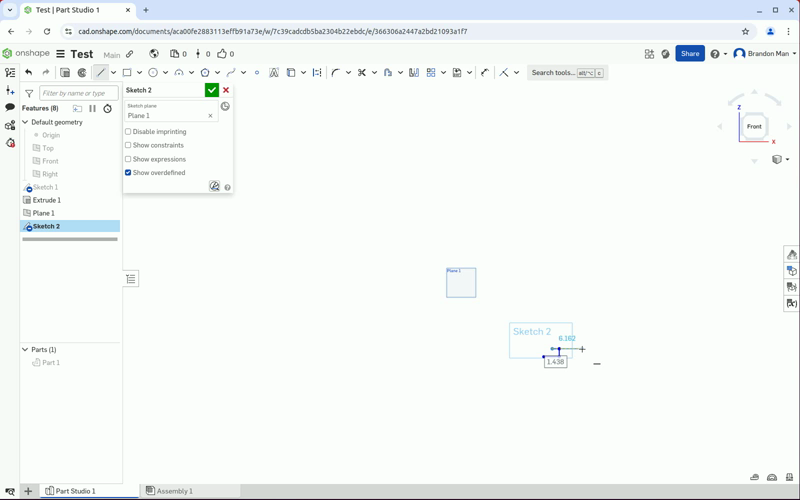
key_down(shift)
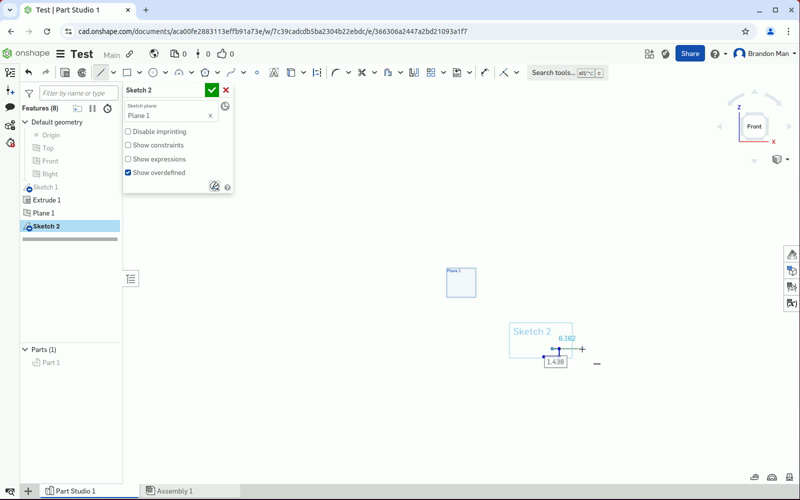
mouse_move(543, 356)
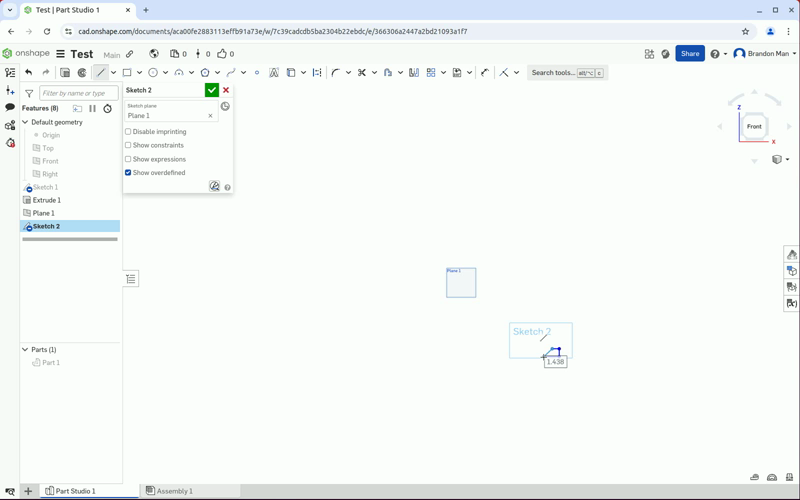
key_up(shift)
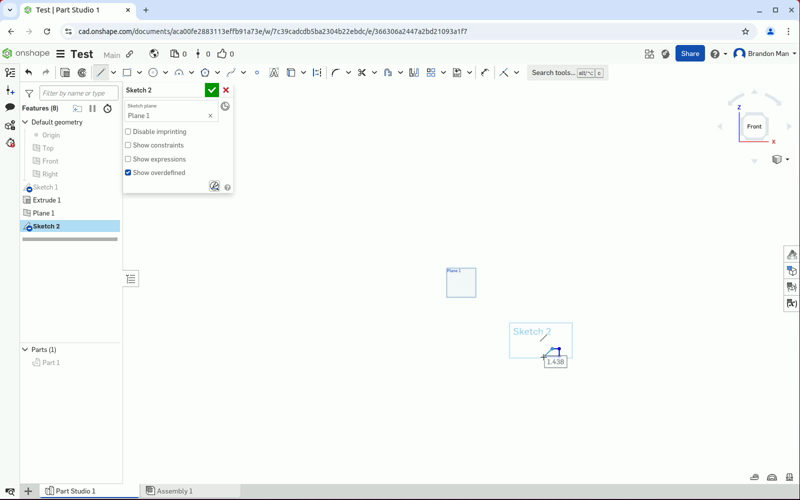
click(543, 356)
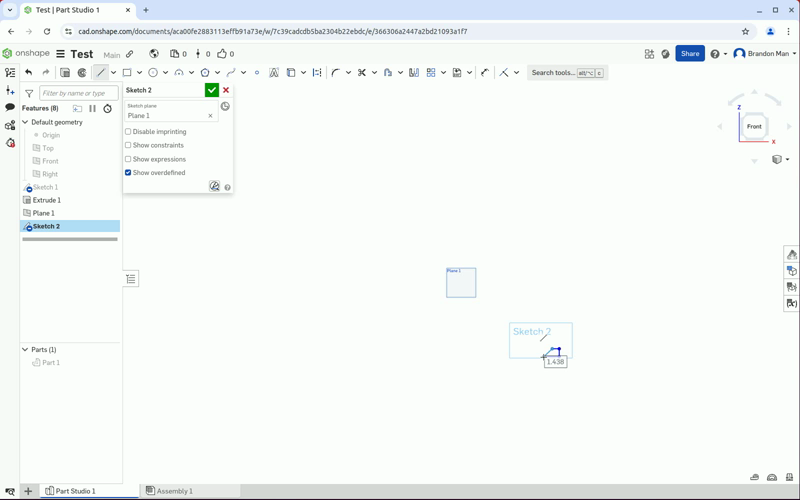
key(esc)
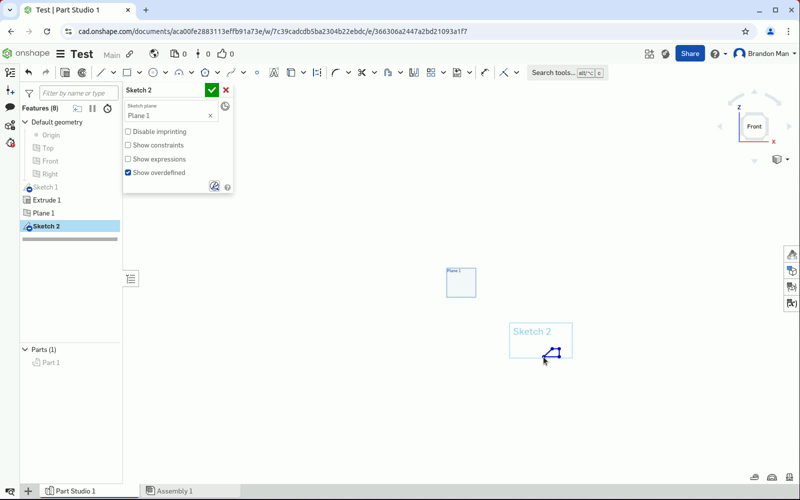
mouse_move(550, 356)
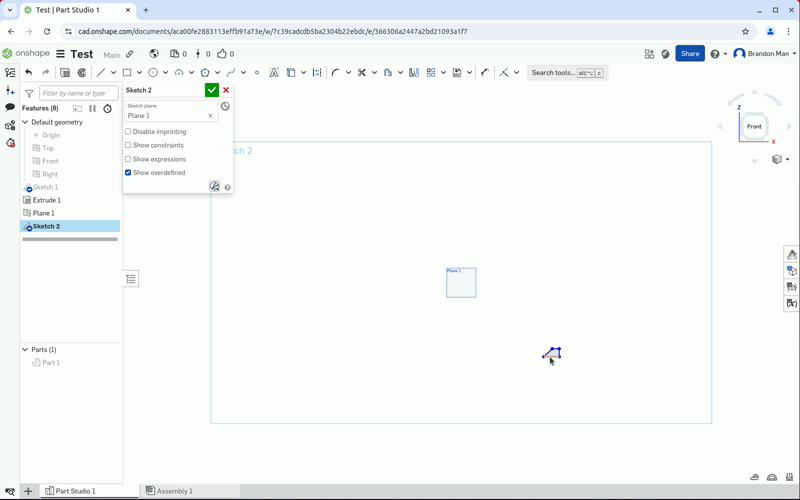
scroll(6)
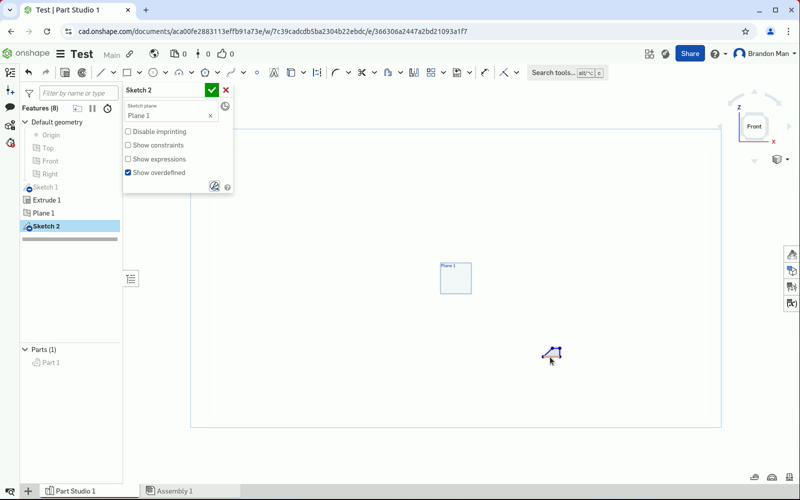
scroll(6)
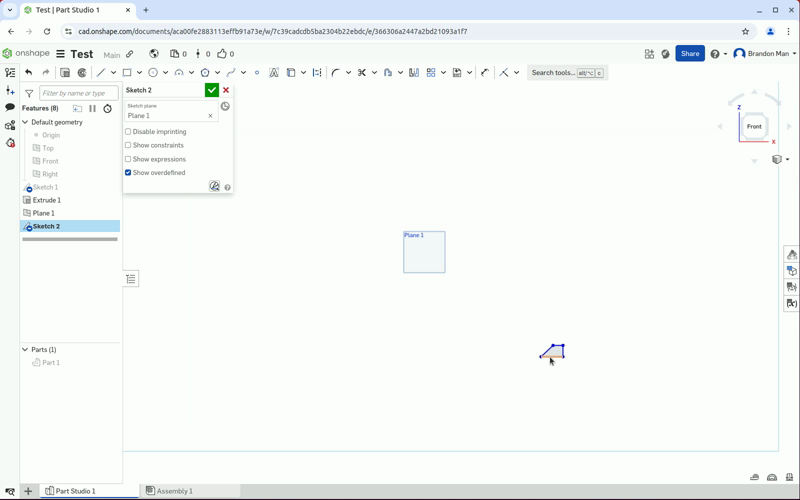
scroll(6)
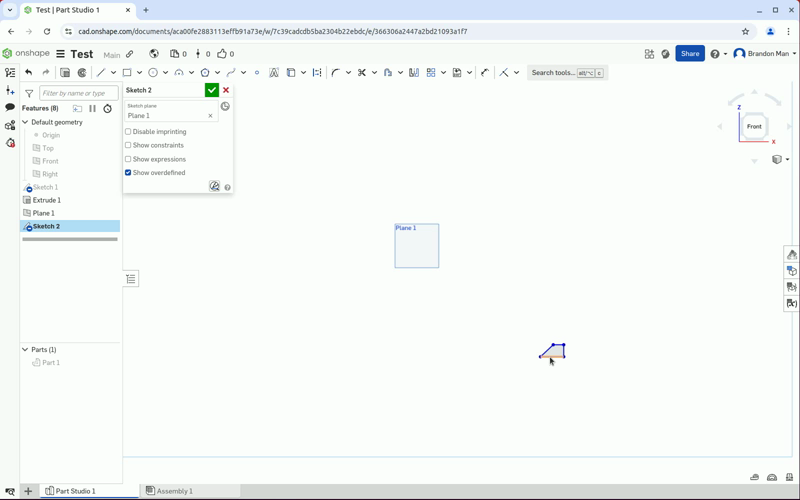
scroll(6)
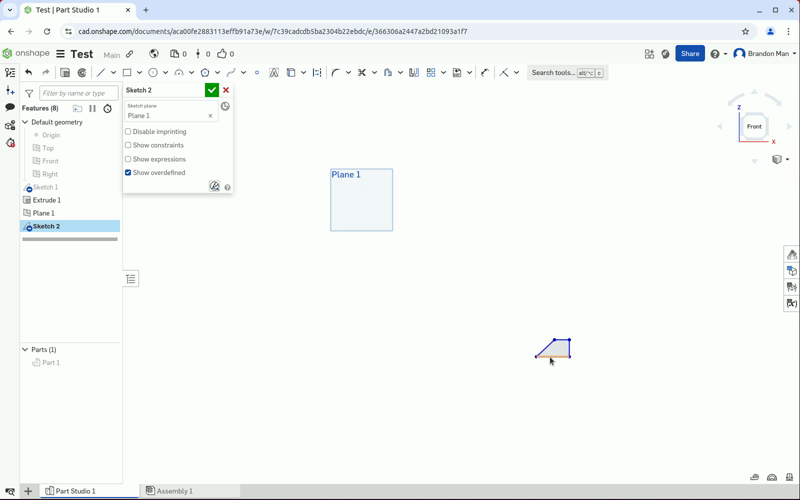
scroll(6)
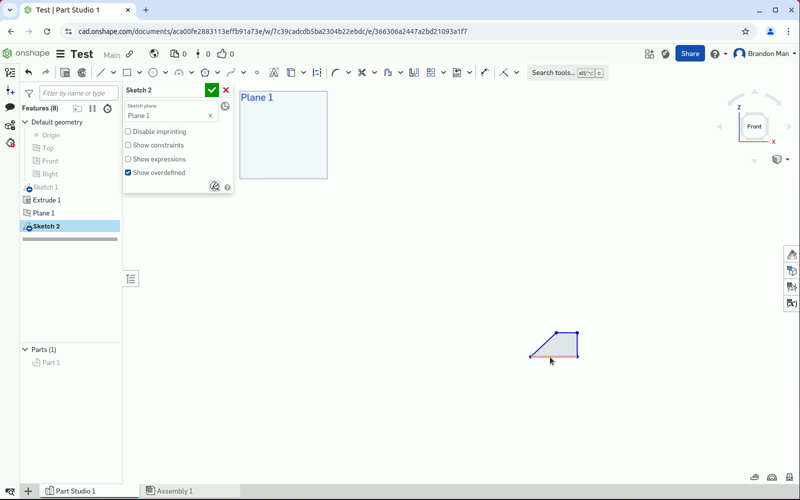
scroll(6)
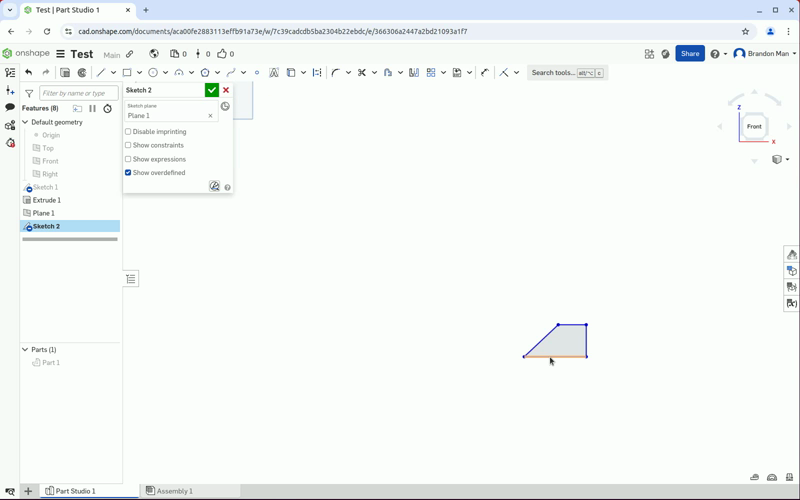
scroll(6)
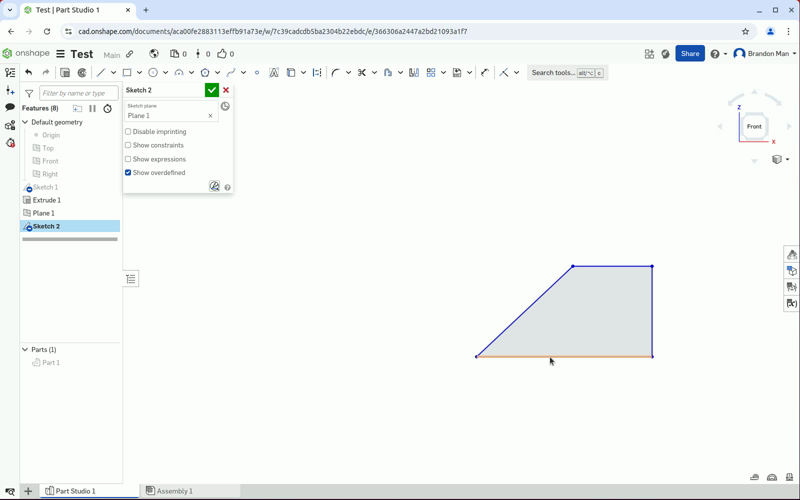
click(550, 356)
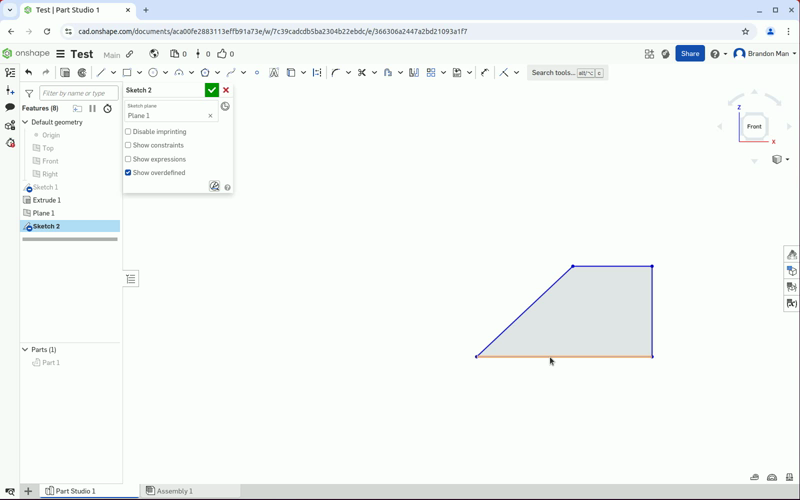
scroll(-6)
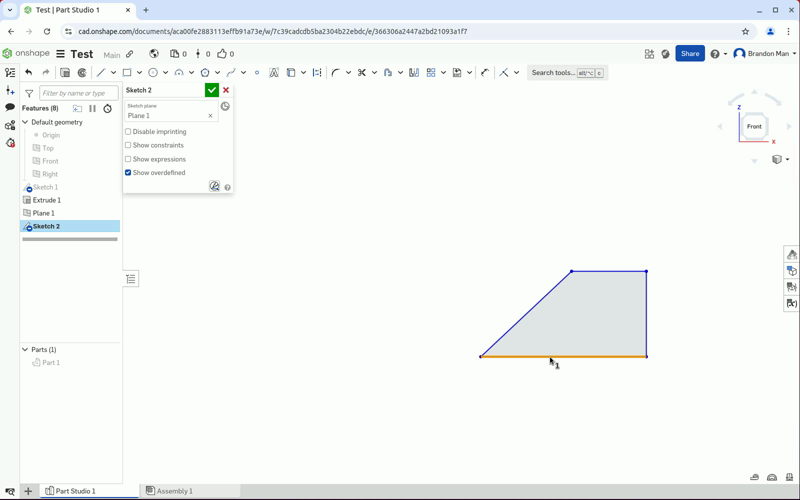
scroll(-6)
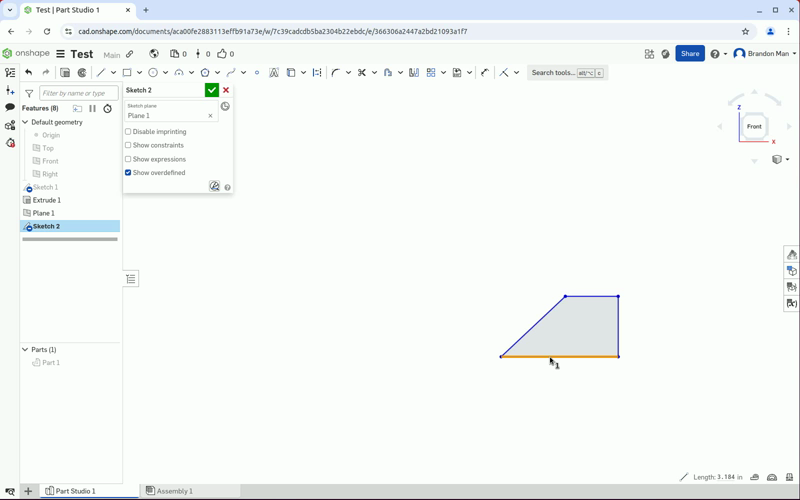
scroll(-6)
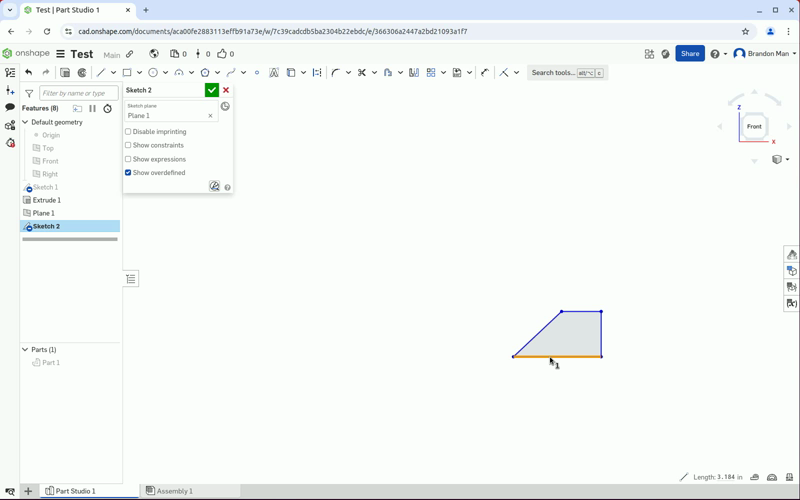
scroll(-6)
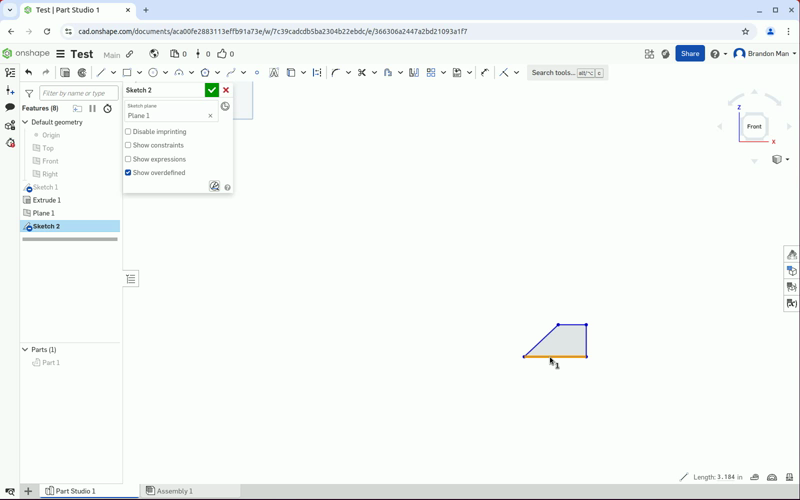
scroll(-6)
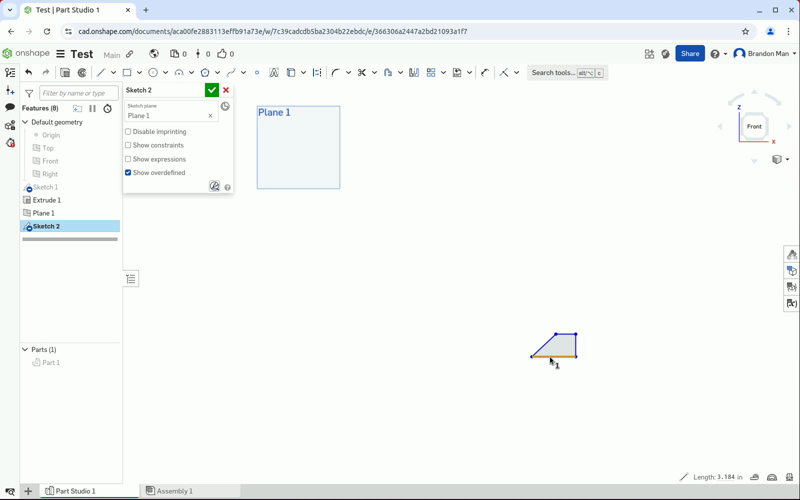
scroll(-6)
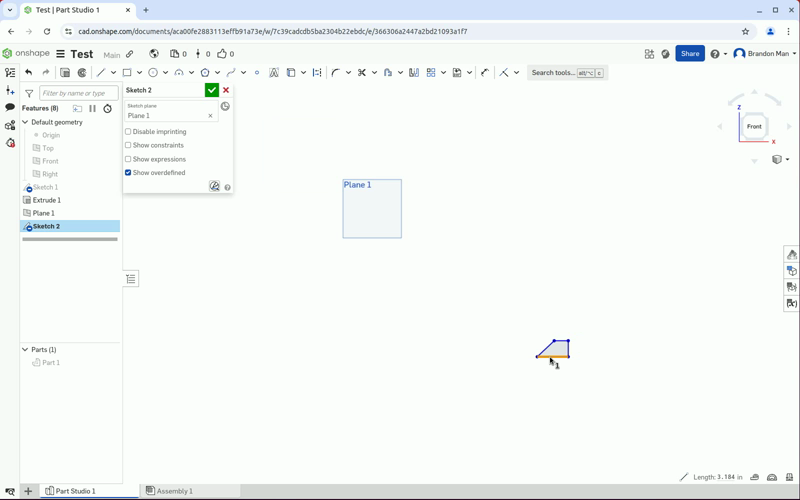
scroll(-6)
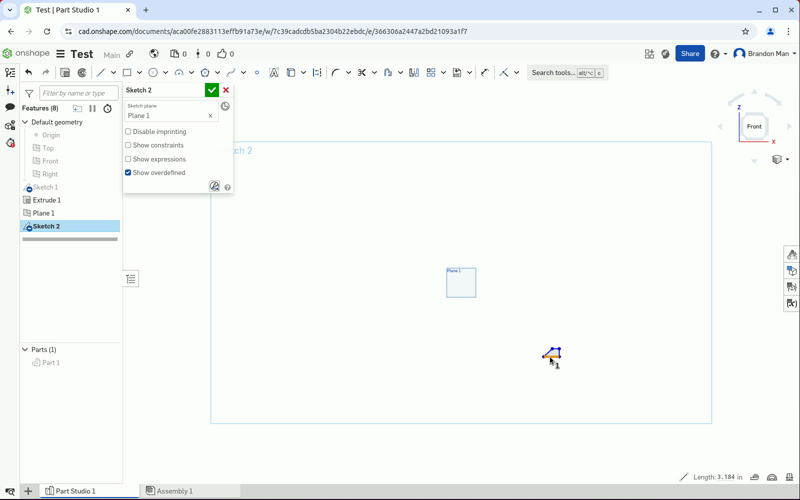
mouse_move(73, 352)
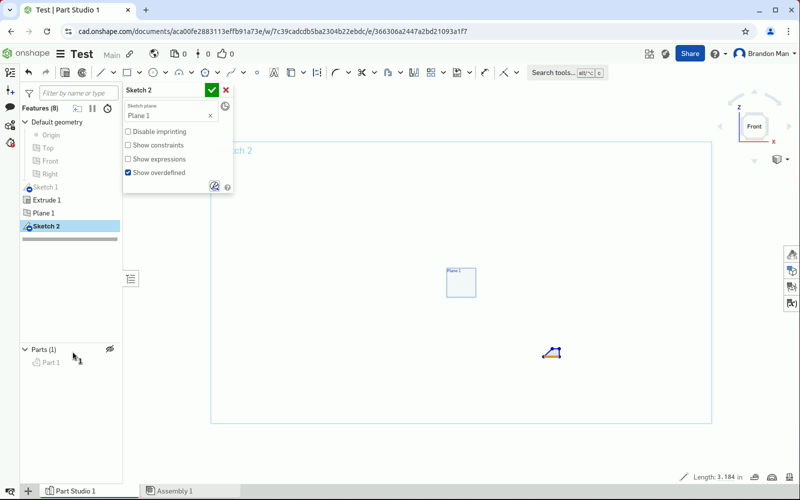
key(shift+y)
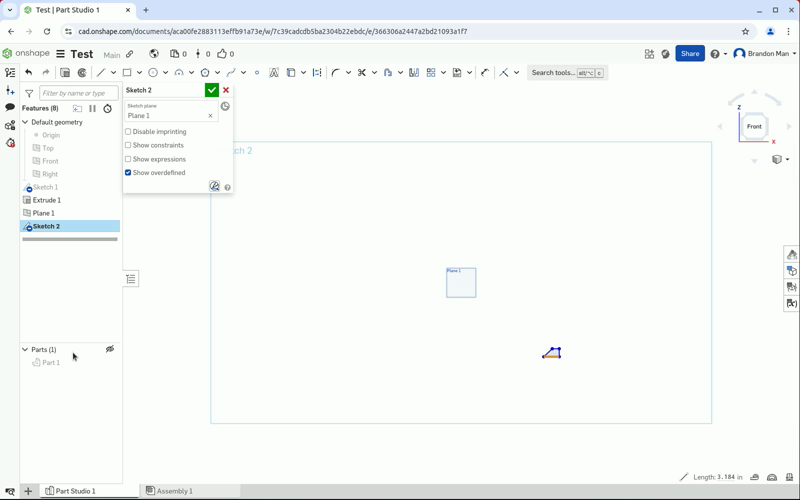
key(shift+e)
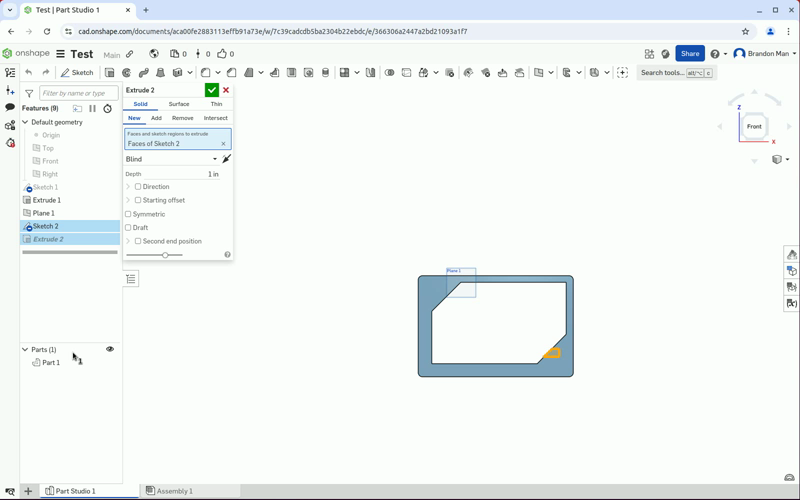
mouse_move(143, 106)
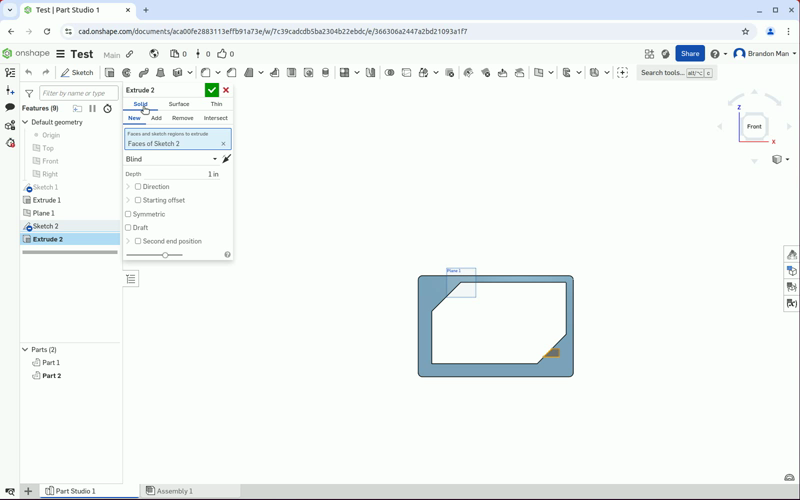
click(143, 106)
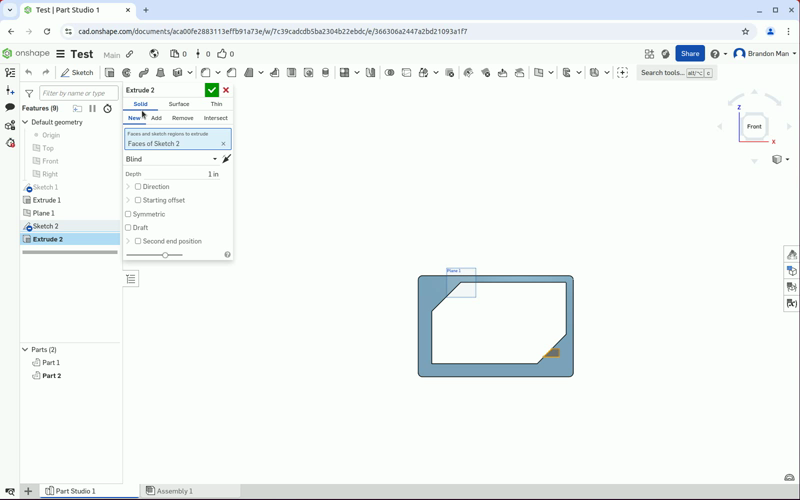
mouse_move(137, 120)
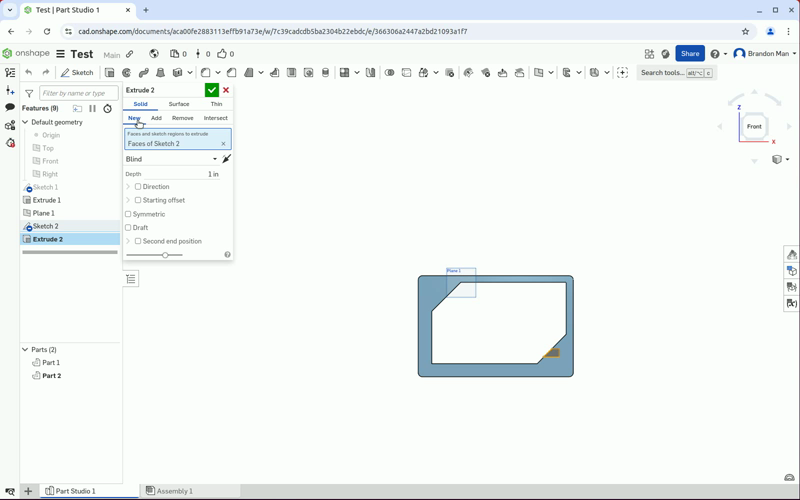
click(137, 120)
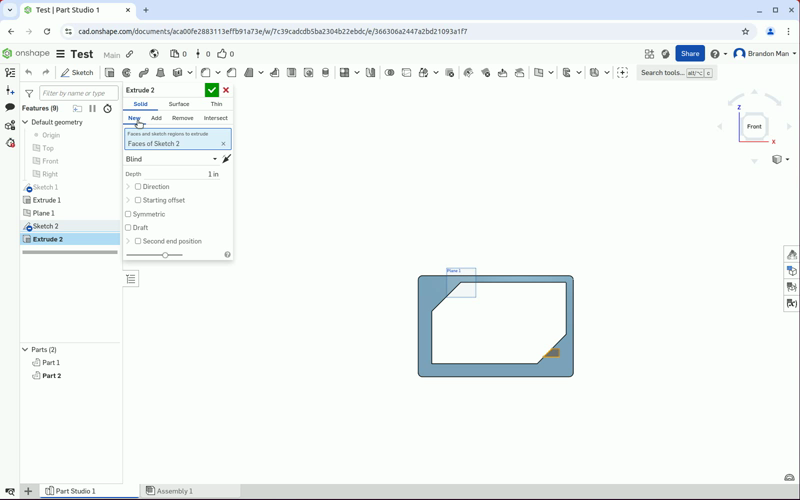
key(tab, 4)
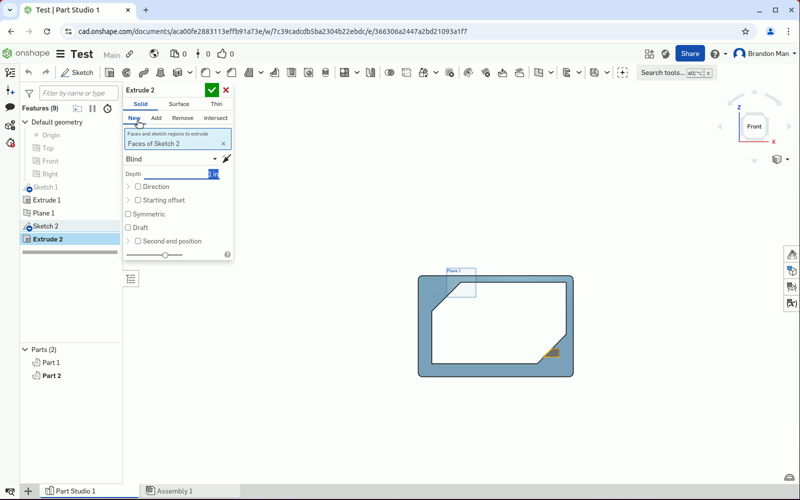
text(0.481)
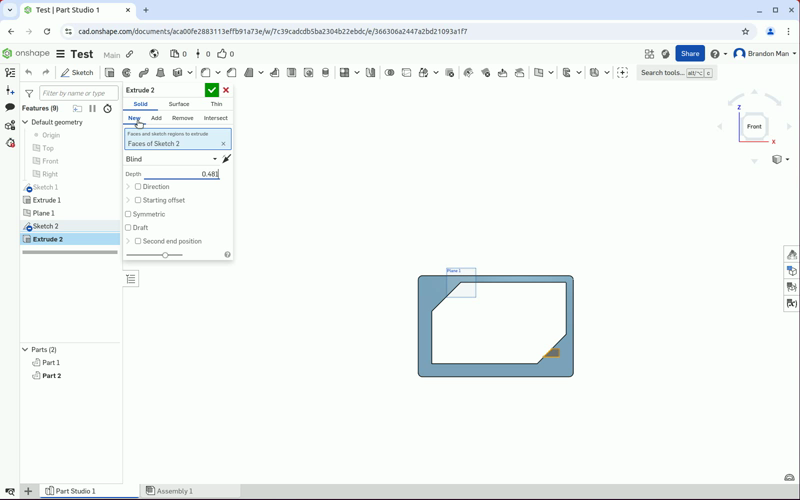
key(enter)
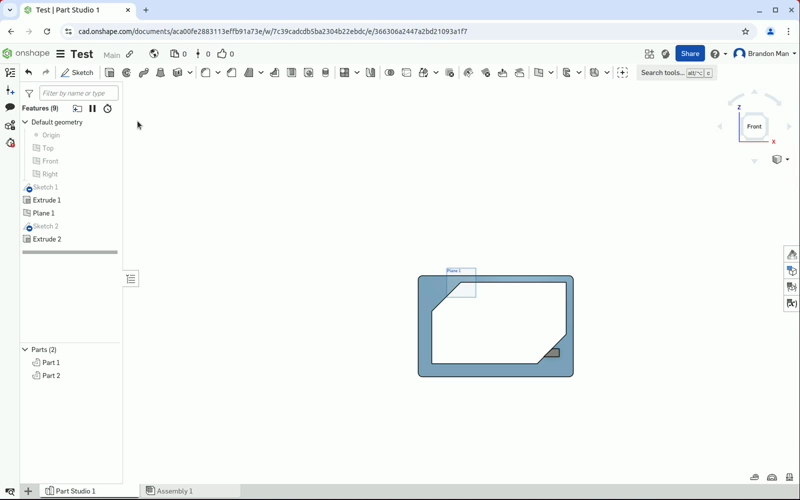
key(shift+h)
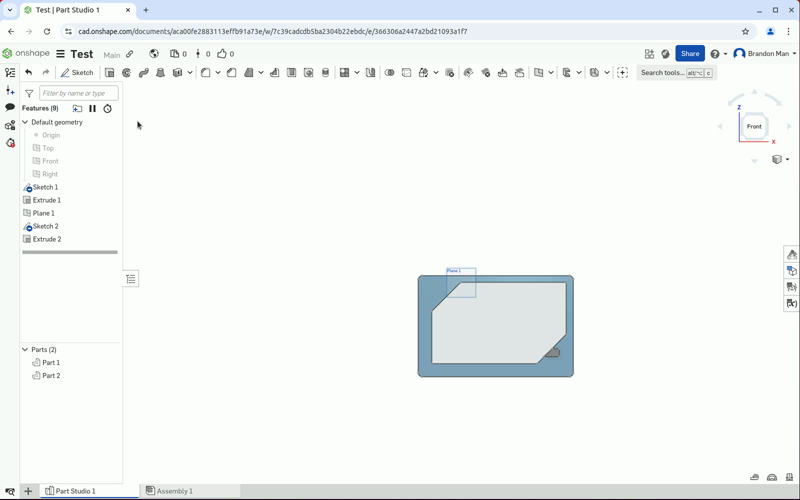
key(shift+h)
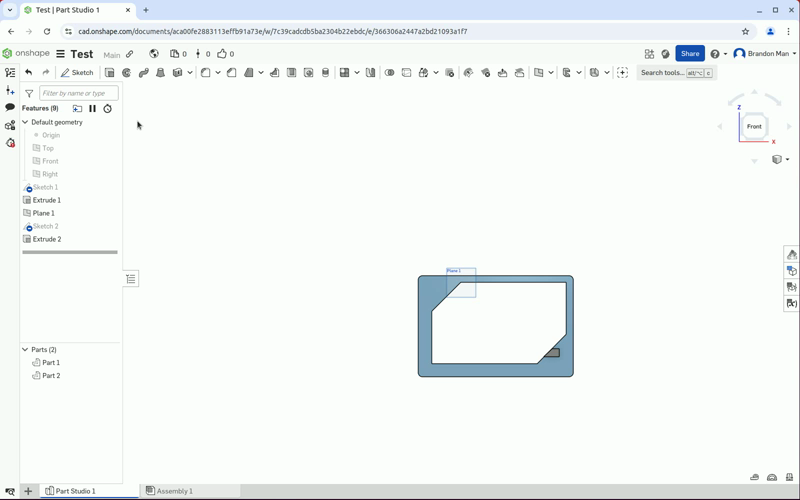
mouse_move(73, 189)
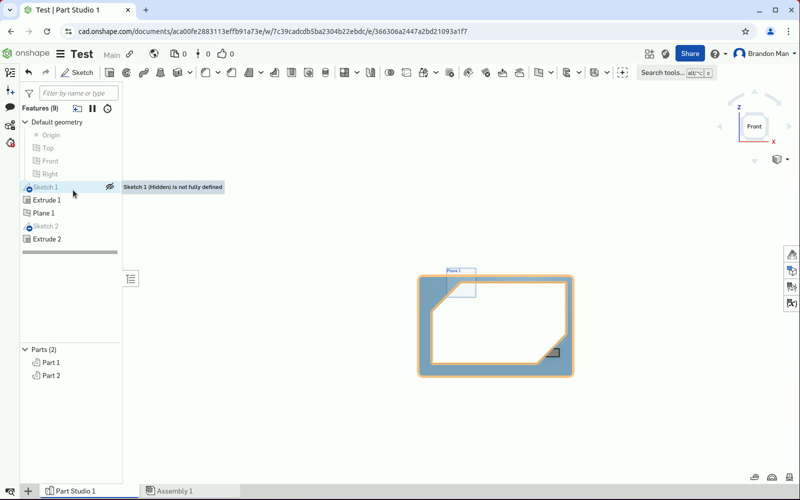
click(73, 189)
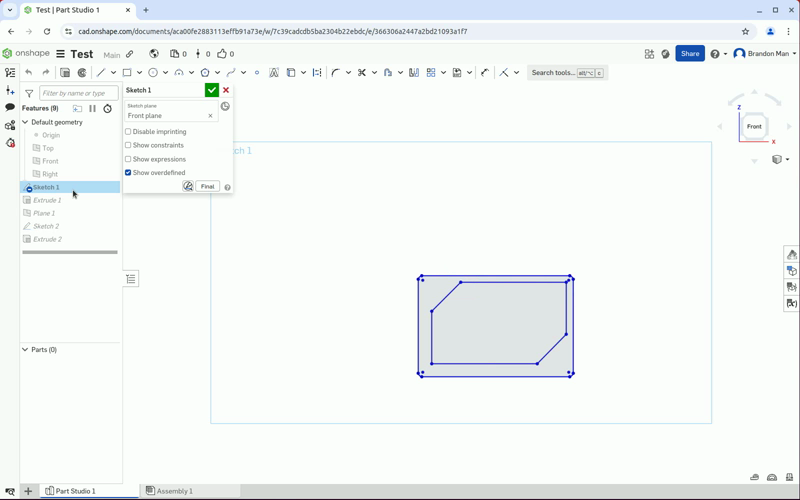
mouse_move(229, 92)
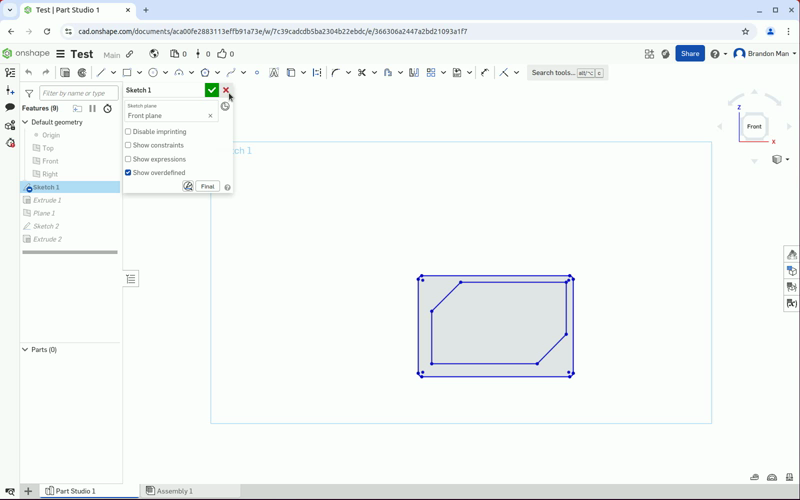
click(229, 92)
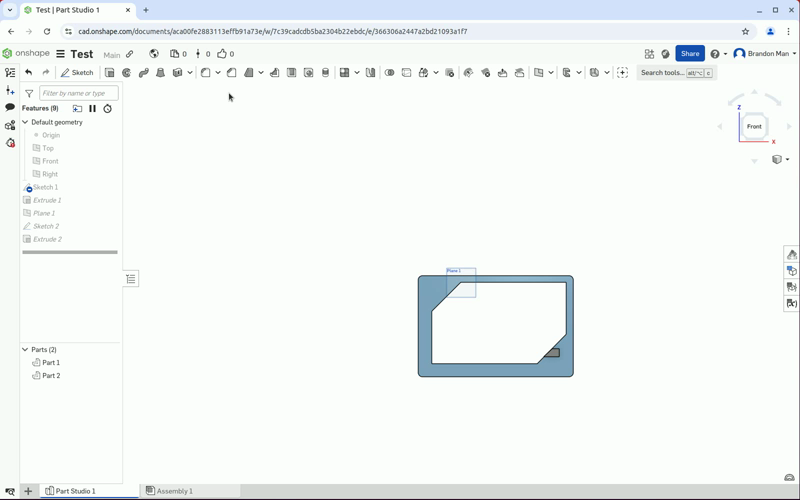
key(shift+s)
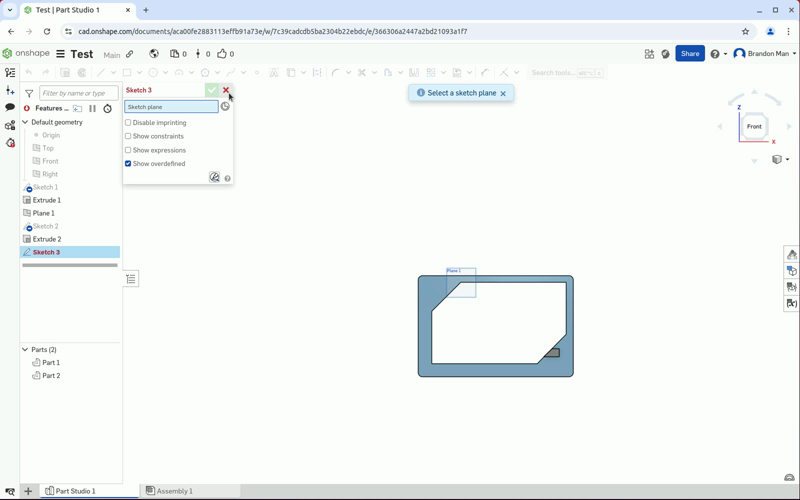
mouse_move(73, 215)
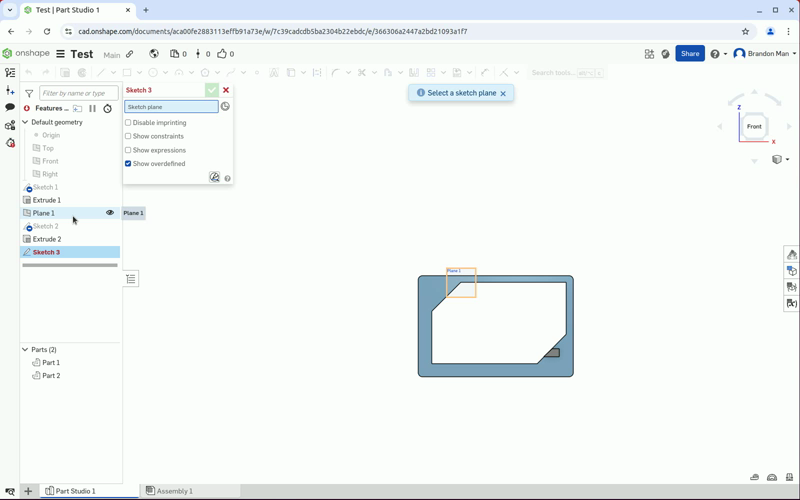
click(73, 215)
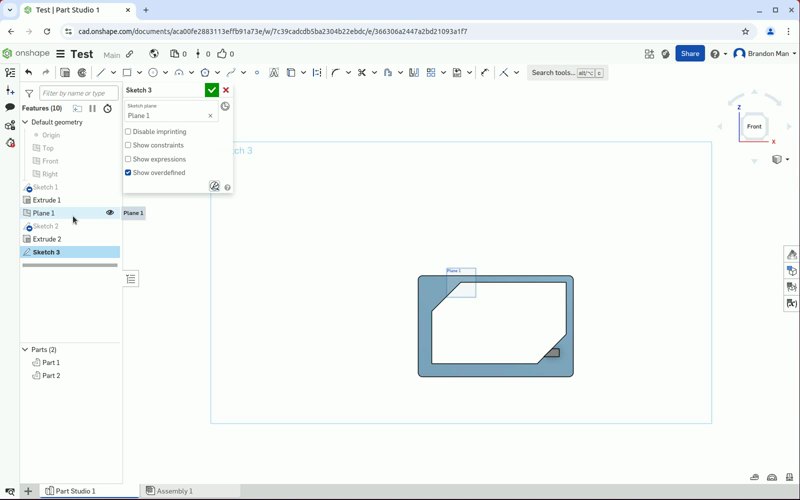
mouse_move(73, 352)
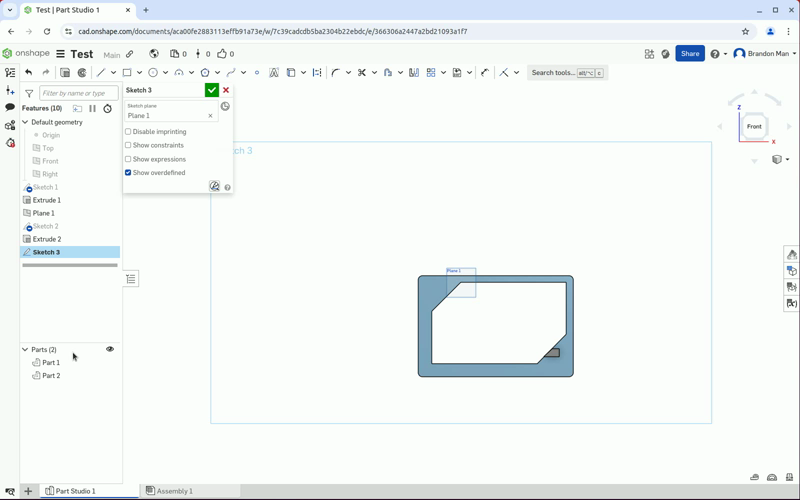
key(y)
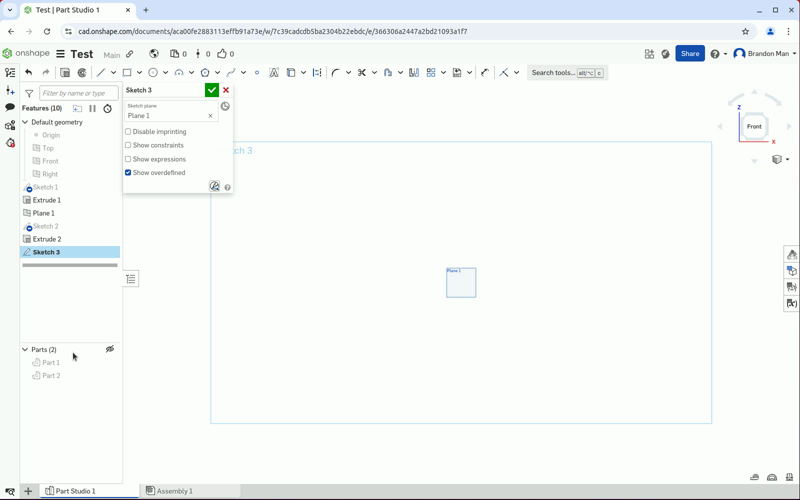
key(l)
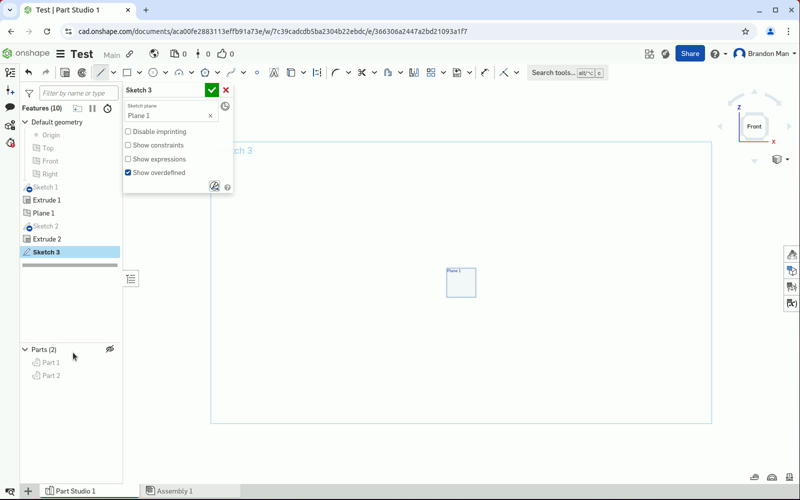
key_down(shift)
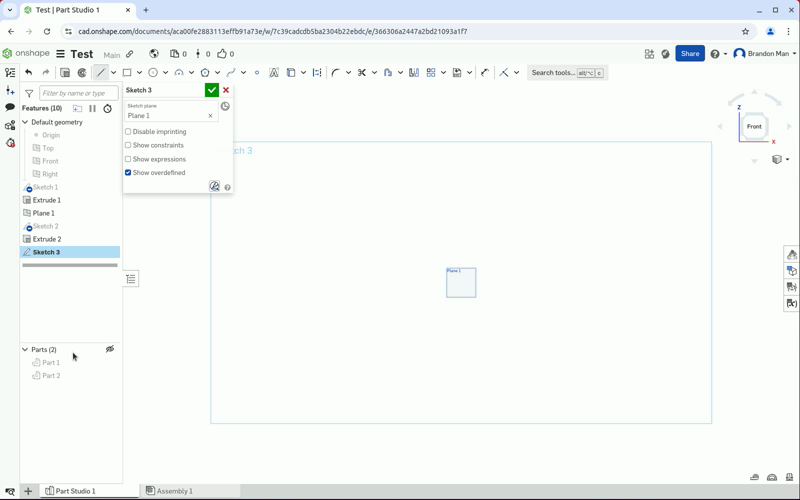
mouse_move(433, 309)
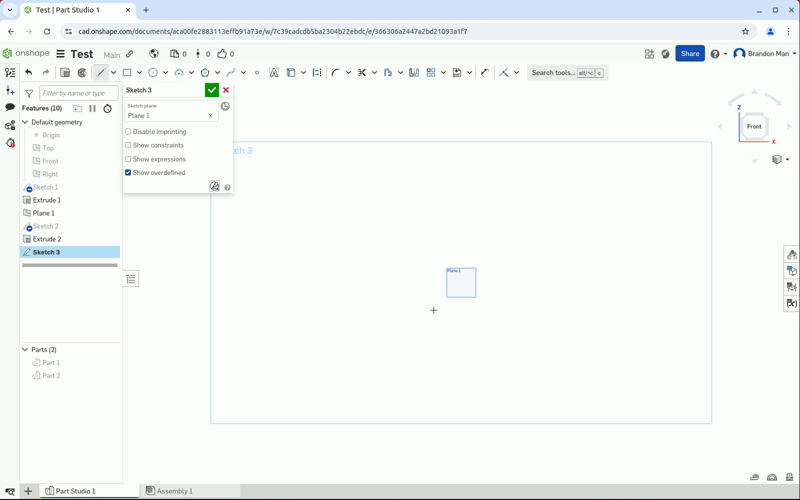
click(433, 309)
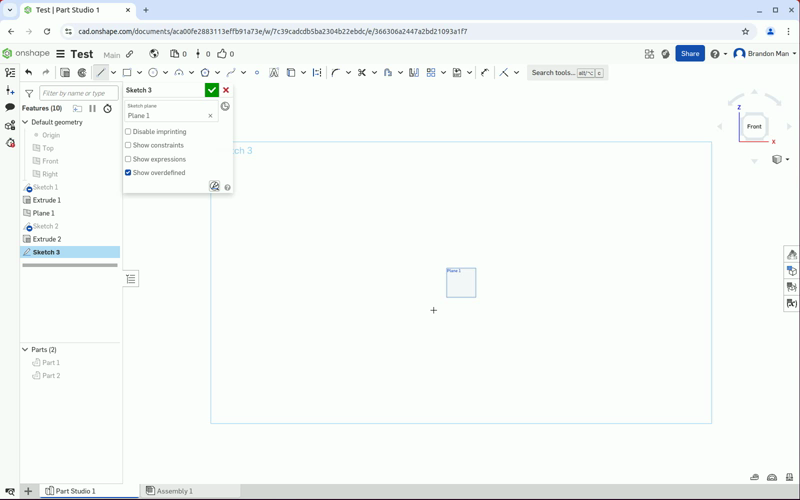
key_up(shift)
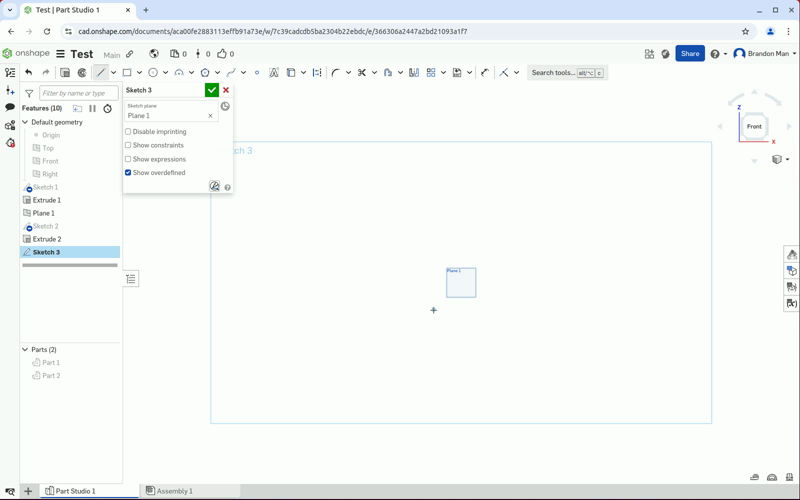
key_down(shift)
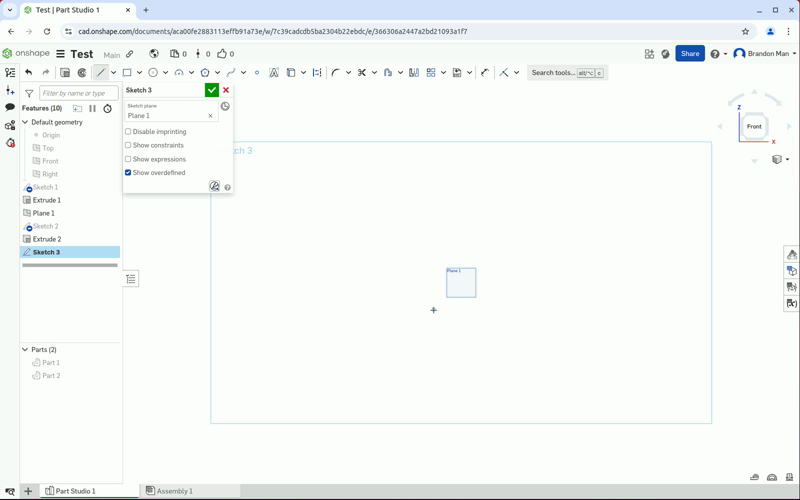
mouse_move(463, 309)
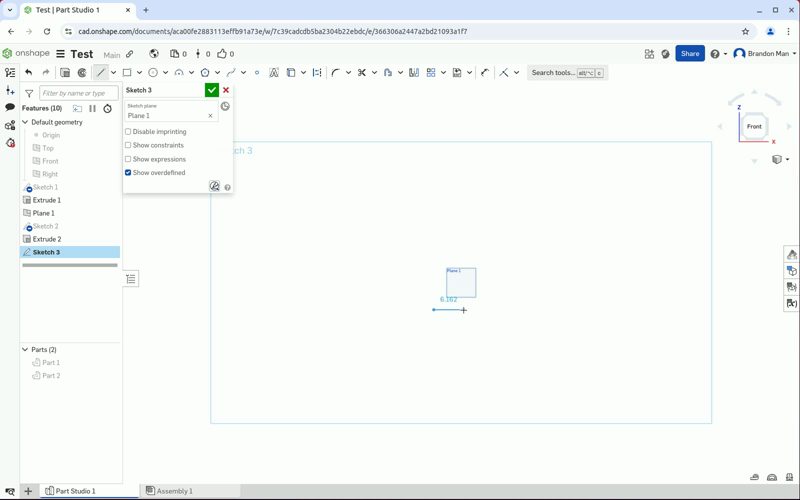
mouse_move(438, 305)
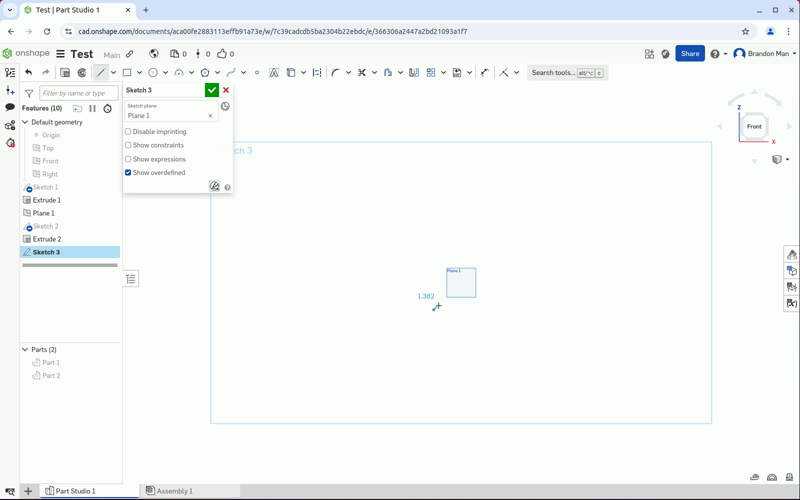
scroll(6)
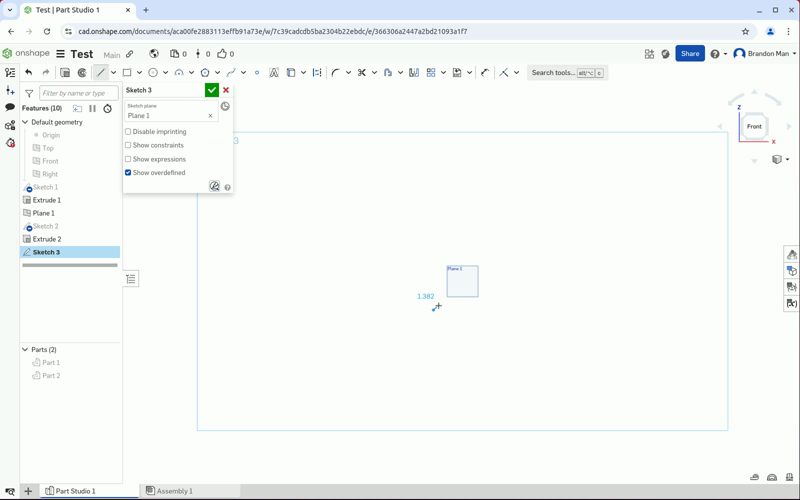
scroll(6)
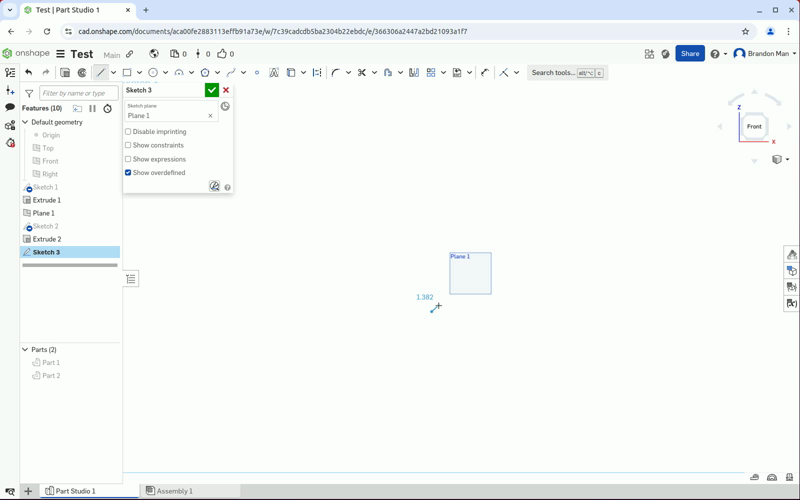
scroll(6)
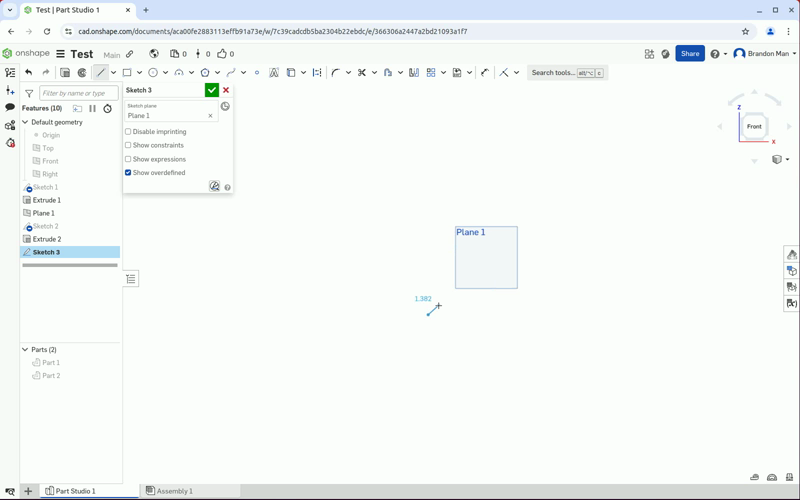
scroll(6)
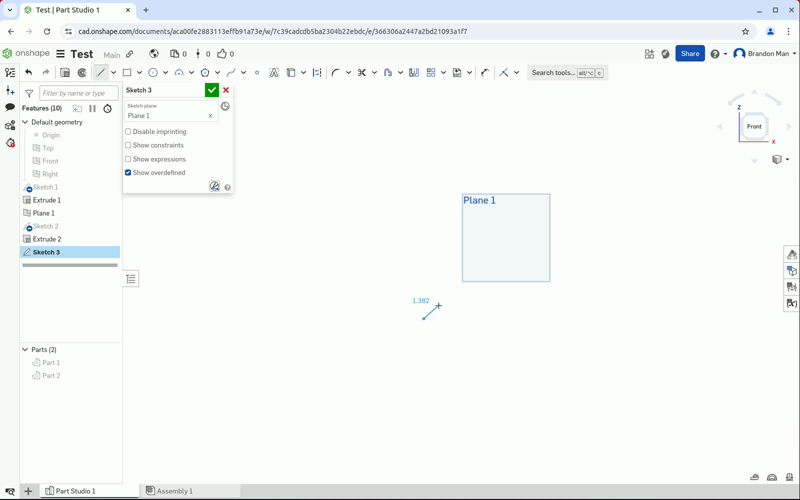
scroll(6)
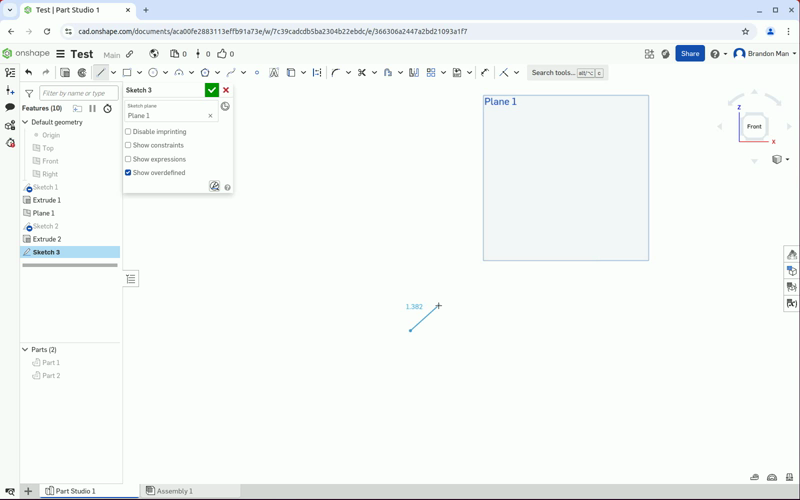
scroll(6)
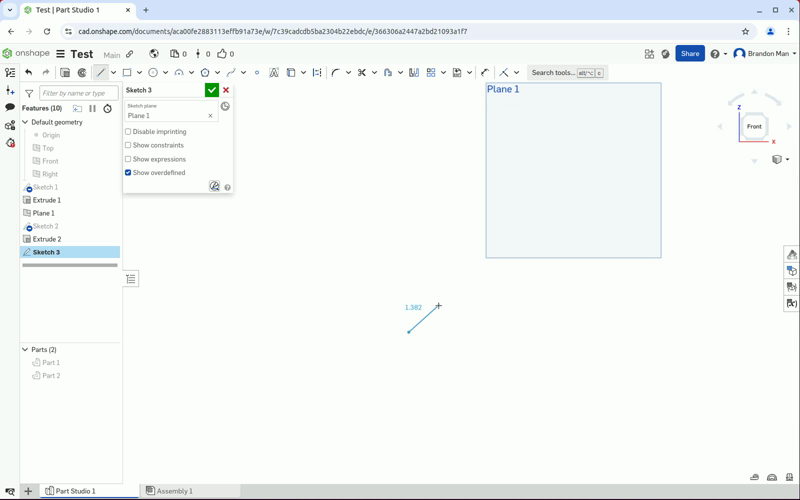
scroll(6)
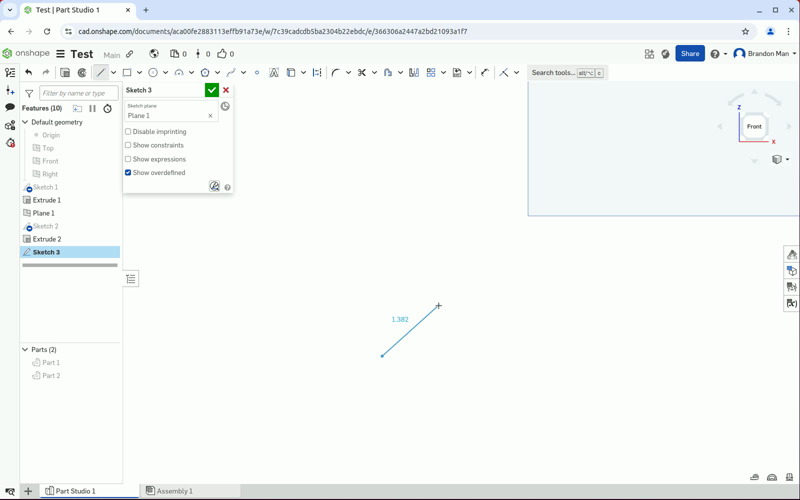
click(438, 305)
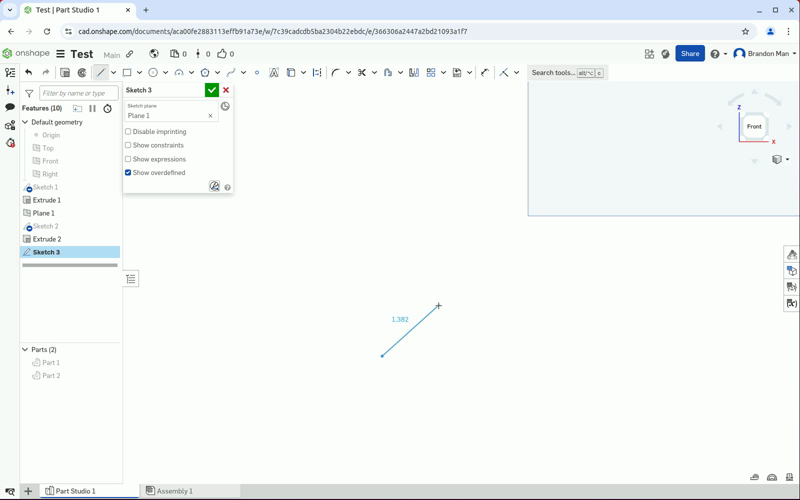
scroll(-6)
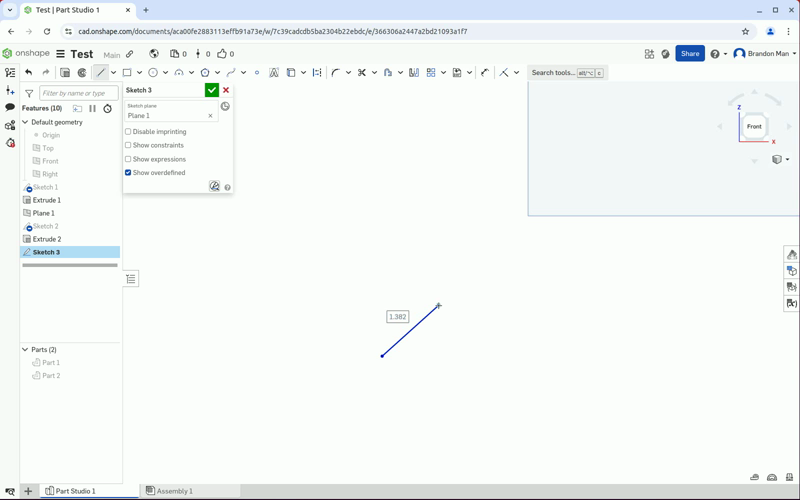
scroll(-6)
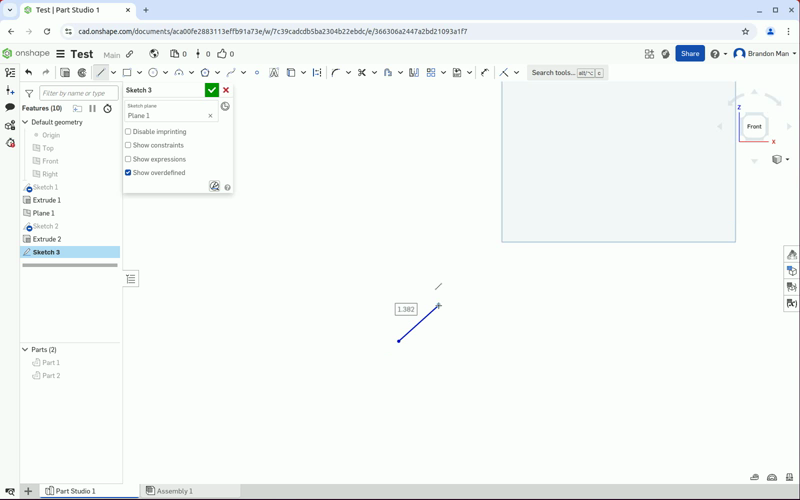
scroll(-6)
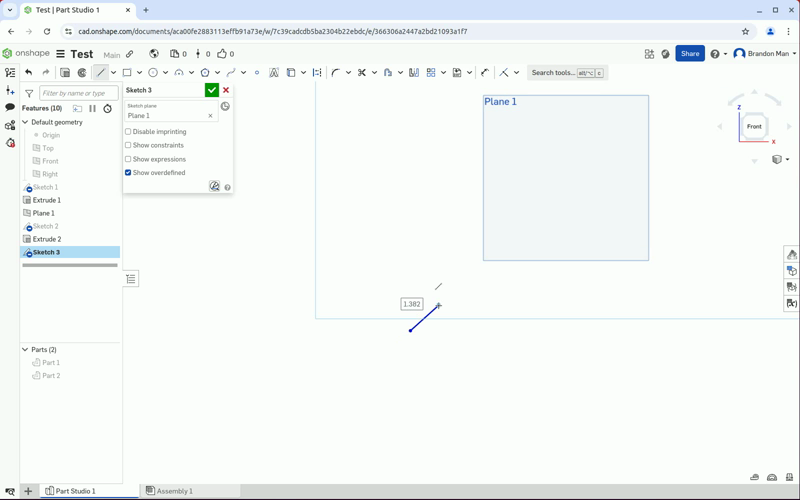
scroll(-6)
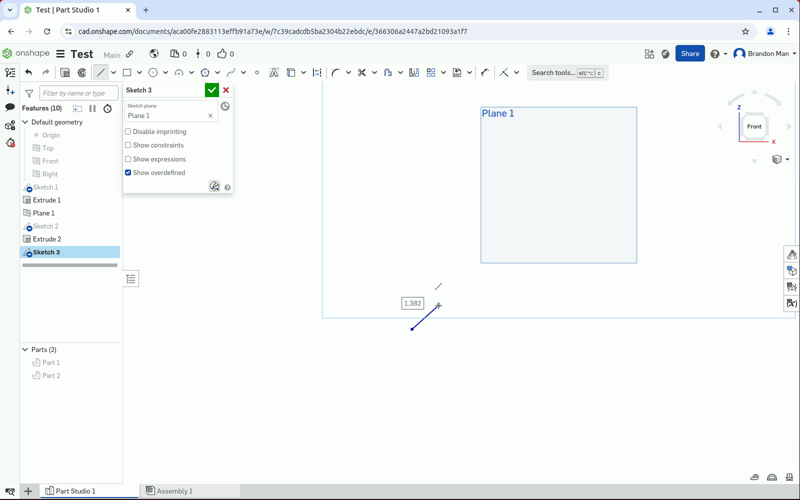
scroll(-6)
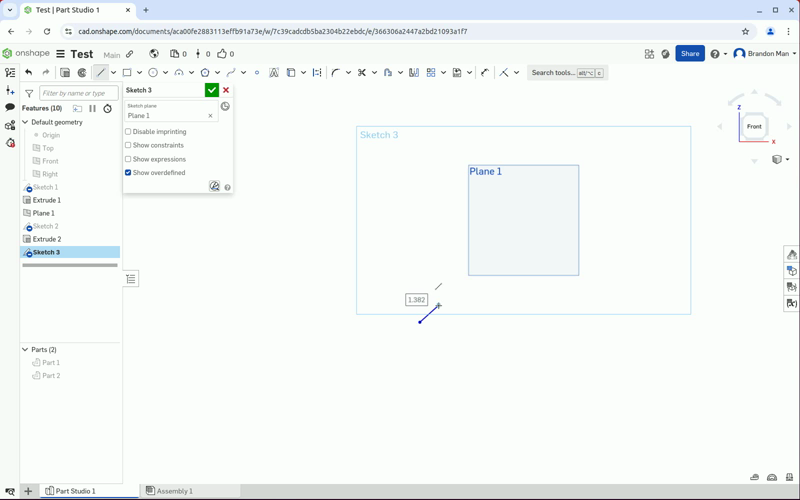
scroll(-6)
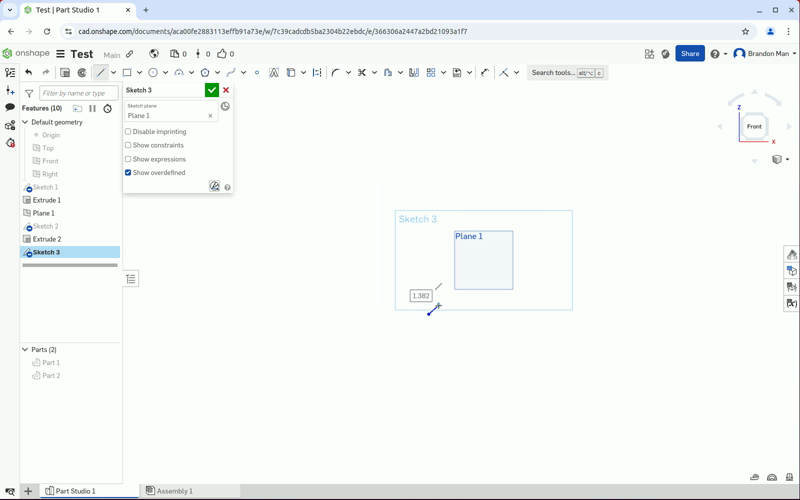
scroll(-6)
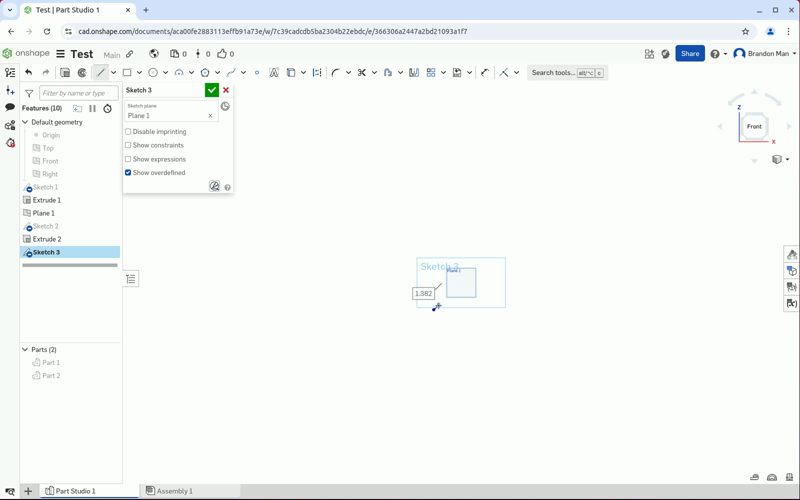
key_up(shift)
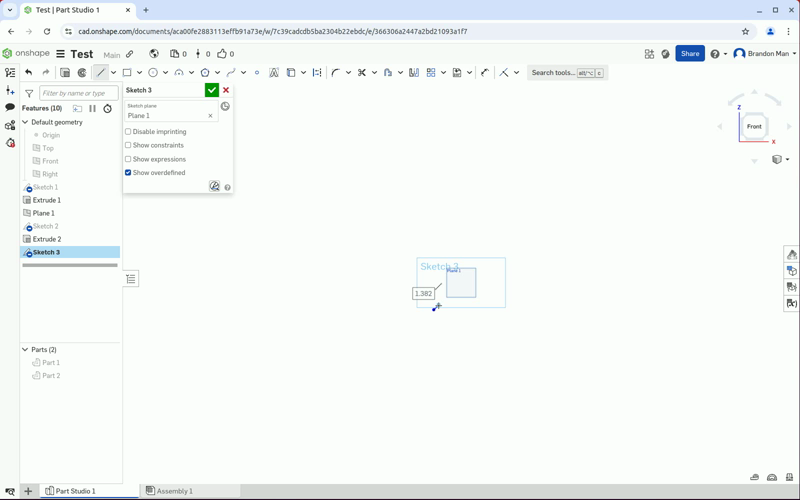
key(esc)
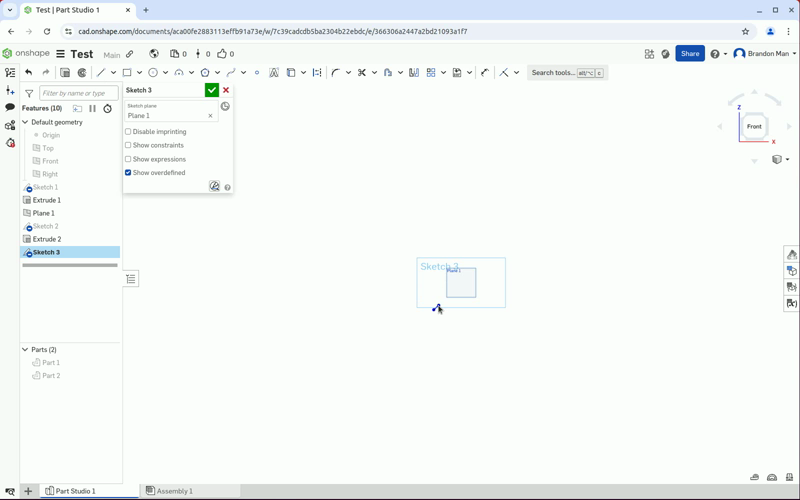
key(a)
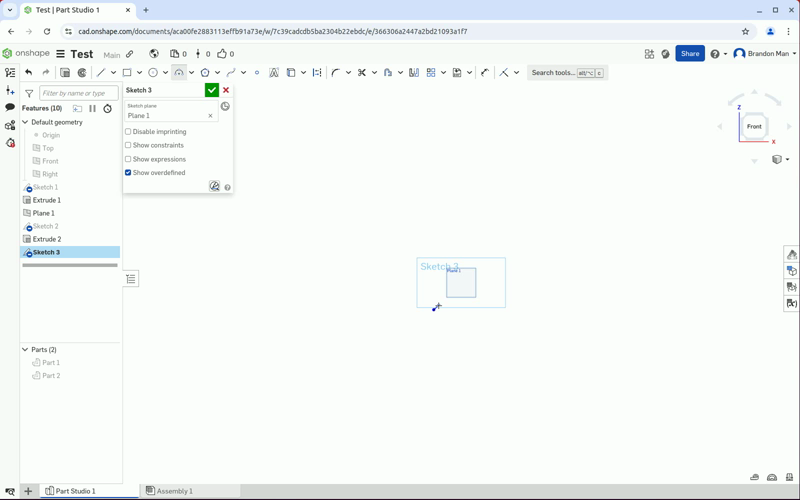
mouse_move(438, 305)
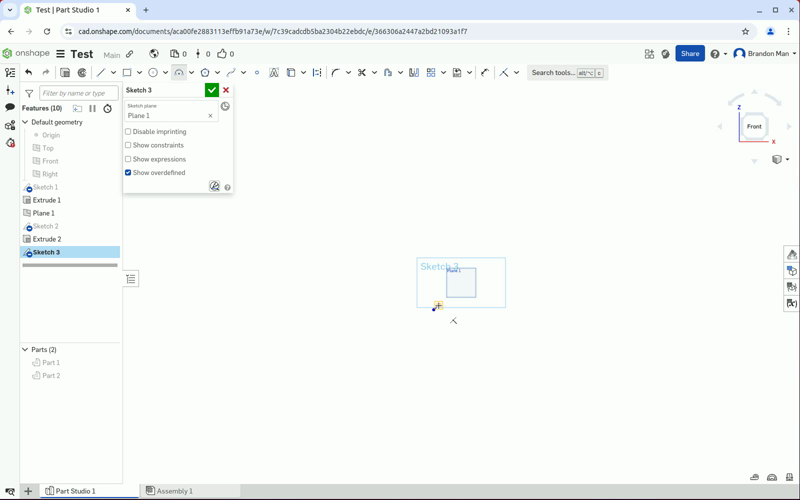
click(438, 305)
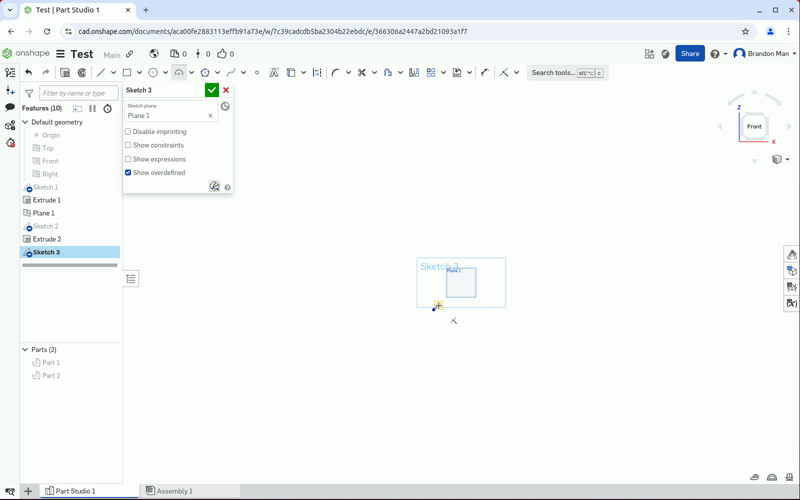
key_down(shift)
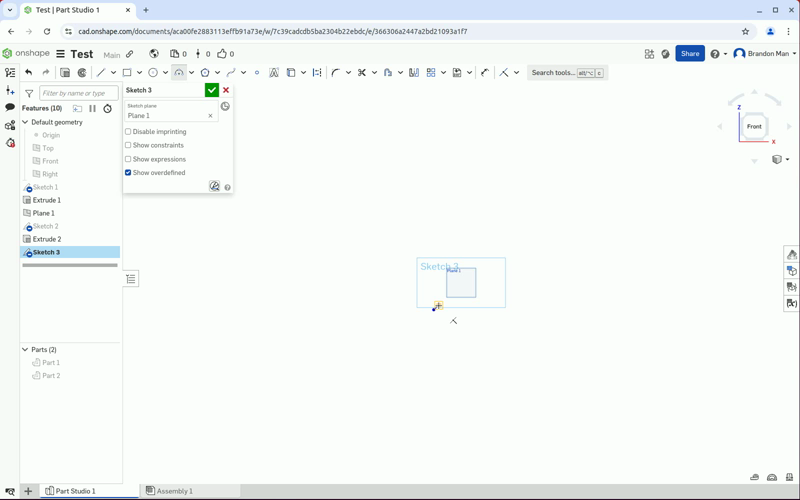
mouse_move(447, 296)
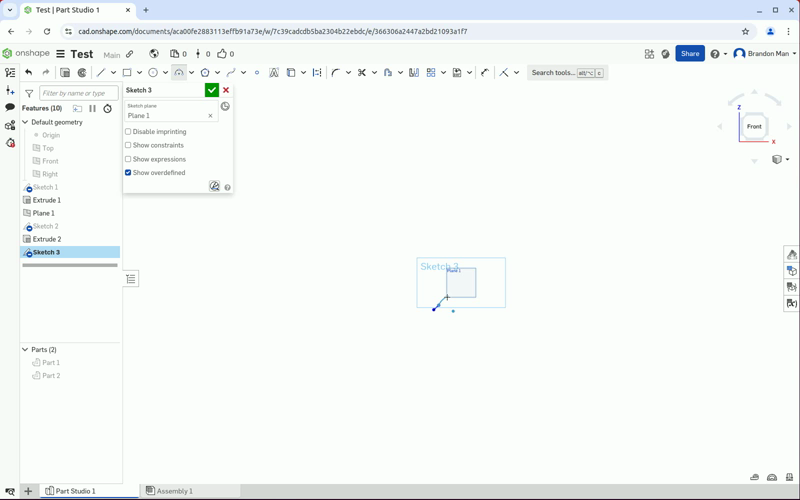
click(447, 296)
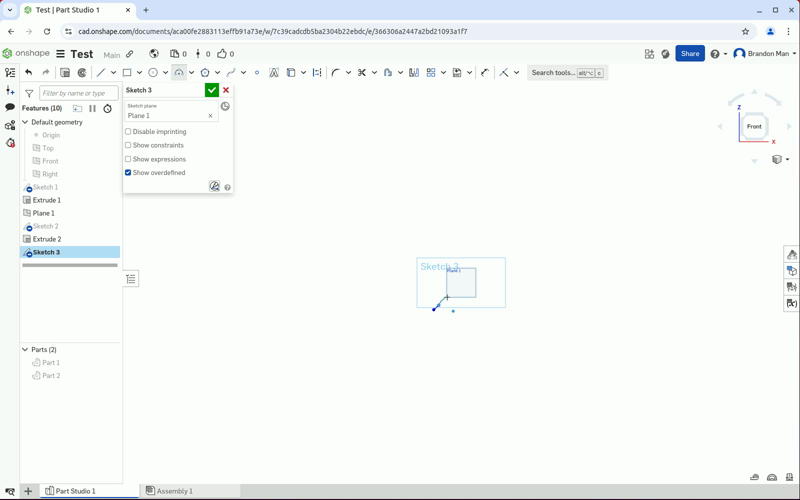
mouse_move(441, 299)
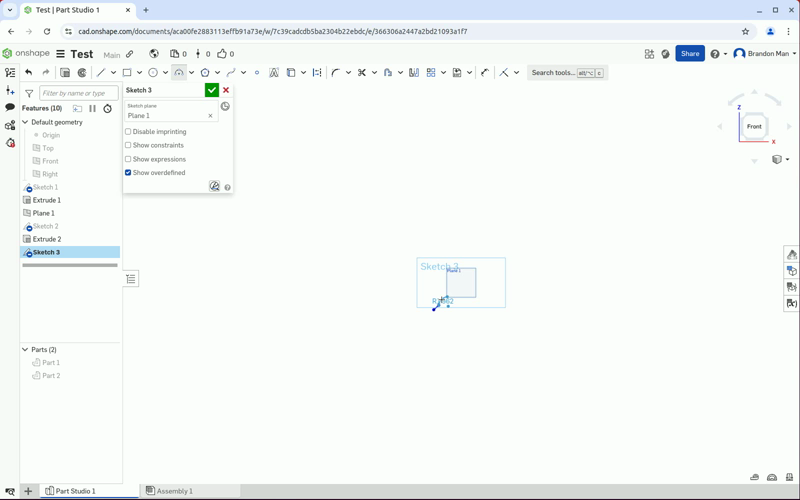
click(441, 299)
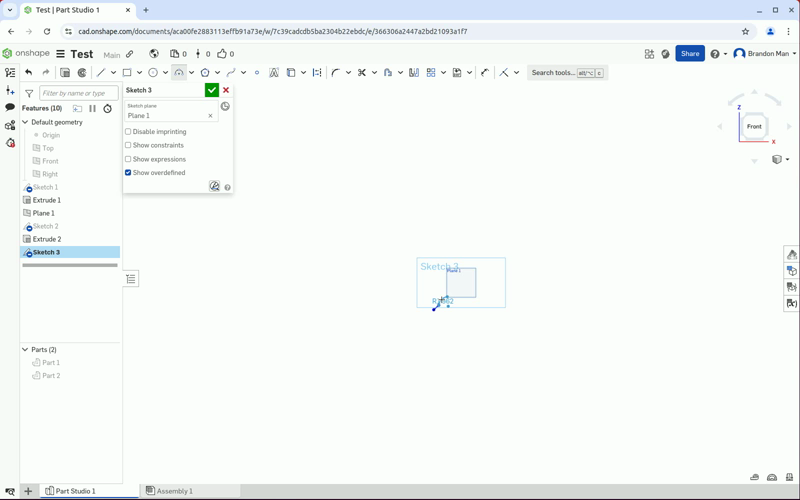
key_up(shift)
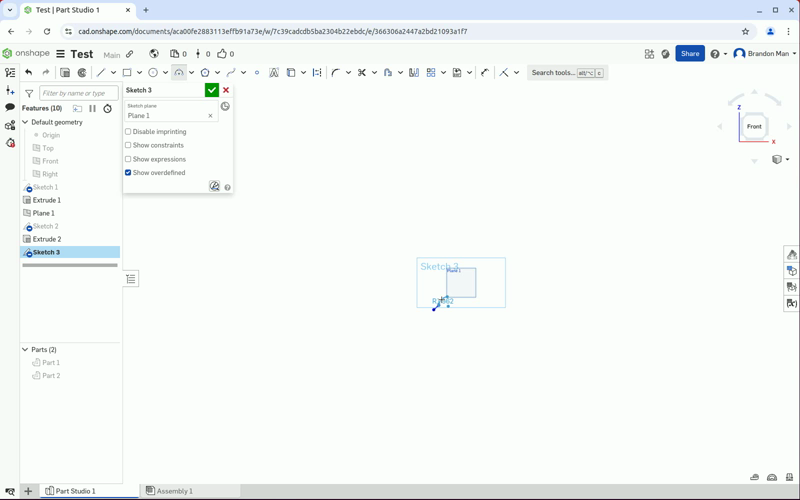
key(esc)
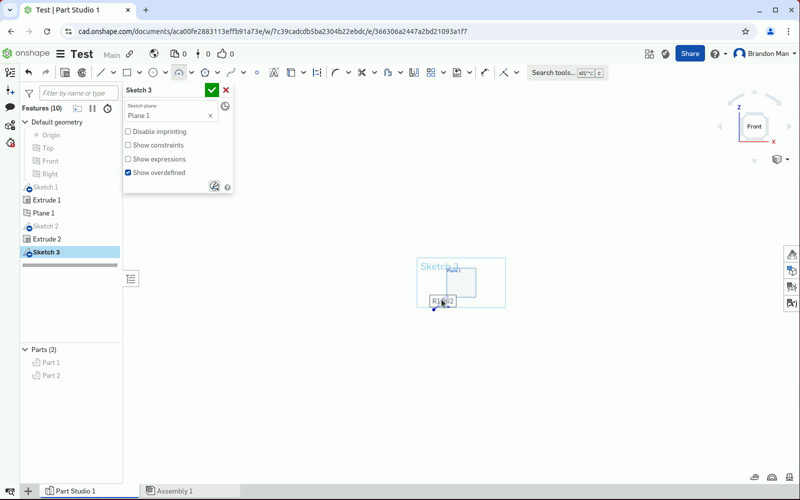
key(l)
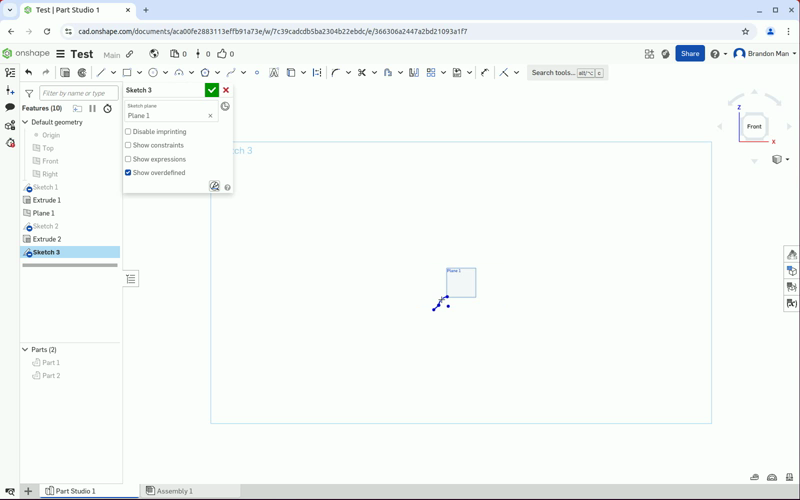
mouse_move(447, 296)
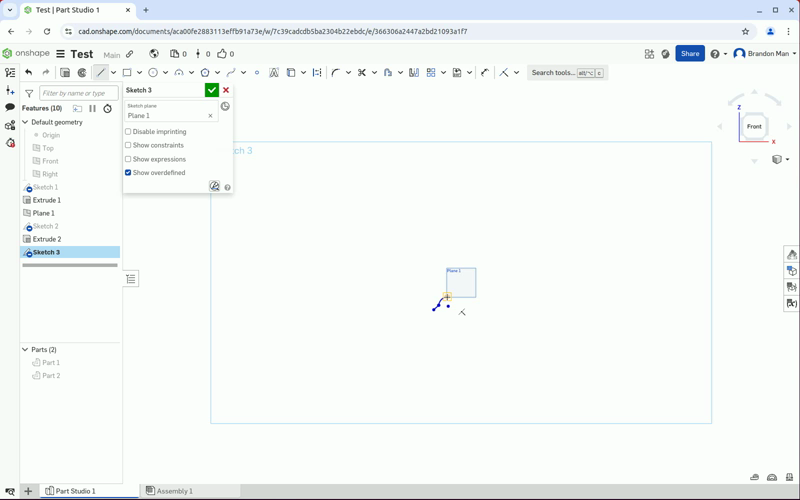
click(447, 296)
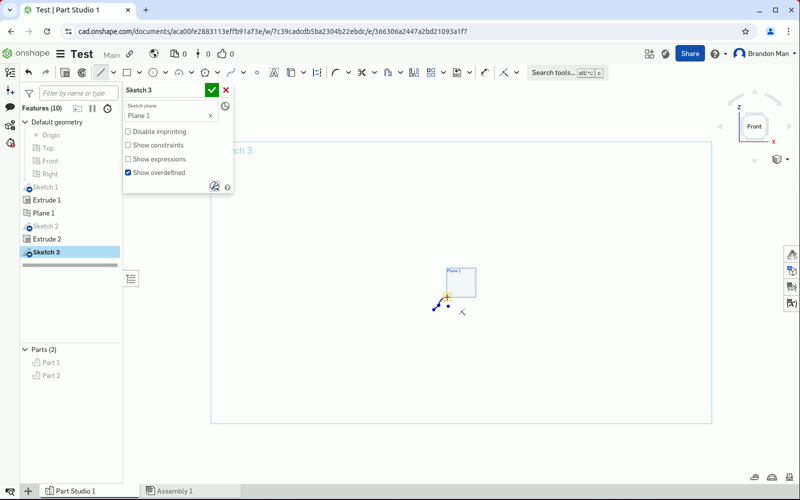
key_down(shift)
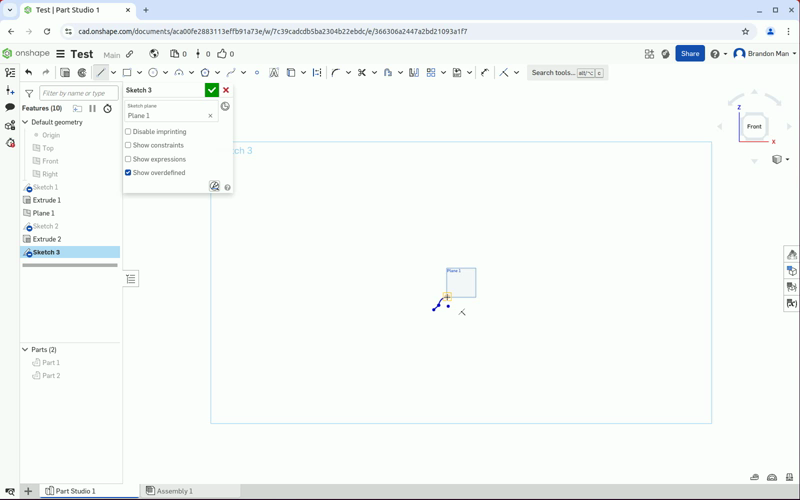
mouse_move(477, 296)
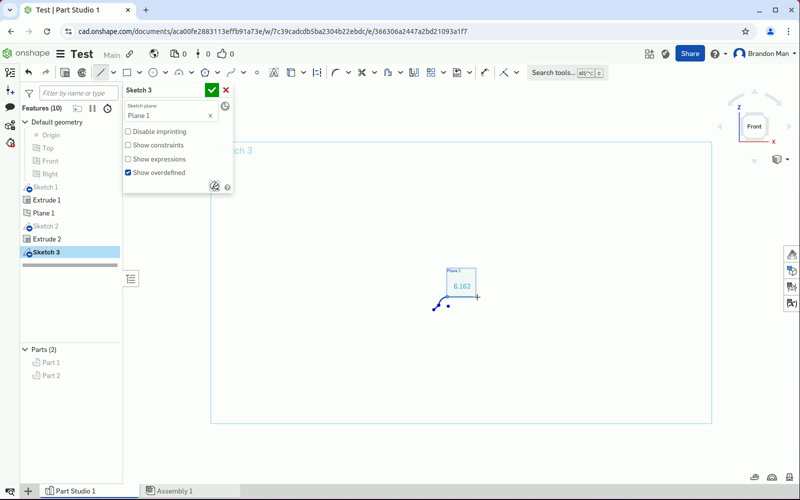
mouse_move(452, 291)
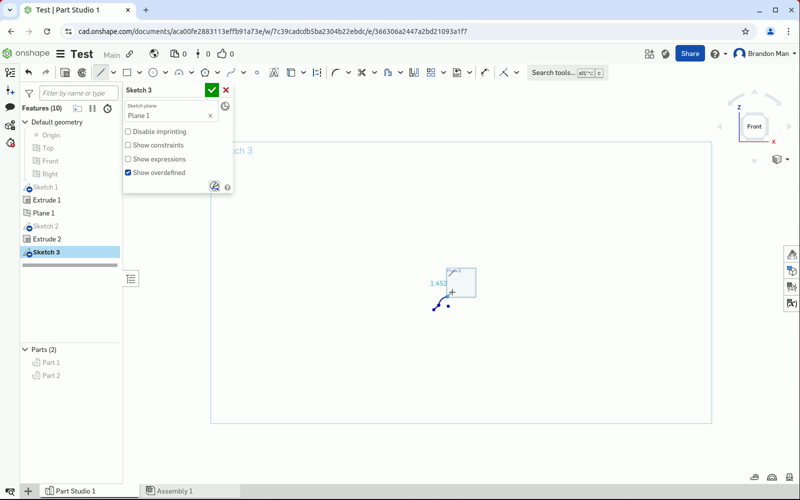
scroll(6)
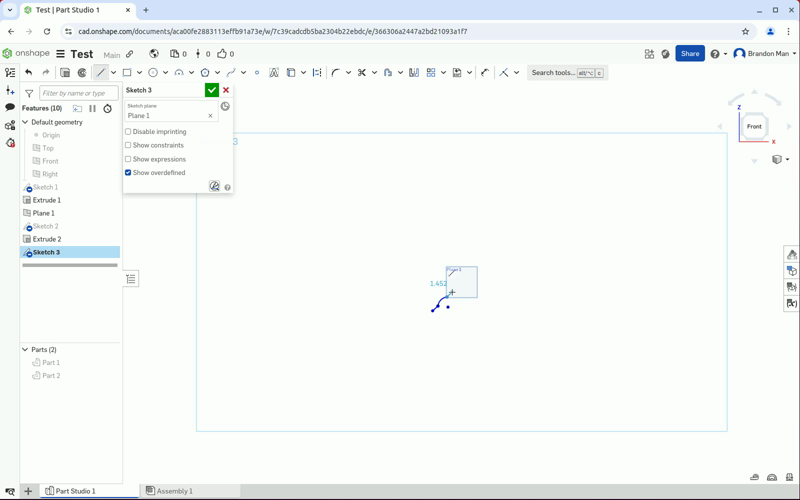
scroll(6)
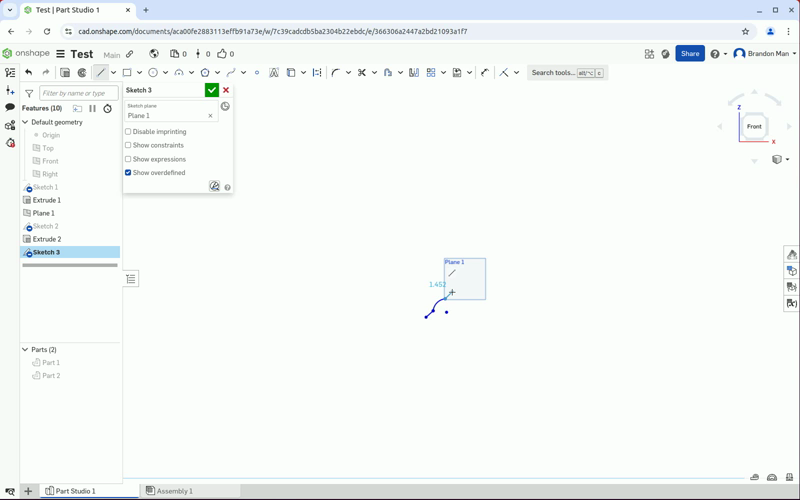
scroll(6)
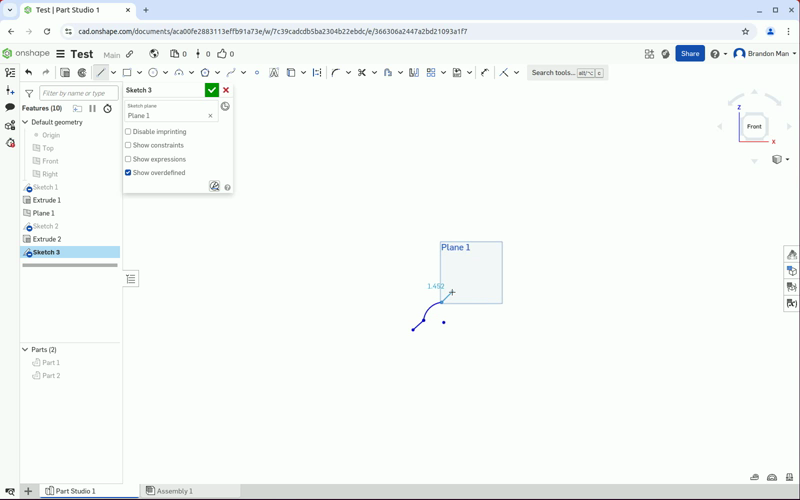
scroll(6)
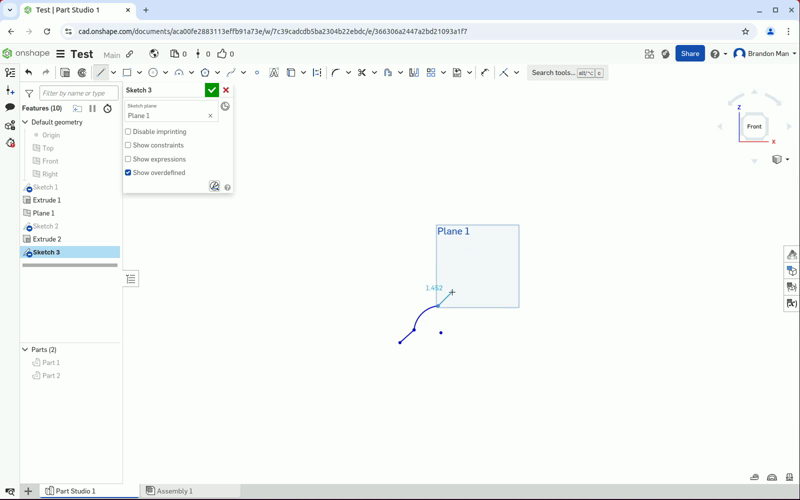
scroll(6)
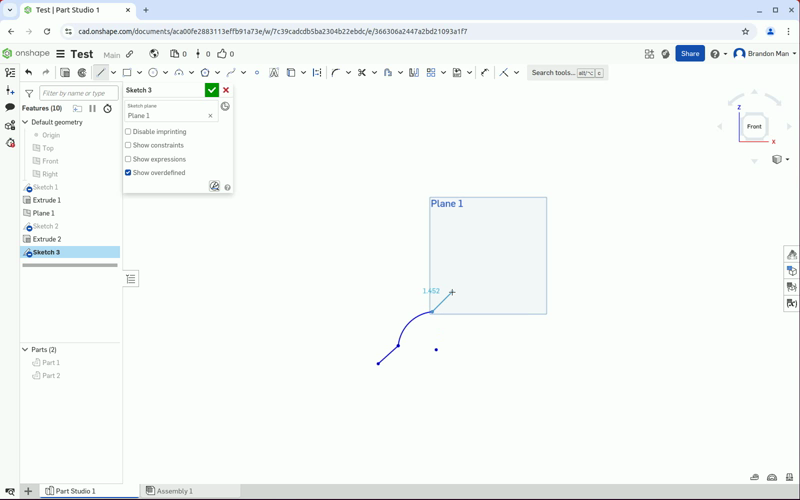
scroll(6)
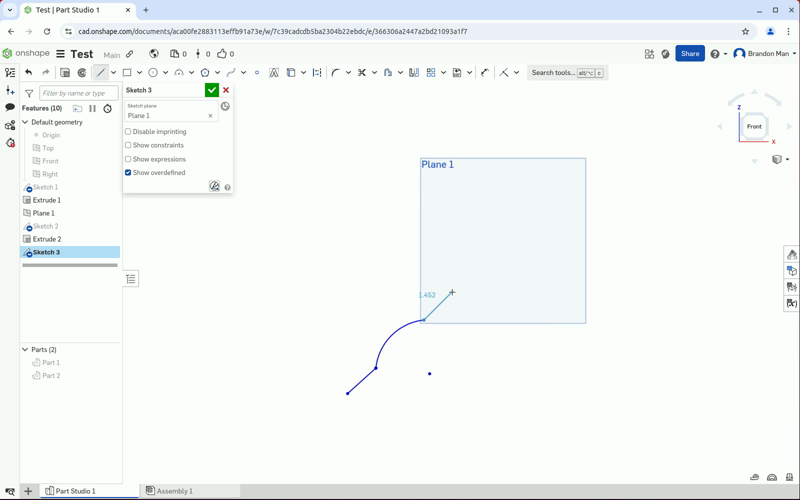
scroll(6)
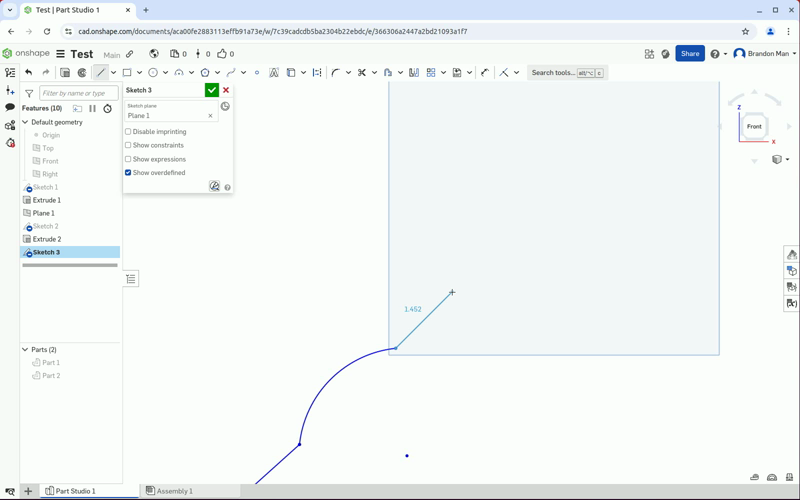
click(452, 291)
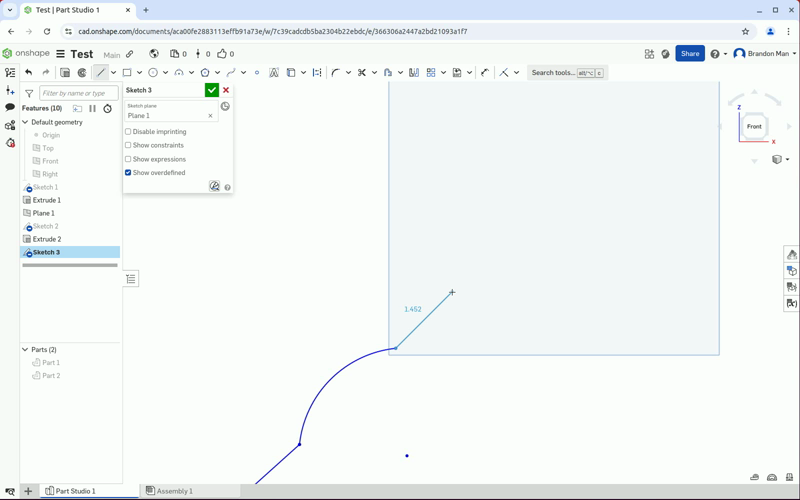
scroll(-6)
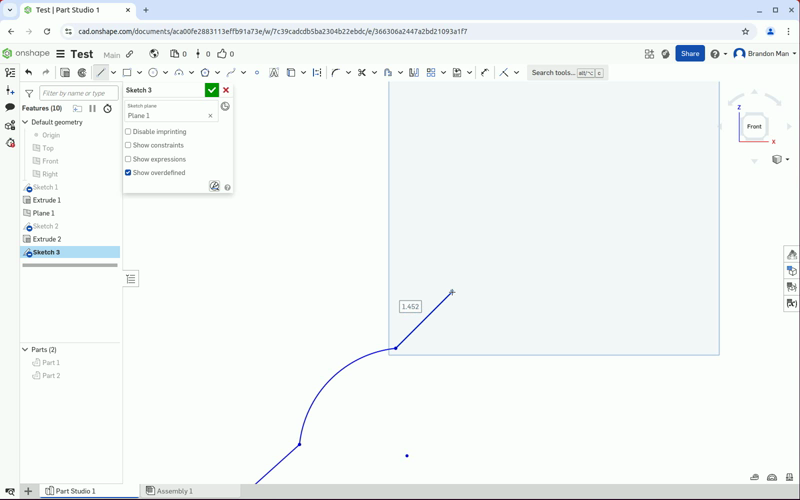
scroll(-6)
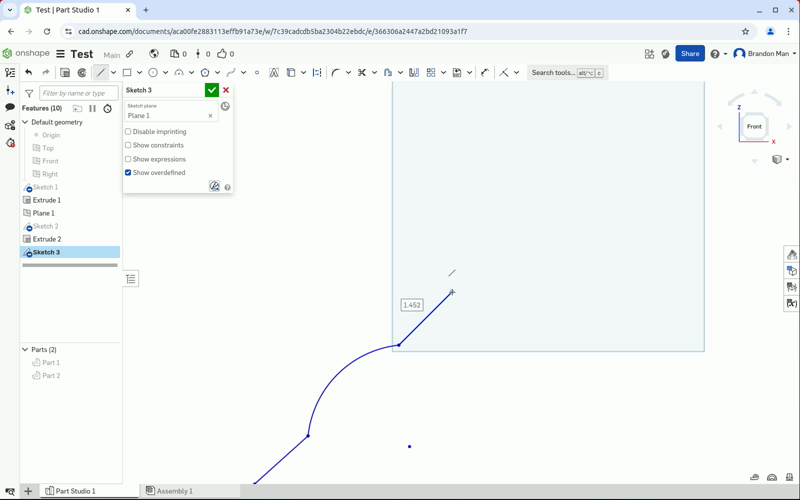
scroll(-6)
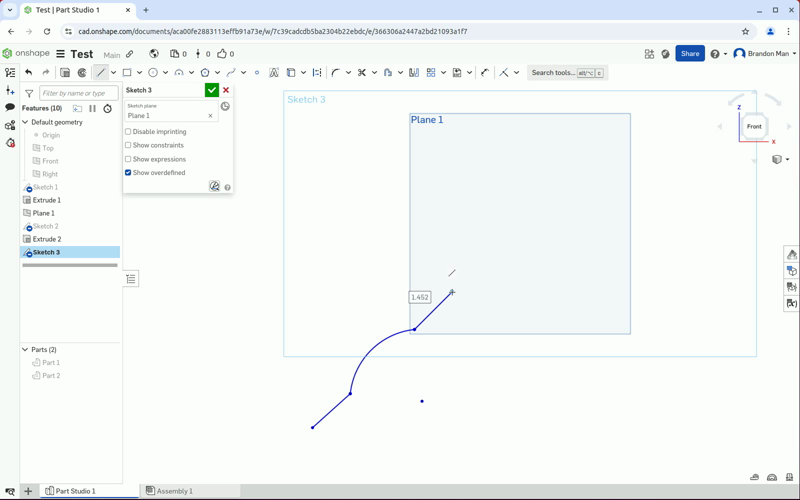
scroll(-6)
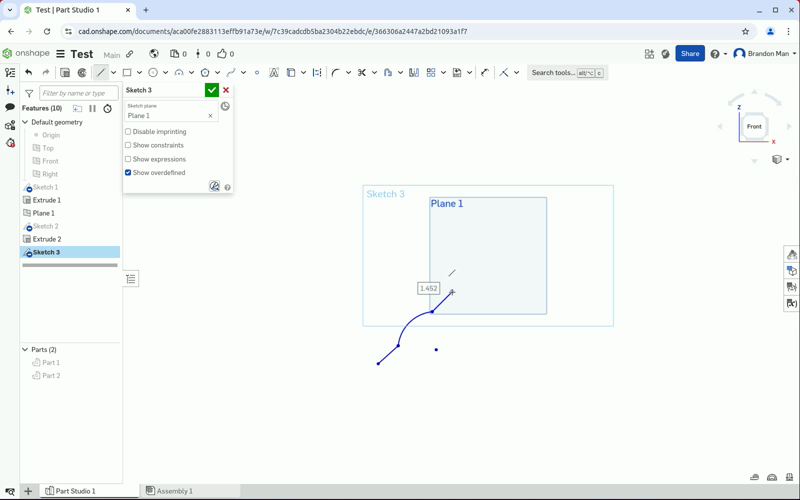
scroll(-6)
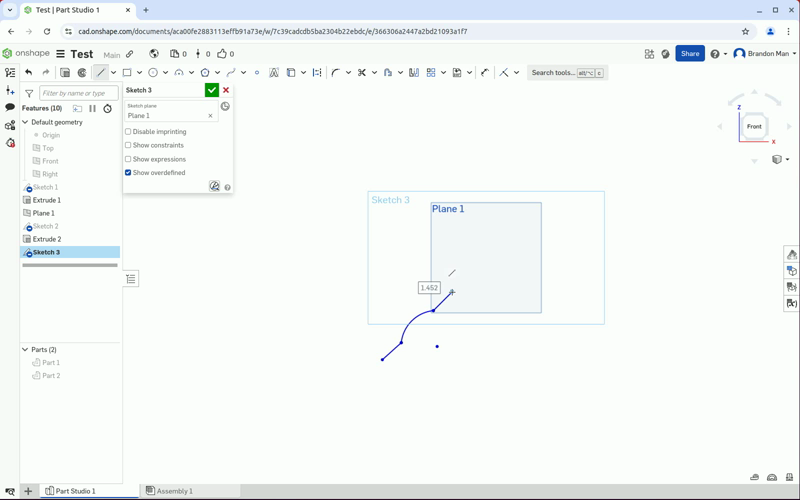
scroll(-6)
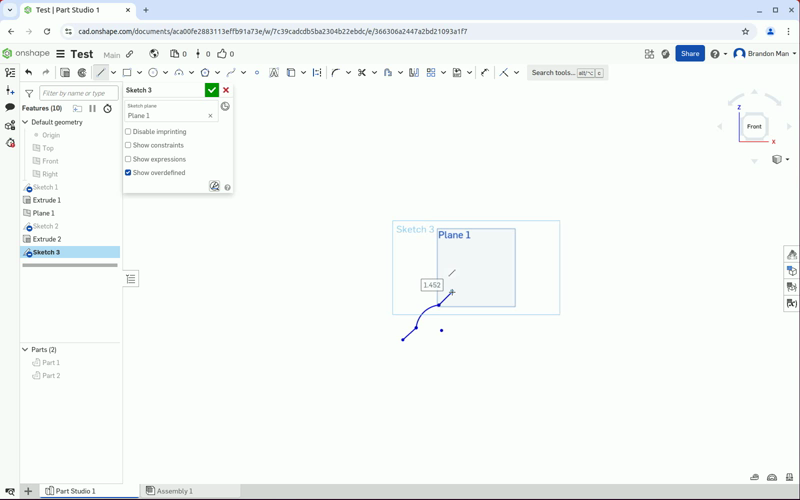
scroll(-6)
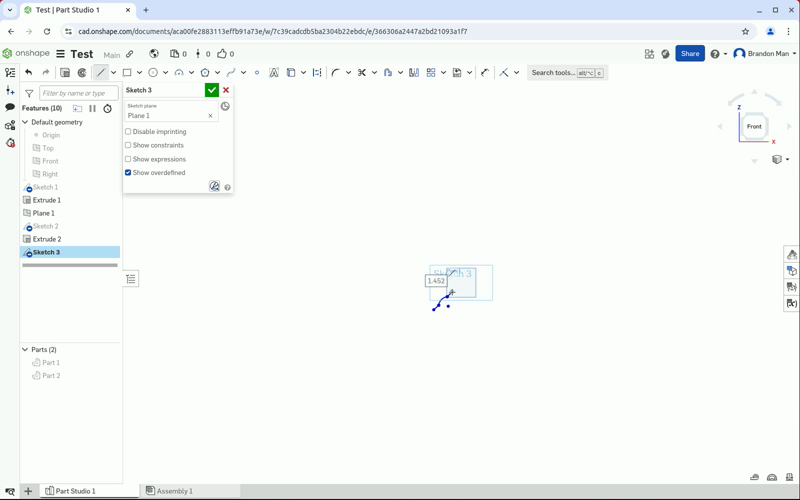
key_up(shift)
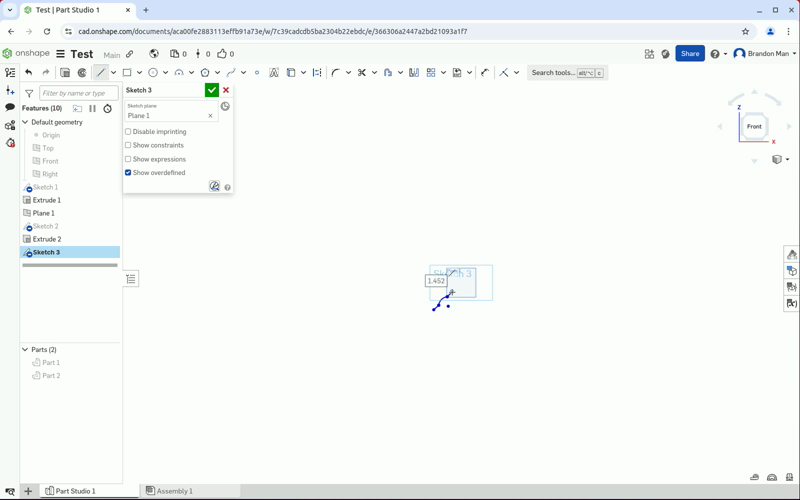
key(esc)
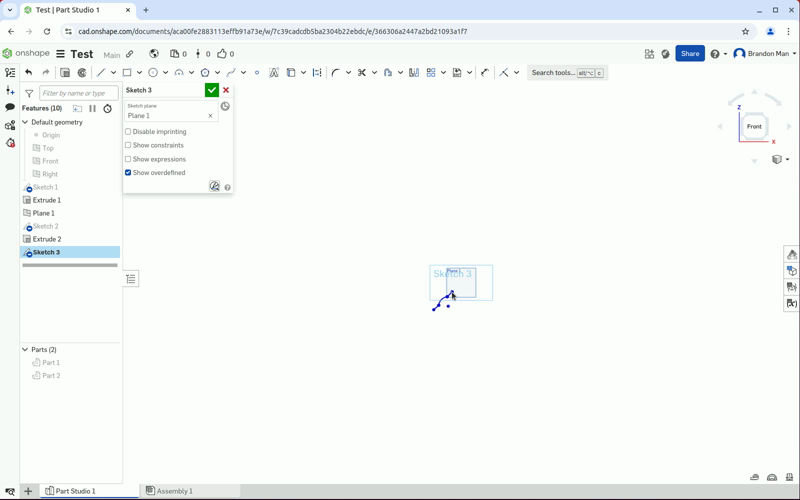
key(a)
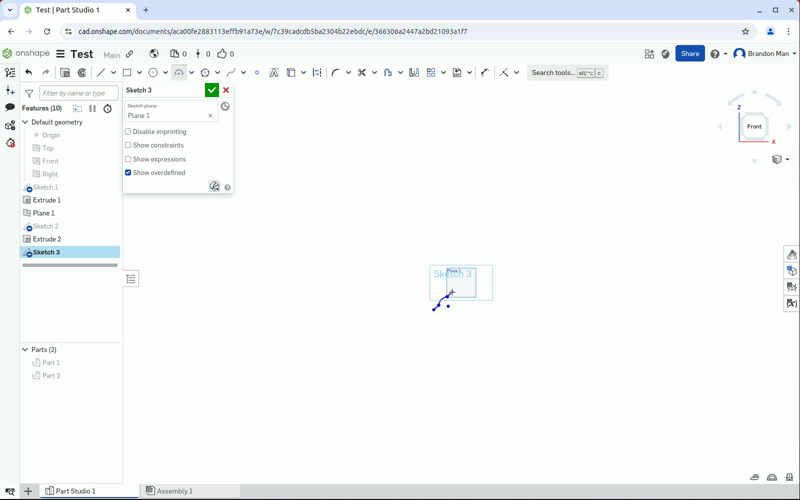
mouse_move(452, 291)
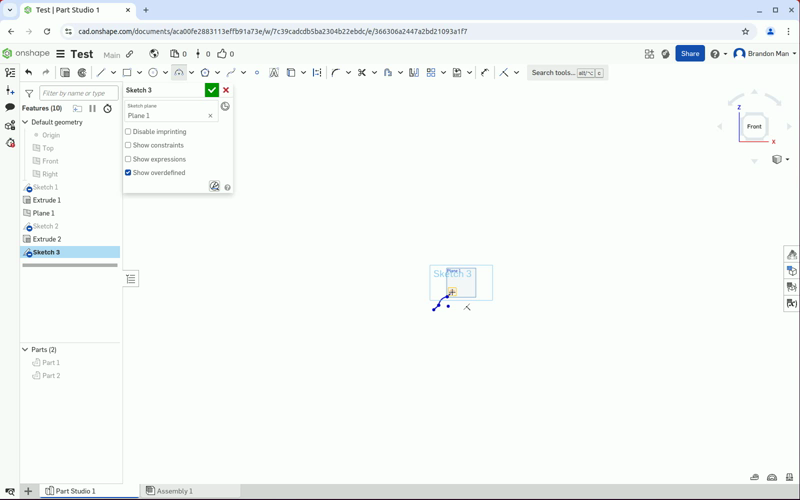
click(452, 291)
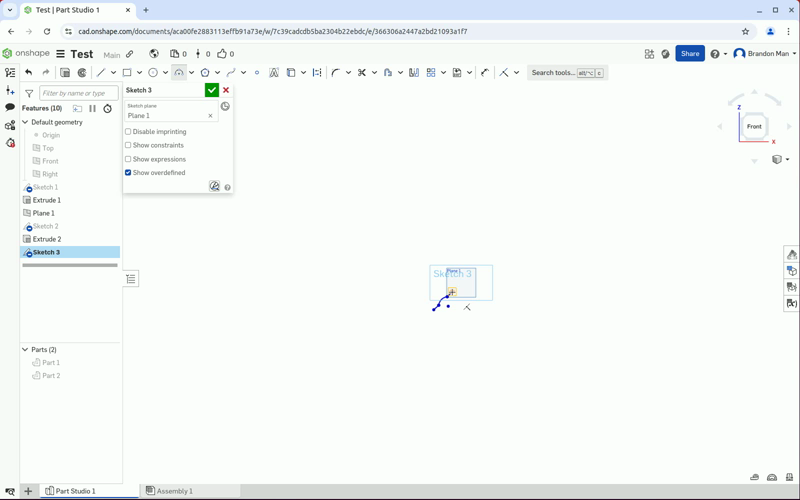
mouse_move(433, 309)
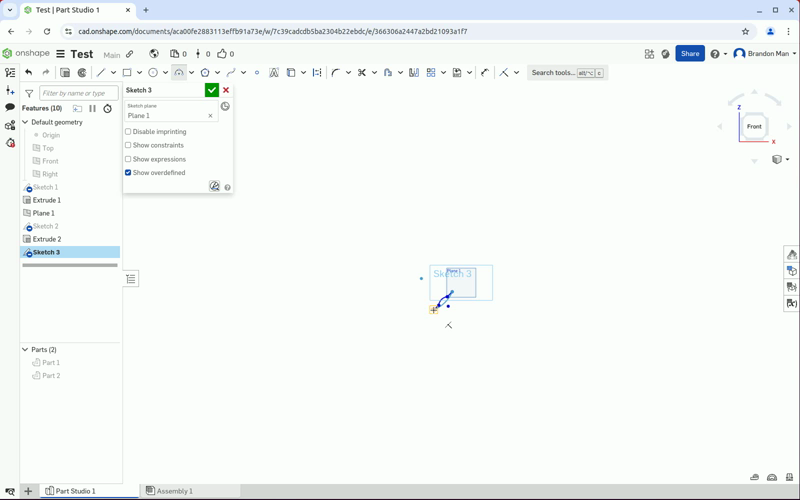
click(433, 309)
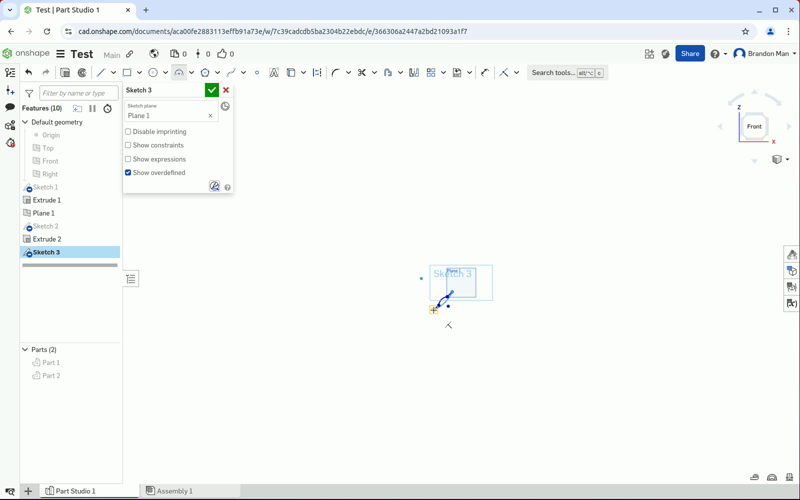
key_down(shift)
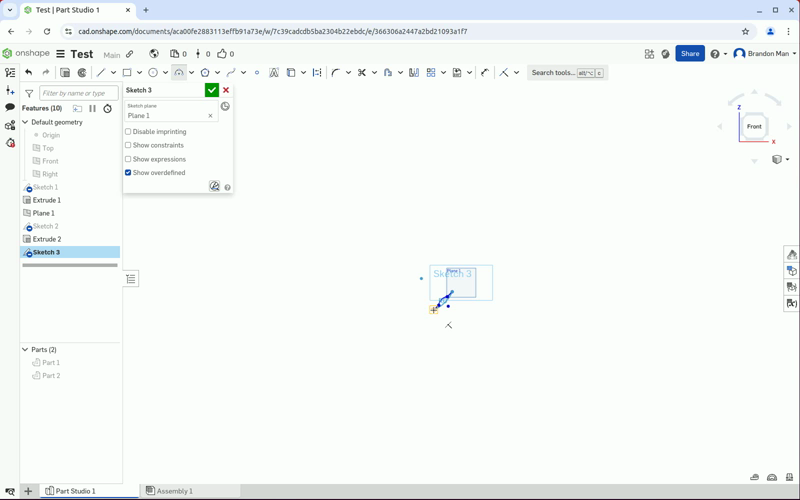
mouse_move(437, 295)
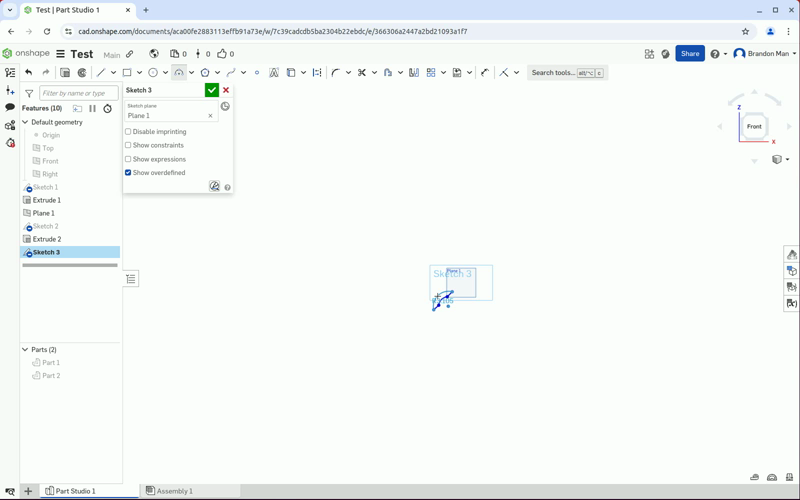
click(437, 295)
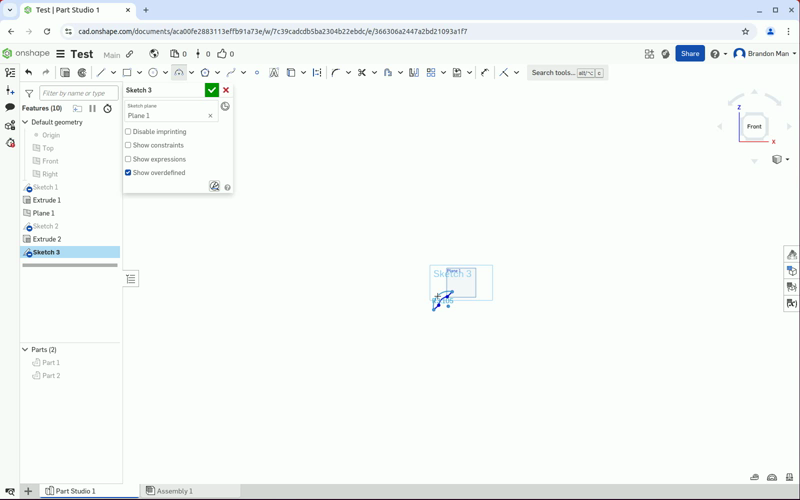
key_up(shift)
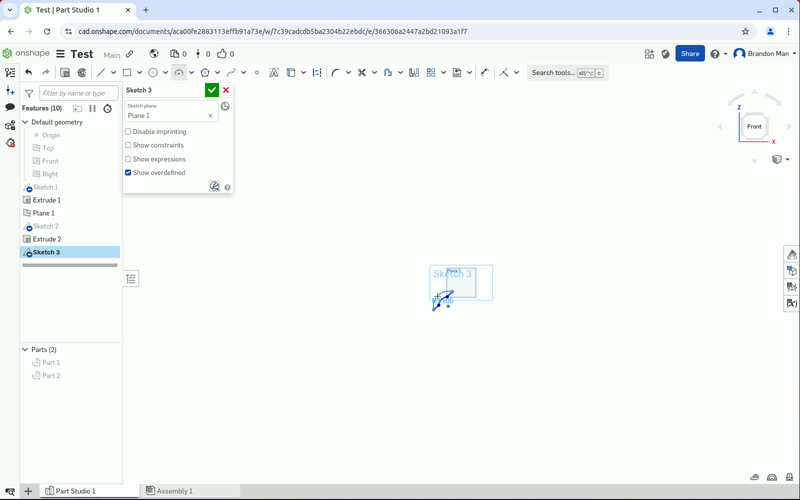
key(esc)
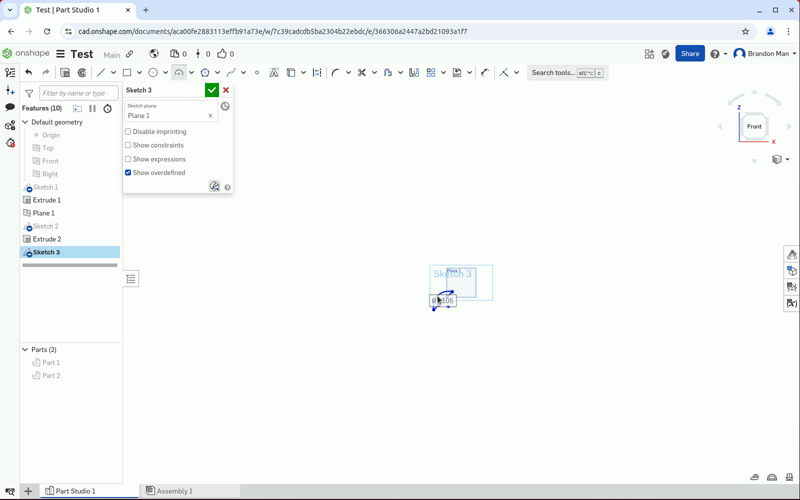
mouse_move(443, 292)
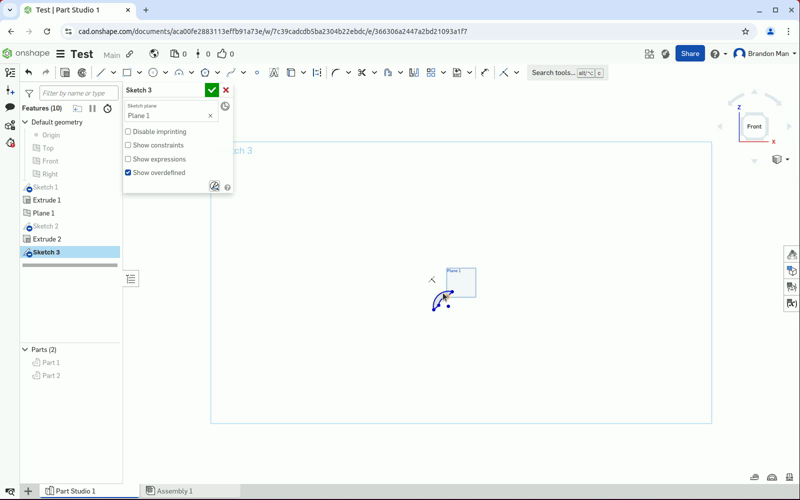
scroll(6)
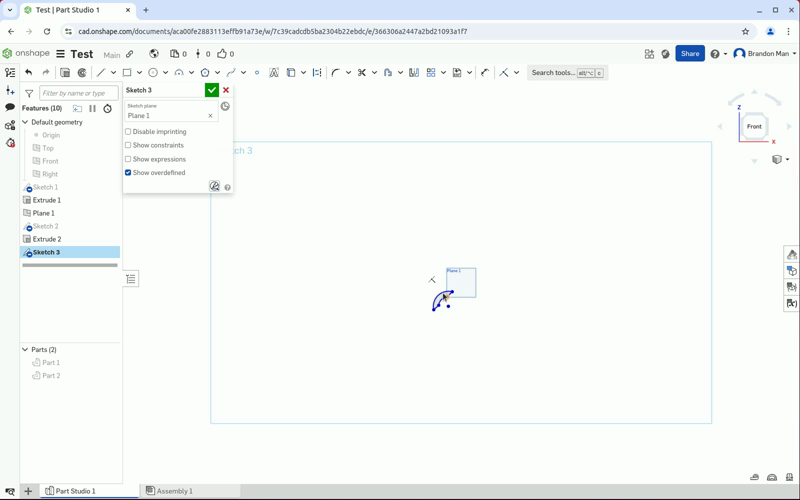
scroll(6)
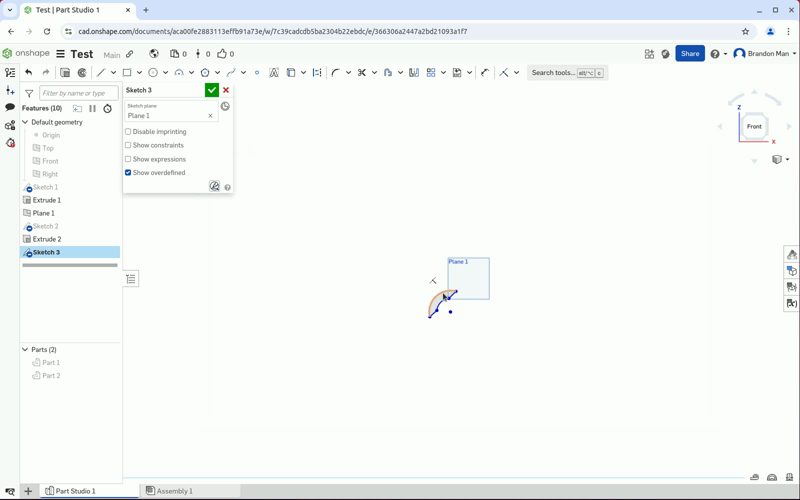
scroll(6)
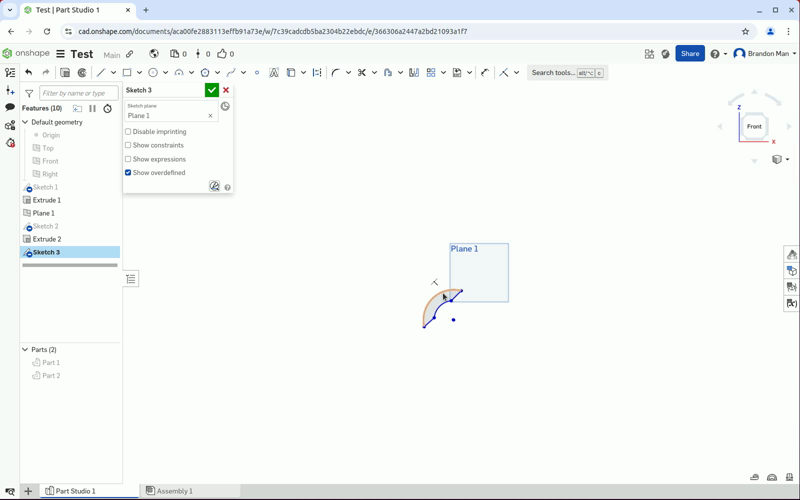
scroll(6)
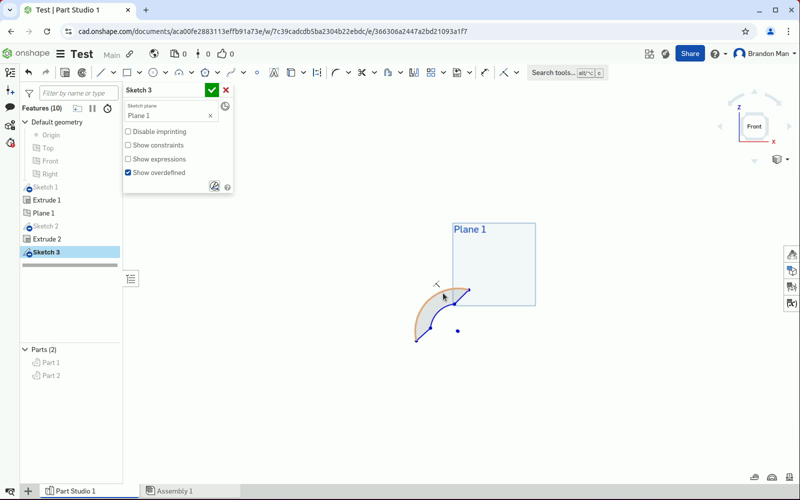
scroll(6)
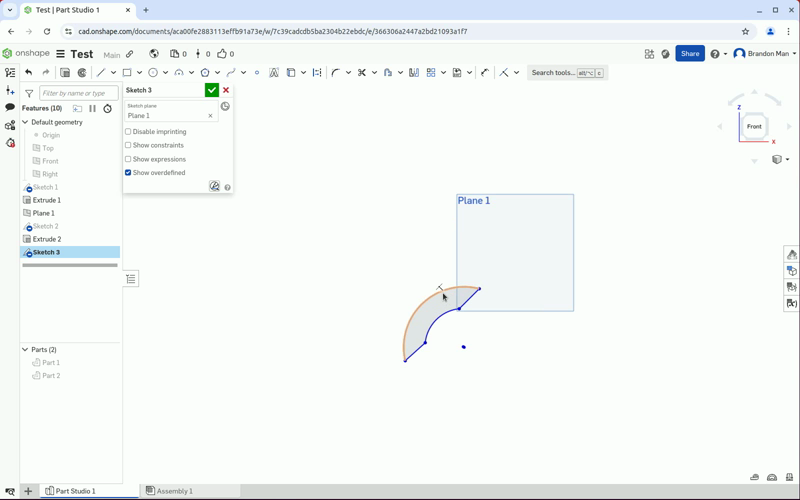
scroll(6)
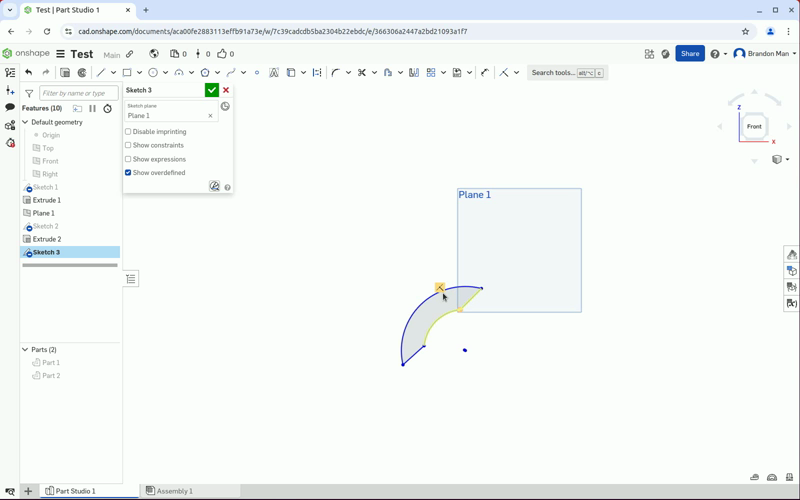
scroll(6)
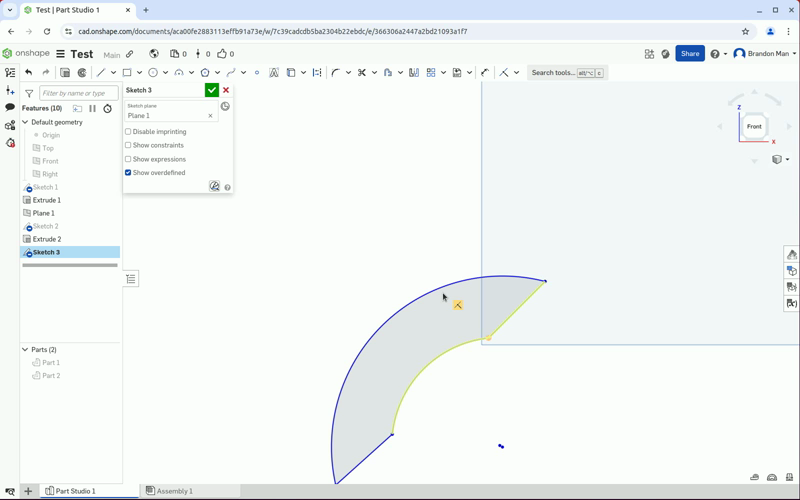
click(443, 292)
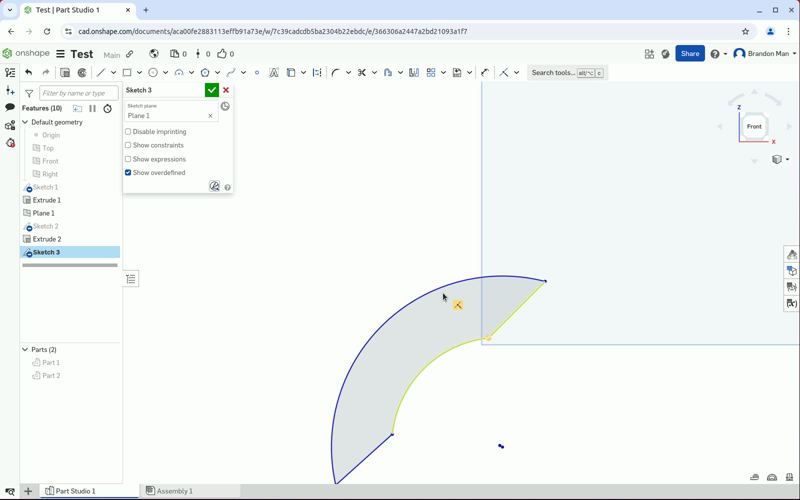
scroll(-6)
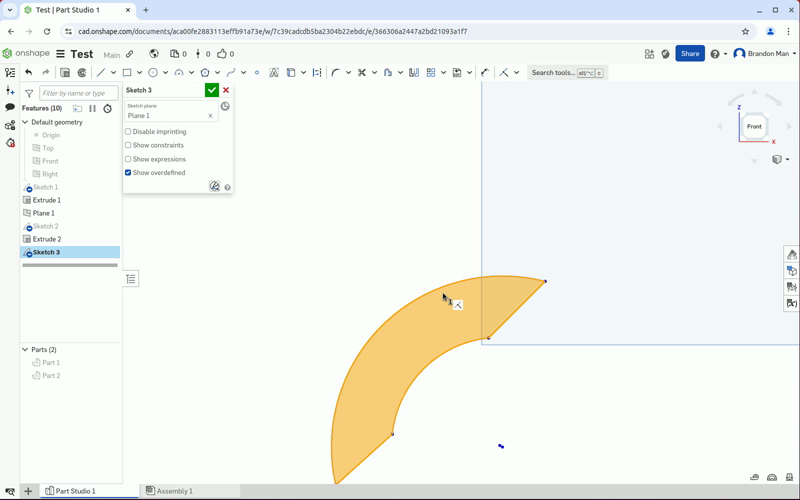
scroll(-6)
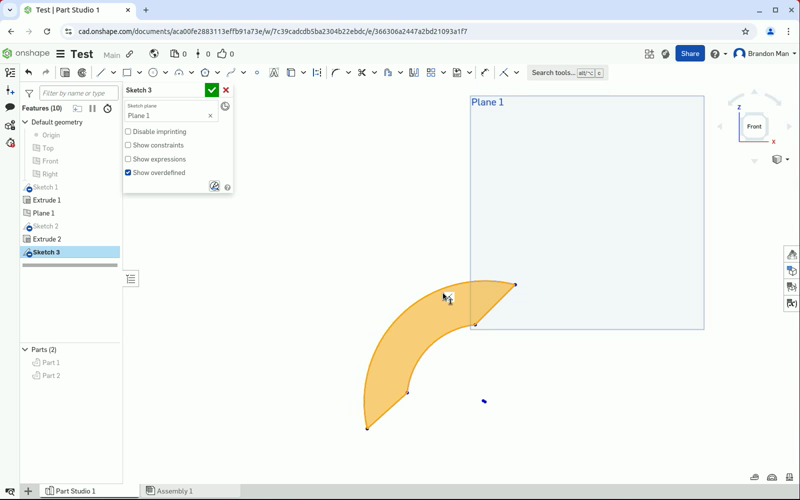
scroll(-6)
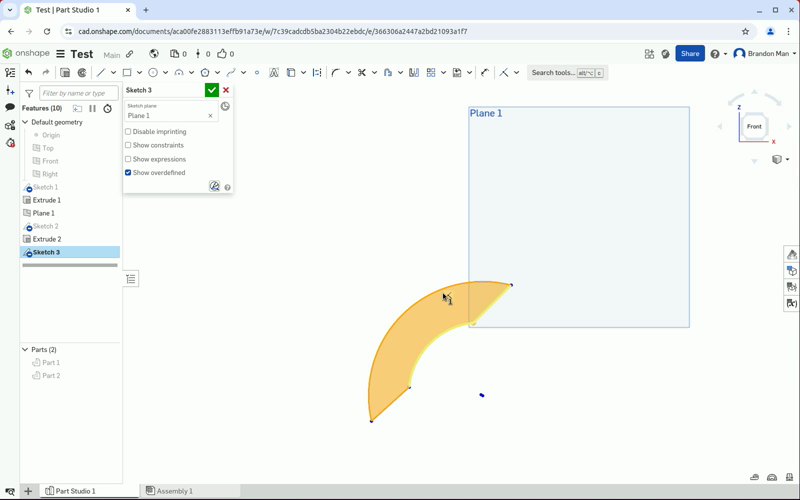
scroll(-6)
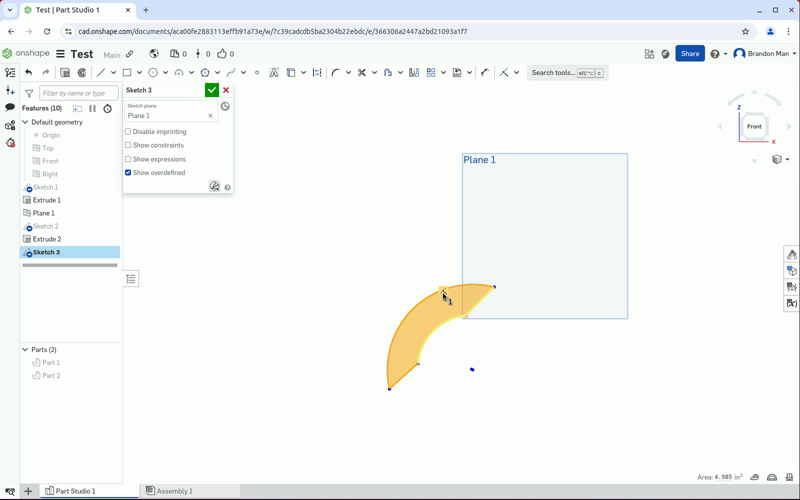
scroll(-6)
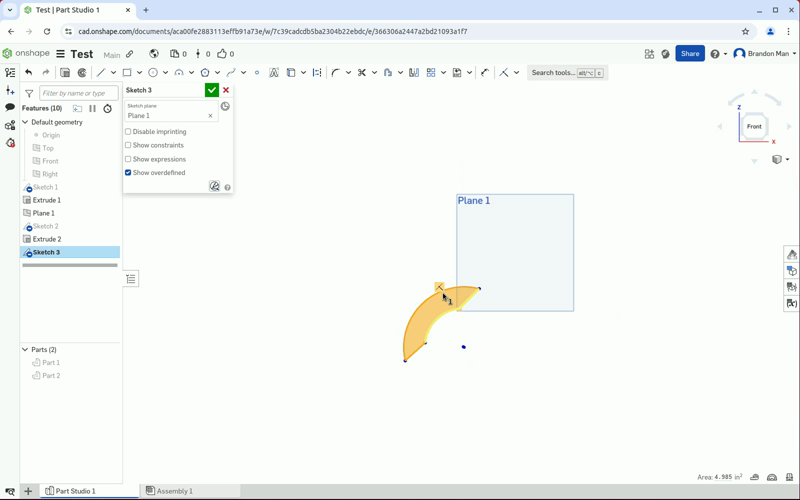
scroll(-6)
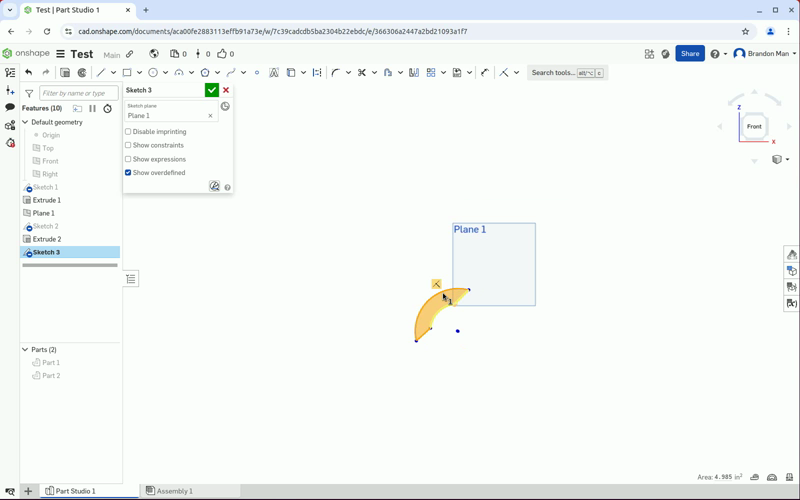
scroll(-6)
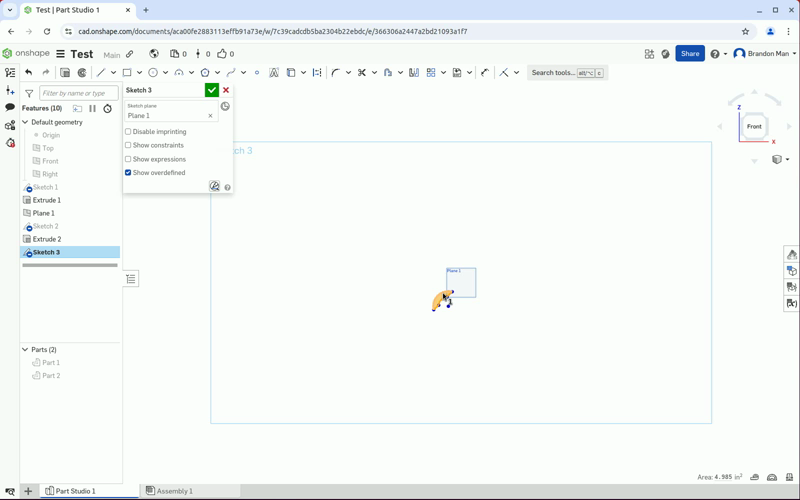
mouse_move(73, 352)
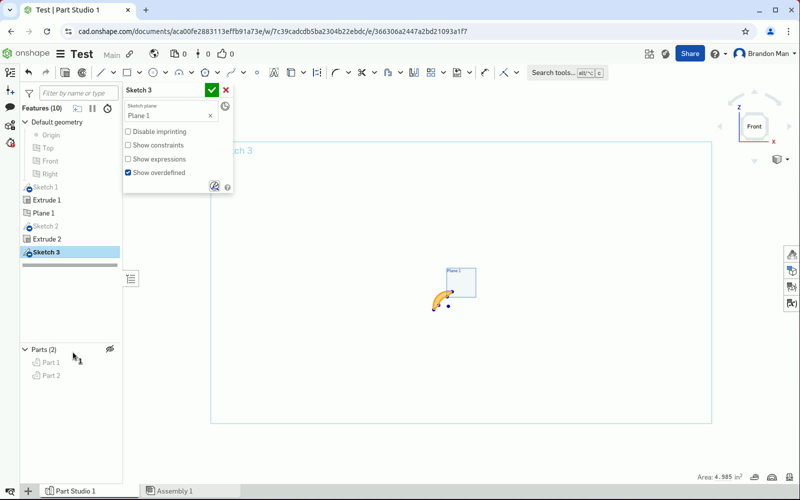
key(shift+y)
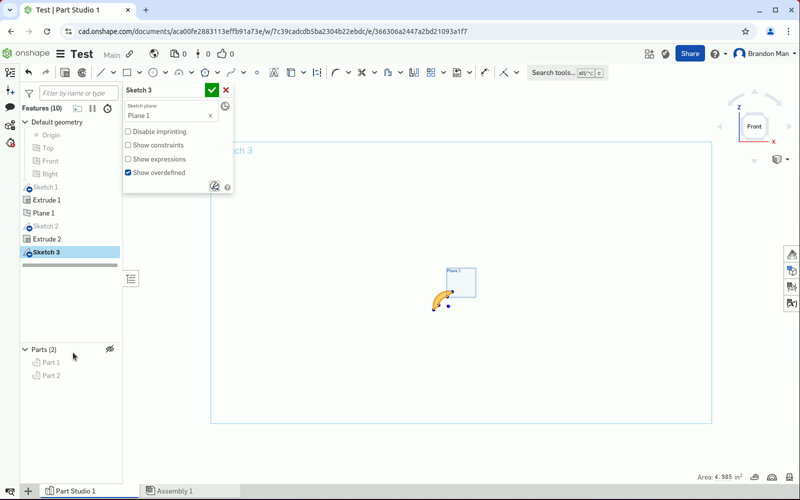
key(shift+e)
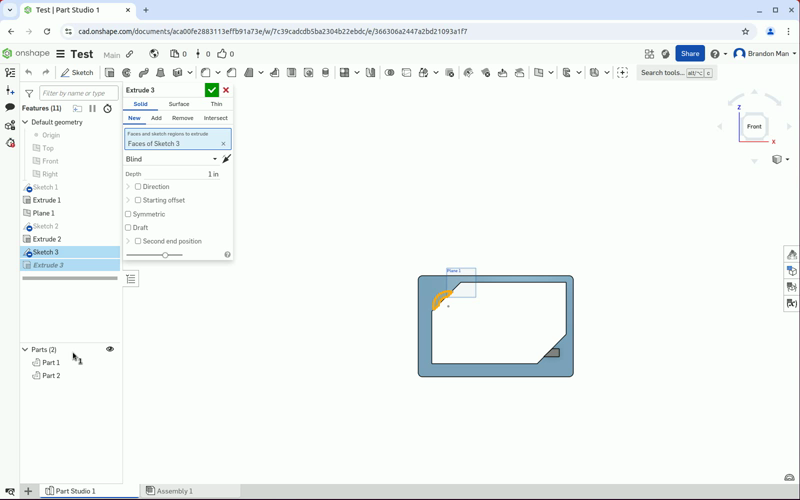
mouse_move(143, 106)
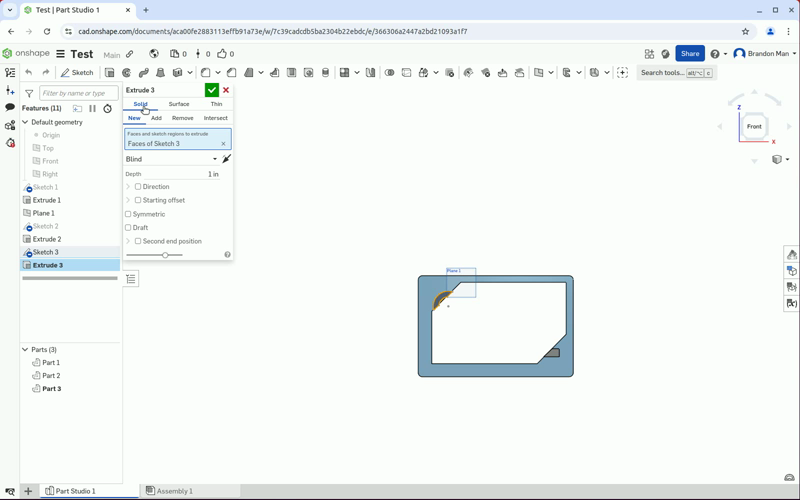
click(143, 106)
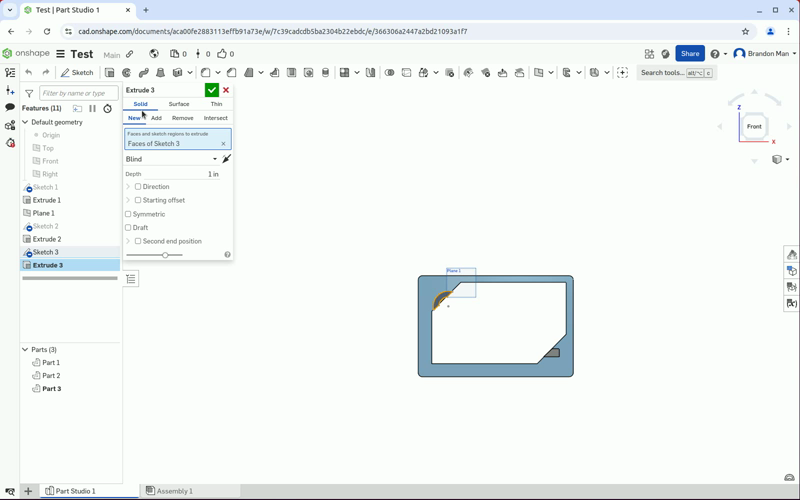
mouse_move(137, 120)
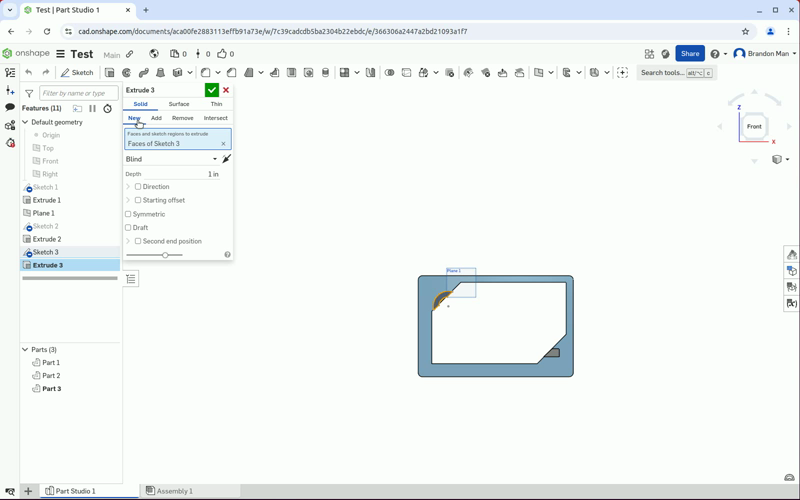
click(137, 120)
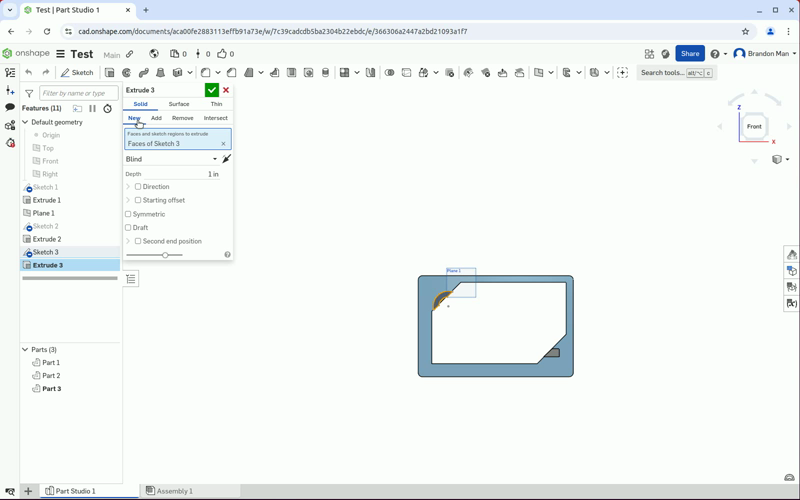
key(tab, 4)
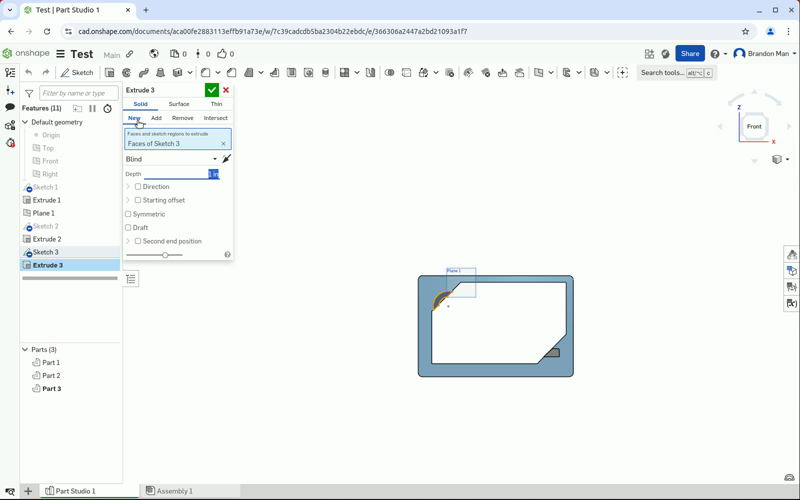
text(0.481)
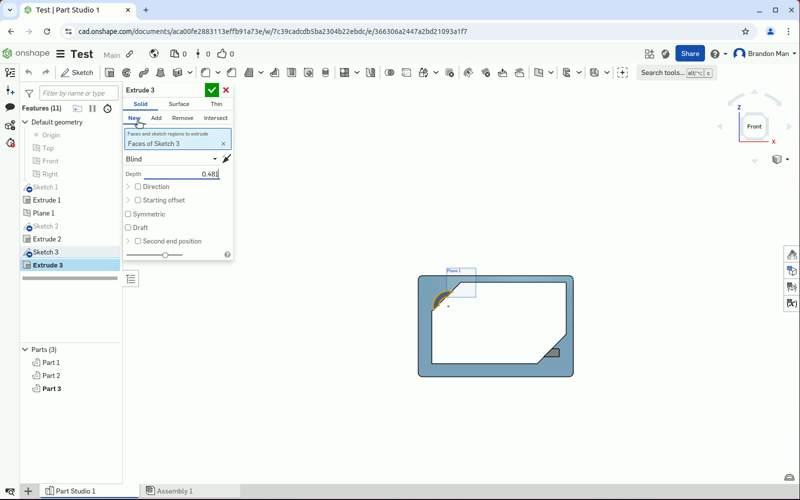
key(enter)
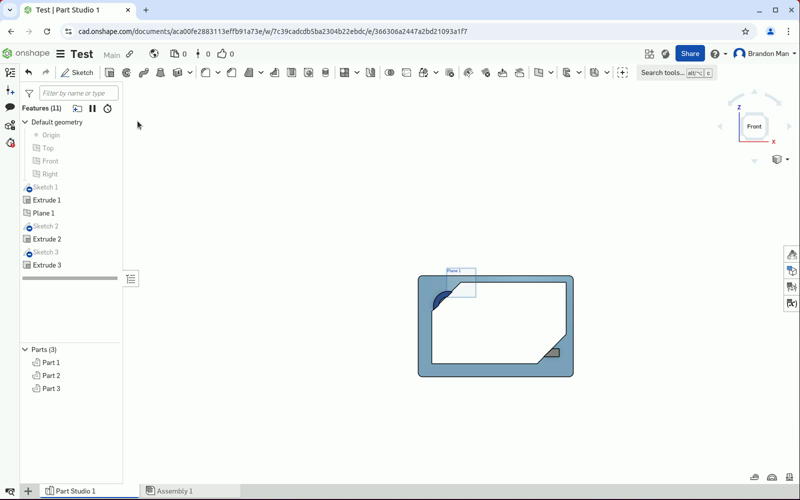
key(shift+h)
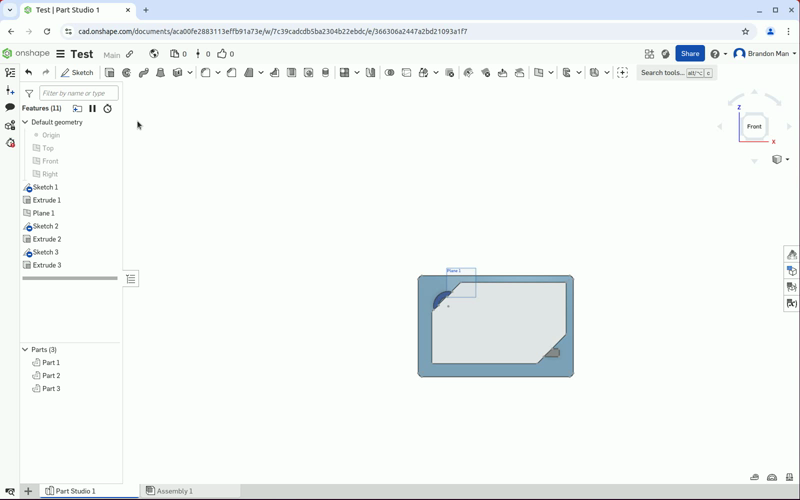
key(shift+h)
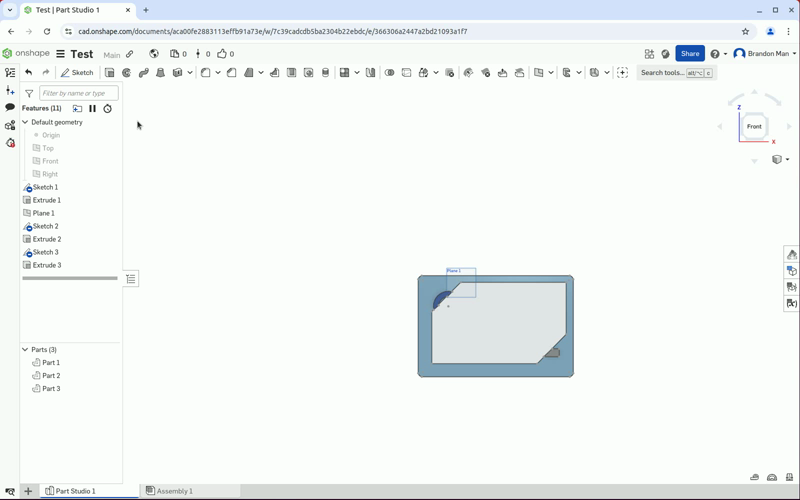
key(shift+7)
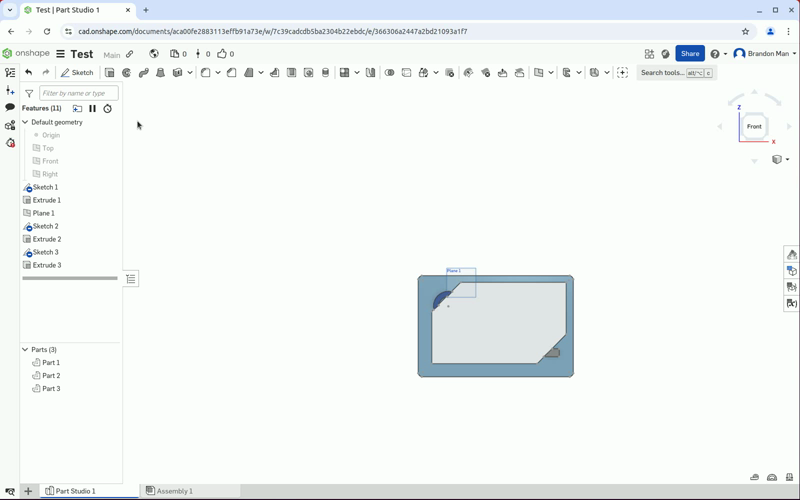
key(left, 2)
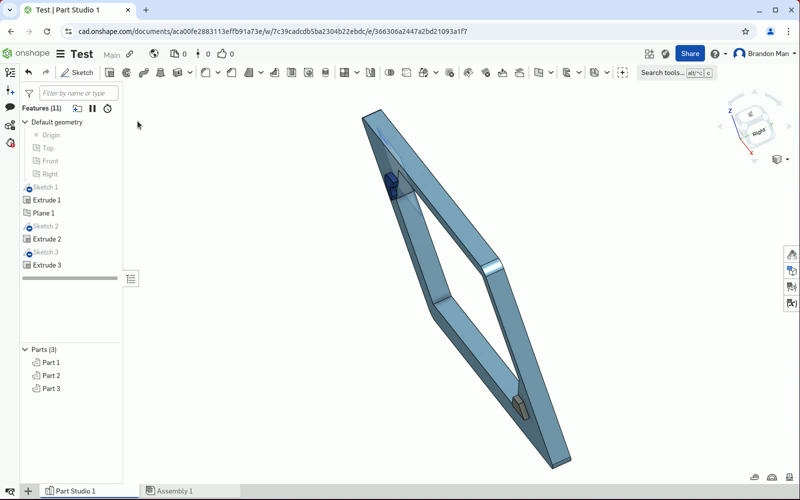
key(down, 2)
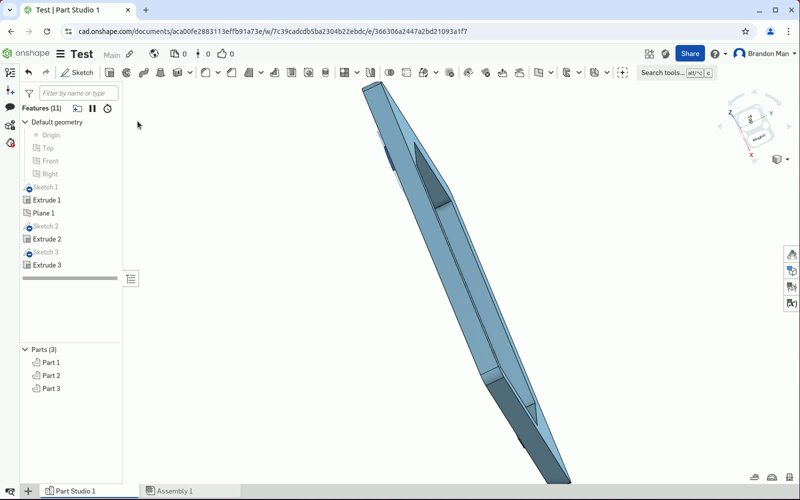
key(up, 2)
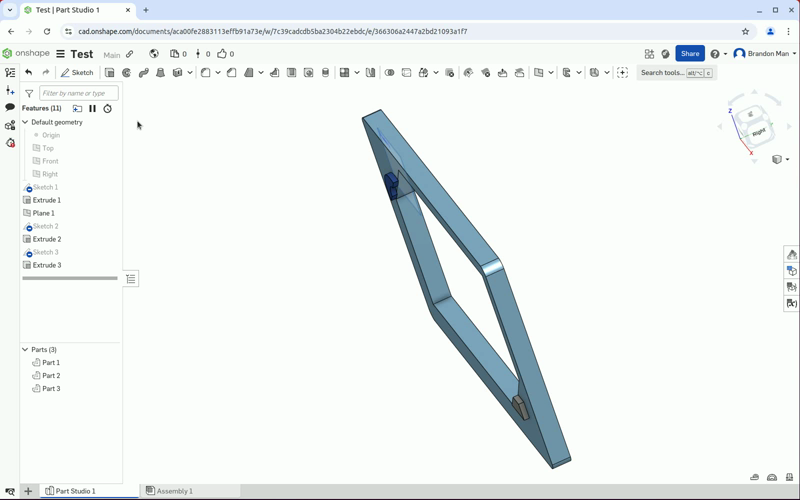
key(right, 2)
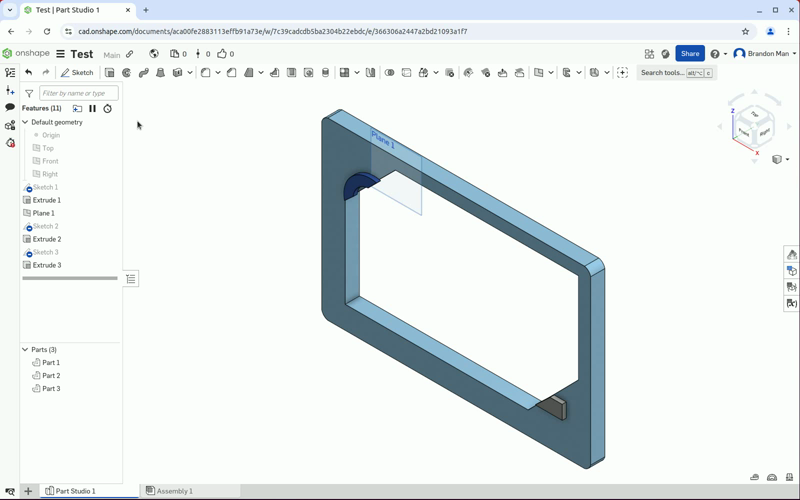
mouse_move(73, 189)
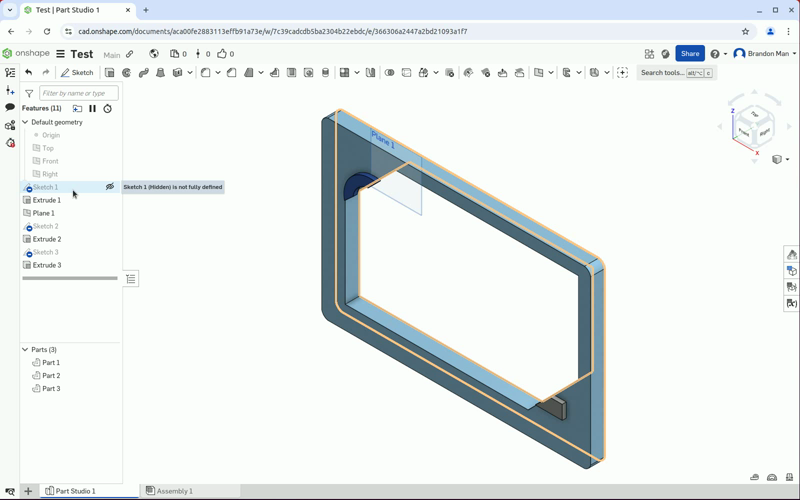
click(73, 189)